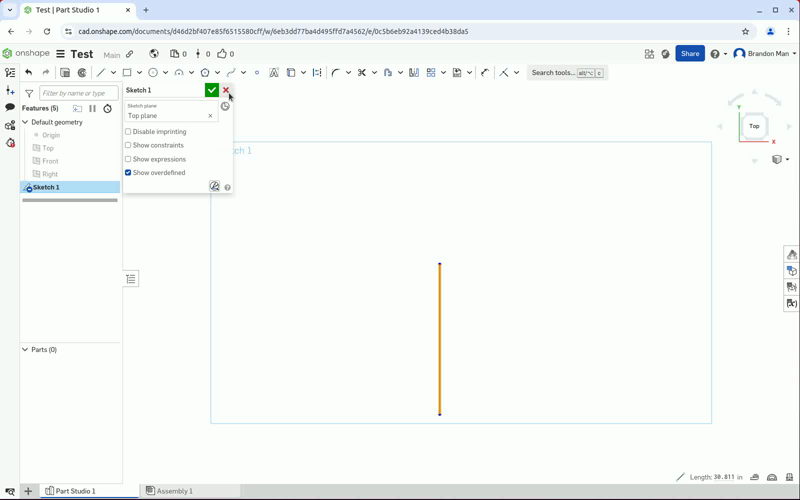
key(shift+h)
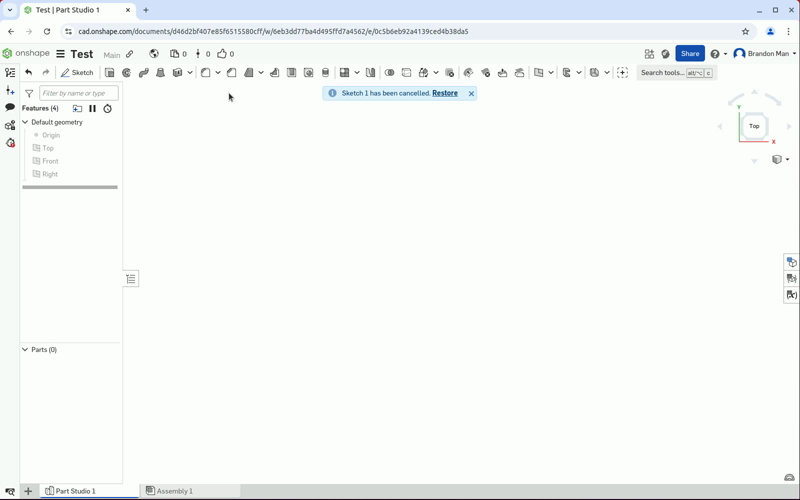
mouse_move(73, 352)
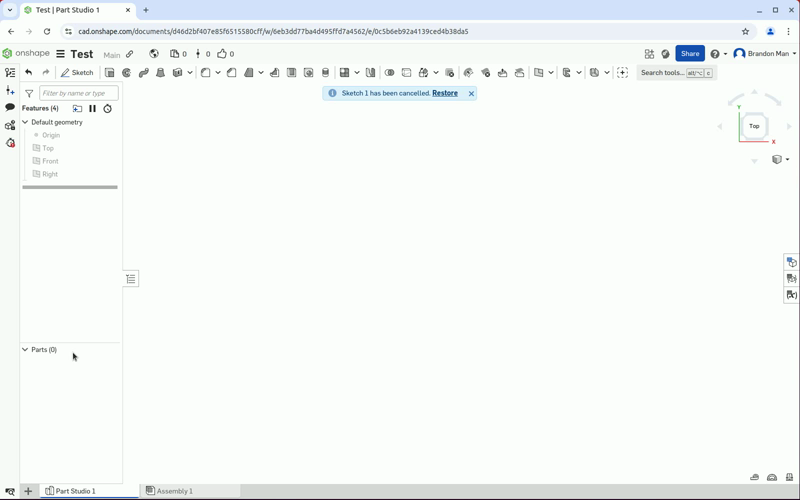
key(y)
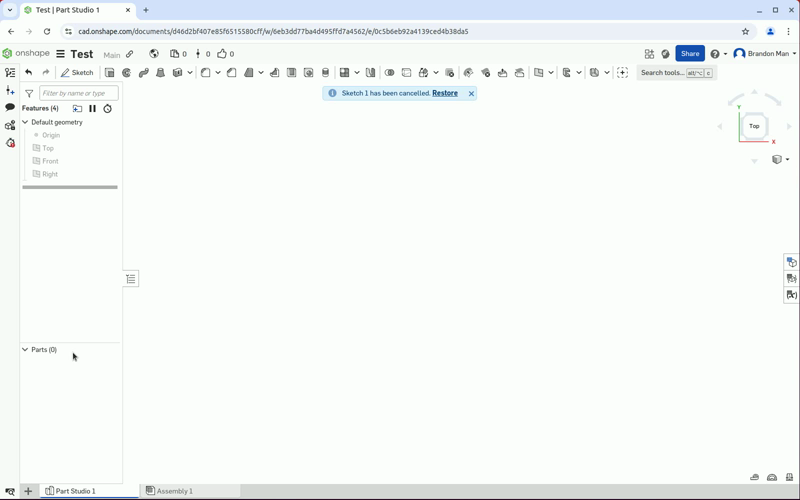
key(shift+p)
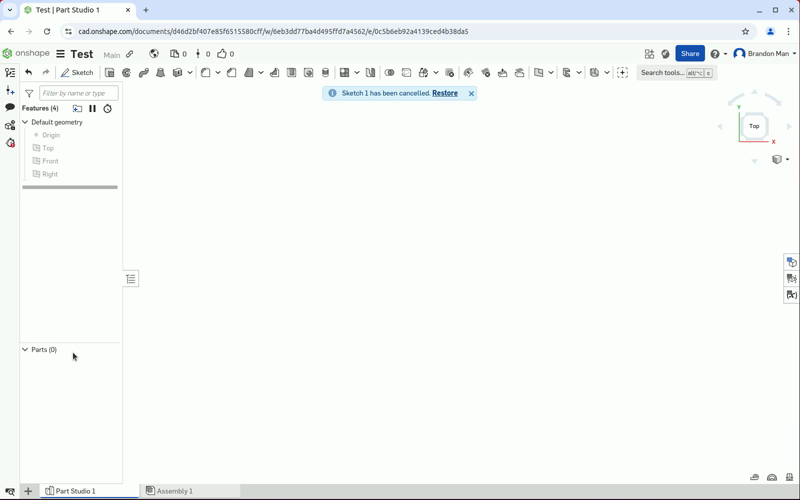
key(space)
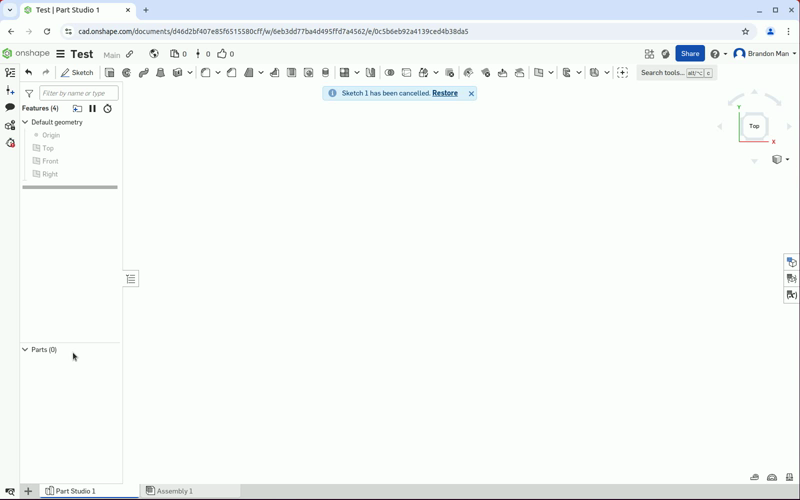
key_down(shift)
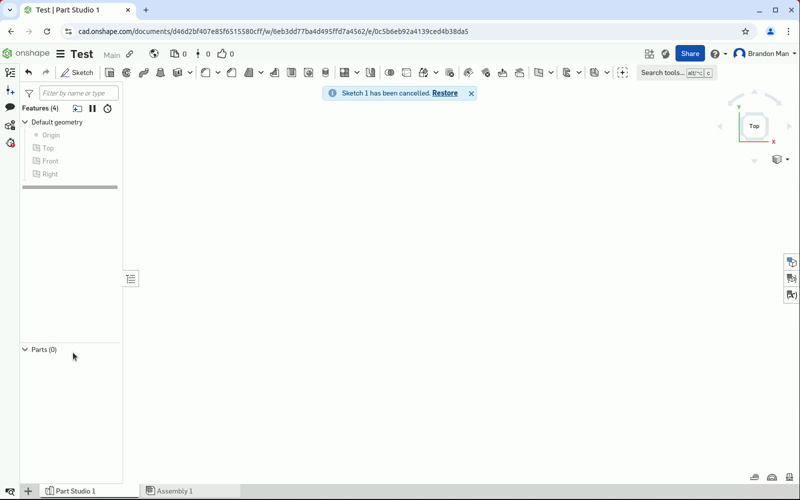
key(up)
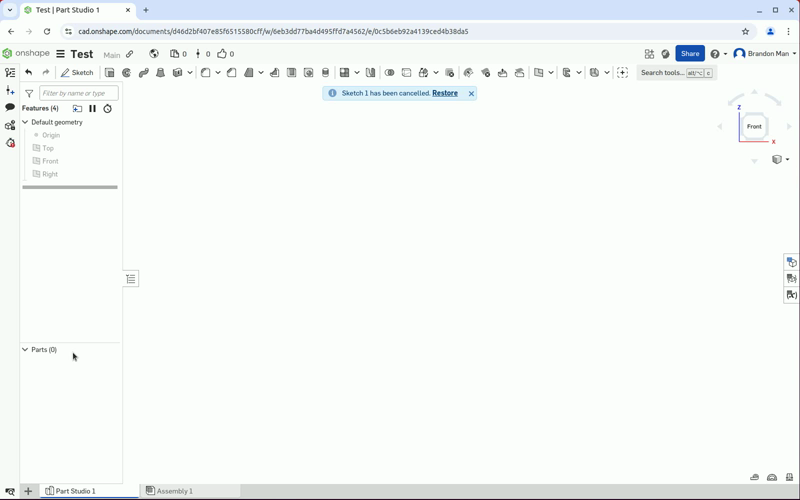
key_up(shift)
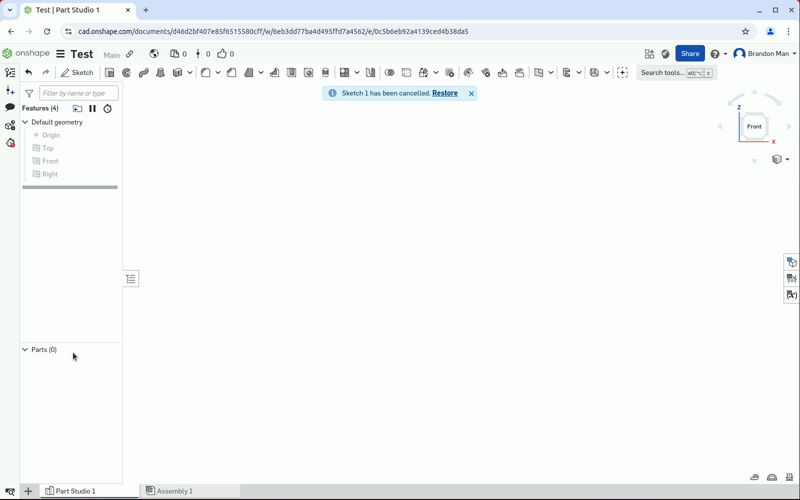
mouse_move(73, 352)
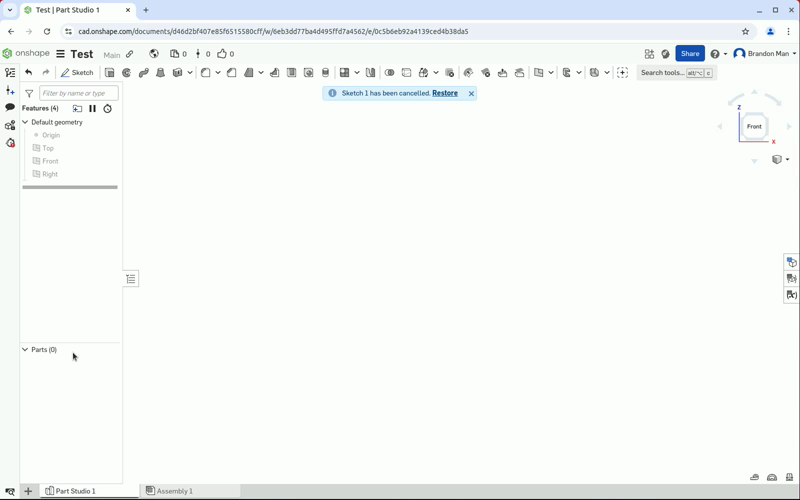
key(shift+y)
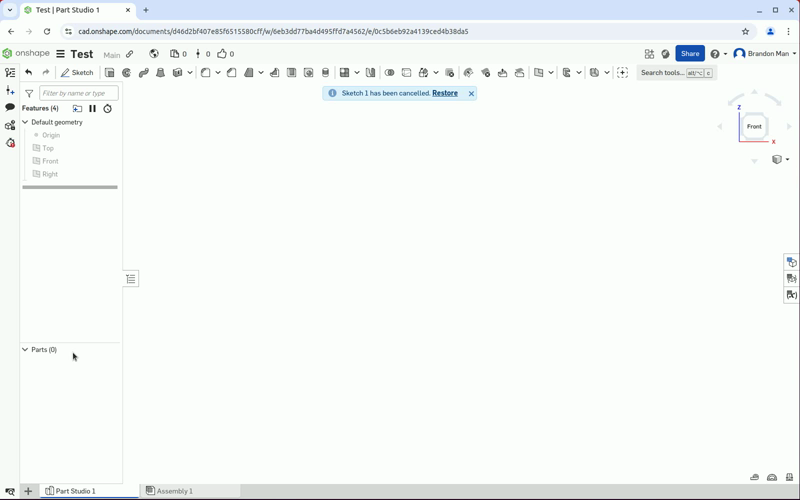
key(shift+s)
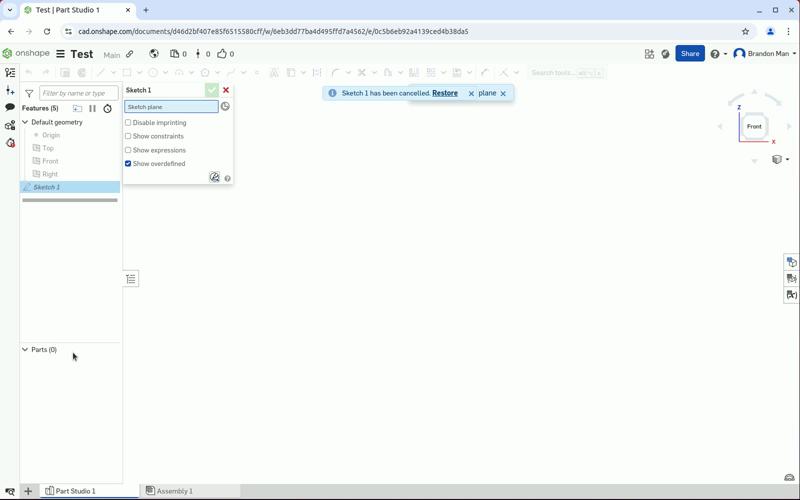
mouse_move(73, 163)
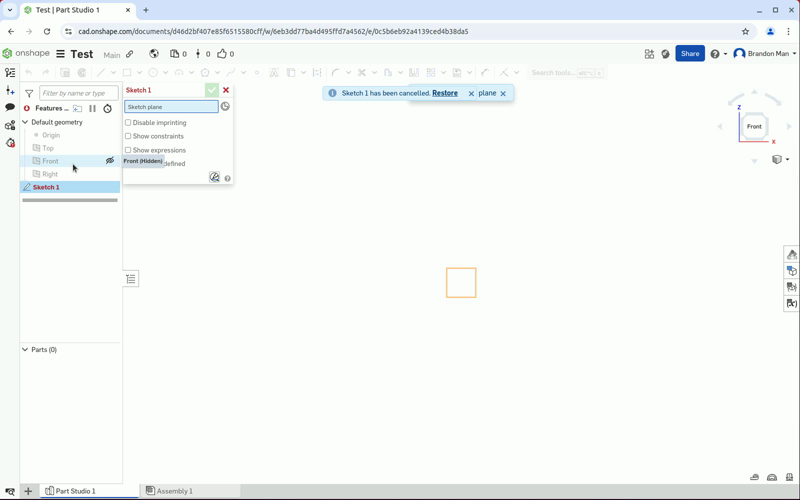
click(73, 163)
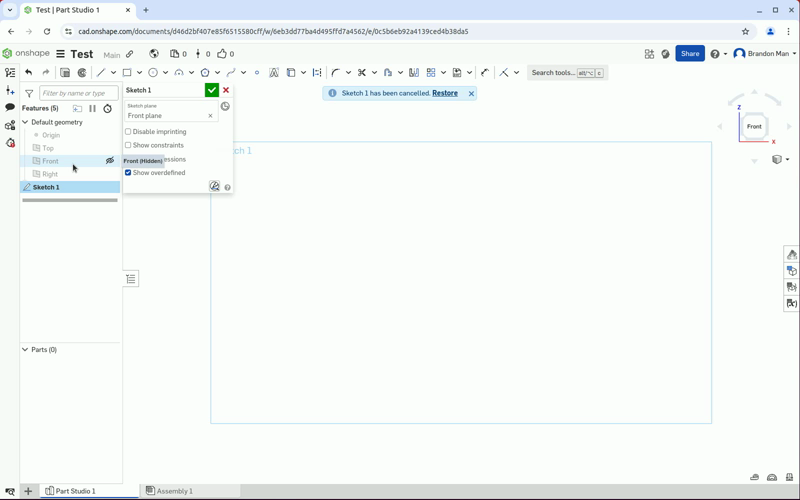
mouse_move(73, 352)
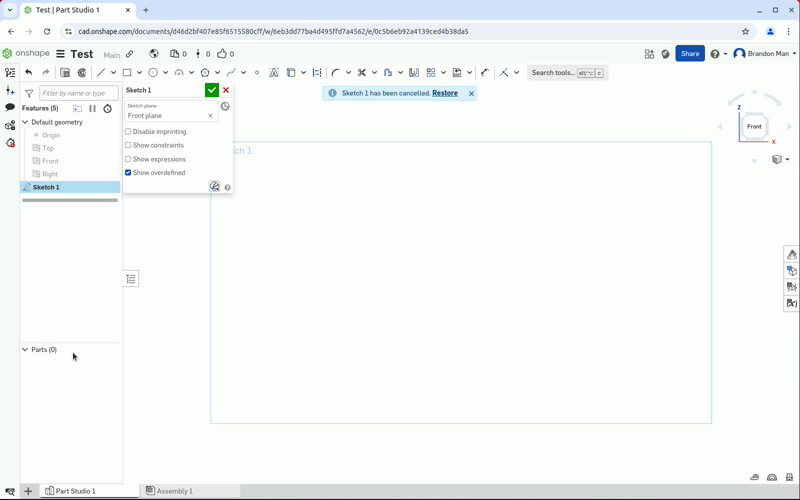
key(y)
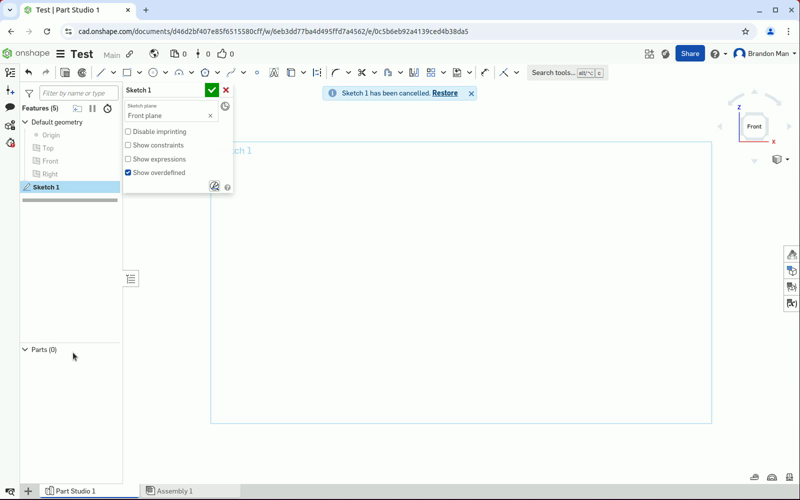
key(a)
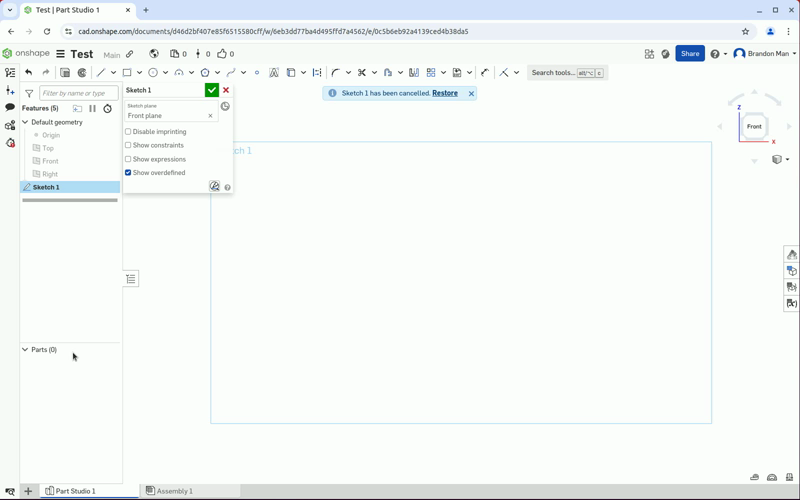
key_down(shift)
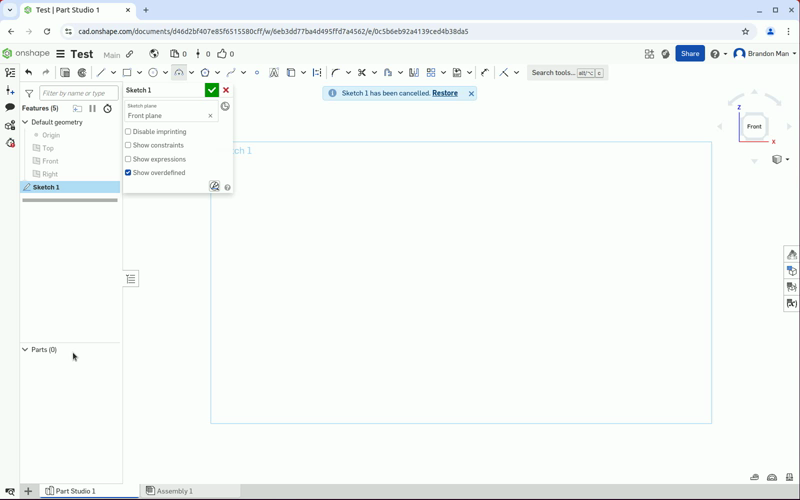
mouse_move(398, 238)
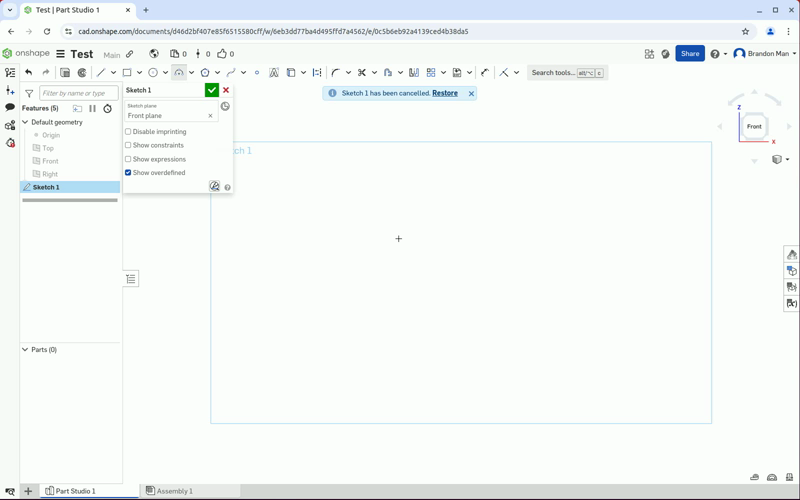
click(398, 238)
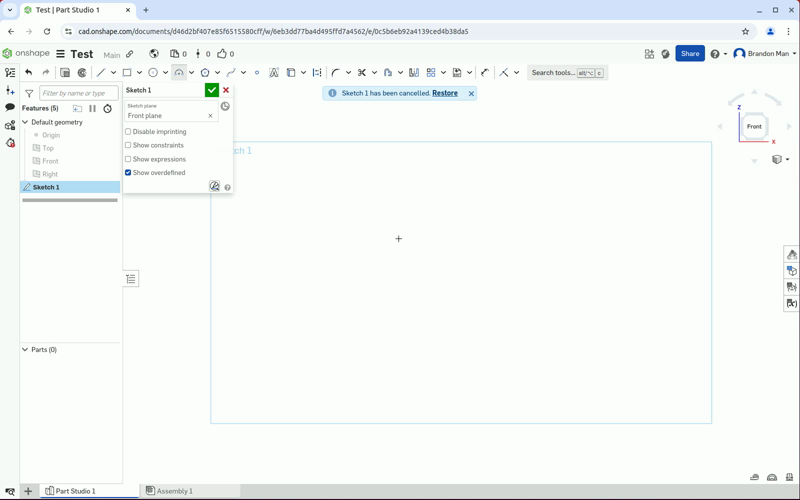
key_up(shift)
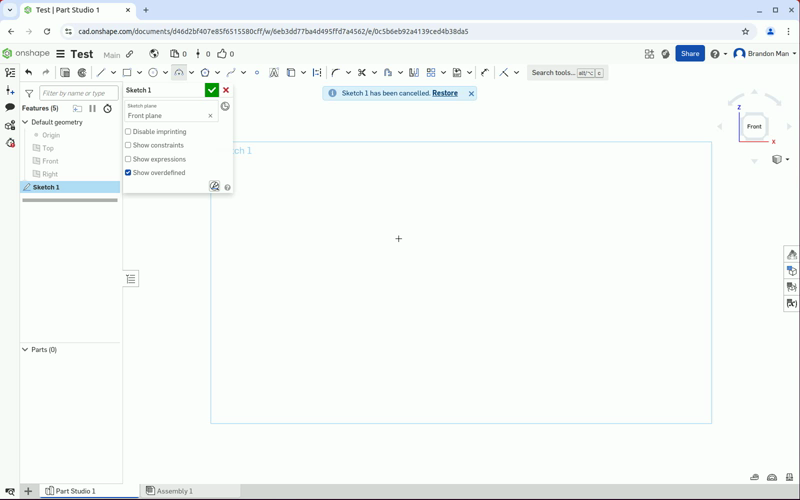
key_down(shift)
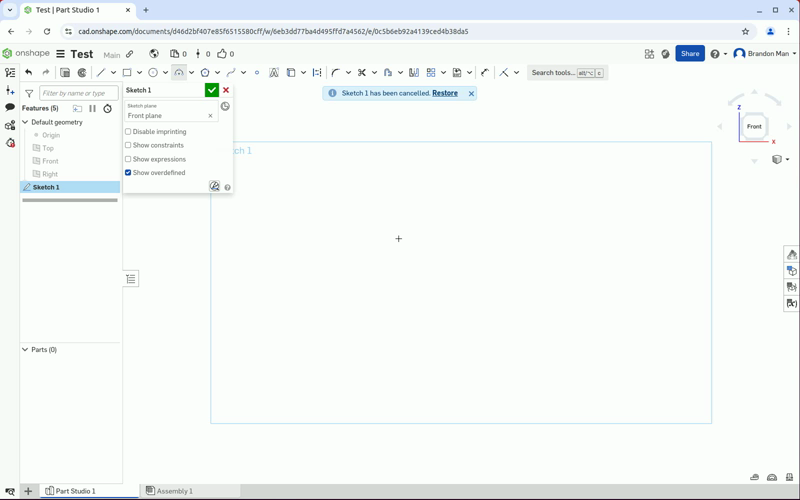
mouse_move(436, 238)
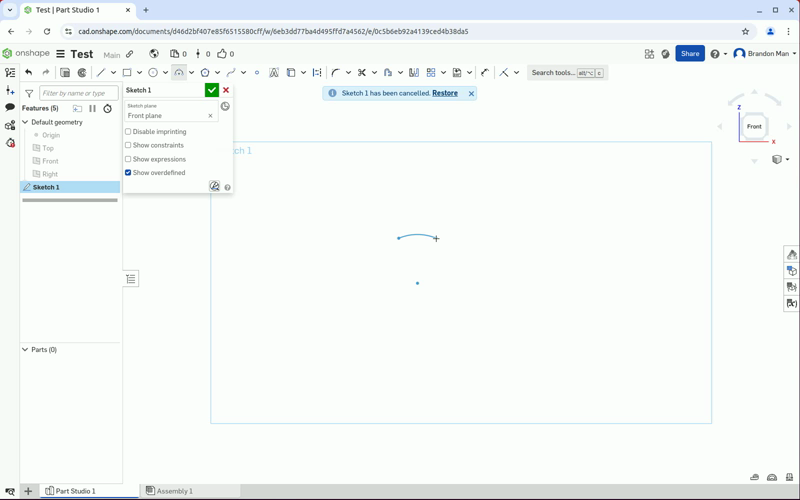
click(436, 238)
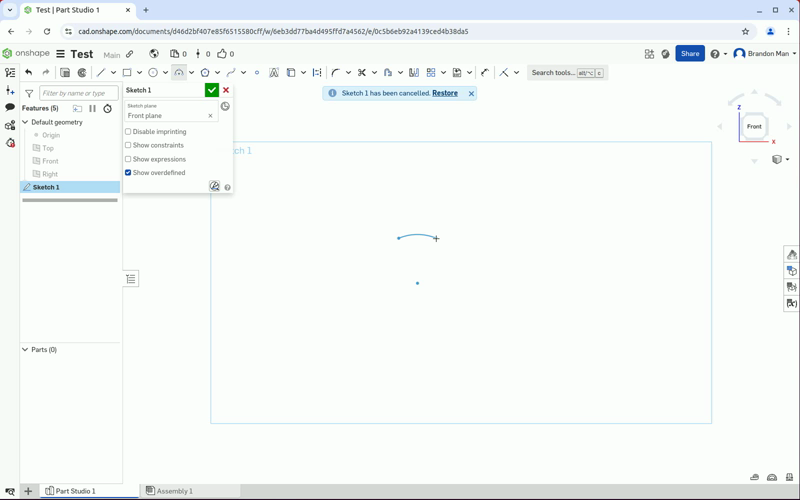
mouse_move(417, 221)
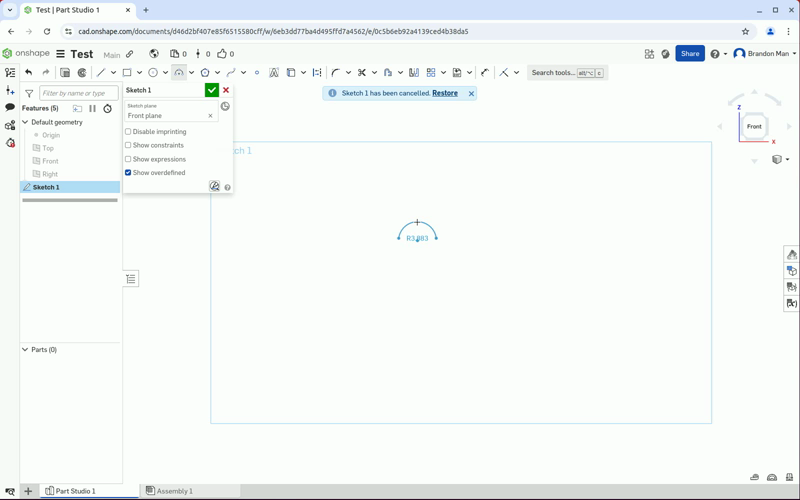
click(417, 221)
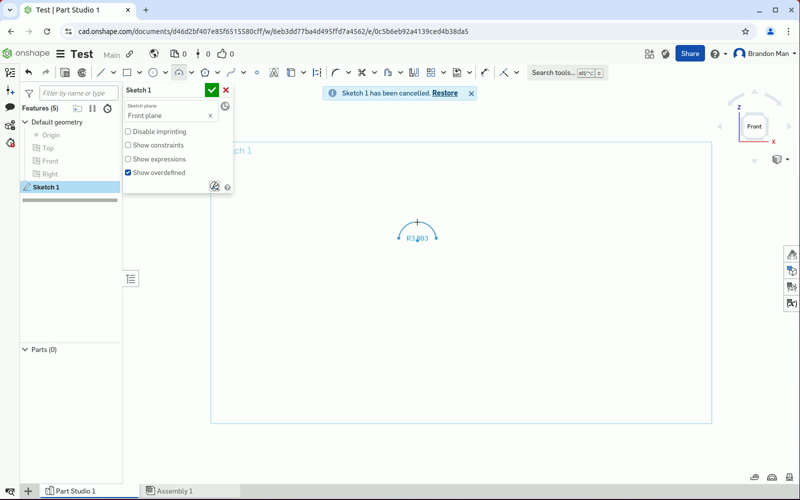
key_up(shift)
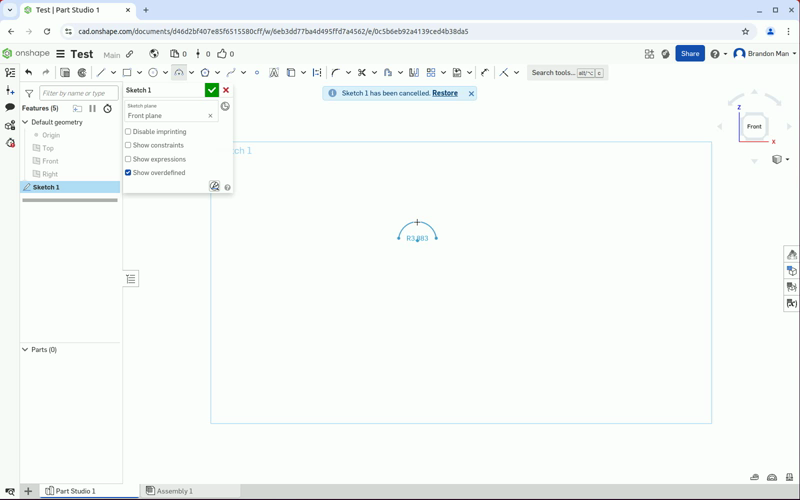
key(esc)
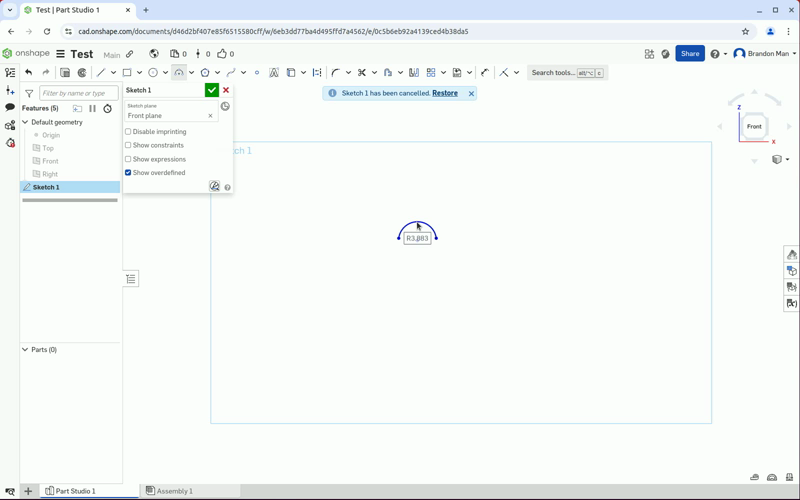
key(l)
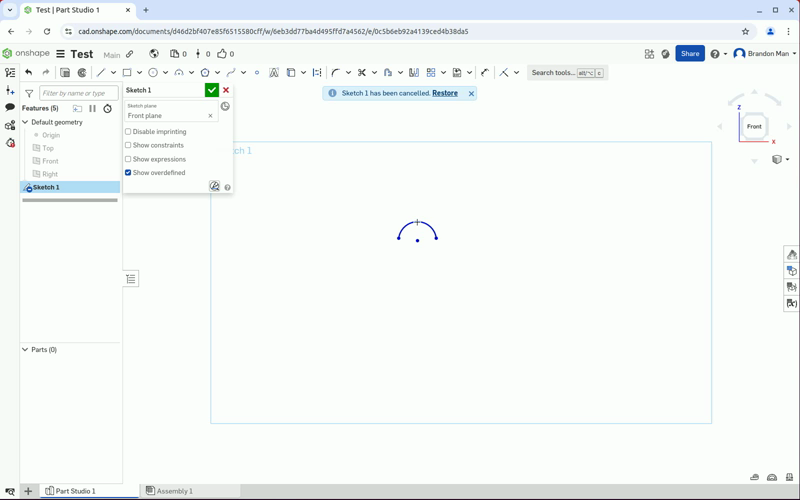
mouse_move(436, 238)
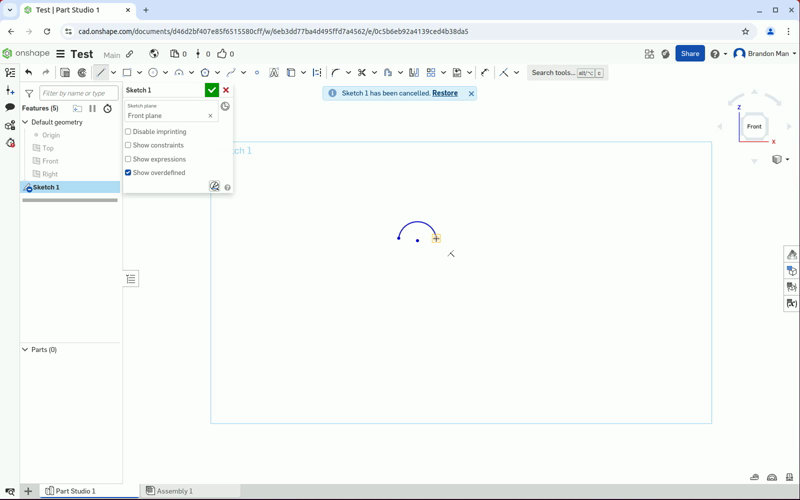
click(436, 238)
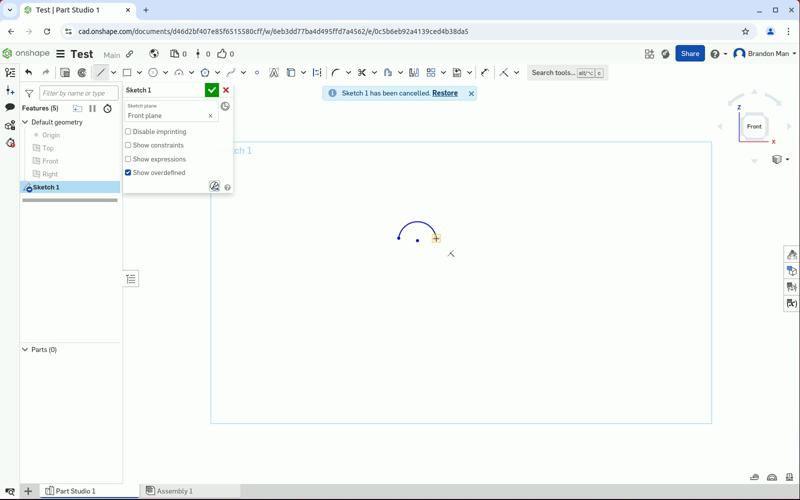
key_down(shift)
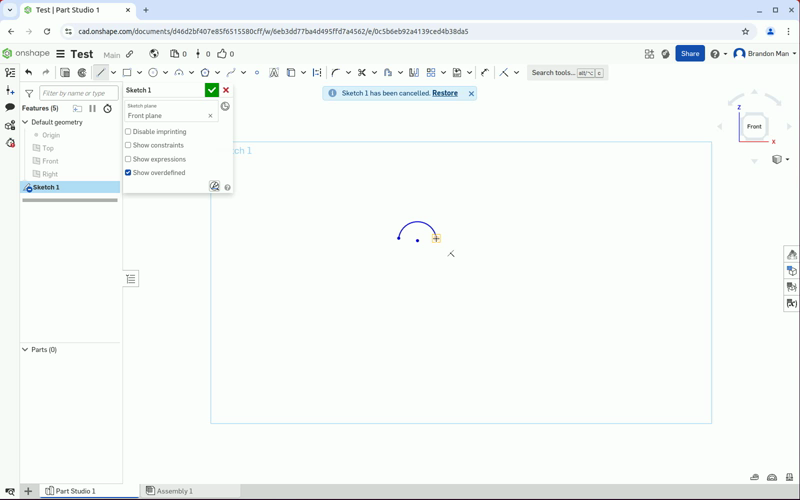
mouse_move(466, 238)
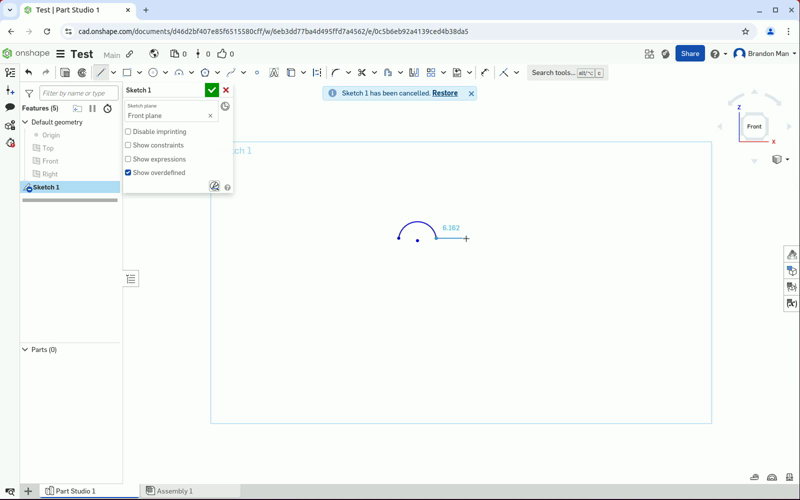
mouse_move(428, 179)
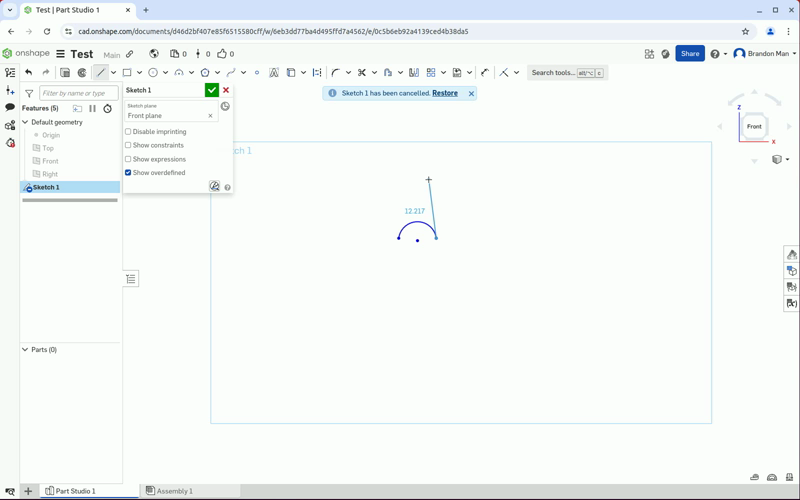
click(428, 179)
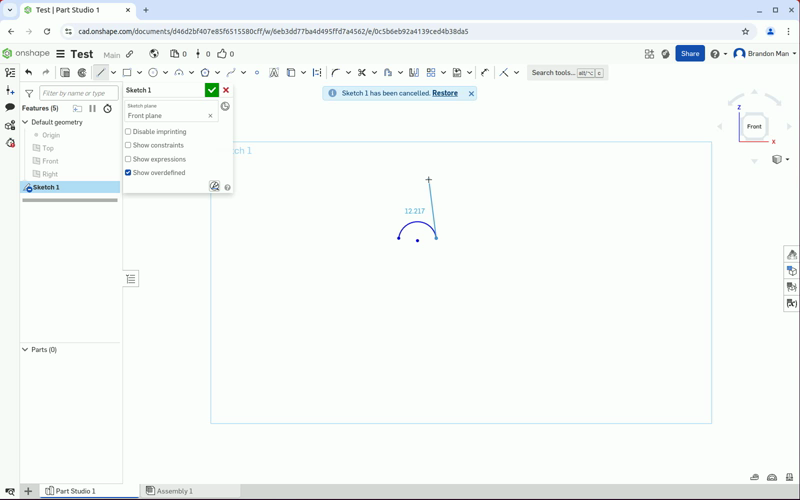
key_up(shift)
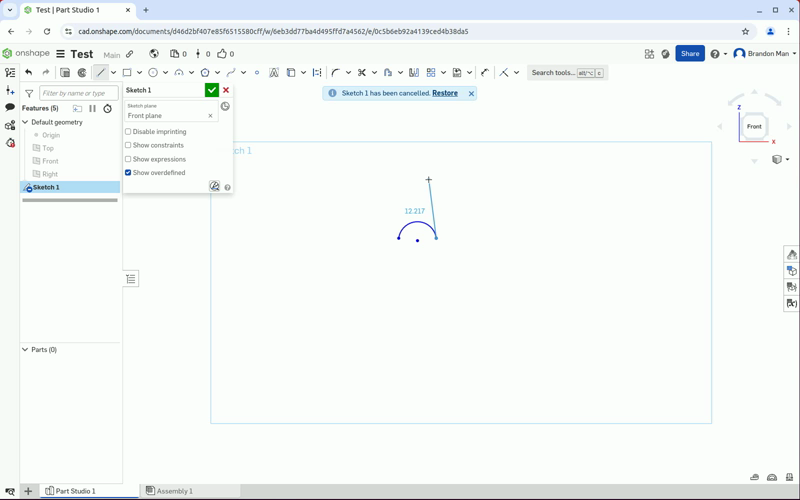
key(esc)
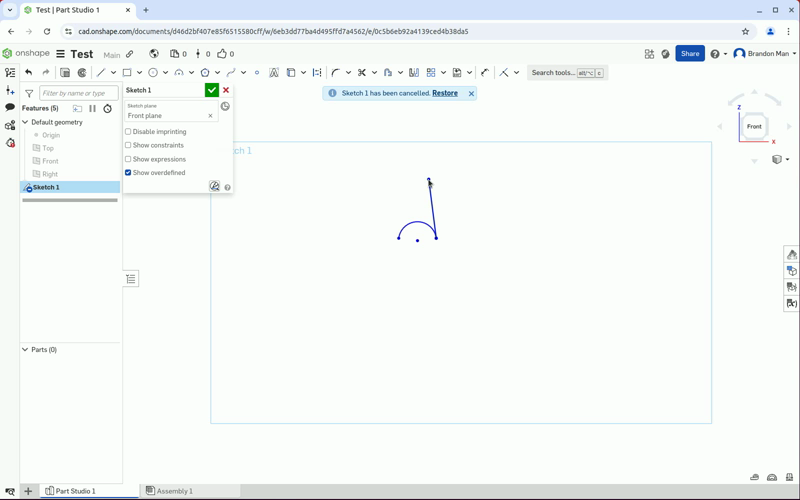
key(a)
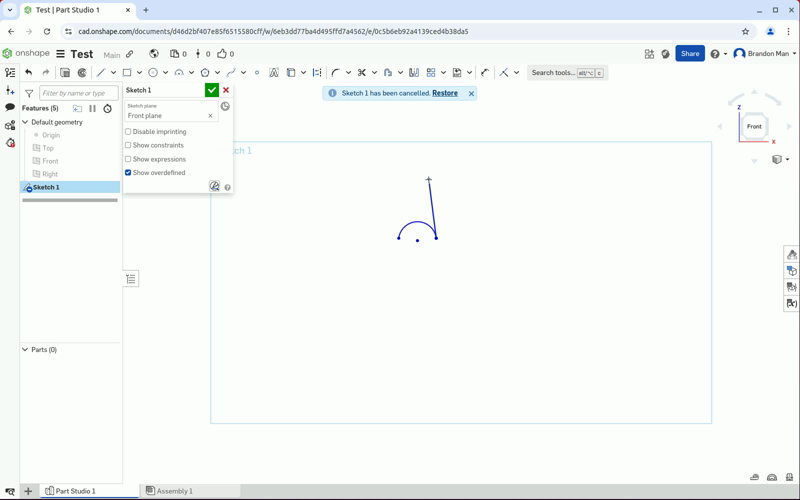
mouse_move(428, 179)
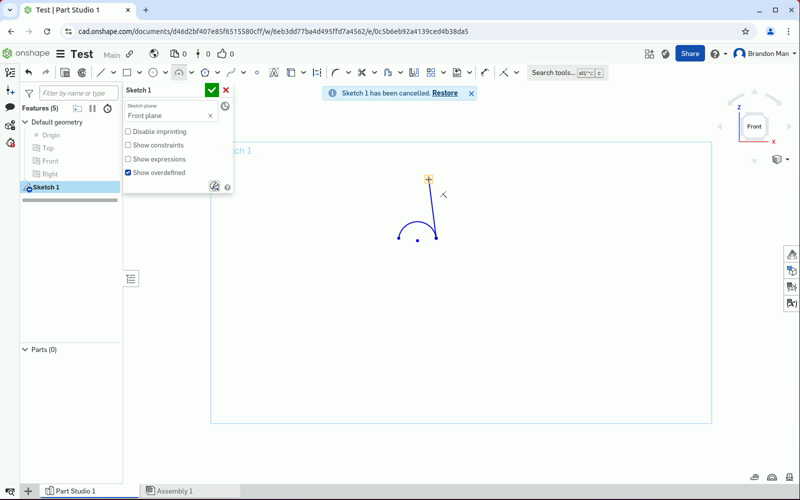
click(428, 179)
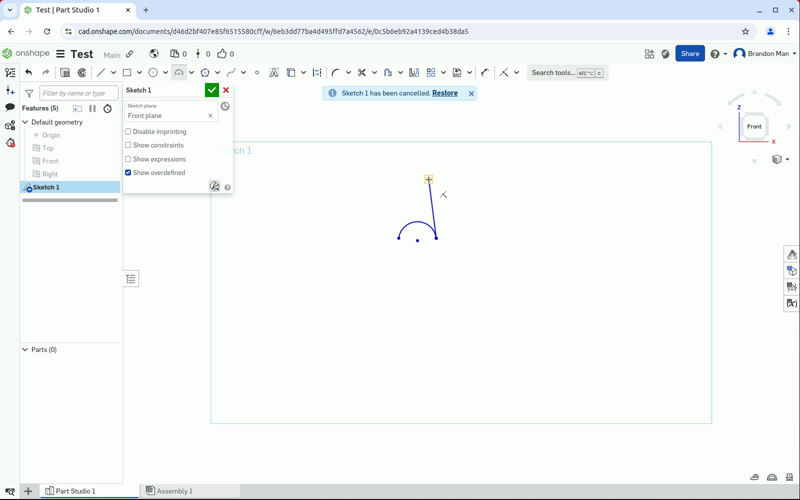
key_down(shift)
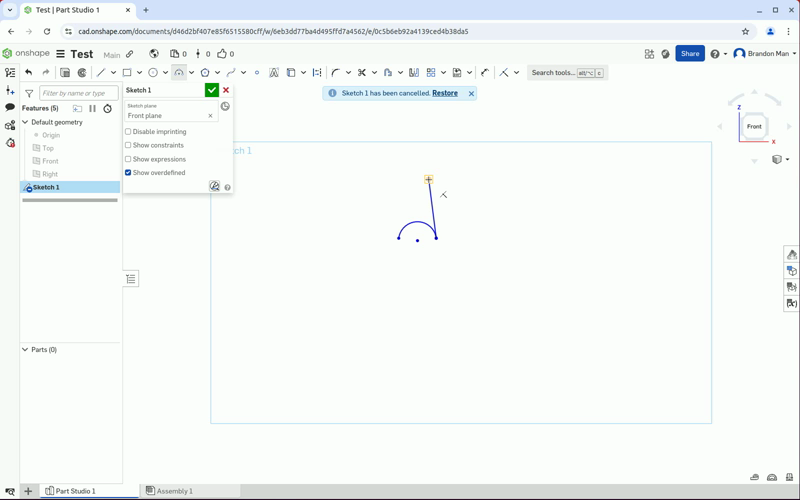
mouse_move(406, 179)
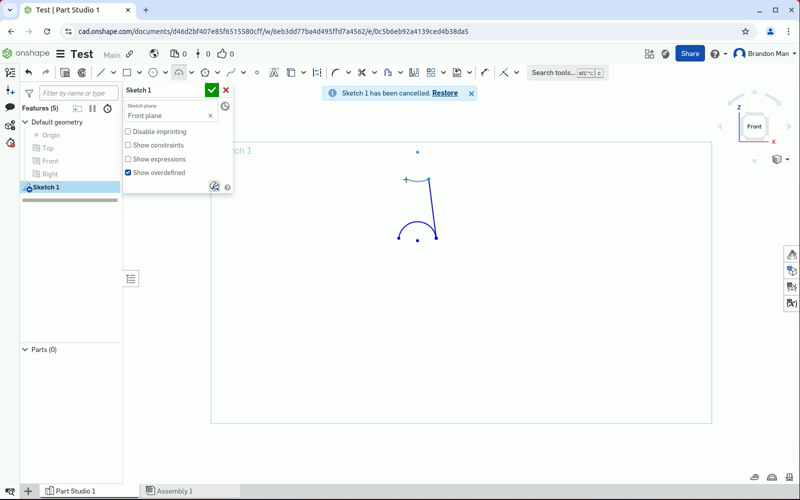
click(406, 179)
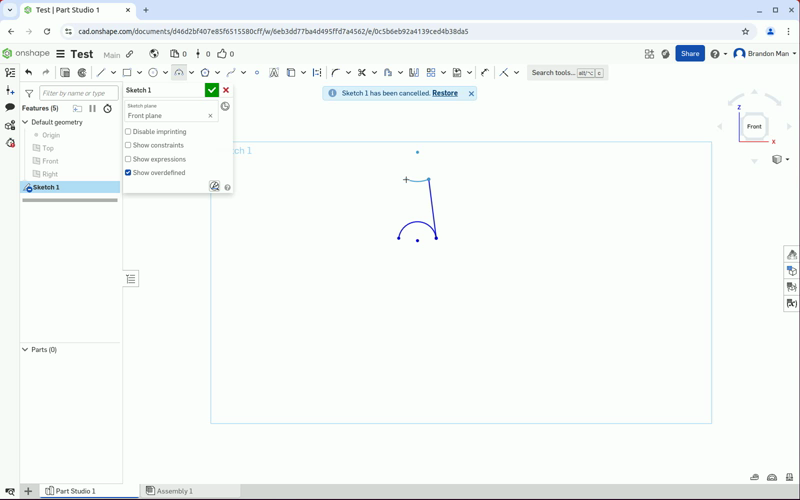
mouse_move(417, 192)
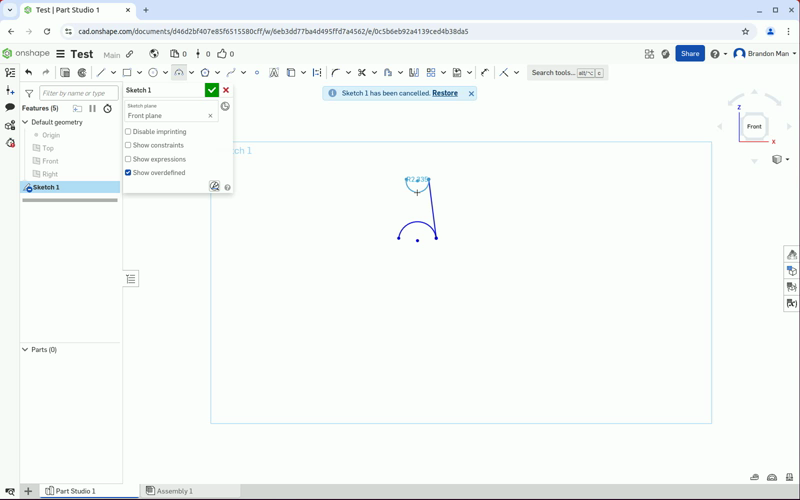
click(417, 192)
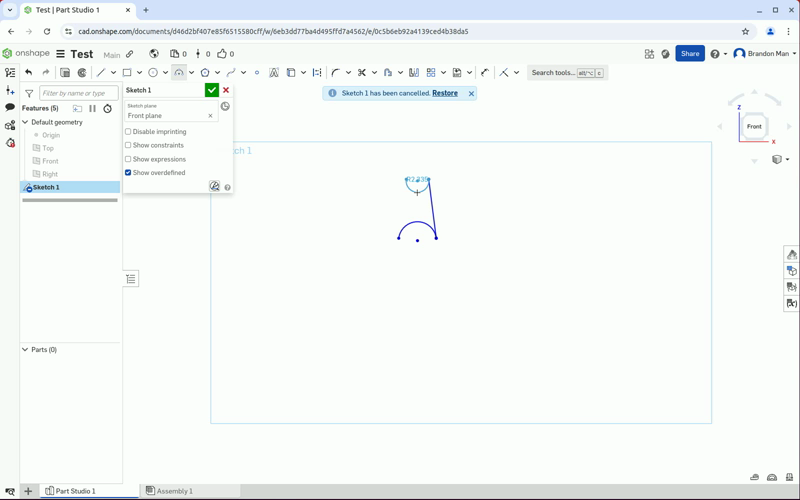
key_up(shift)
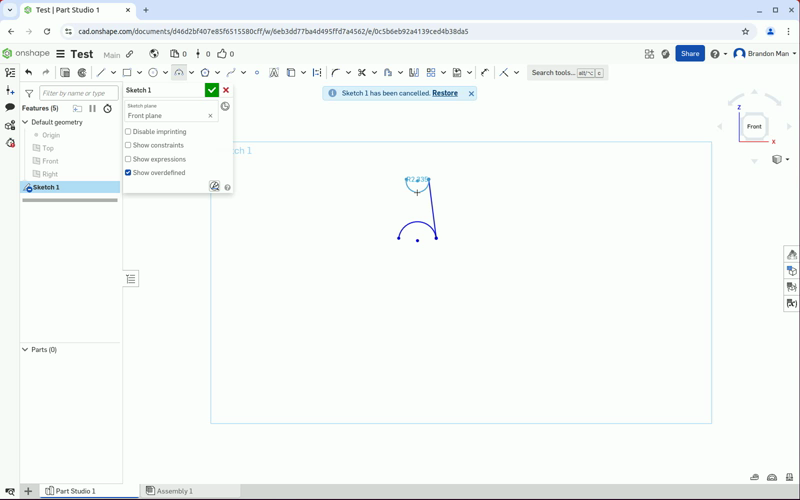
key(esc)
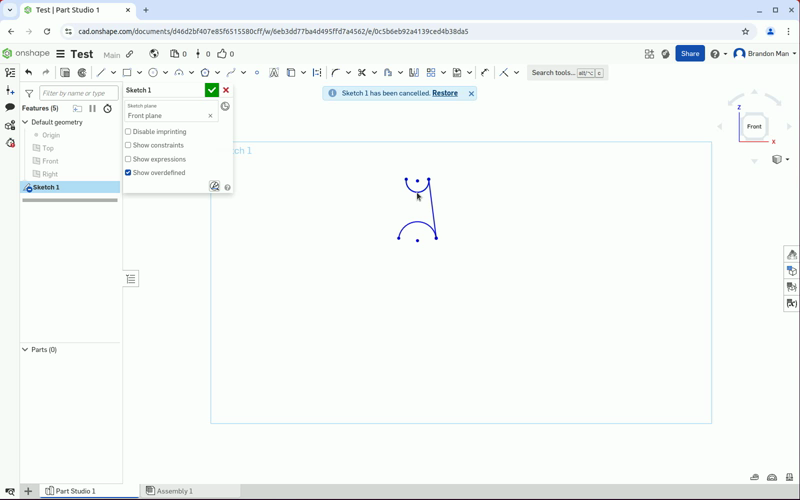
key(l)
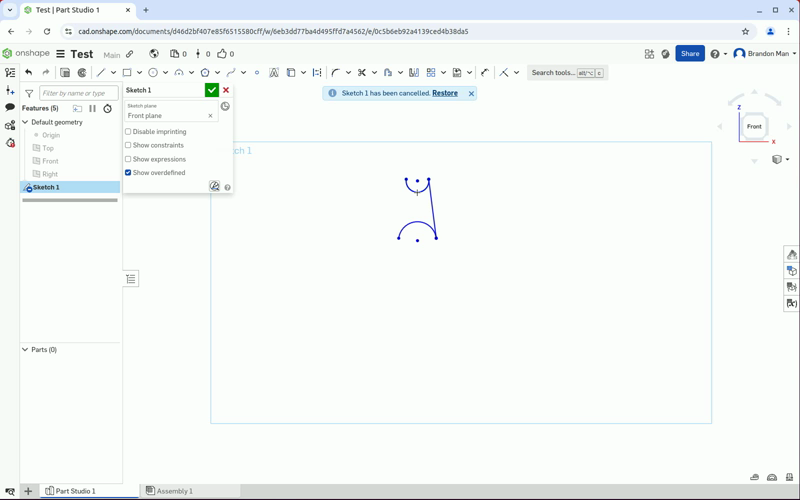
mouse_move(406, 179)
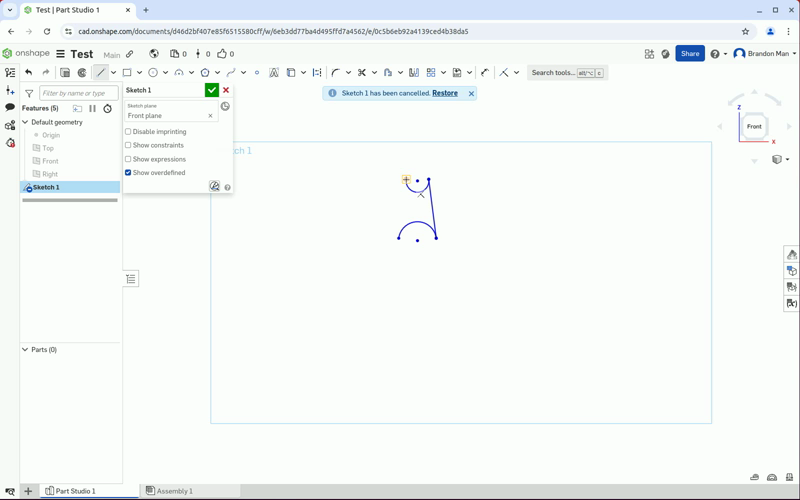
click(406, 179)
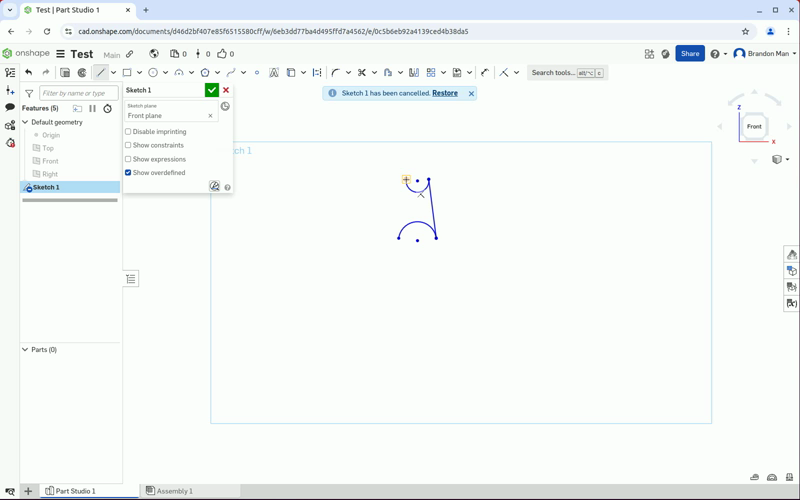
mouse_move(436, 179)
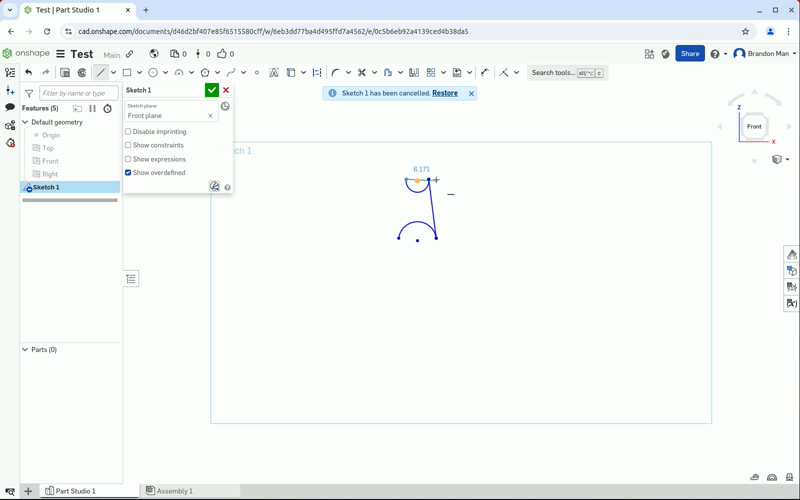
key_down(shift)
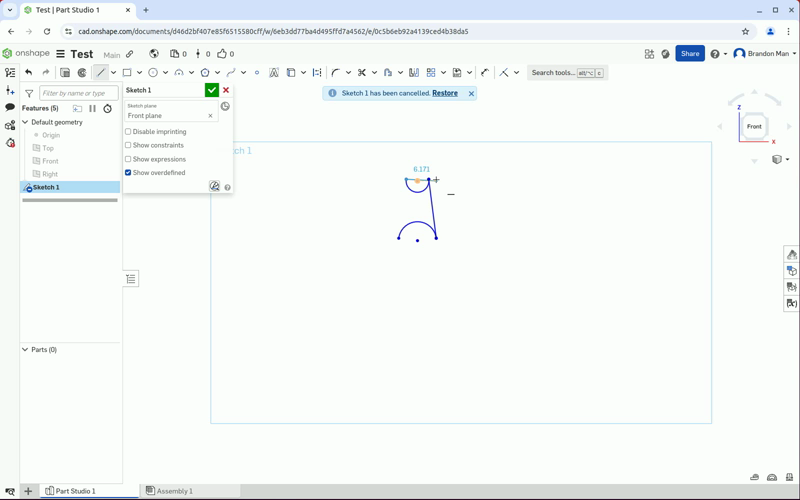
mouse_move(398, 238)
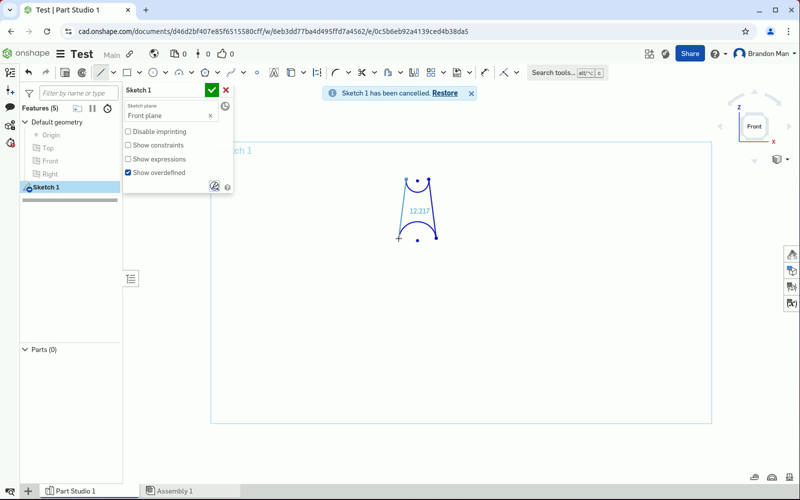
key_up(shift)
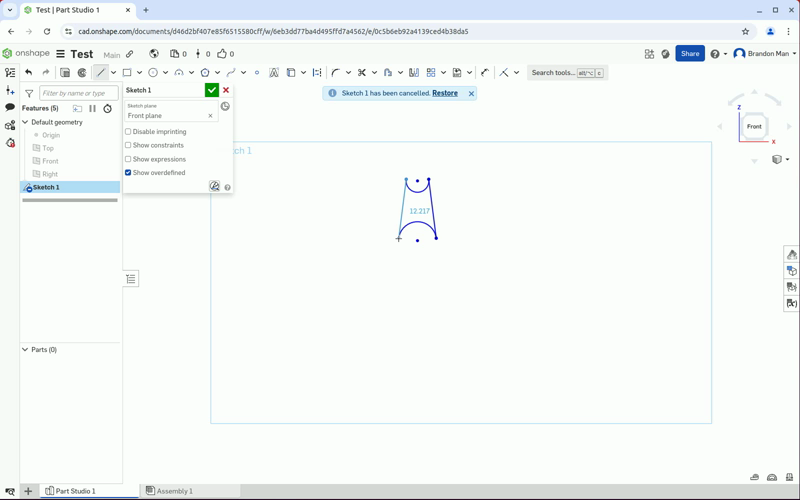
click(398, 238)
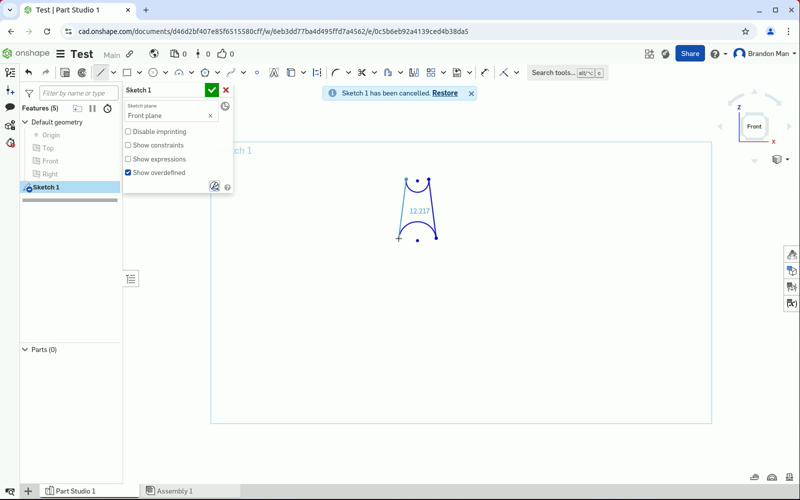
key(esc)
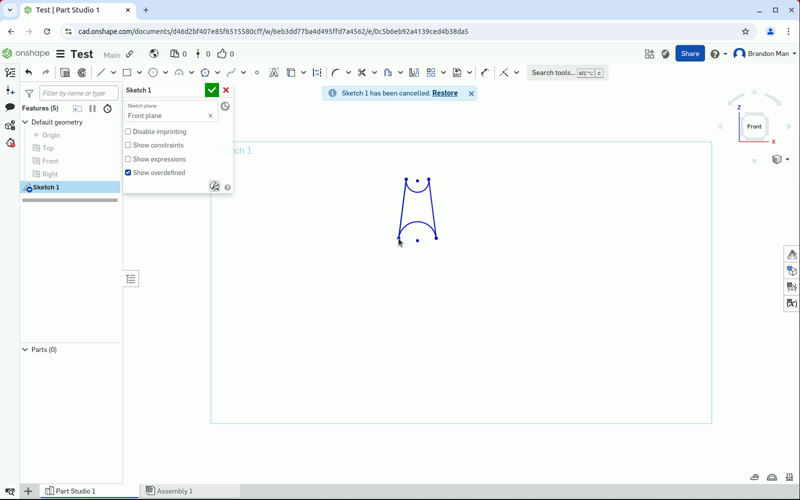
key(c)
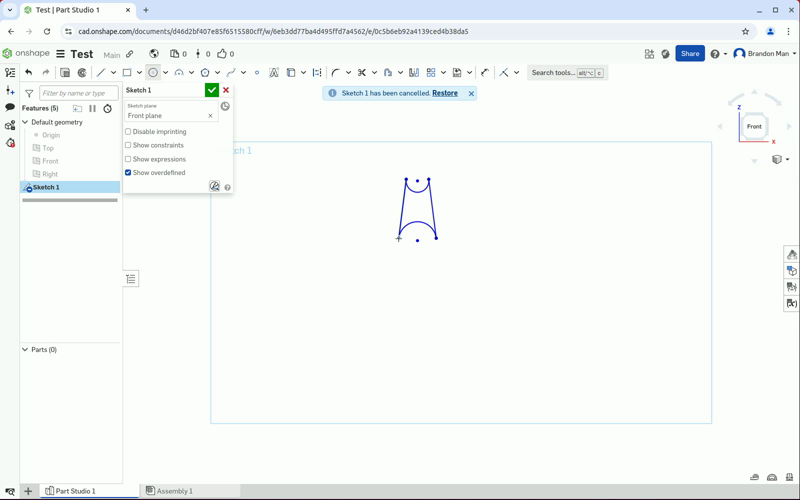
key_down(shift)
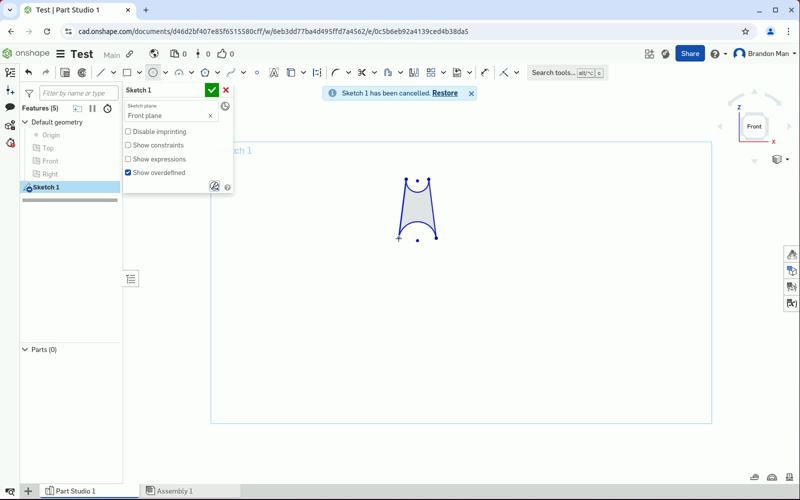
mouse_move(413, 197)
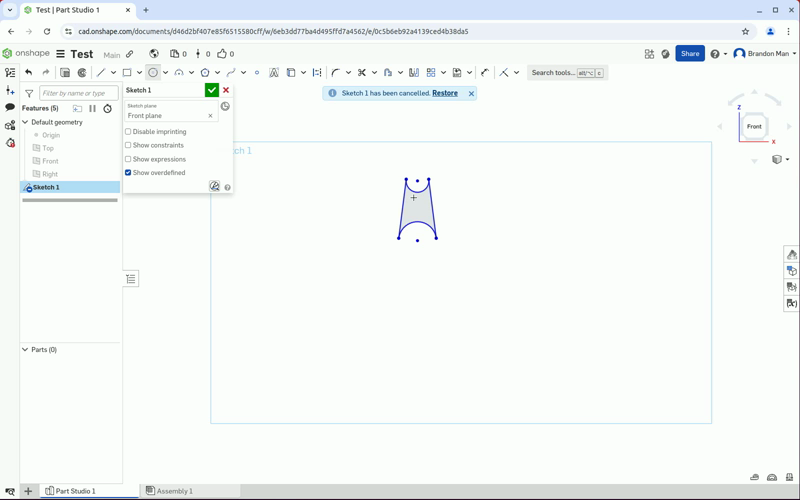
click(413, 197)
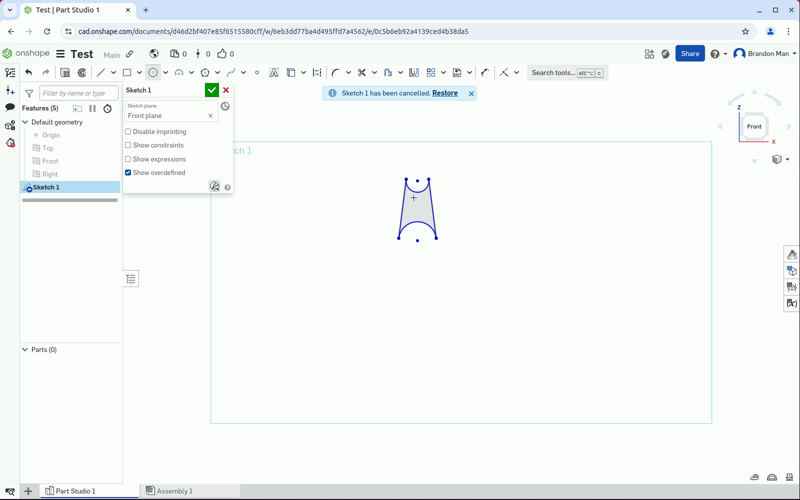
key_up(shift)
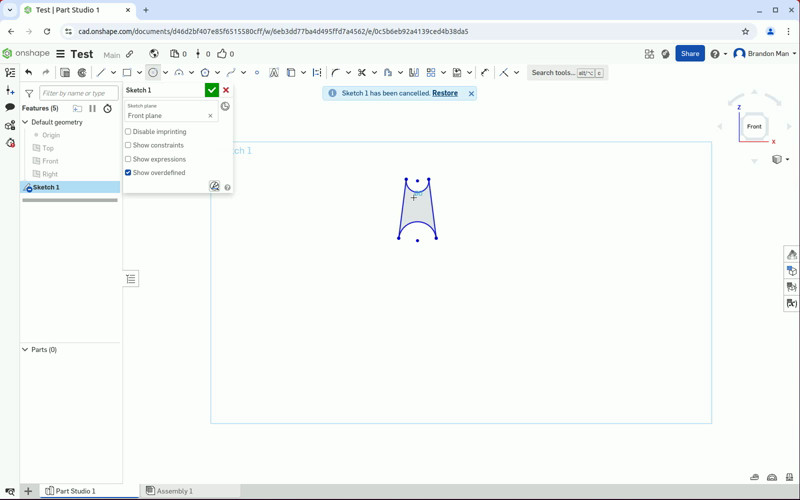
mouse_move(417, 197)
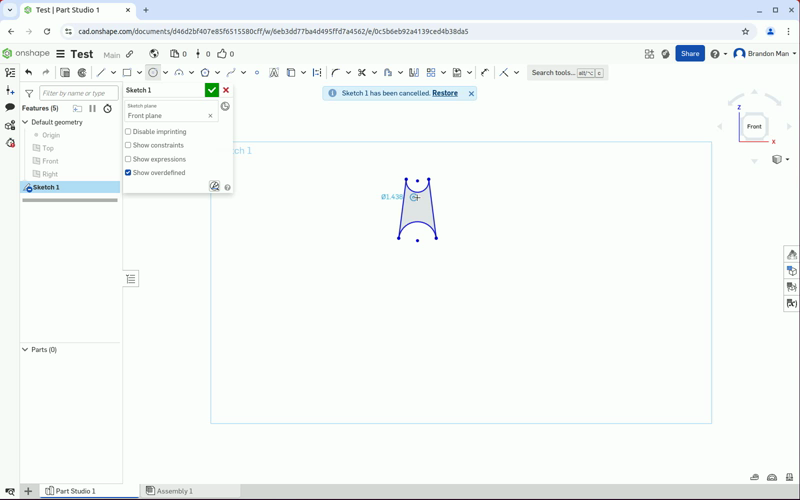
click(417, 197)
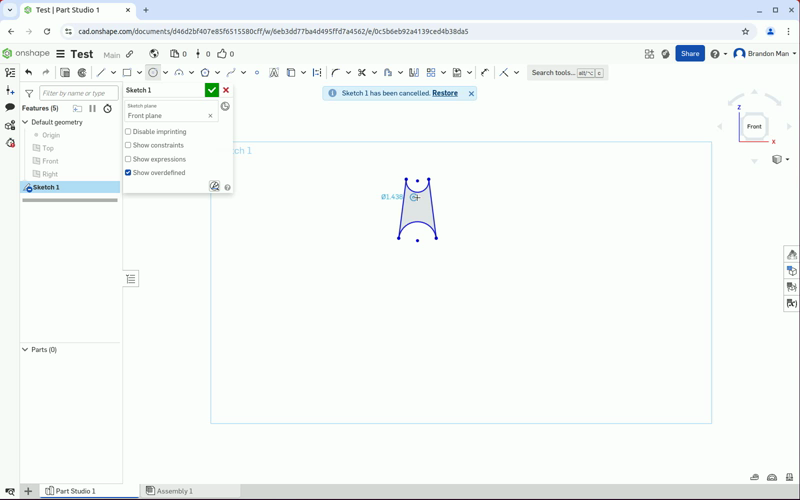
key(esc)
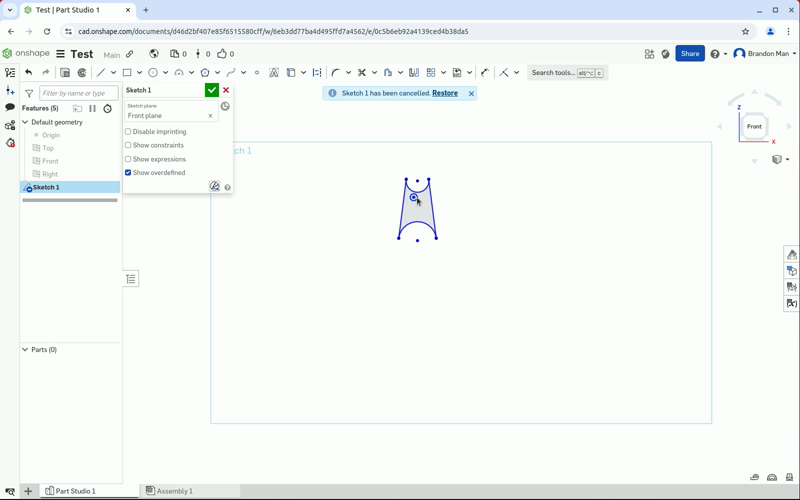
mouse_move(404, 206)
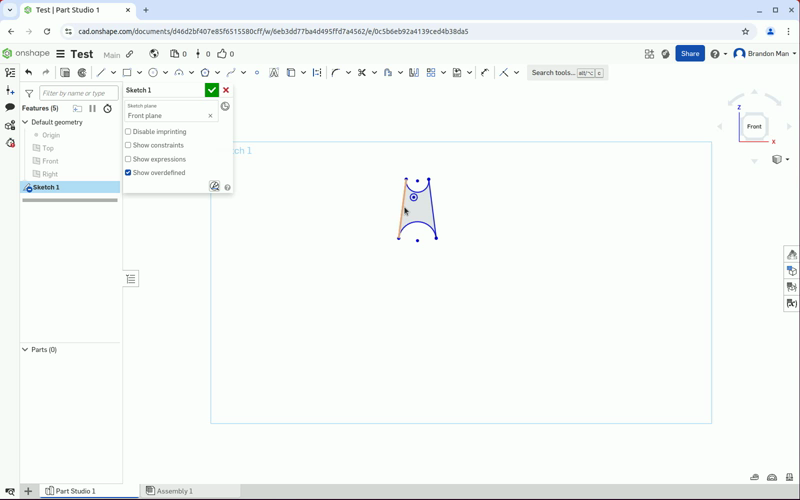
scroll(6)
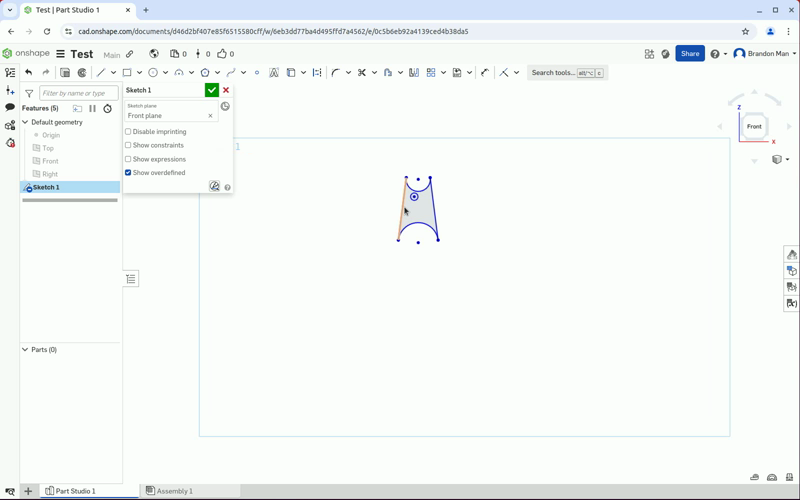
scroll(6)
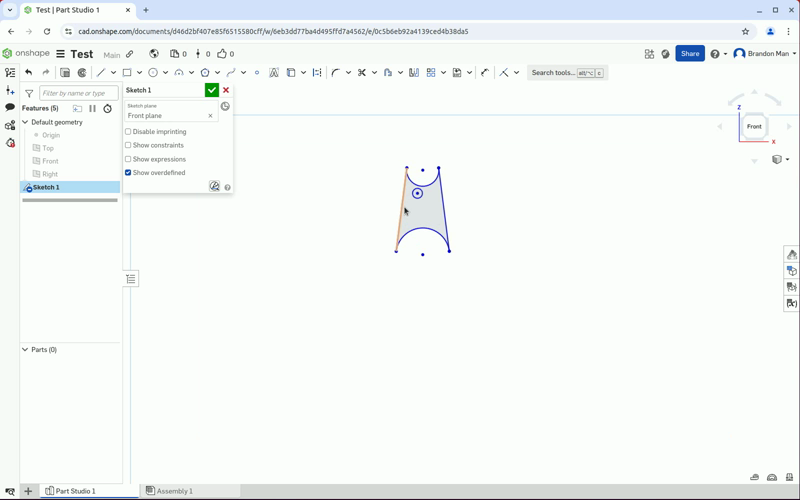
scroll(6)
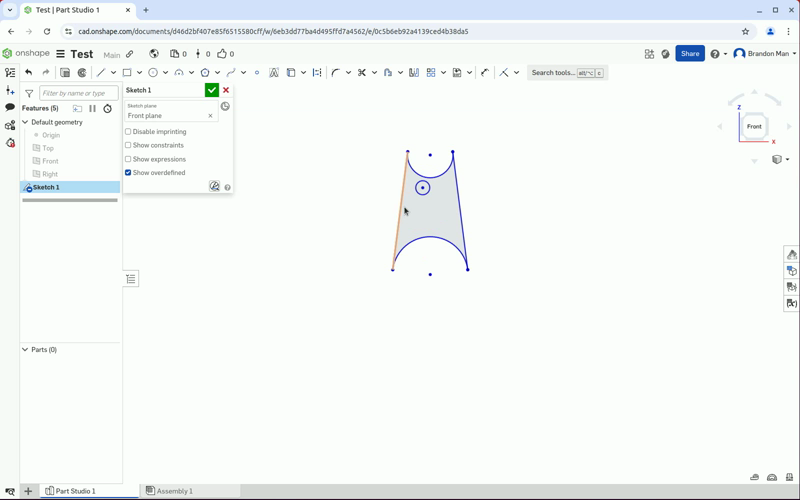
scroll(6)
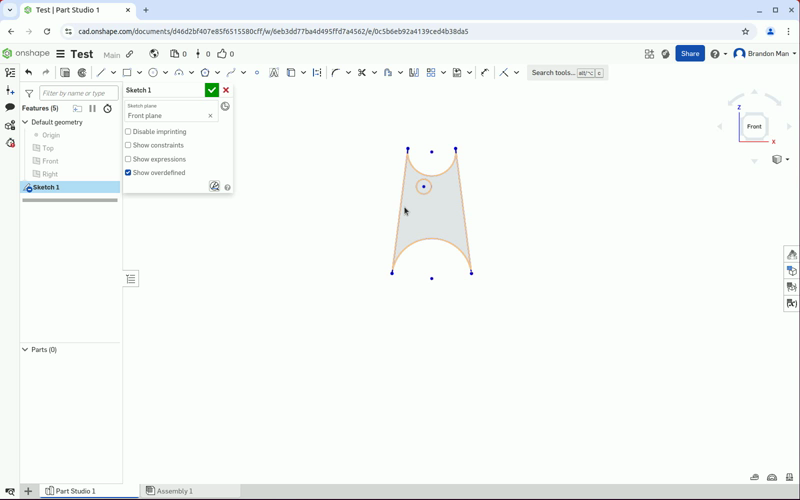
scroll(6)
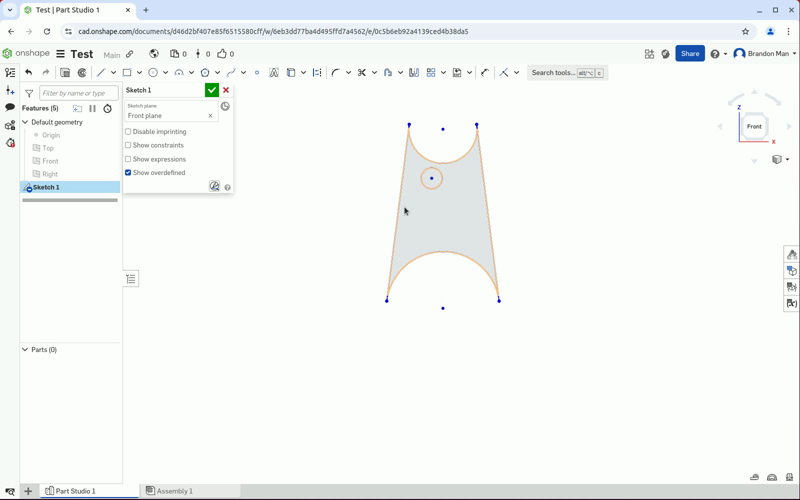
scroll(6)
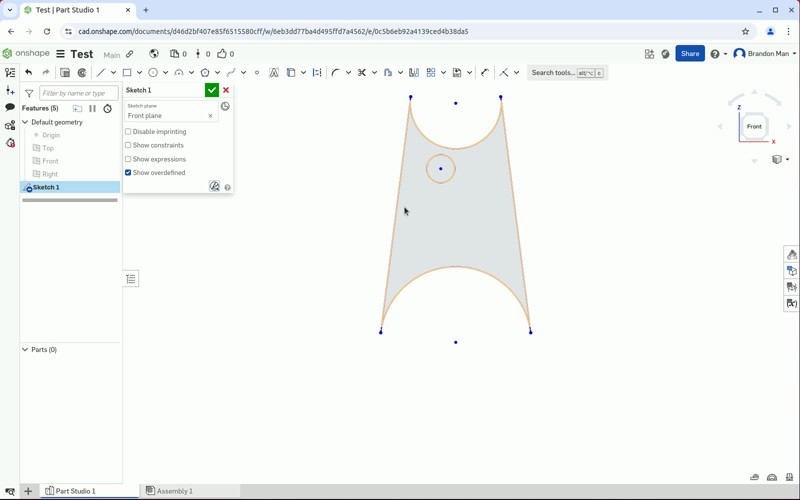
scroll(6)
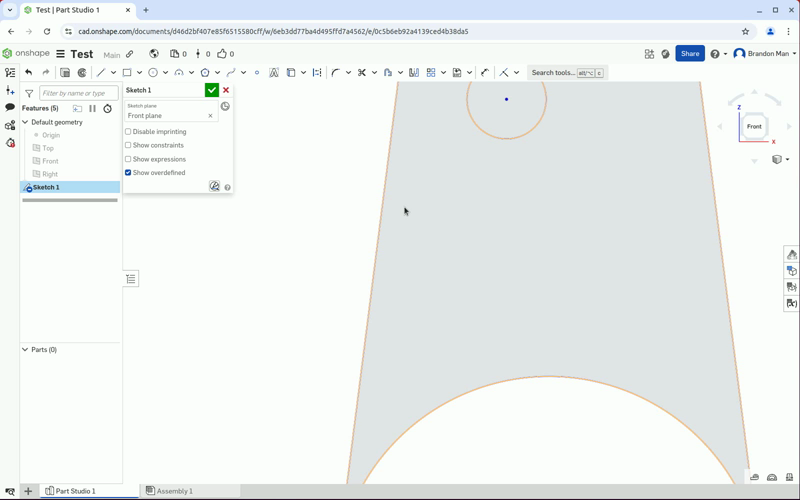
click(404, 206)
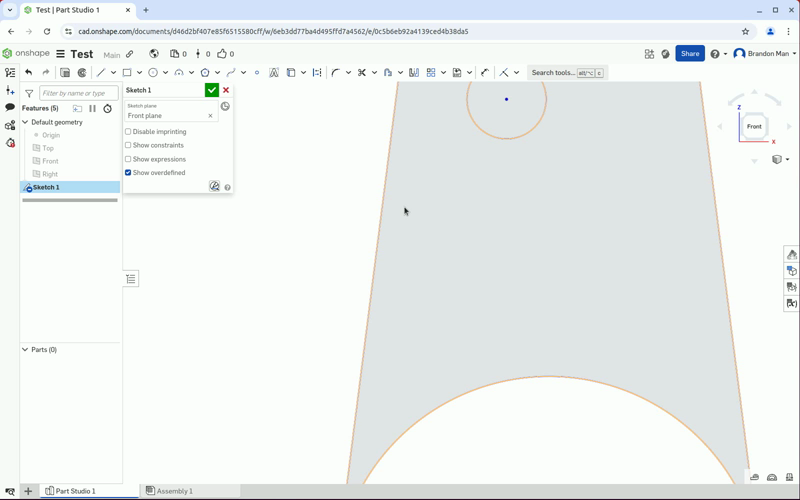
scroll(-6)
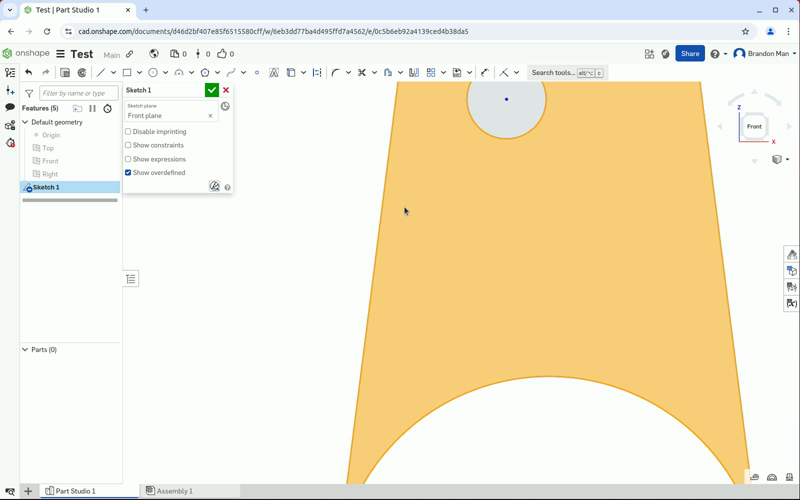
scroll(-6)
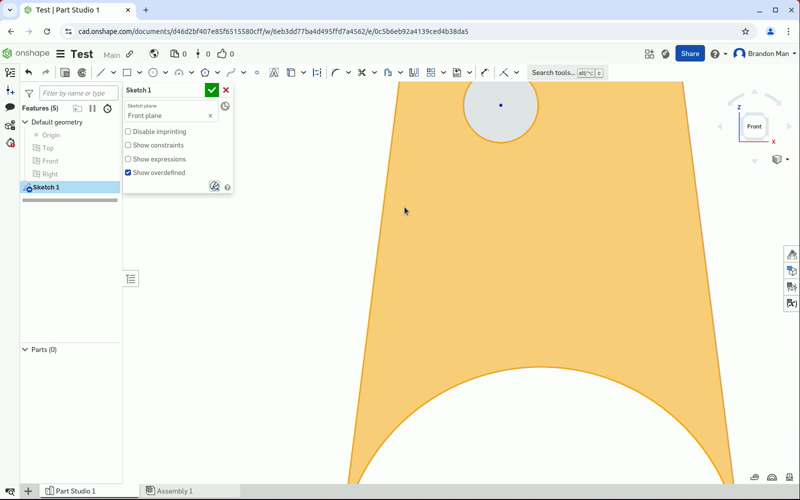
scroll(-6)
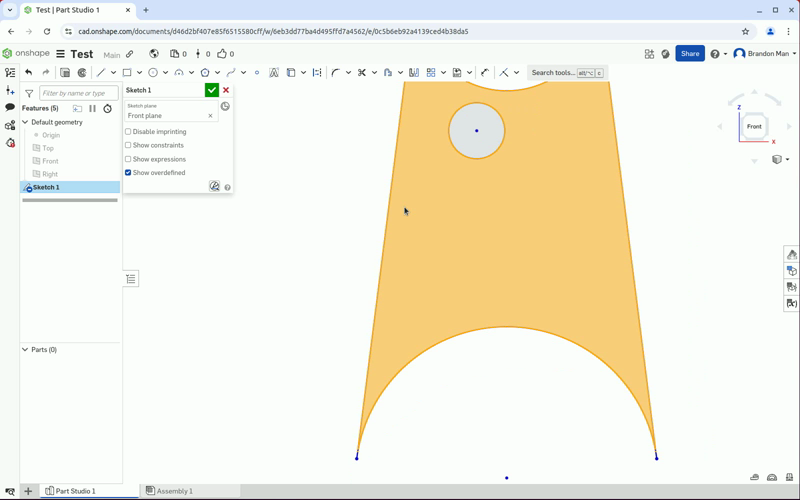
scroll(-6)
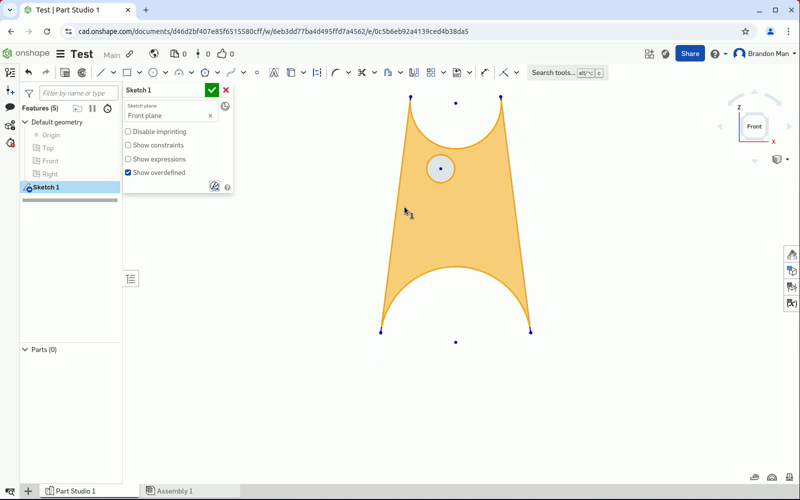
scroll(-6)
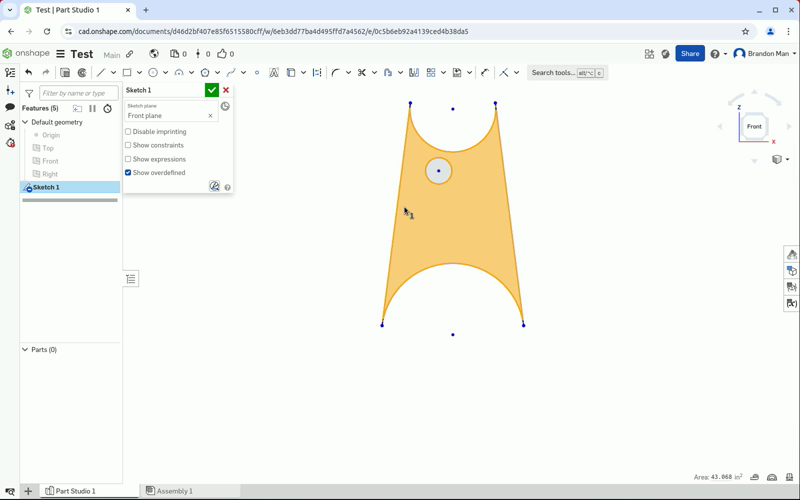
scroll(-6)
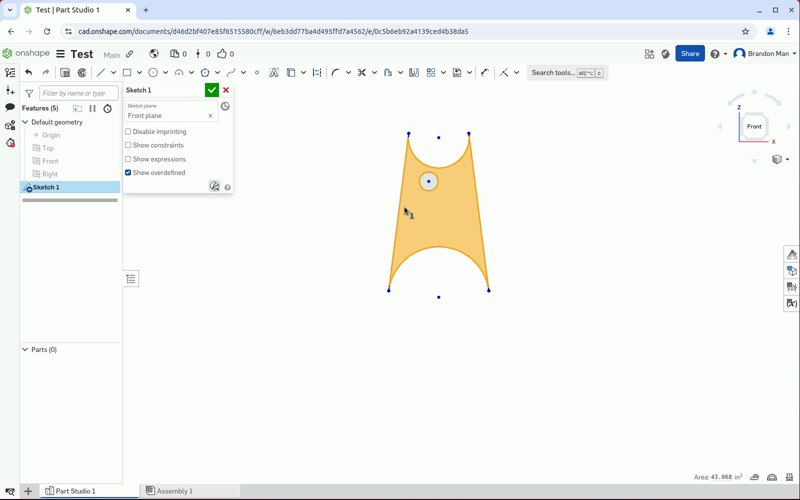
scroll(-6)
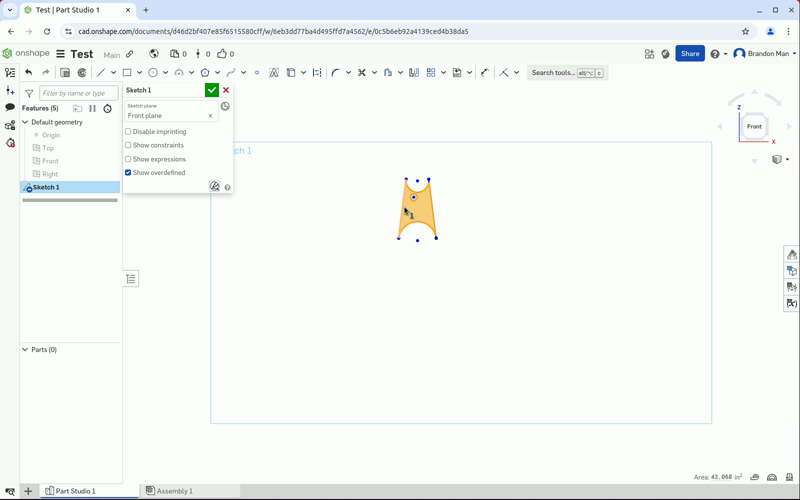
mouse_move(73, 352)
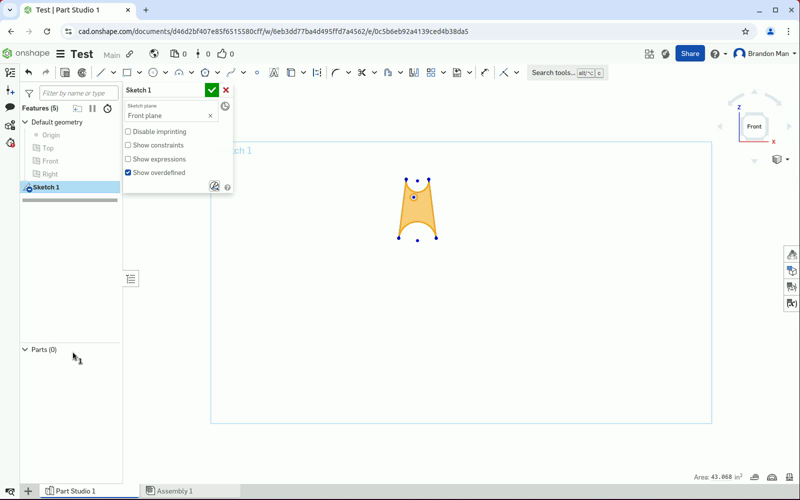
key(shift+y)
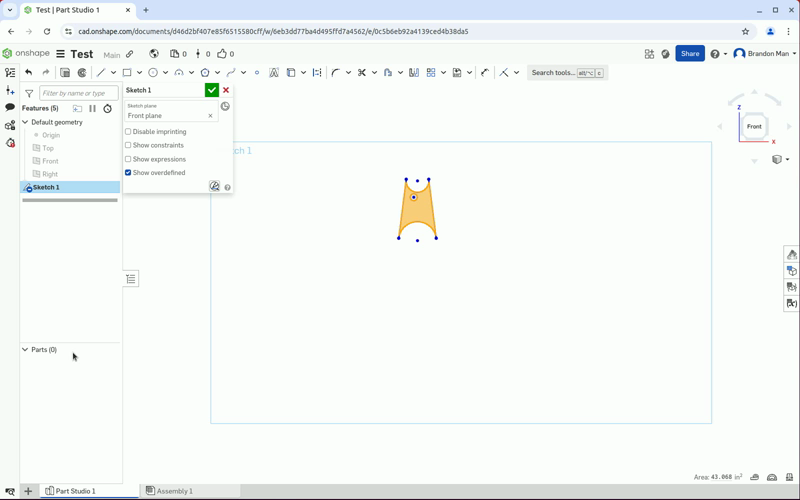
key(shift+e)
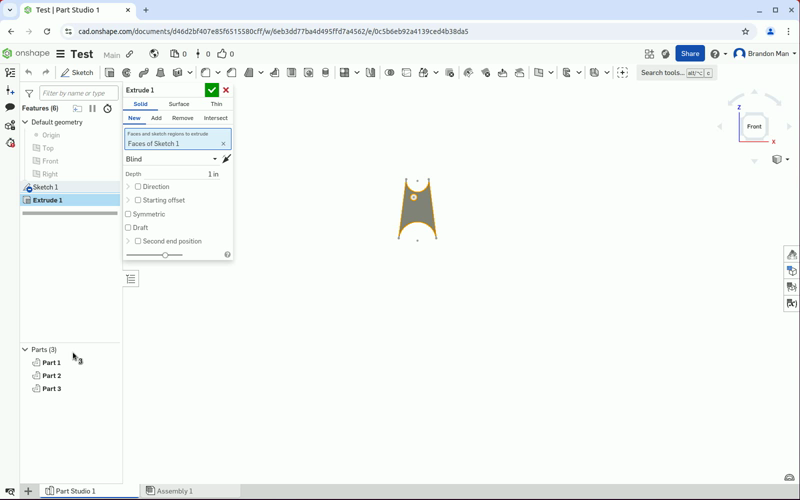
mouse_move(143, 106)
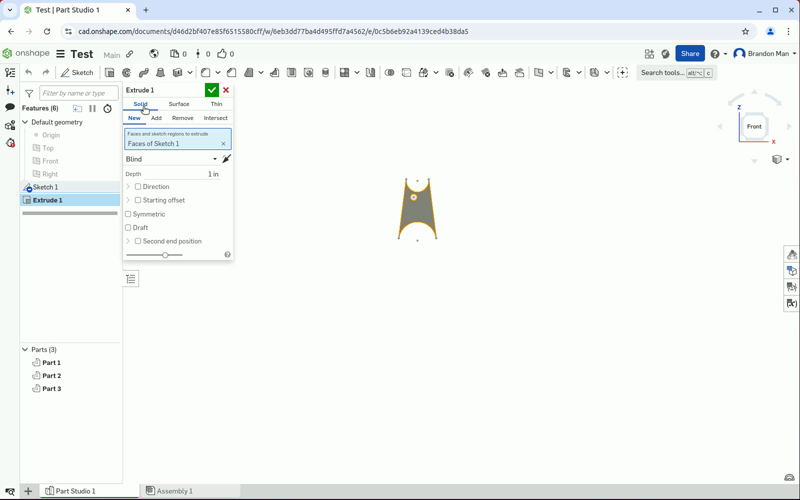
click(143, 106)
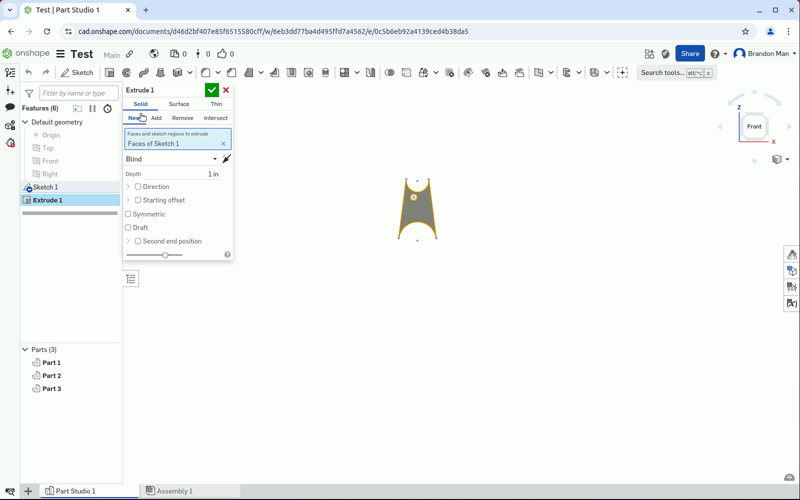
mouse_move(137, 120)
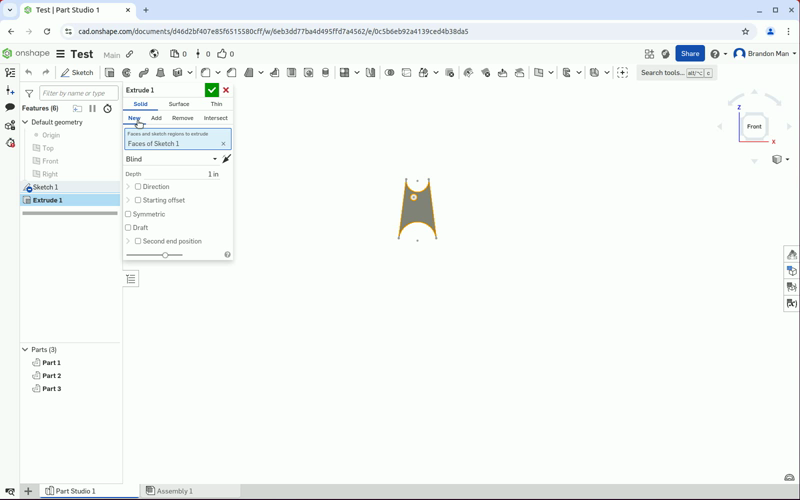
click(137, 120)
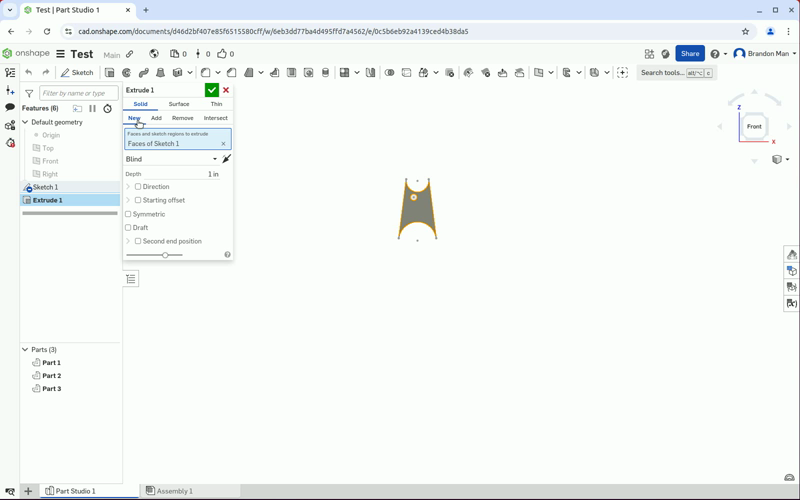
key(tab, 4)
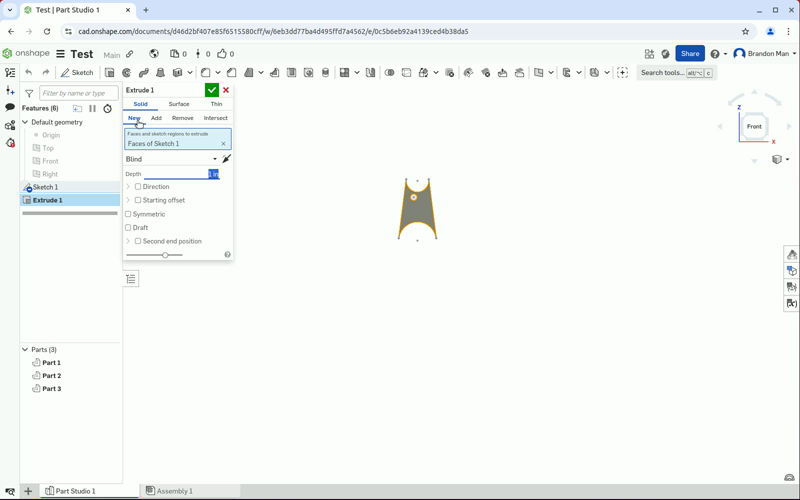
text(0.722)
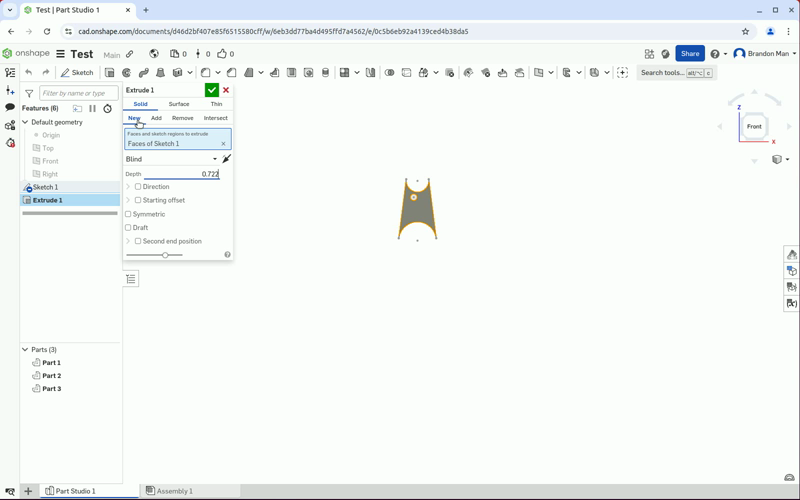
key(enter)
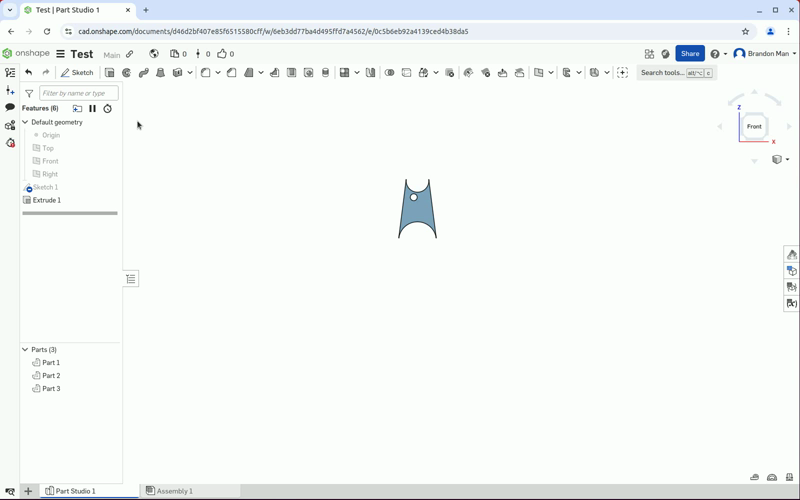
key(shift+h)
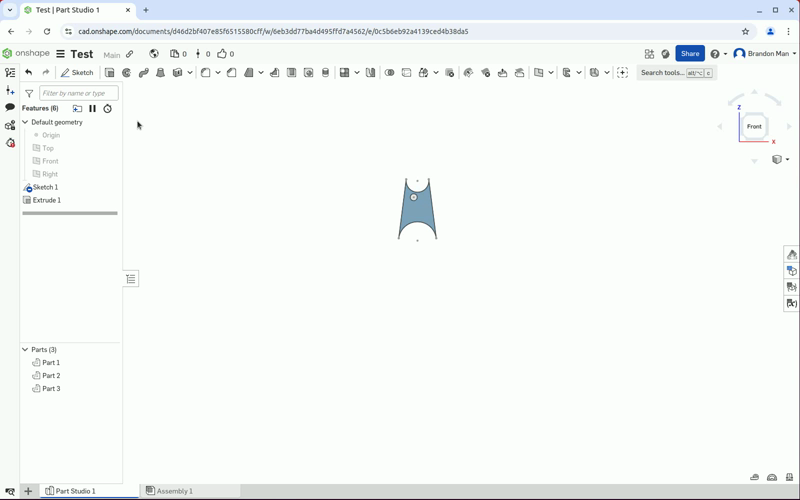
key(shift+h)
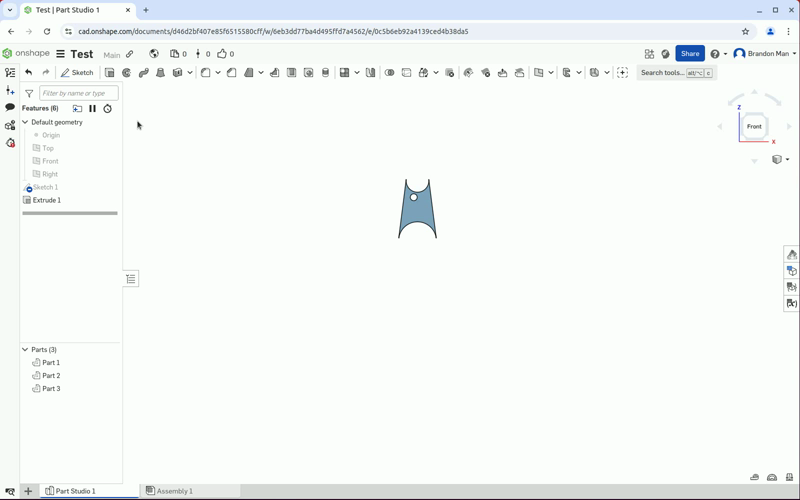
mouse_move(73, 189)
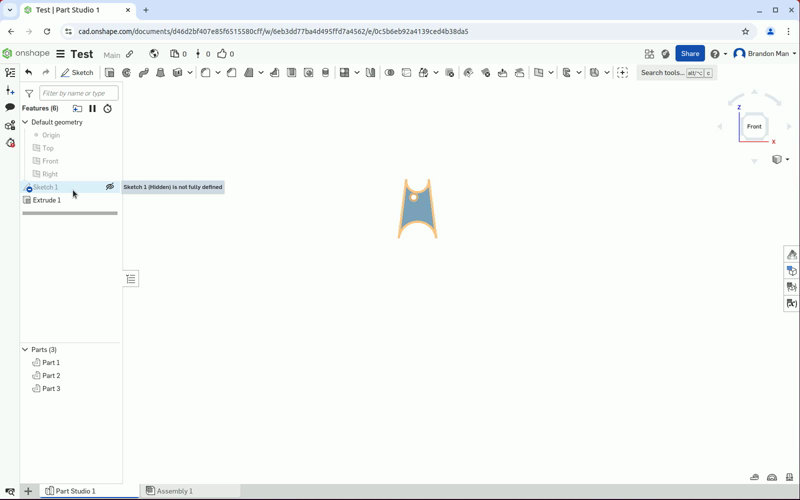
click(73, 189)
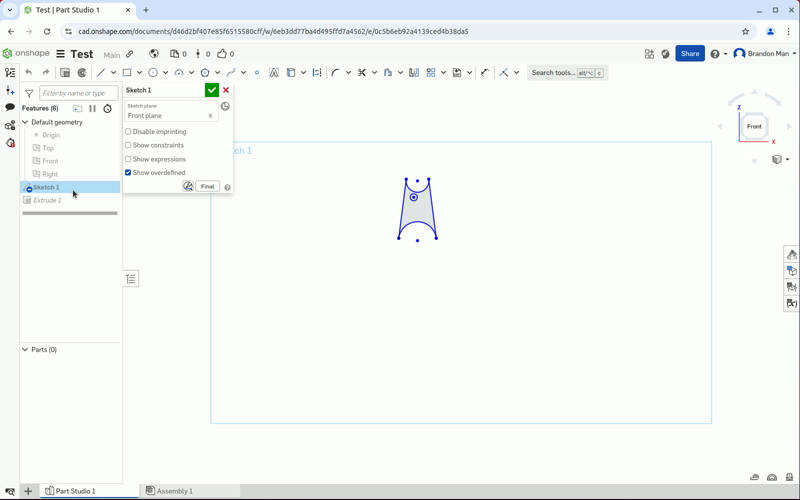
mouse_move(229, 92)
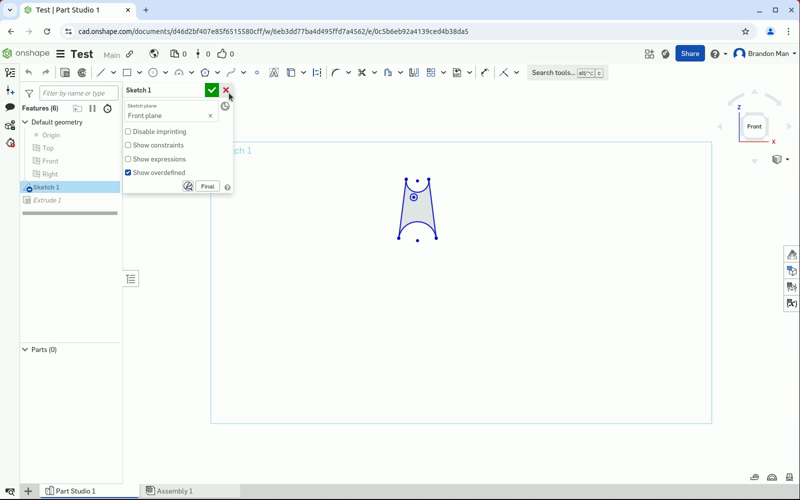
click(229, 92)
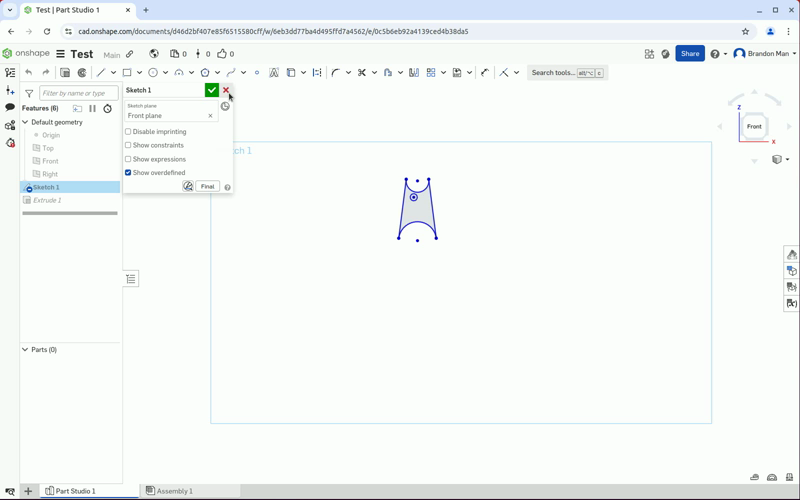
key(shift+s)
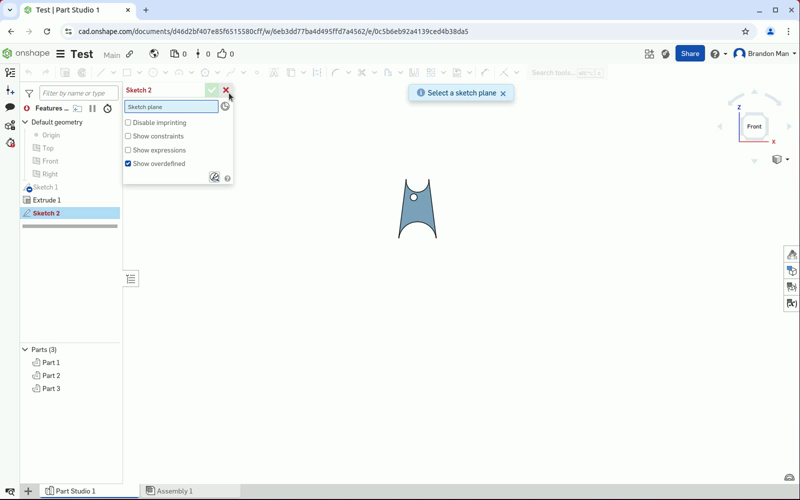
mouse_move(73, 163)
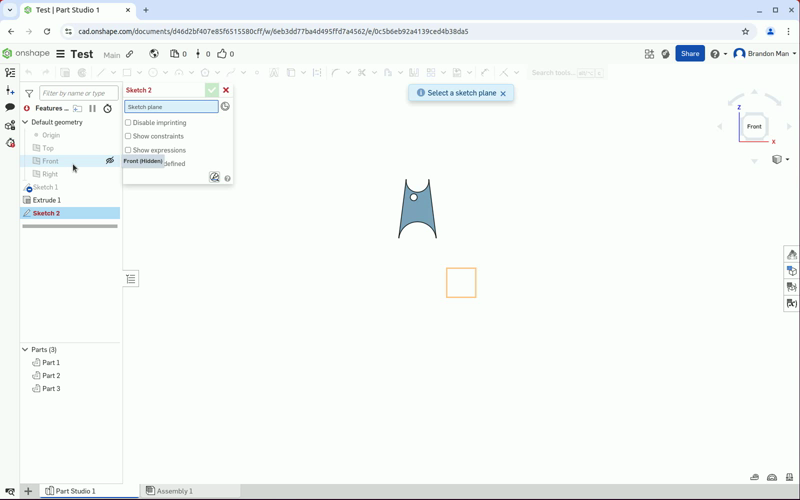
click(73, 163)
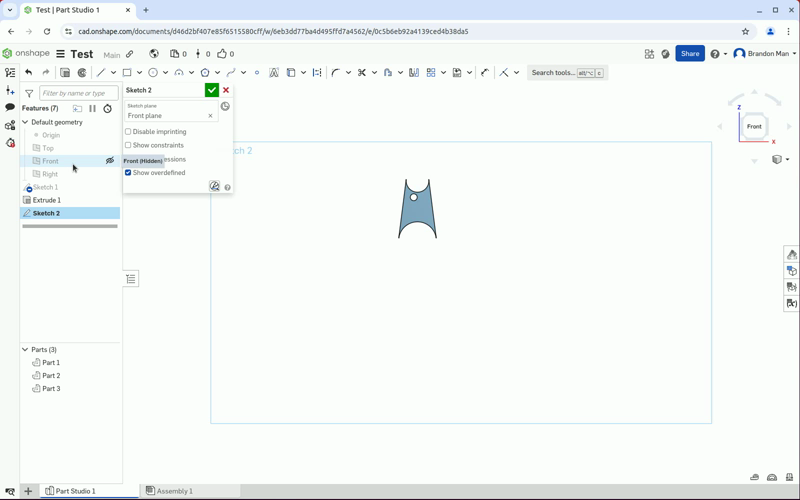
mouse_move(73, 352)
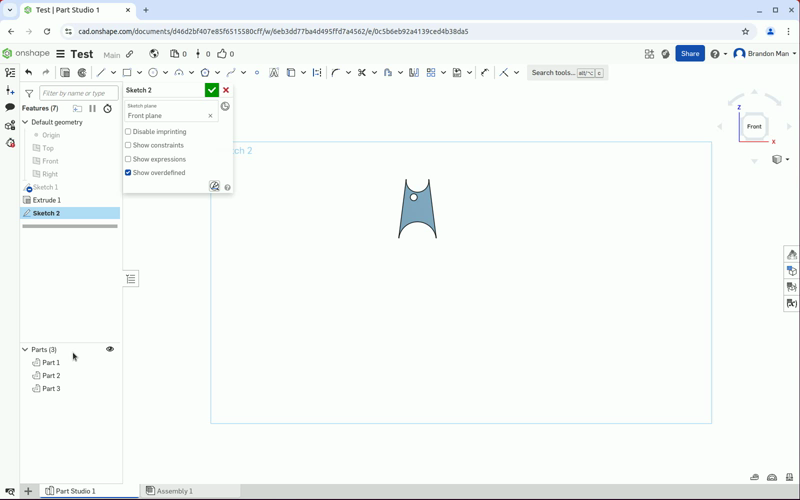
key(y)
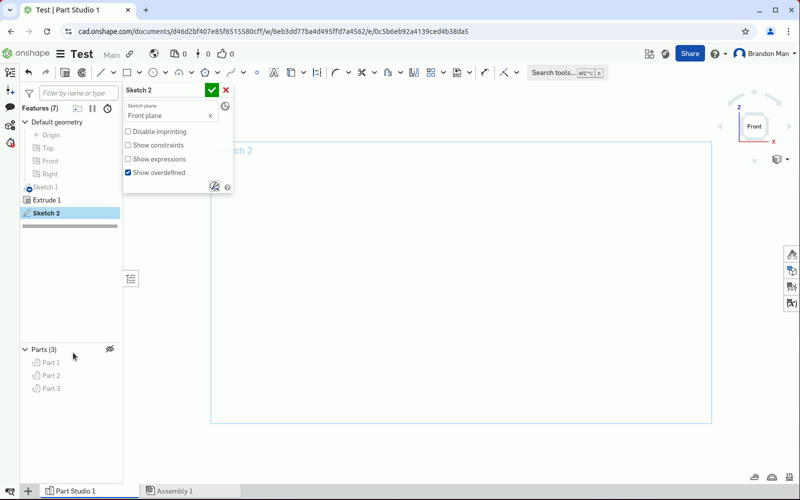
key(c)
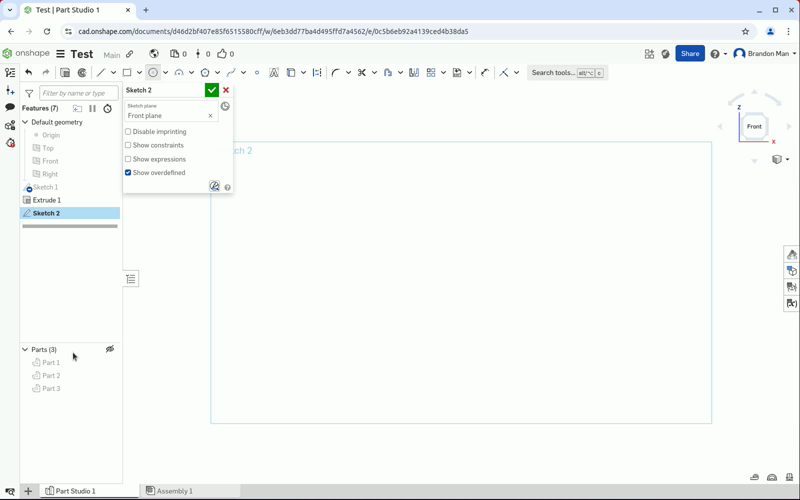
key_down(shift)
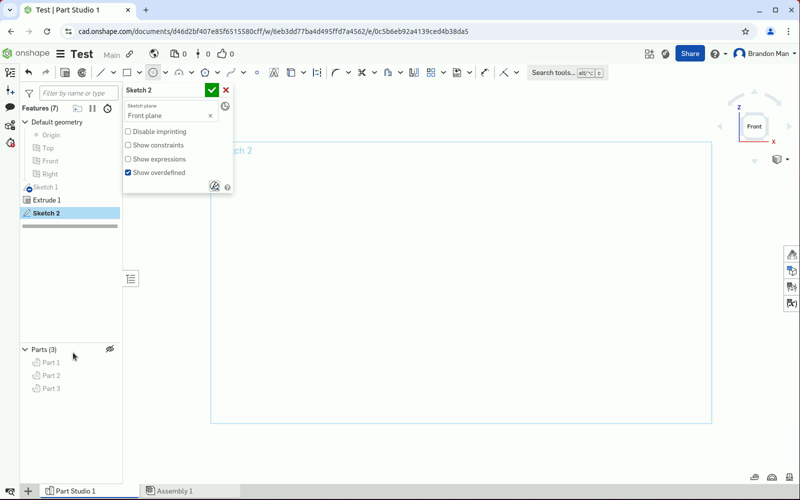
mouse_move(418, 180)
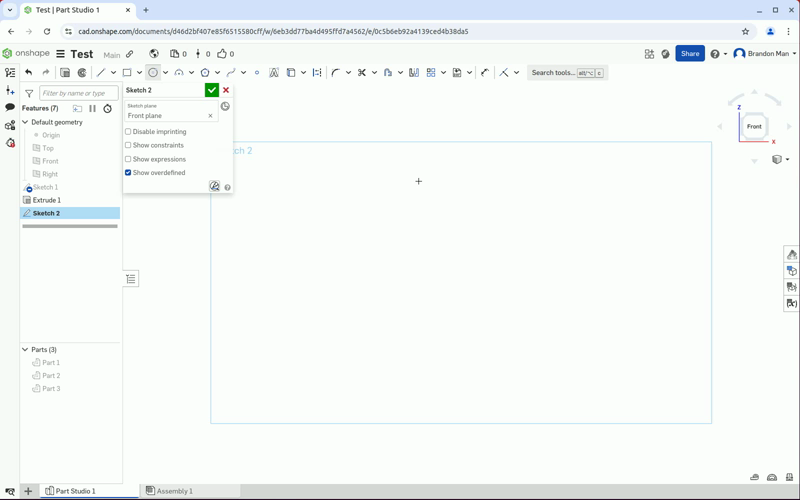
click(418, 180)
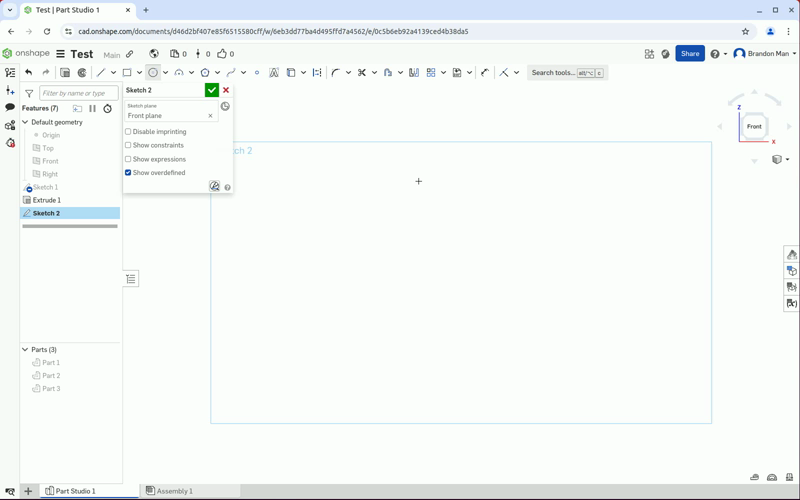
key_up(shift)
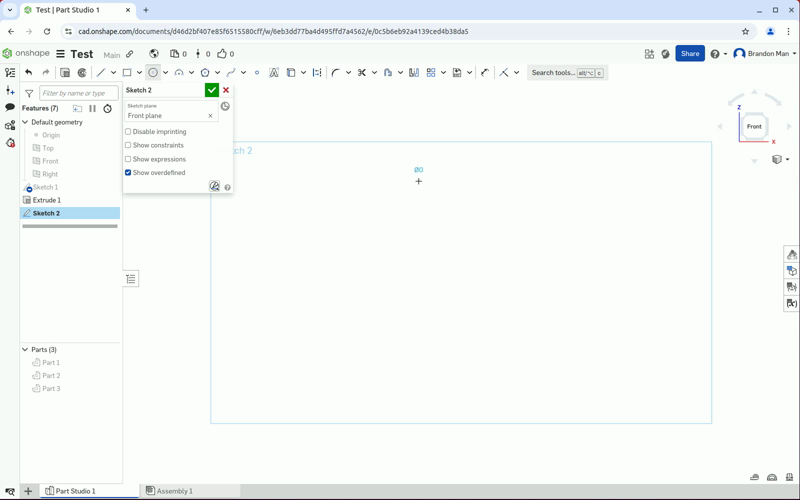
mouse_move(430, 180)
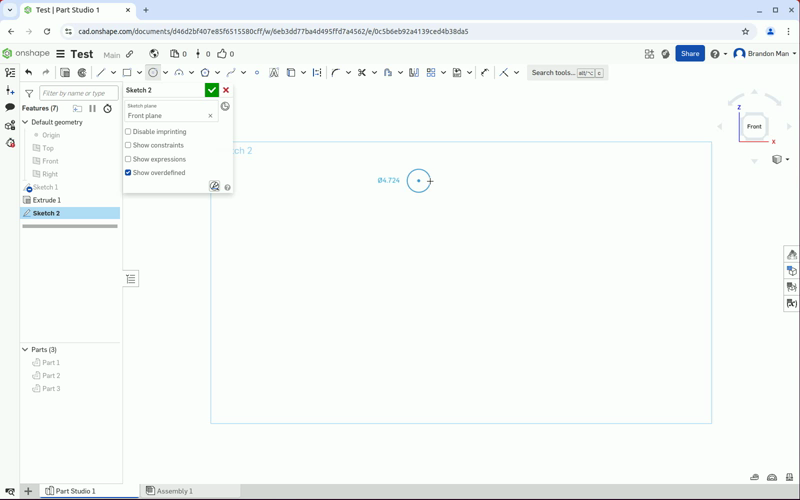
click(430, 180)
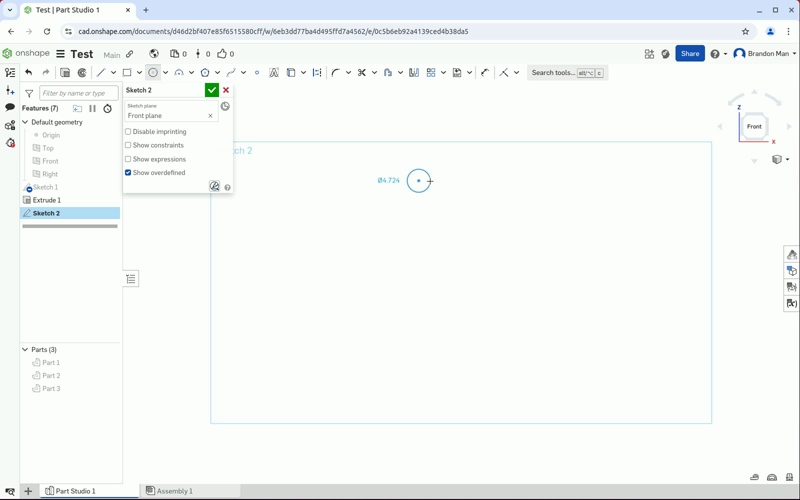
key(esc)
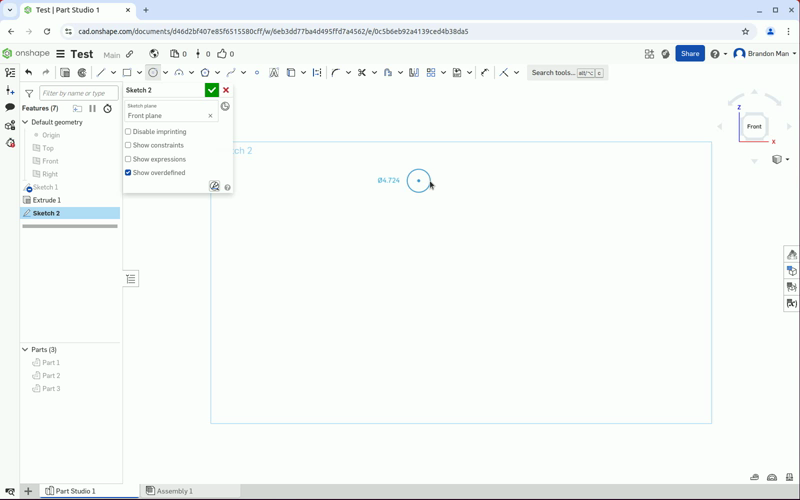
key(c)
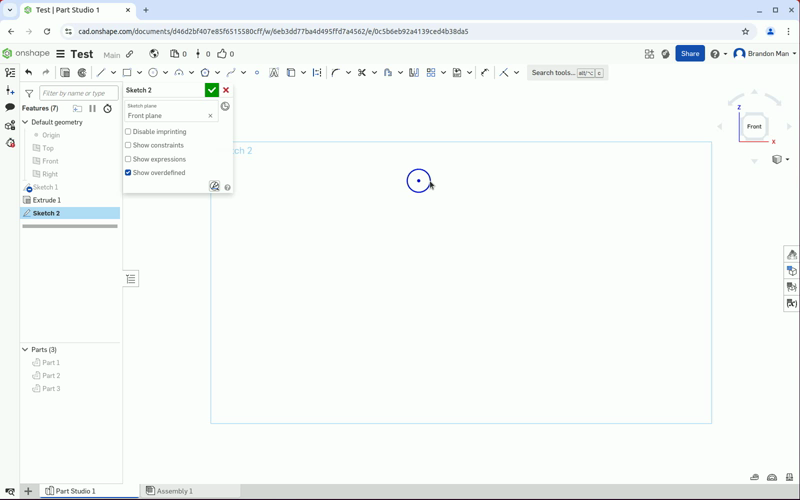
key_down(shift)
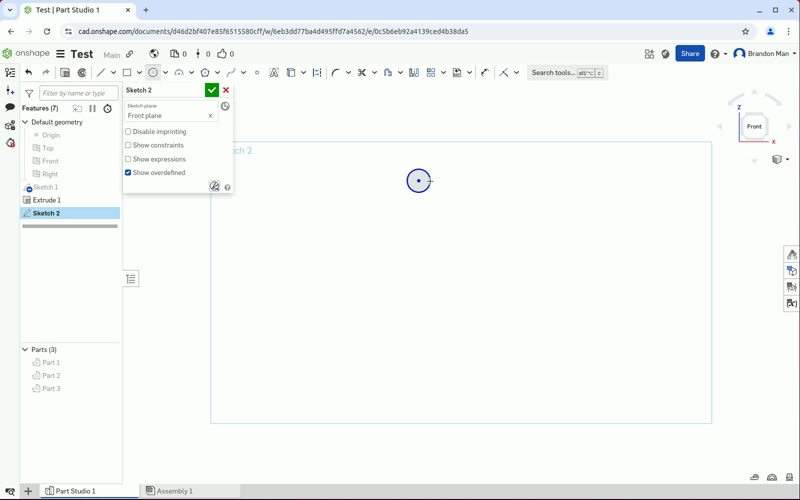
mouse_move(418, 180)
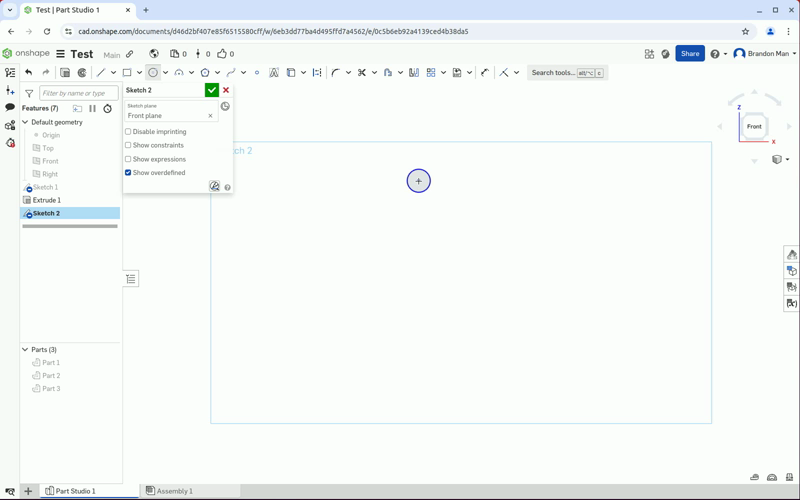
click(418, 180)
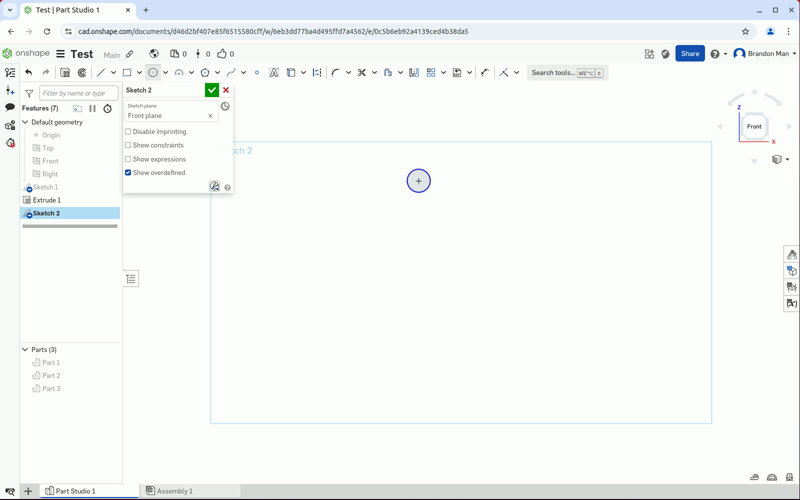
key_up(shift)
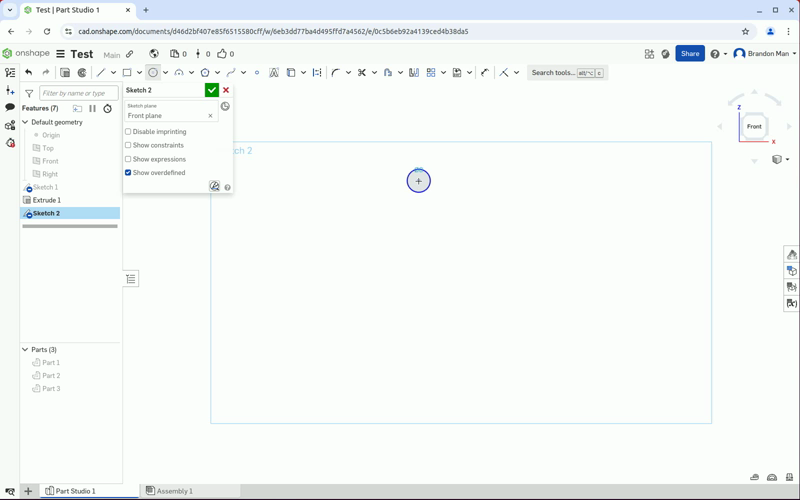
mouse_move(422, 180)
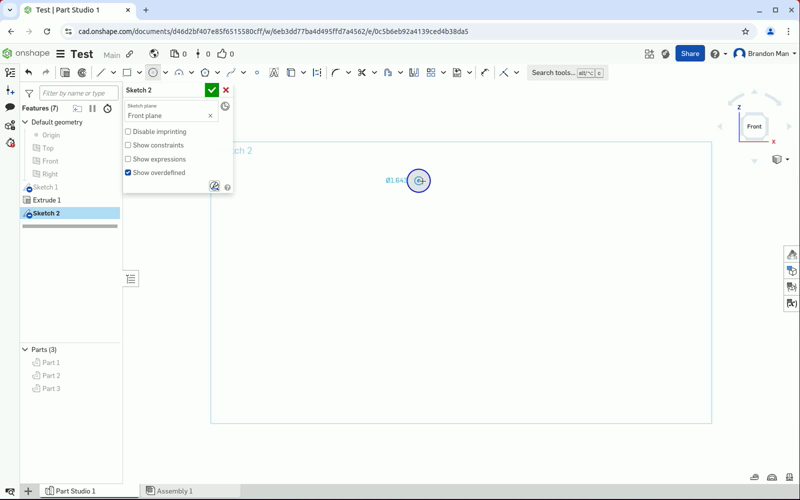
scroll(6)
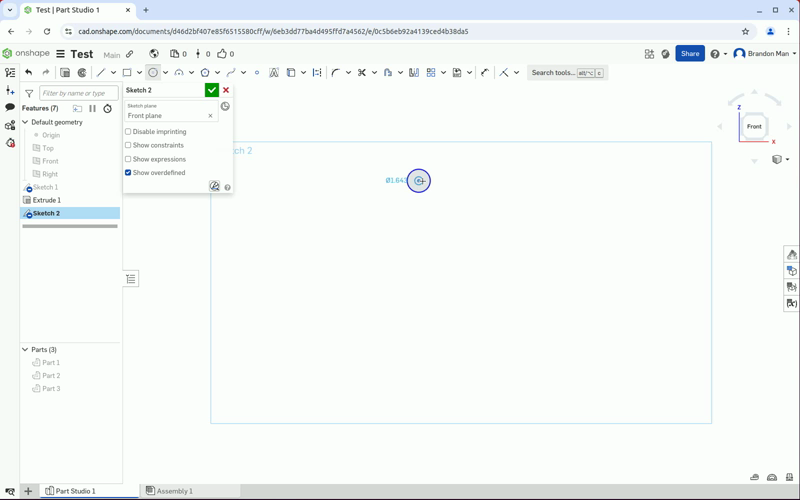
scroll(6)
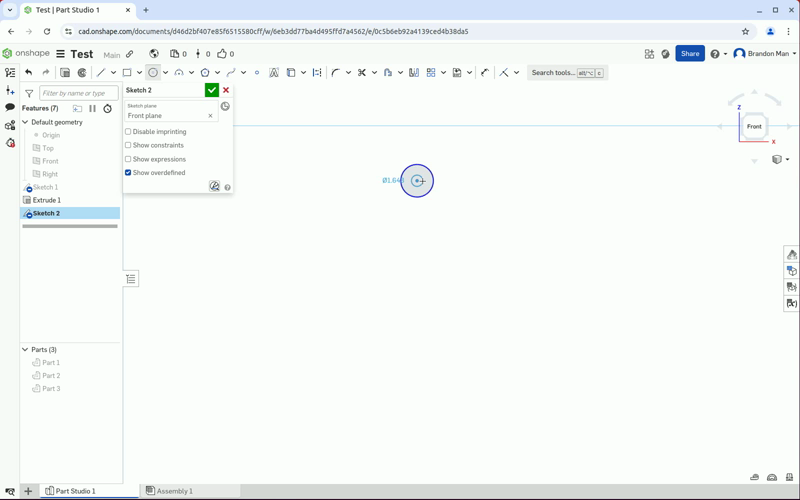
scroll(6)
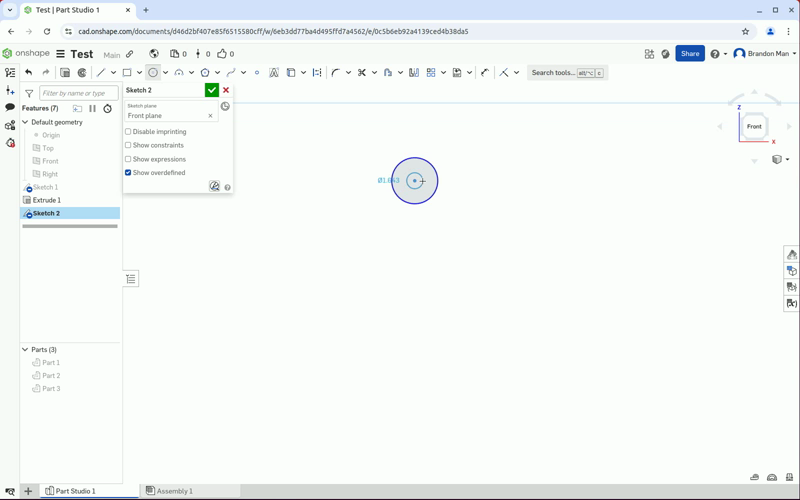
scroll(6)
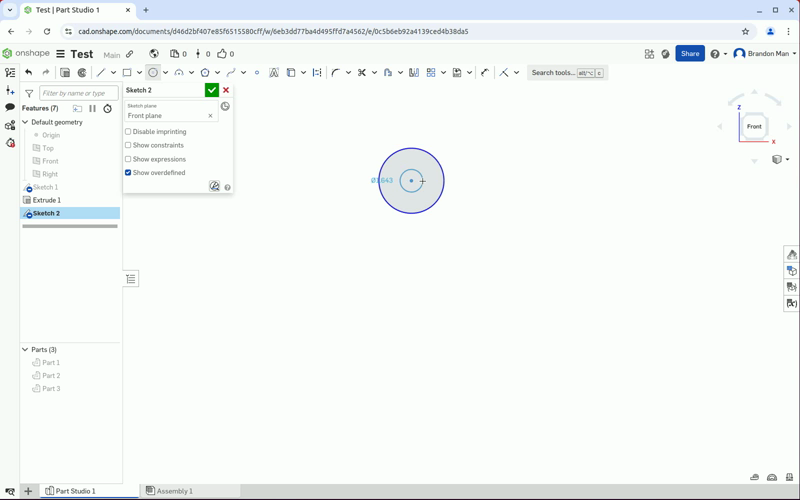
scroll(6)
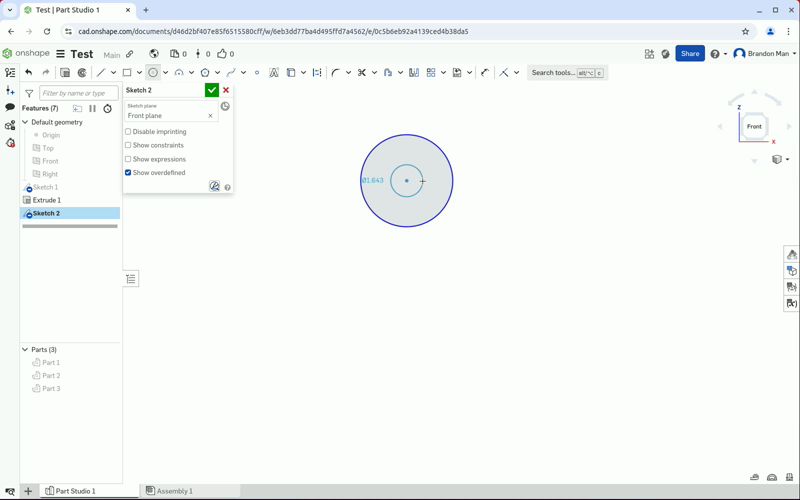
scroll(6)
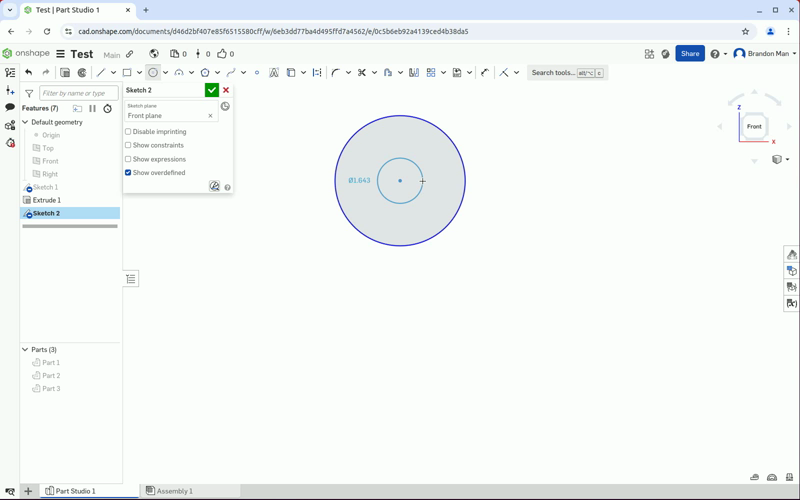
scroll(6)
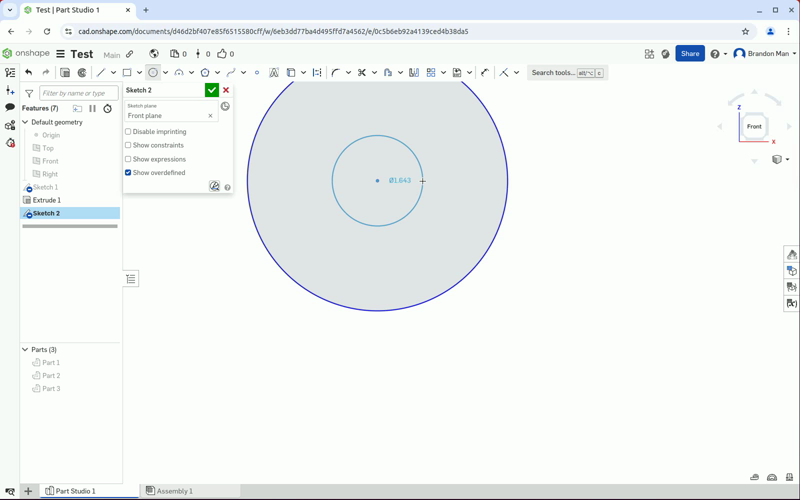
click(422, 180)
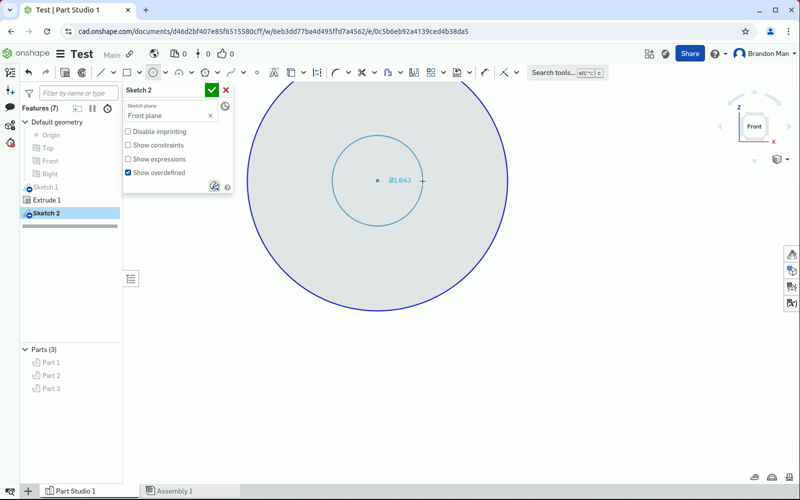
scroll(-6)
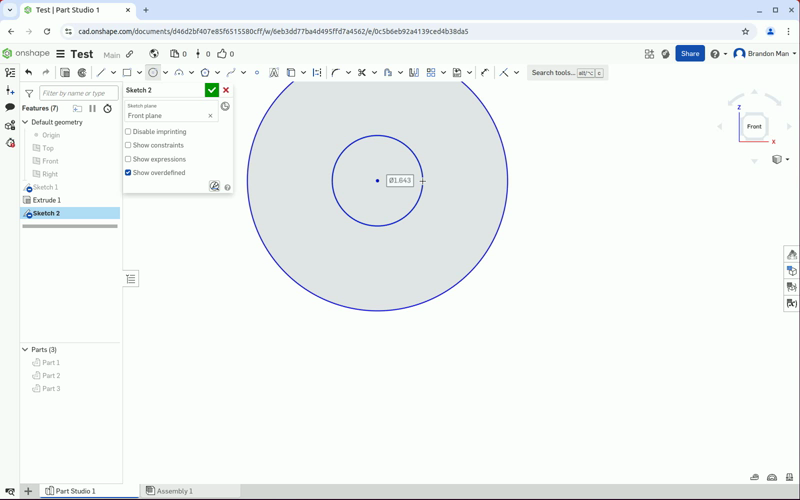
scroll(-6)
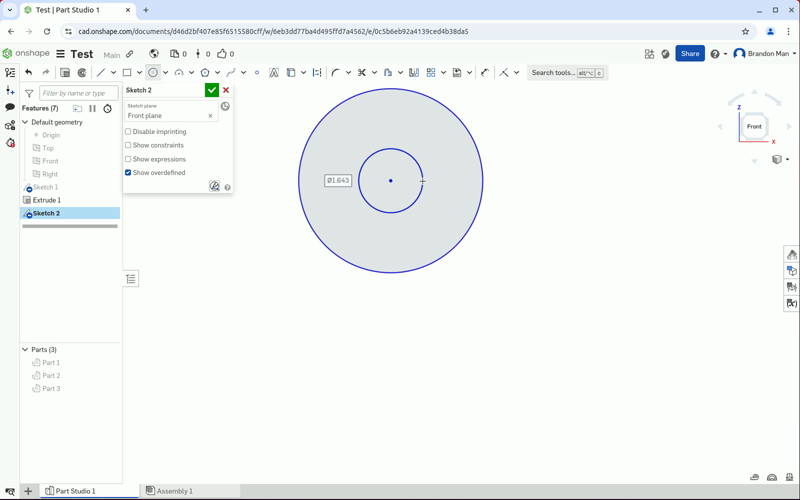
scroll(-6)
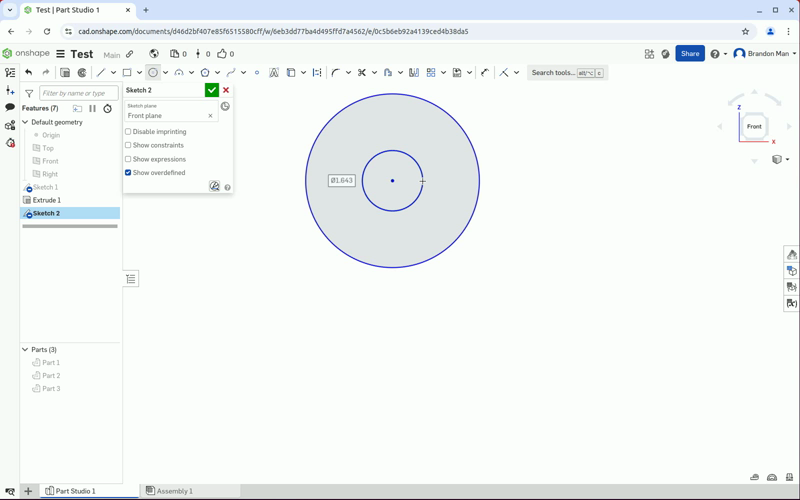
scroll(-6)
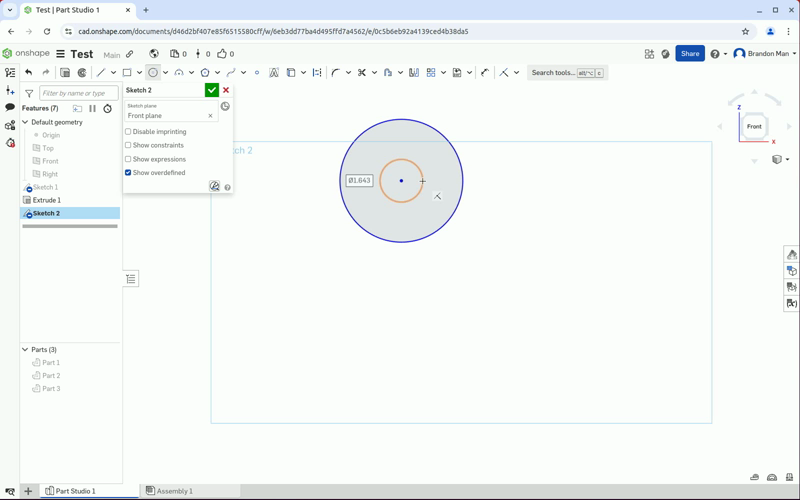
scroll(-6)
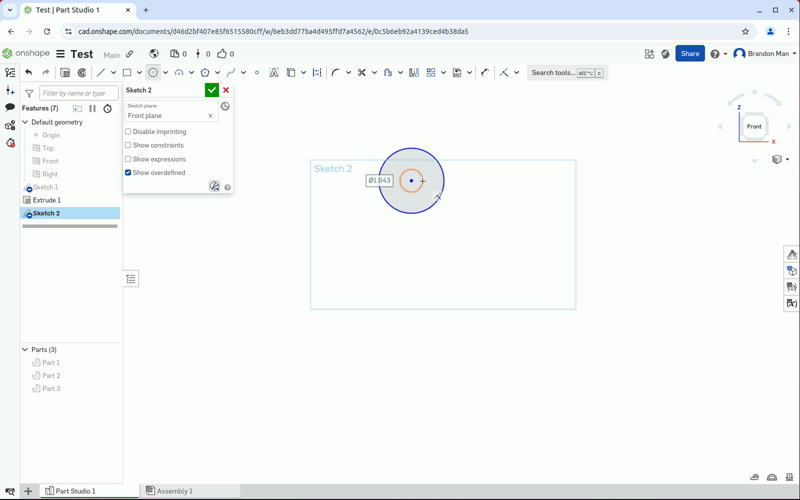
scroll(-6)
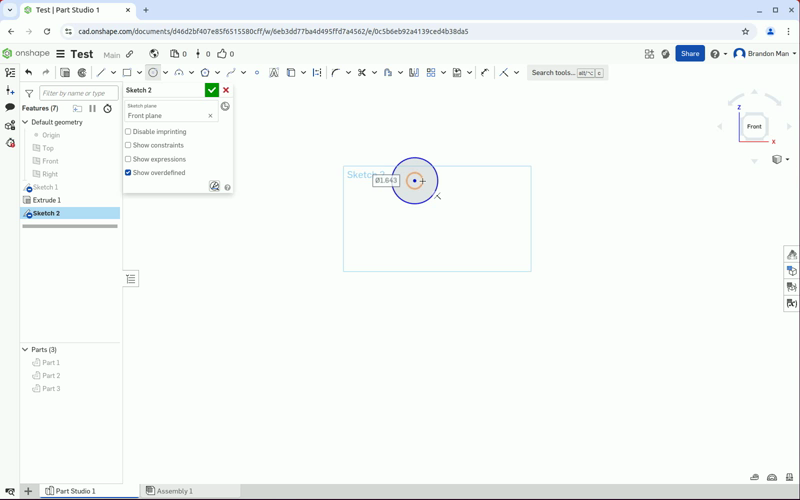
scroll(-6)
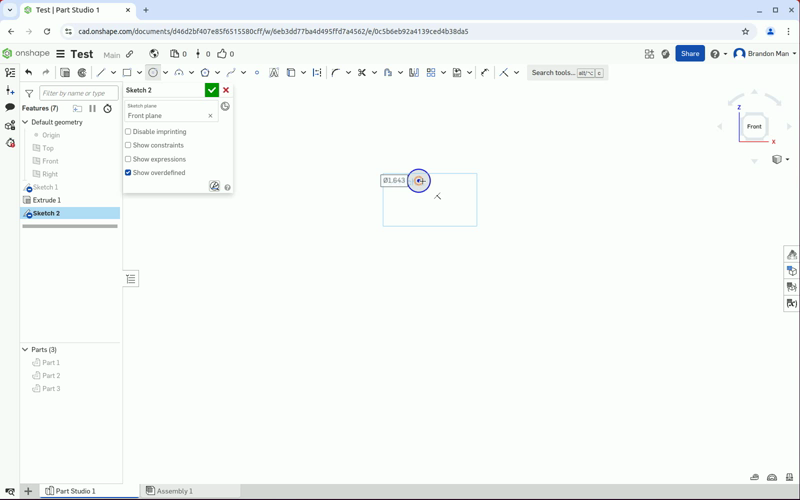
key(esc)
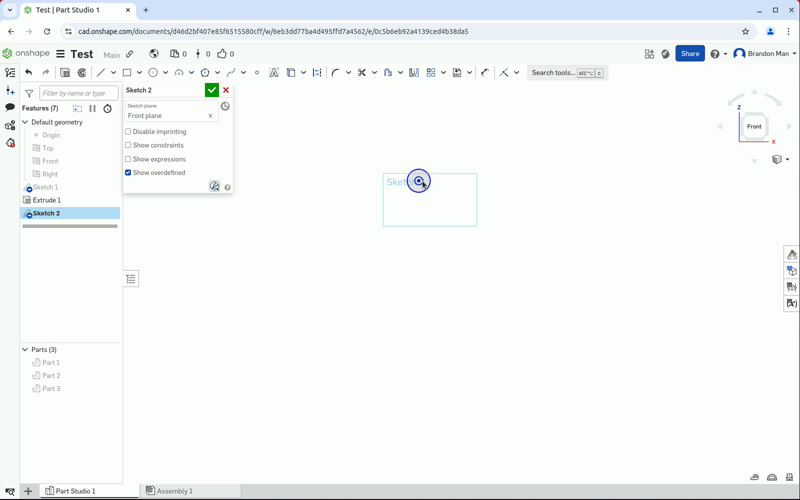
mouse_move(410, 188)
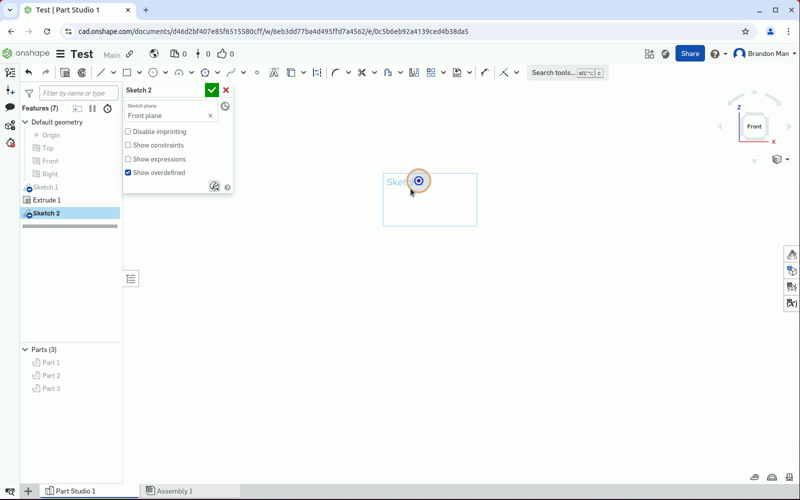
scroll(6)
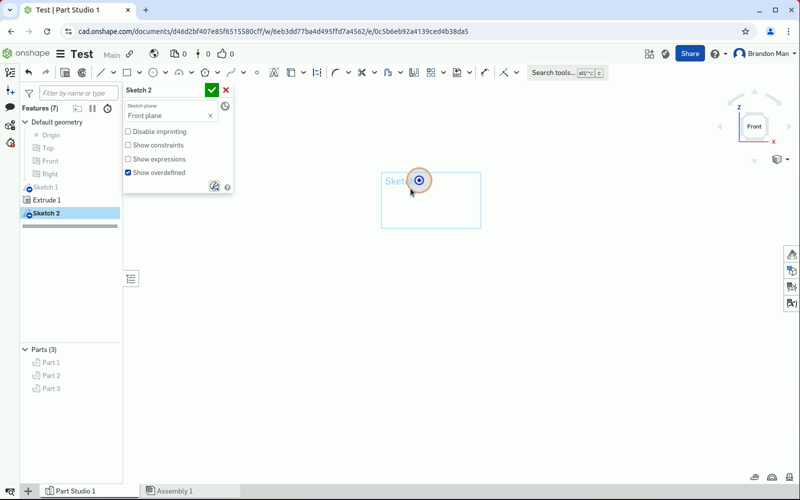
scroll(6)
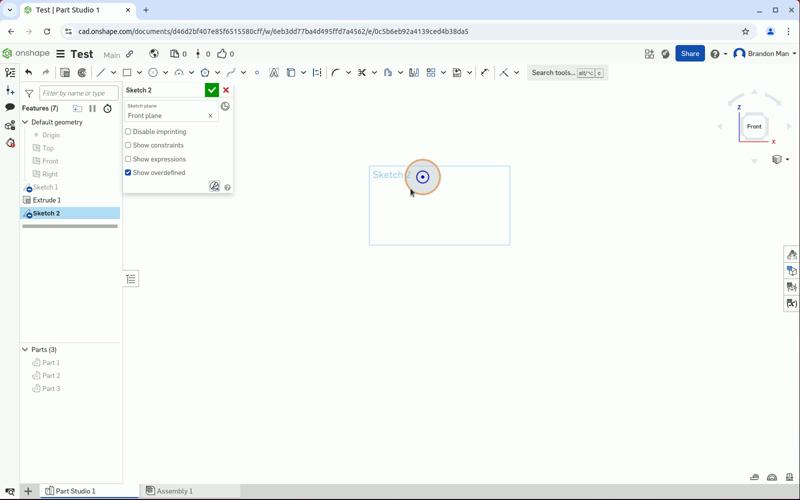
scroll(6)
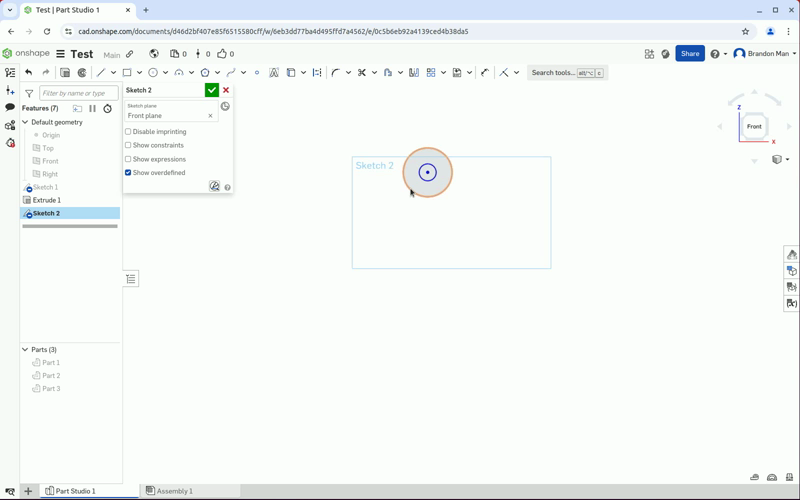
scroll(6)
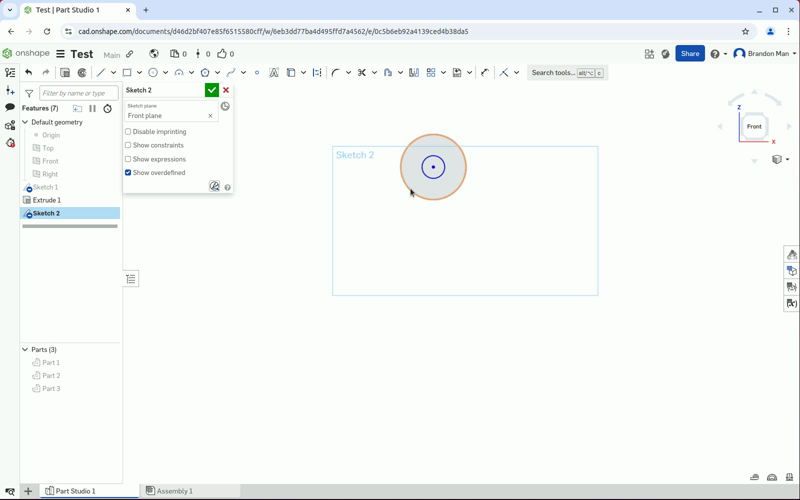
scroll(6)
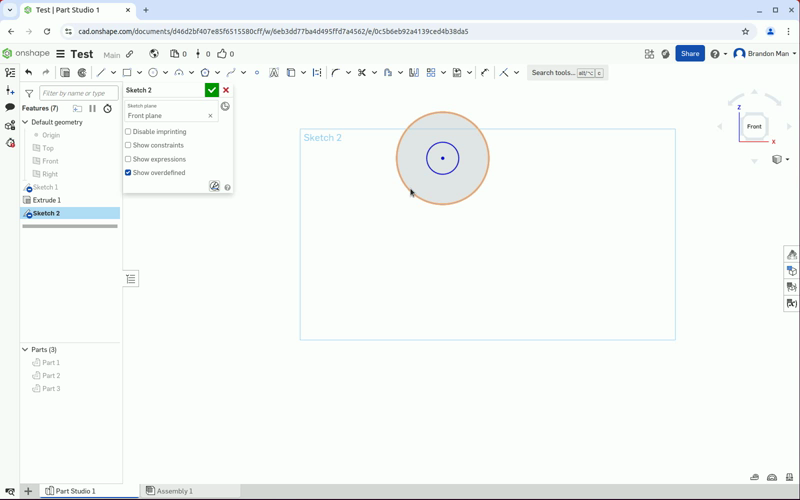
scroll(6)
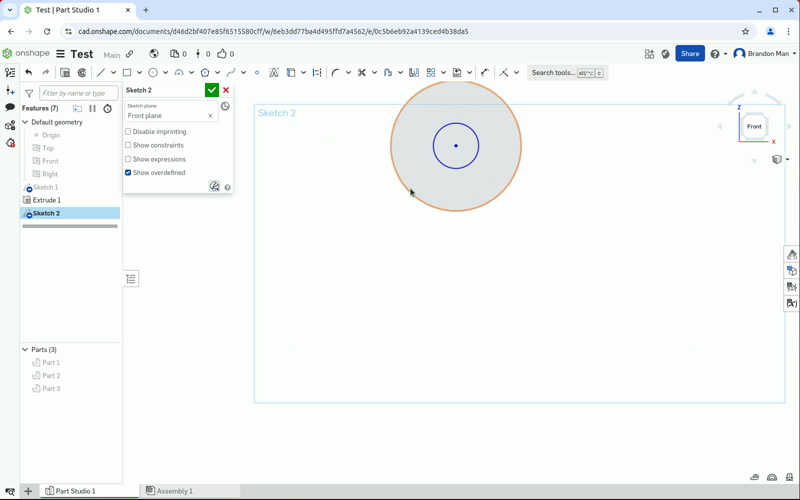
scroll(6)
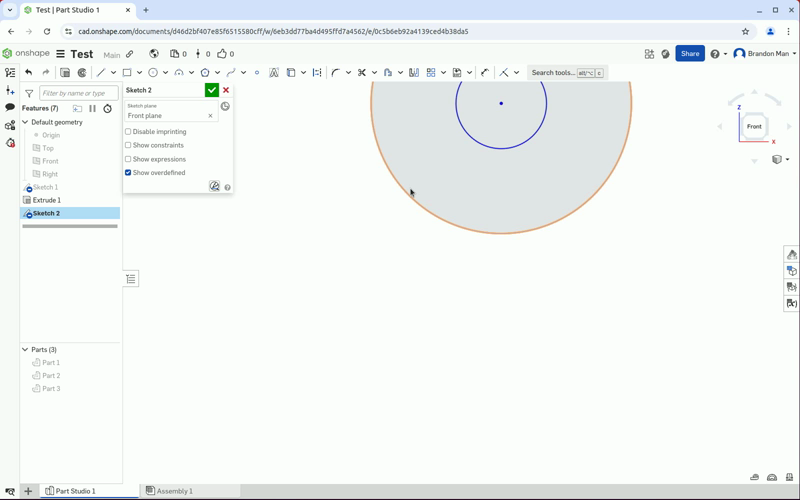
click(410, 188)
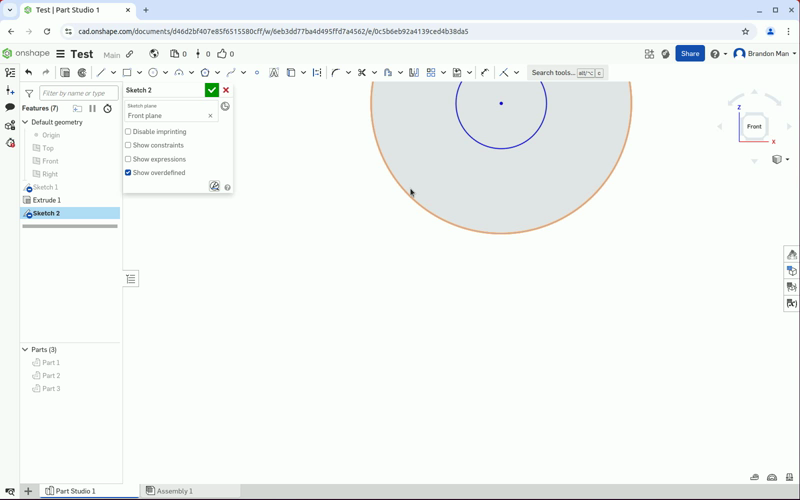
scroll(-6)
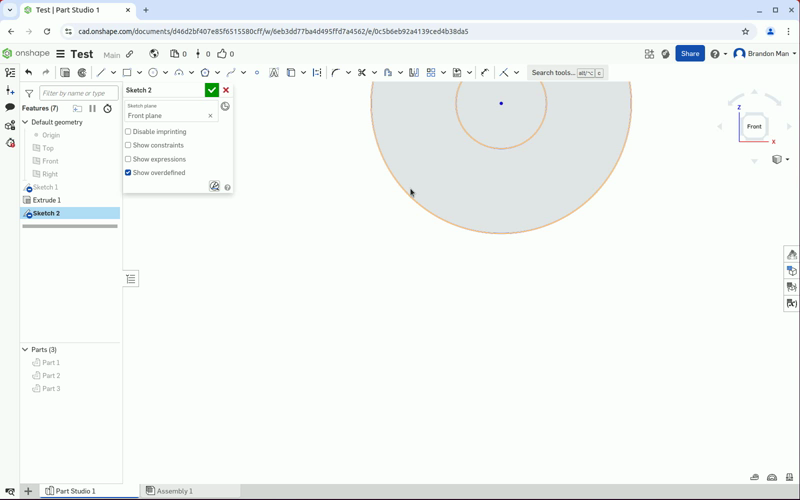
scroll(-6)
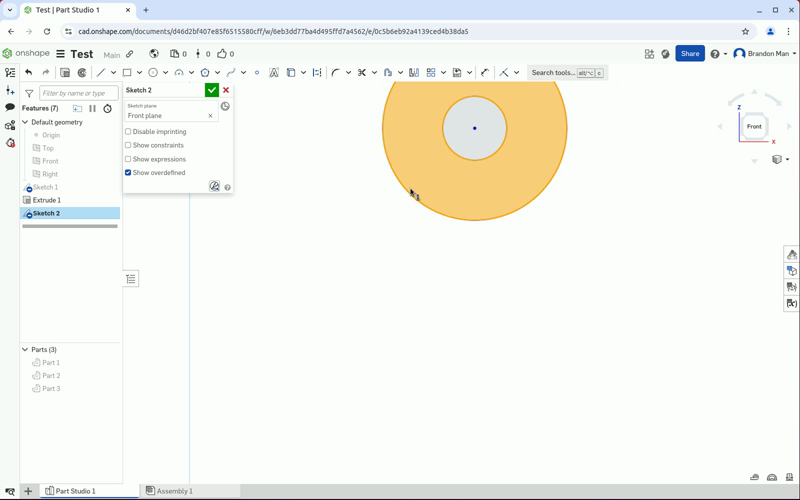
scroll(-6)
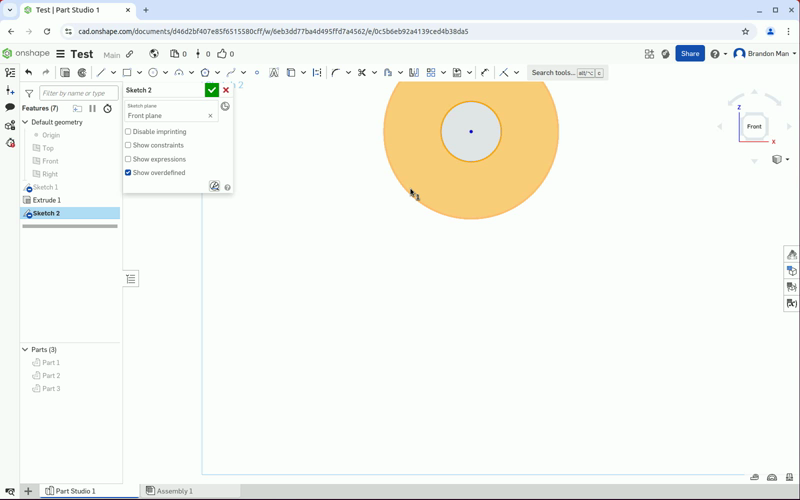
scroll(-6)
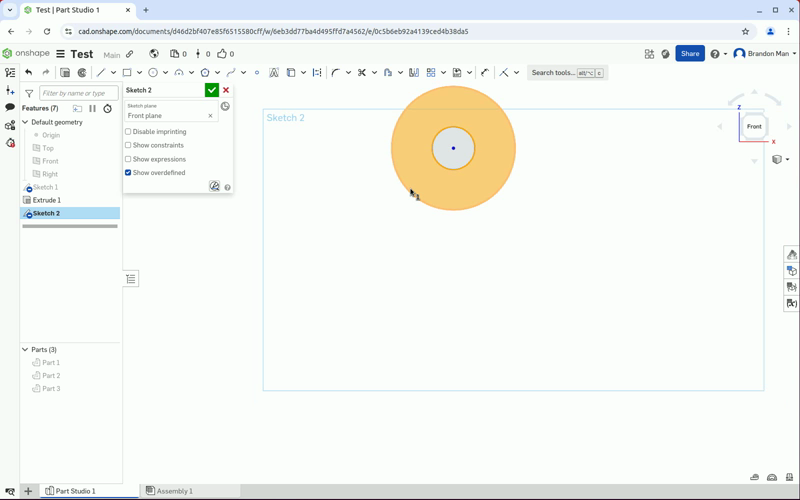
scroll(-6)
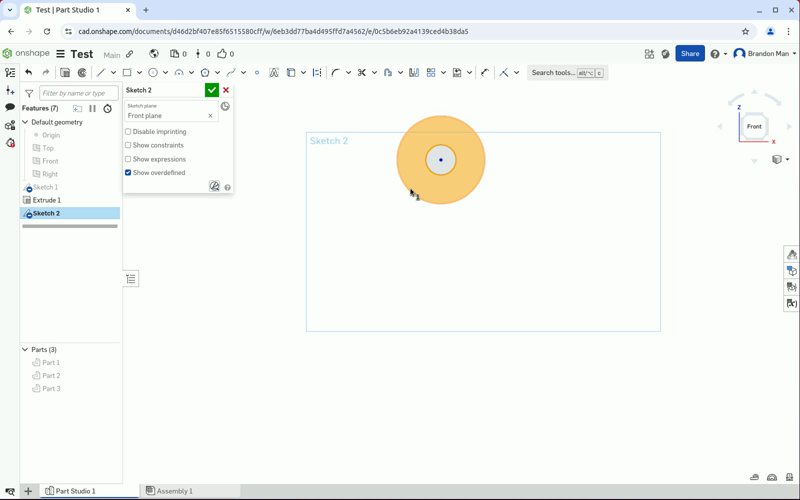
scroll(-6)
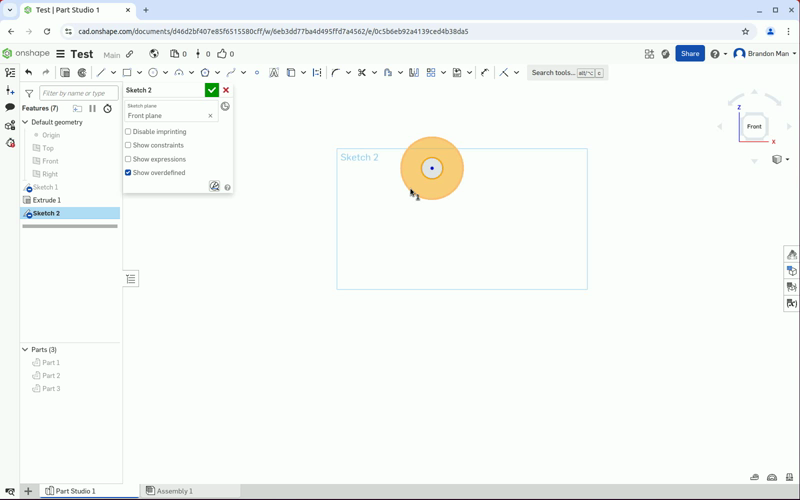
scroll(-6)
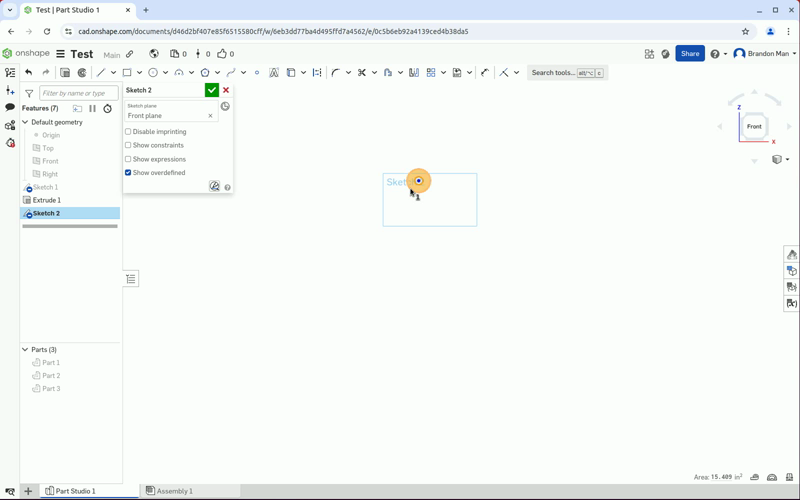
mouse_move(73, 352)
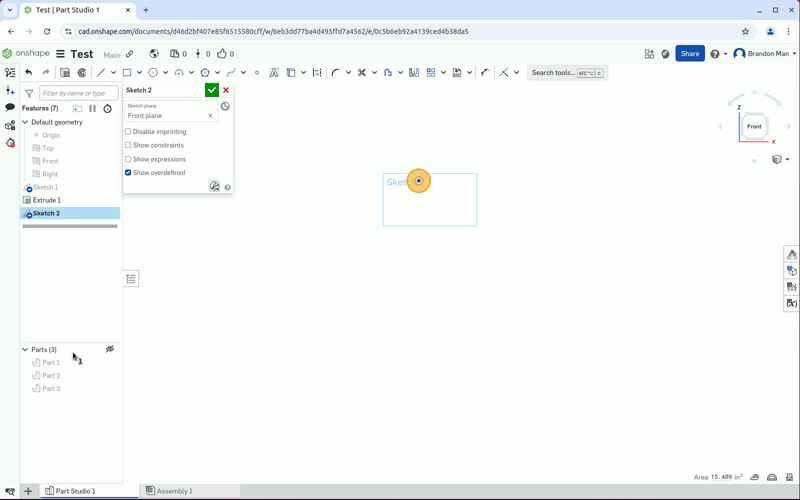
key(shift+y)
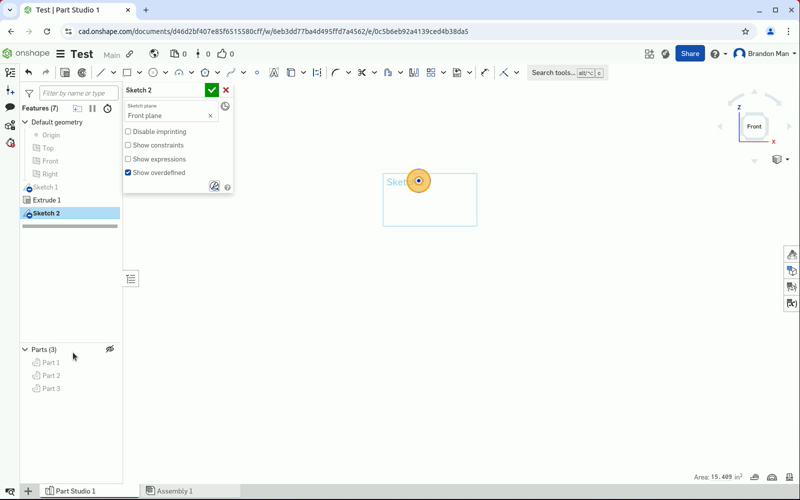
key(shift+e)
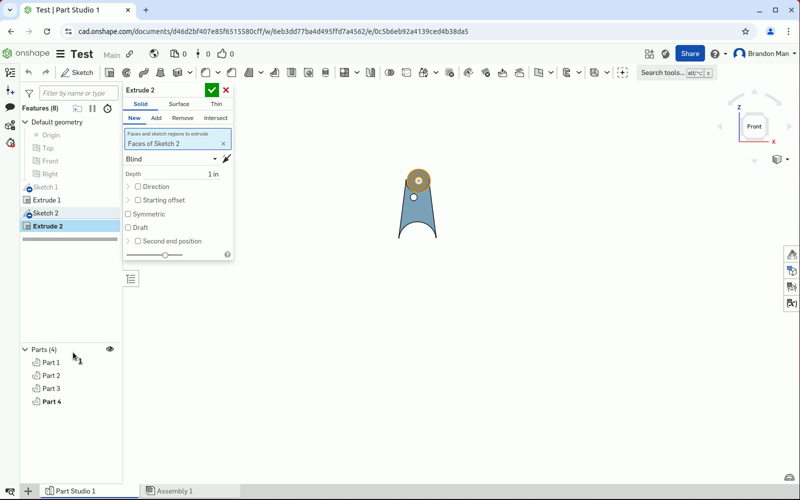
mouse_move(143, 106)
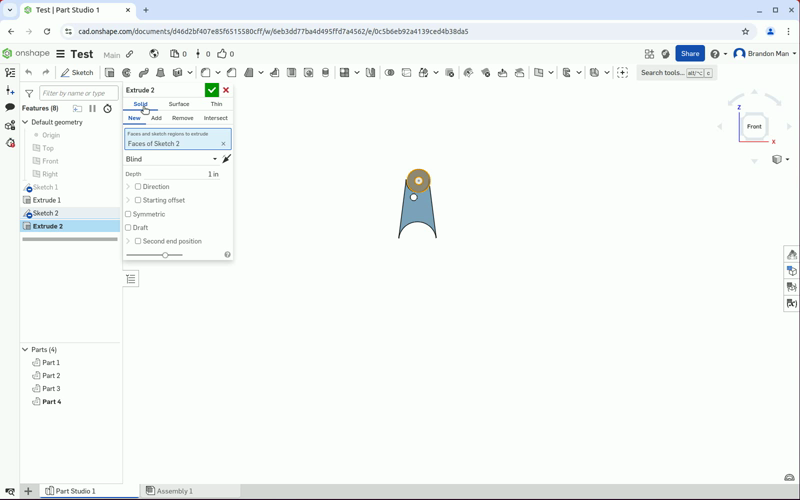
click(143, 106)
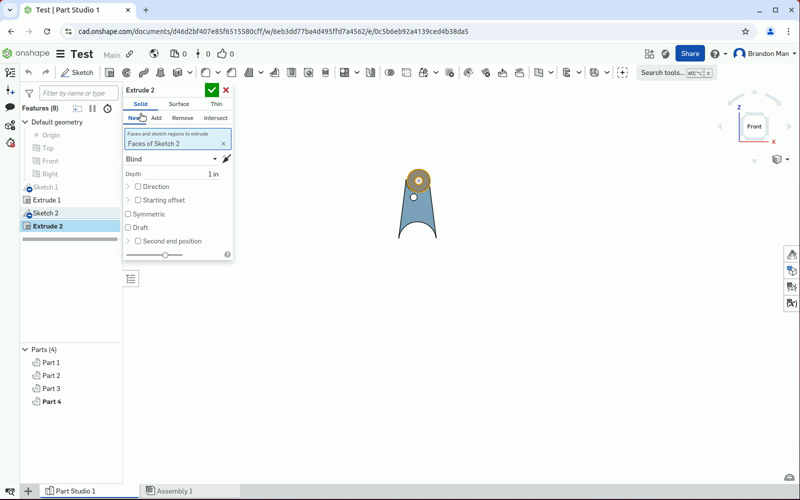
mouse_move(137, 120)
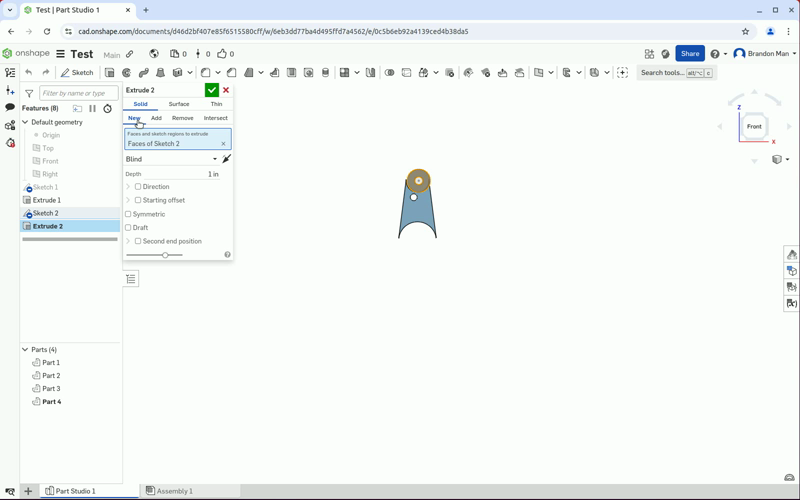
click(137, 120)
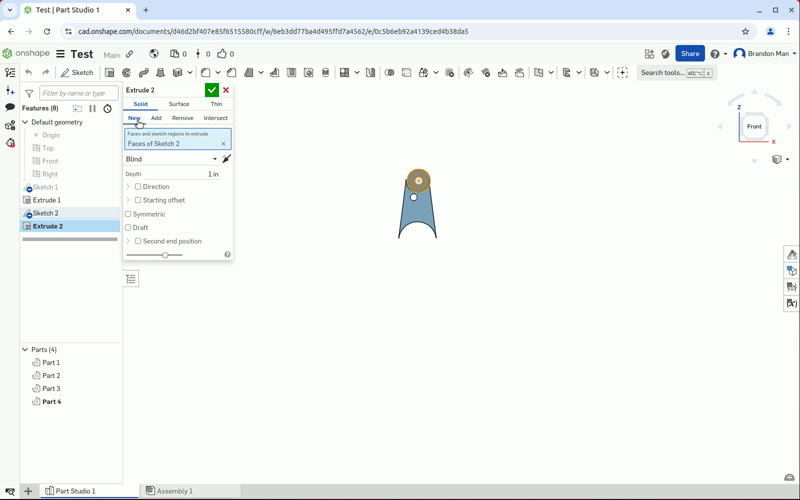
key(tab, 4)
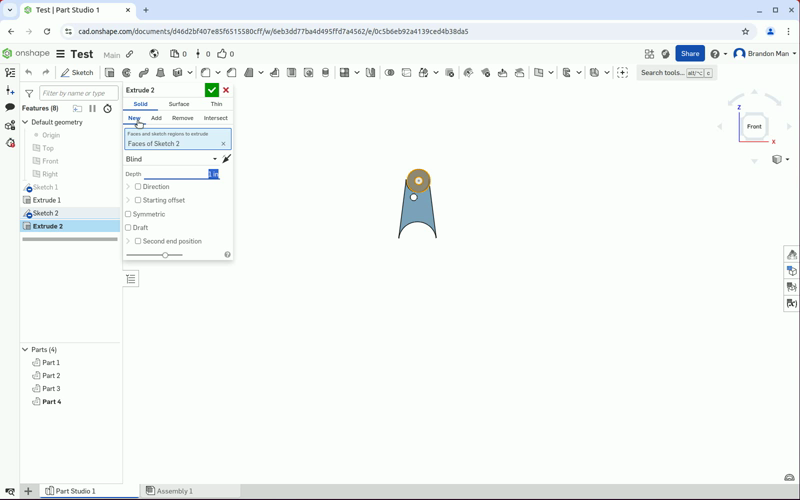
text(0.722)
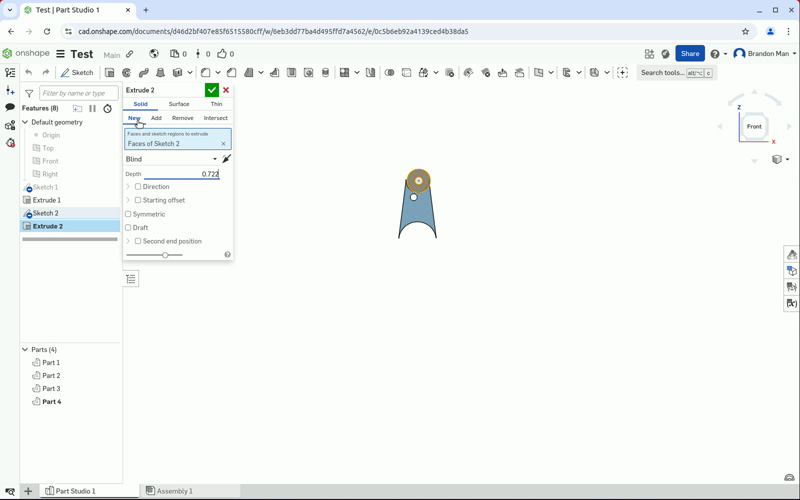
key(enter)
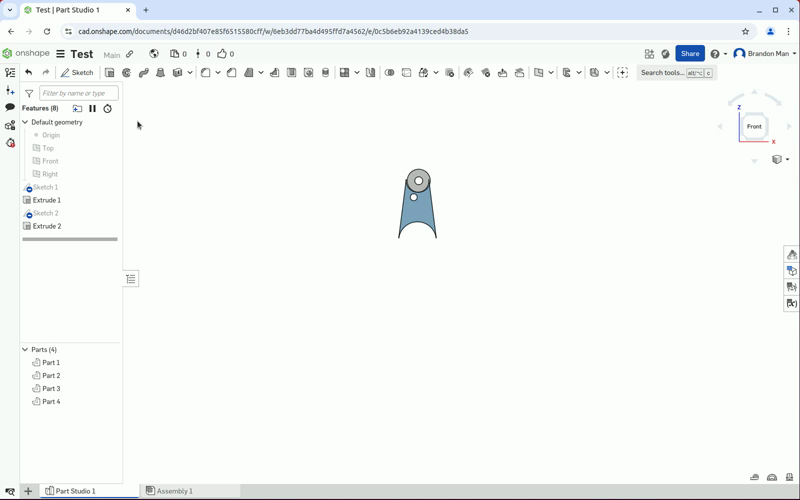
key(shift+h)
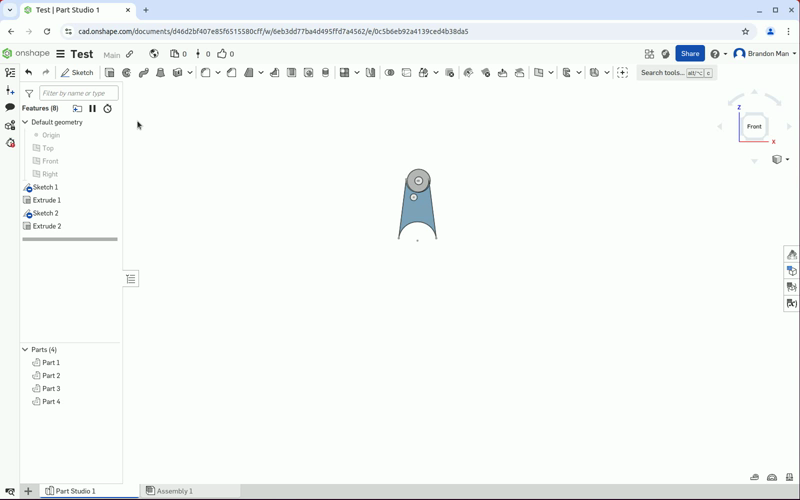
key(shift+h)
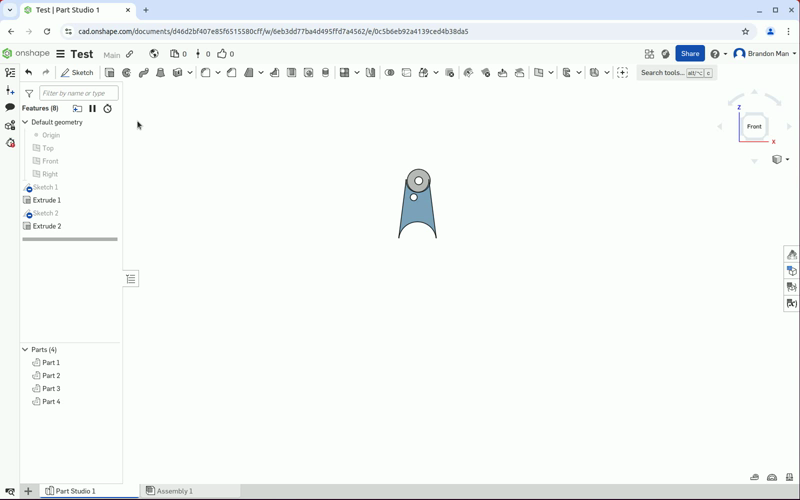
mouse_move(73, 189)
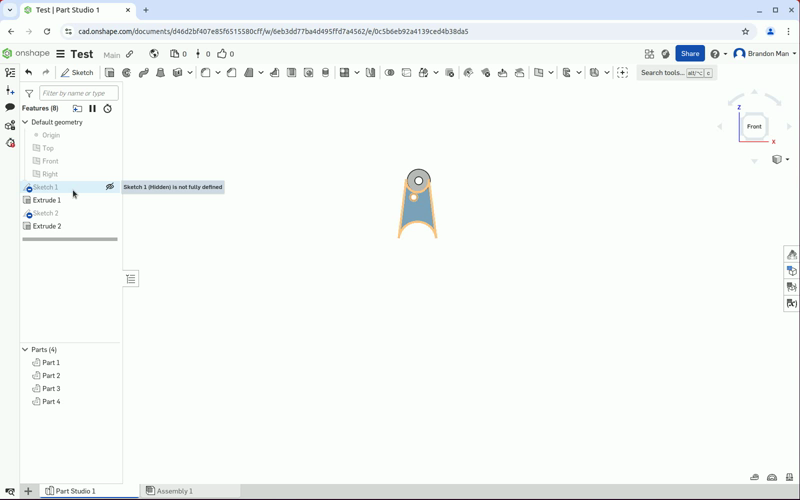
click(73, 189)
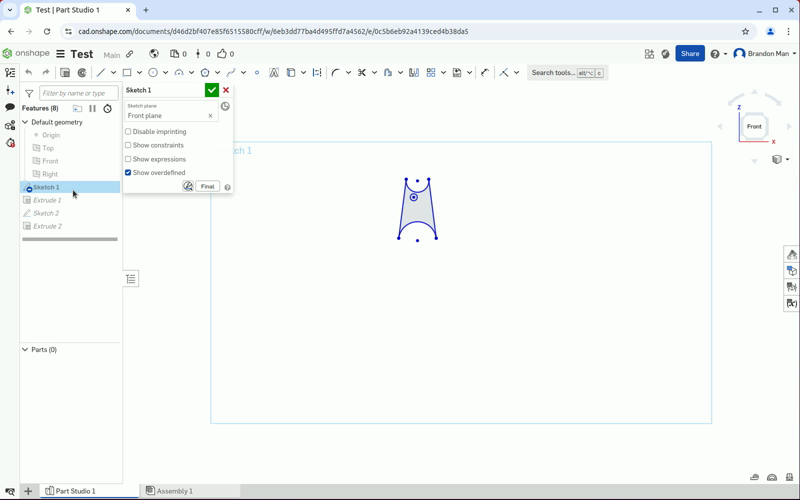
mouse_move(229, 92)
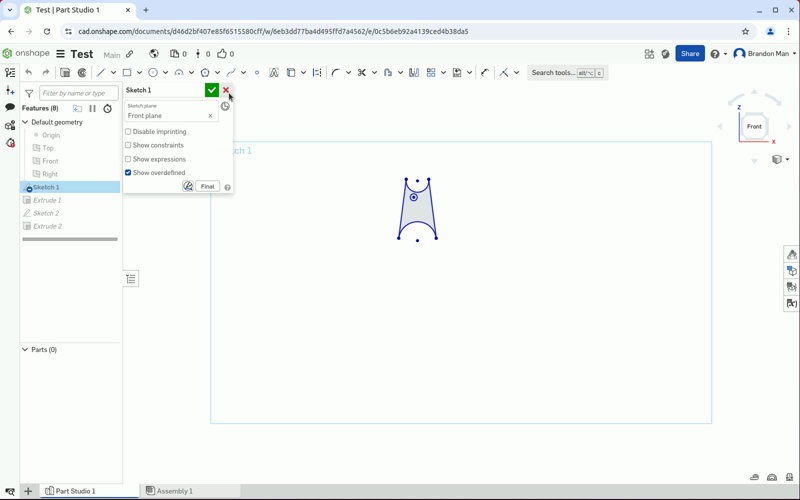
click(229, 92)
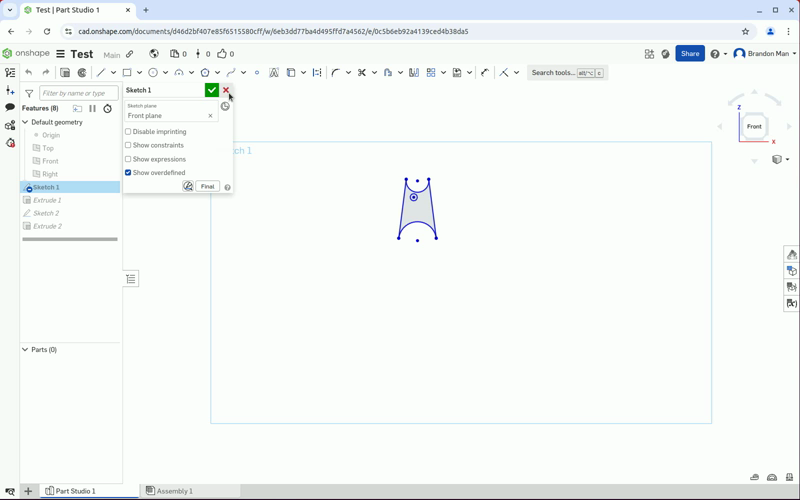
key(shift+s)
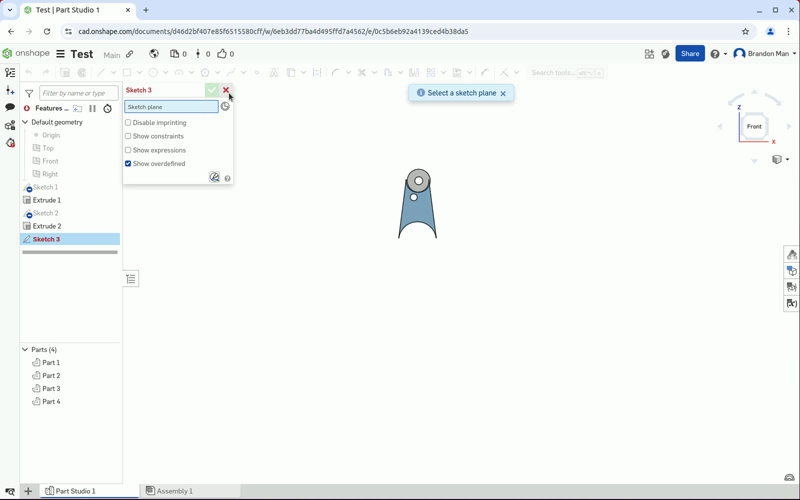
mouse_move(73, 163)
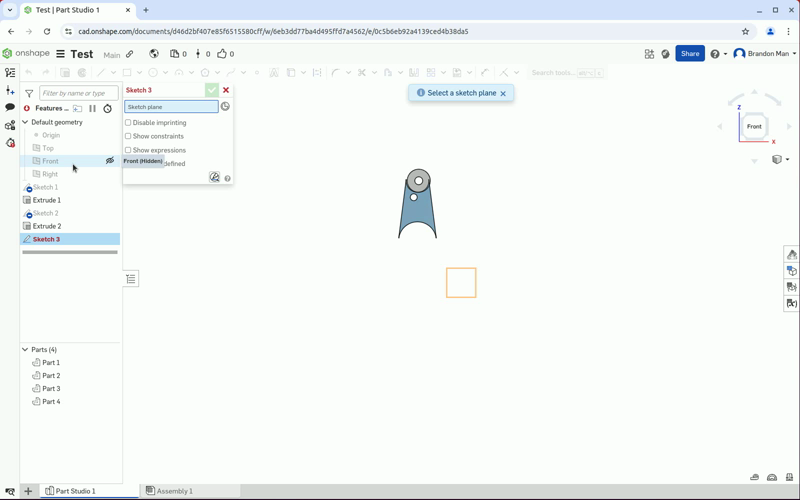
click(73, 163)
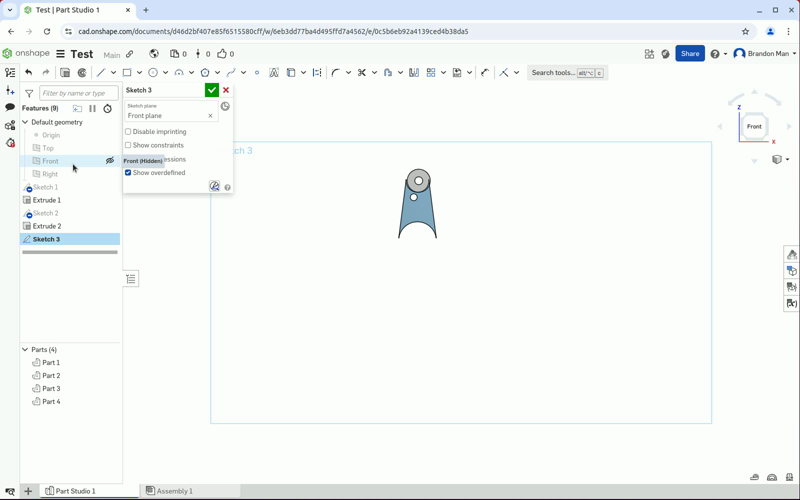
mouse_move(73, 352)
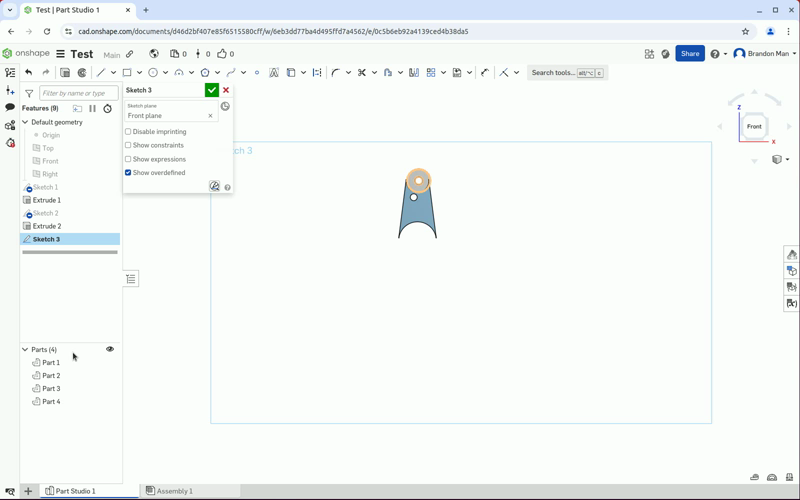
key(y)
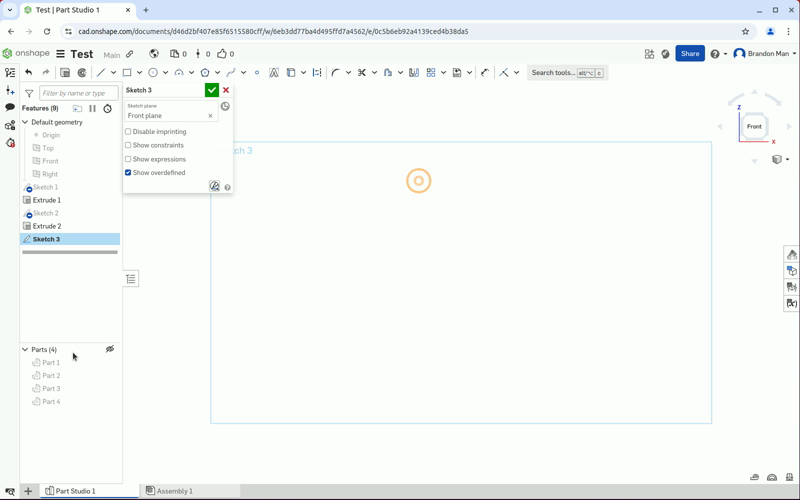
key(c)
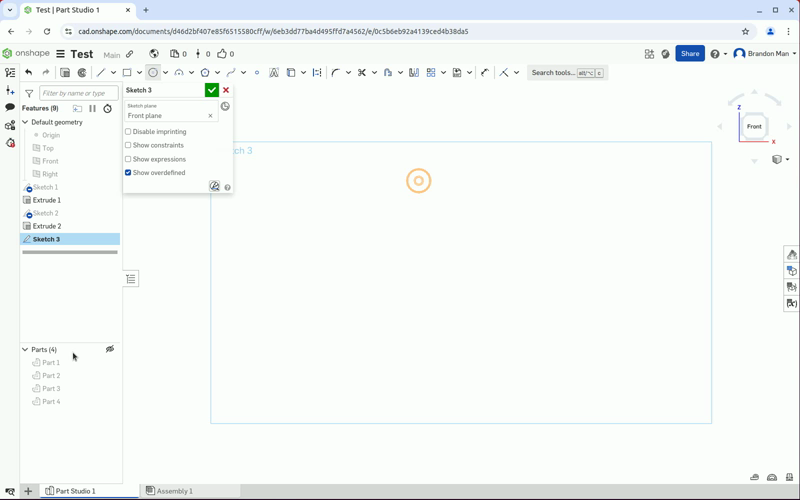
key_down(shift)
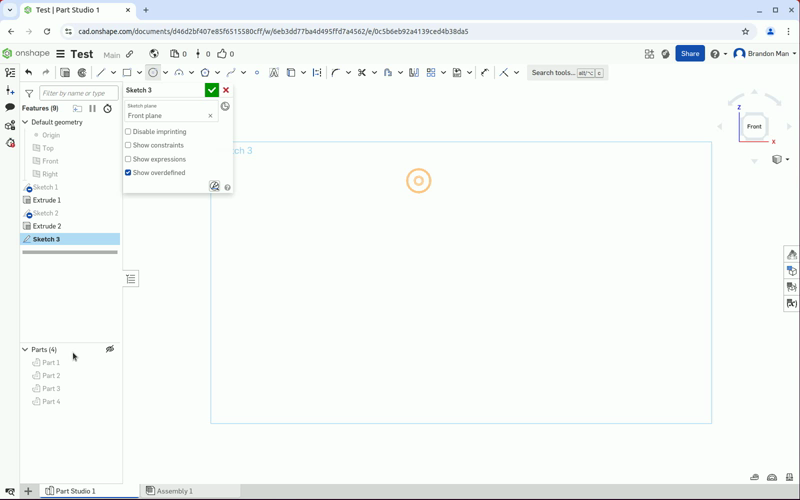
mouse_move(417, 240)
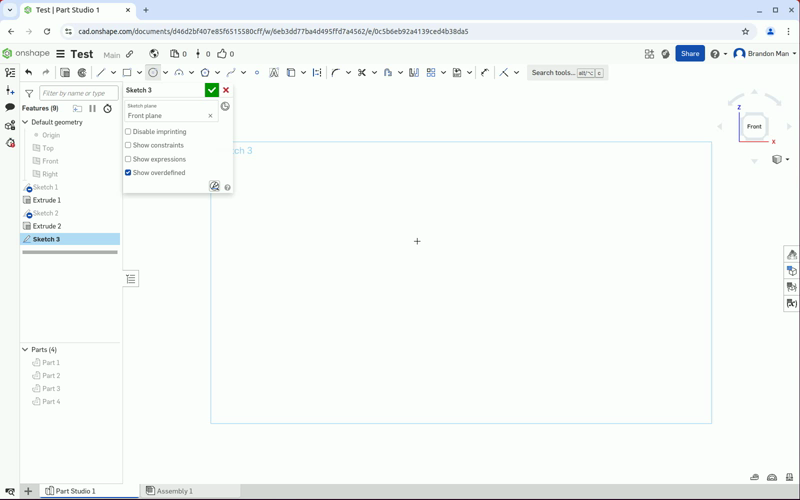
click(417, 240)
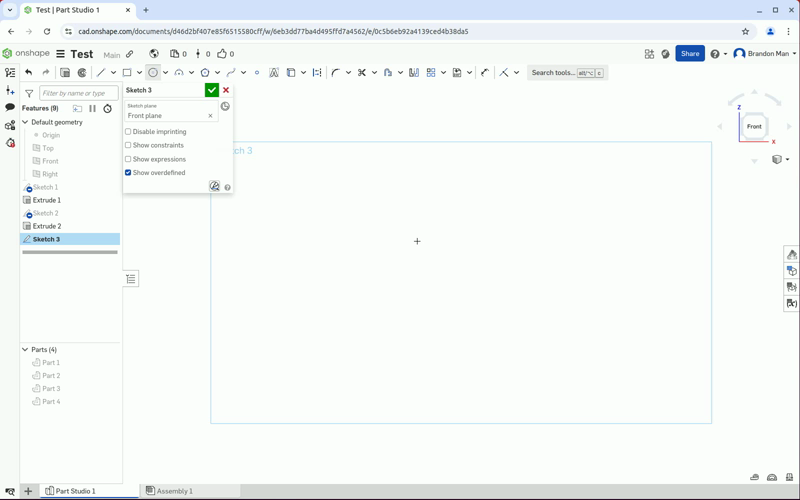
key_up(shift)
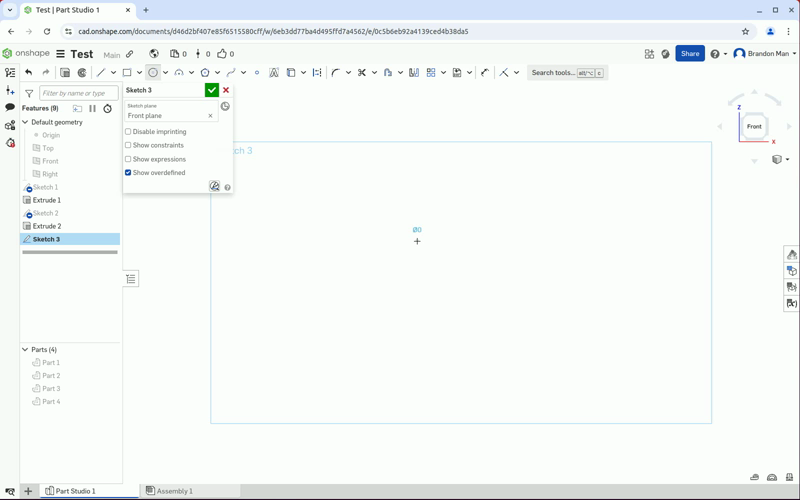
mouse_move(435, 240)
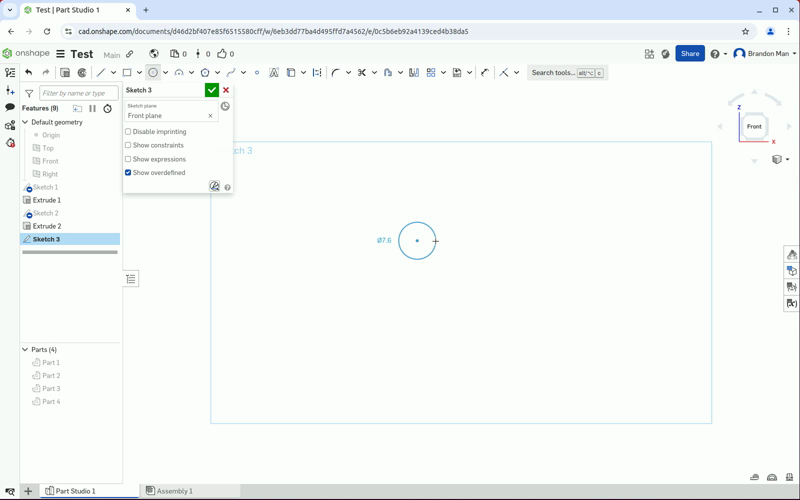
click(435, 240)
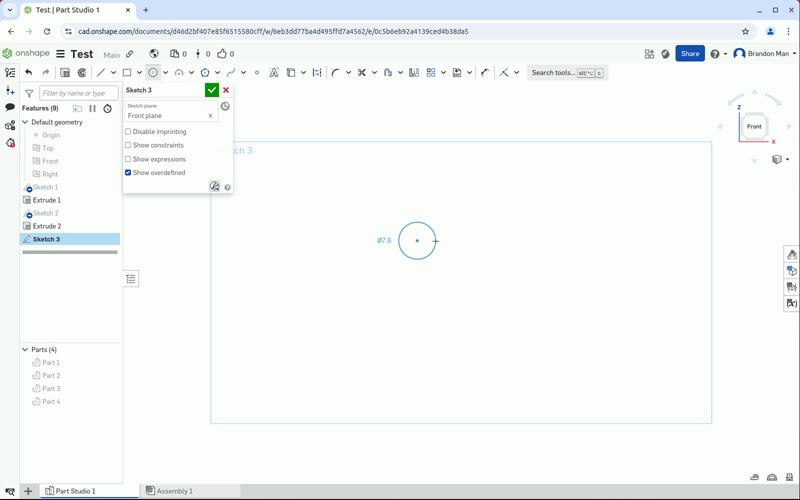
key(esc)
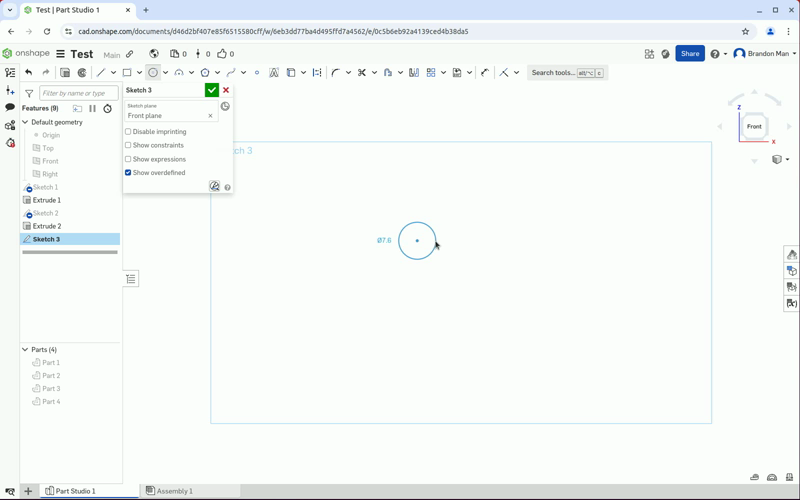
key(c)
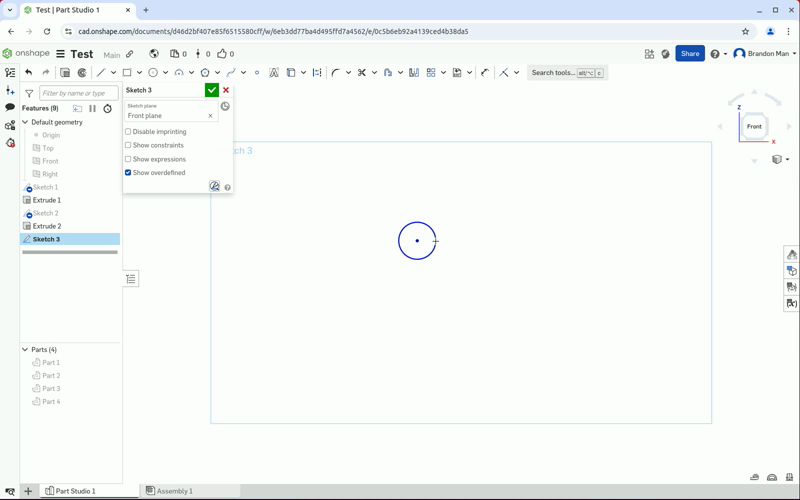
key_down(shift)
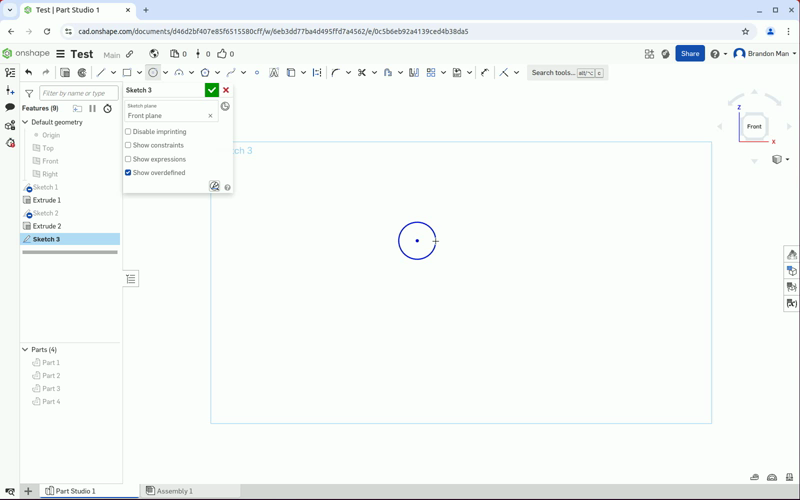
mouse_move(417, 240)
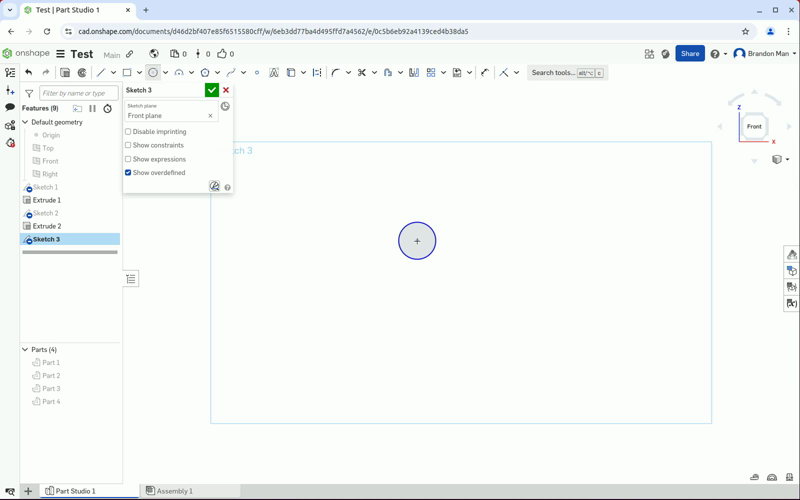
click(417, 240)
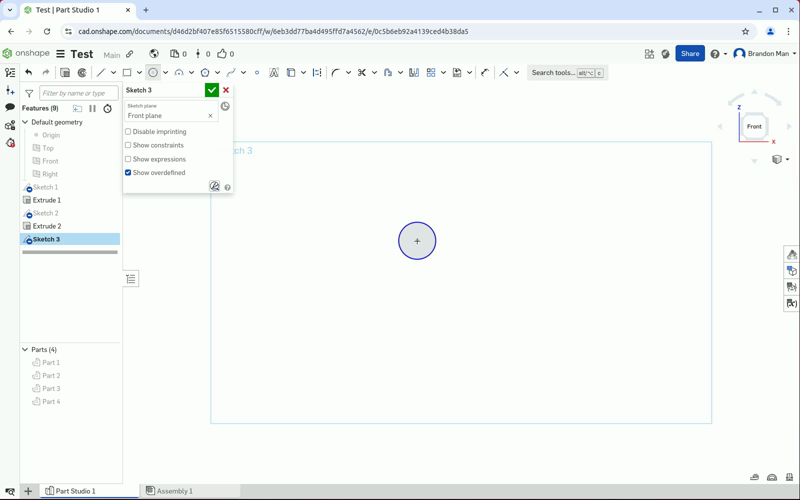
key_up(shift)
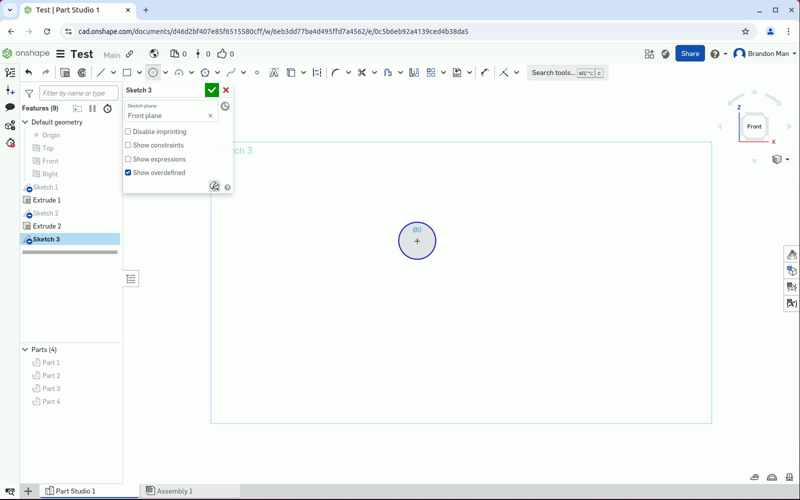
mouse_move(421, 240)
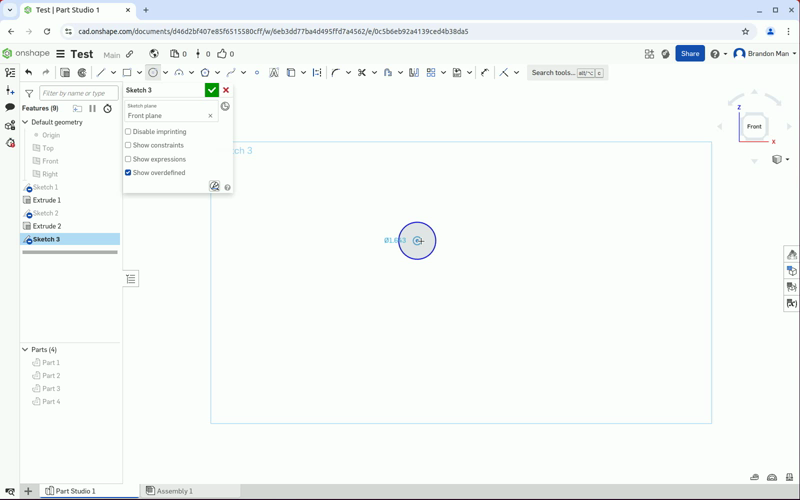
scroll(6)
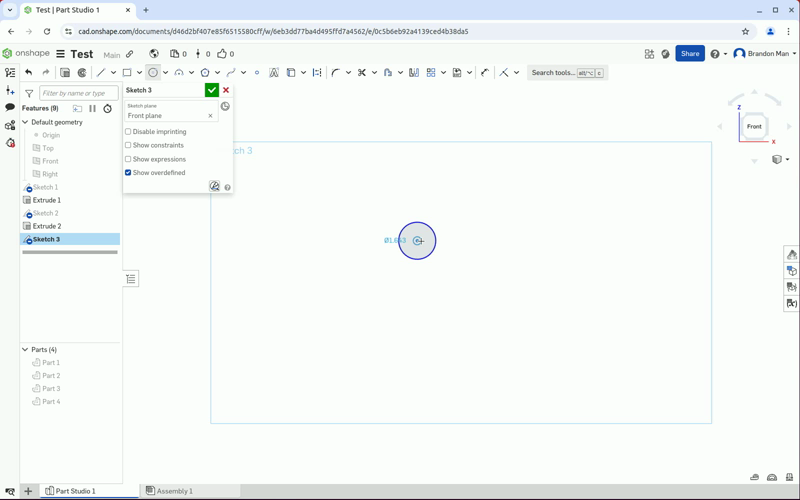
scroll(6)
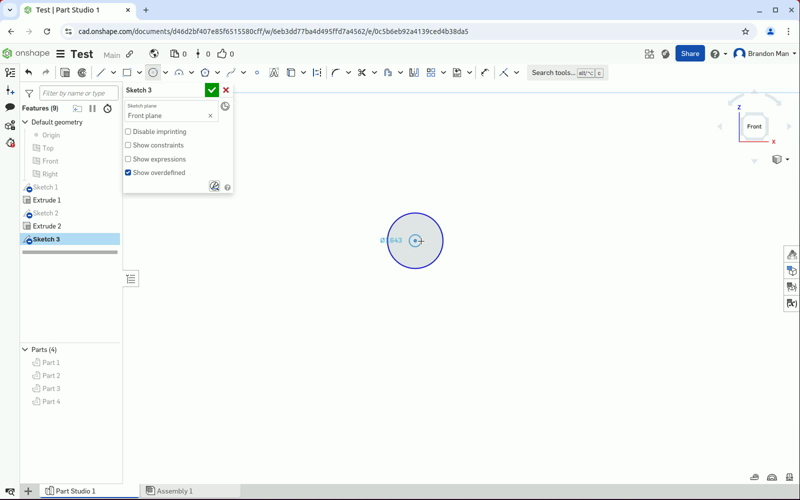
scroll(6)
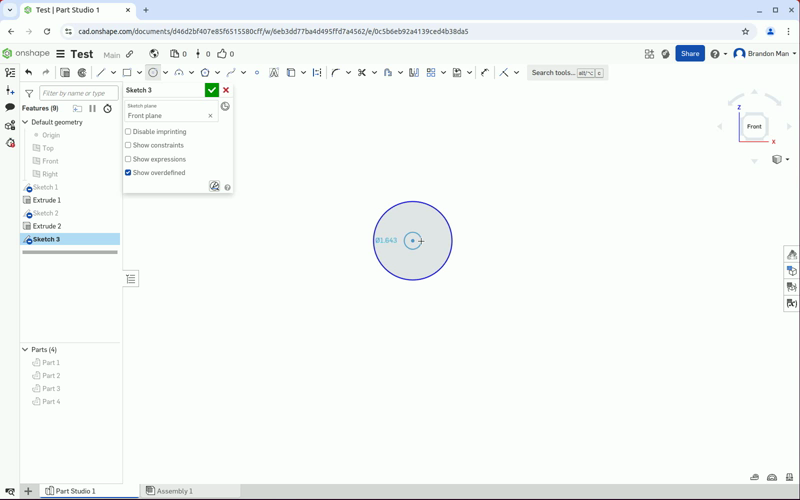
scroll(6)
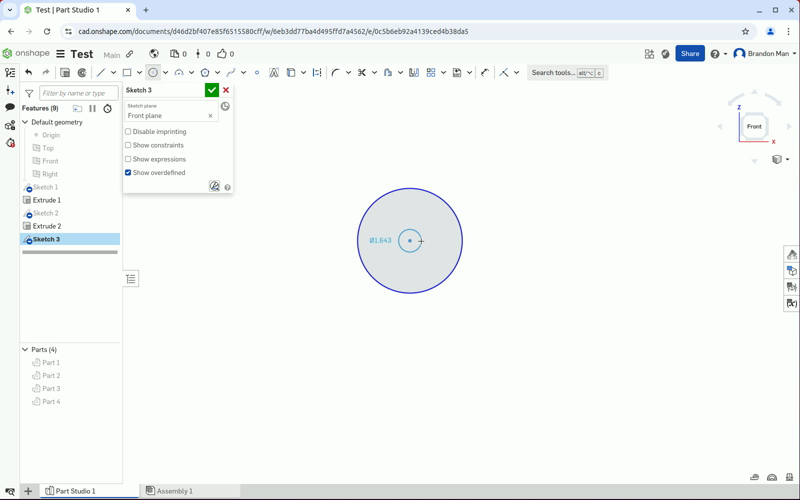
scroll(6)
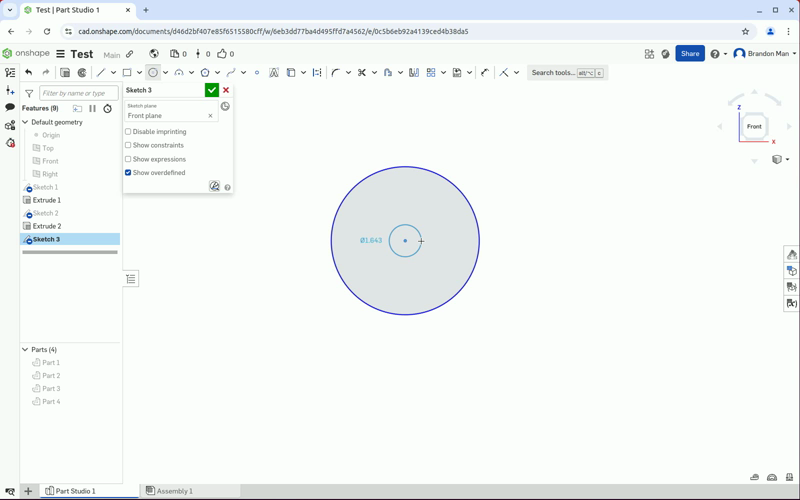
scroll(6)
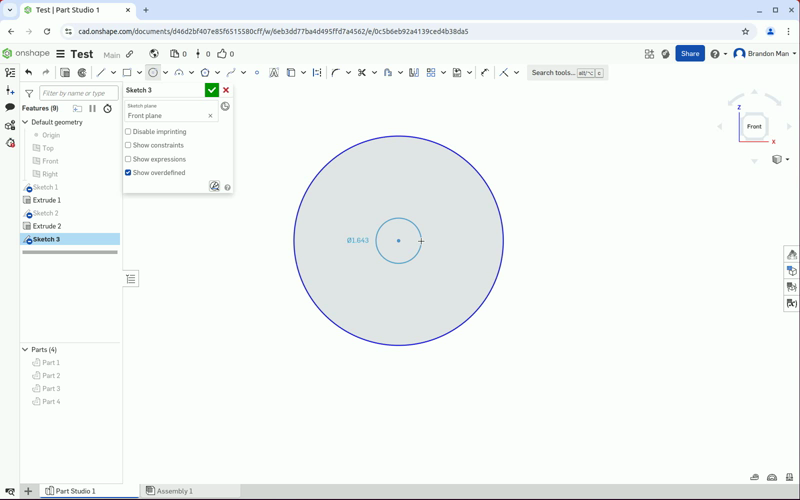
scroll(6)
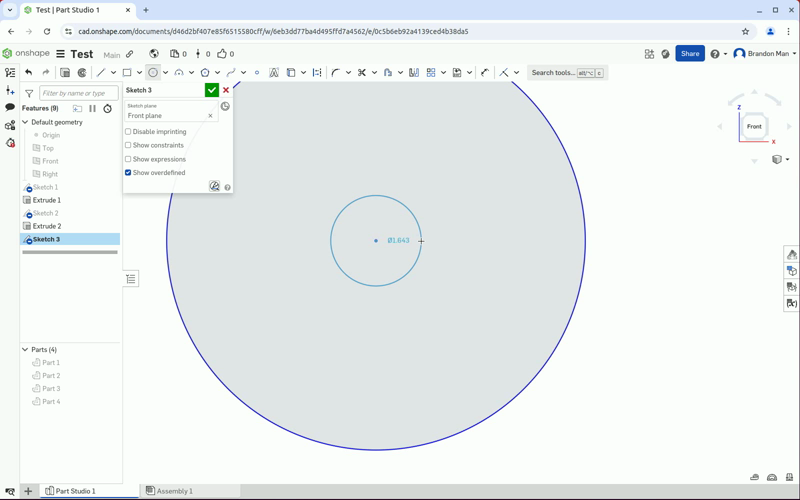
click(421, 240)
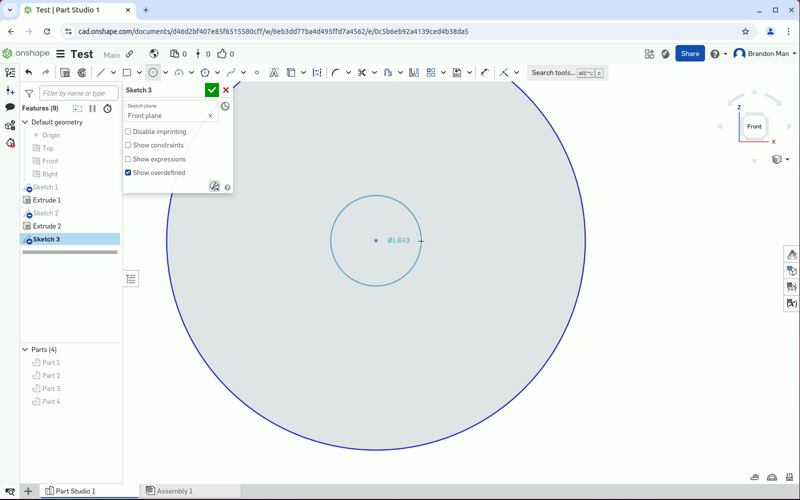
scroll(-6)
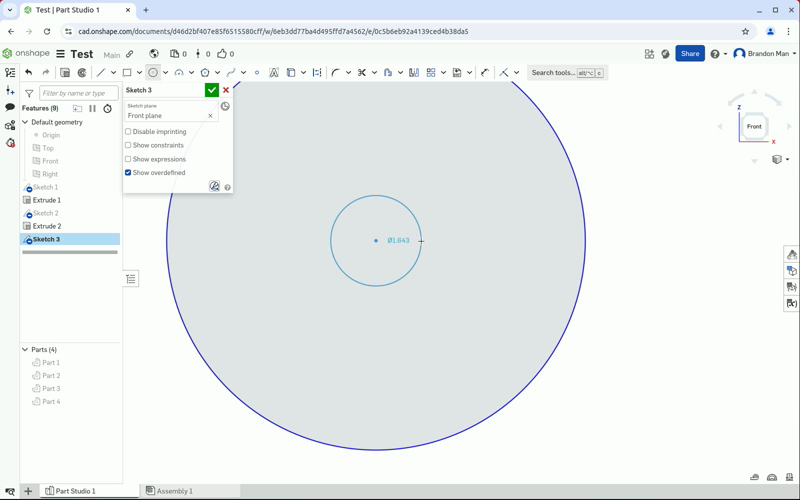
scroll(-6)
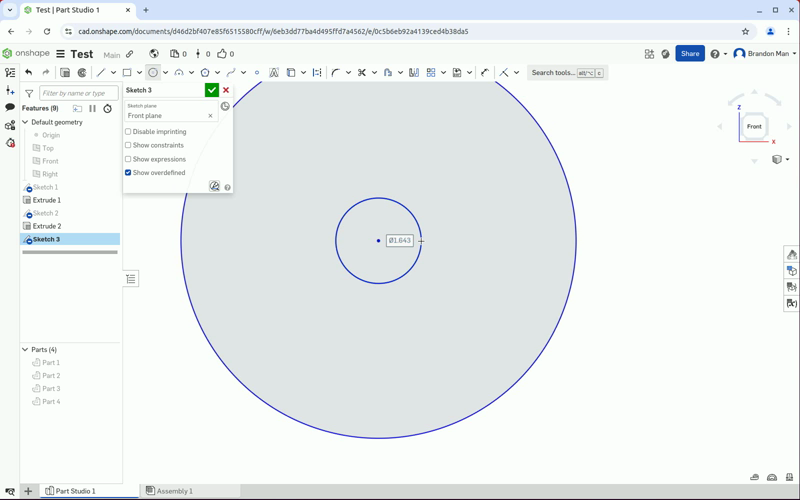
scroll(-6)
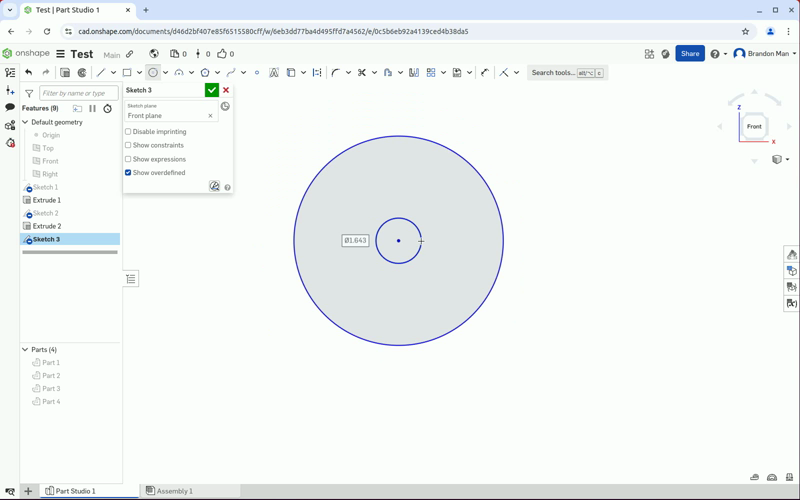
scroll(-6)
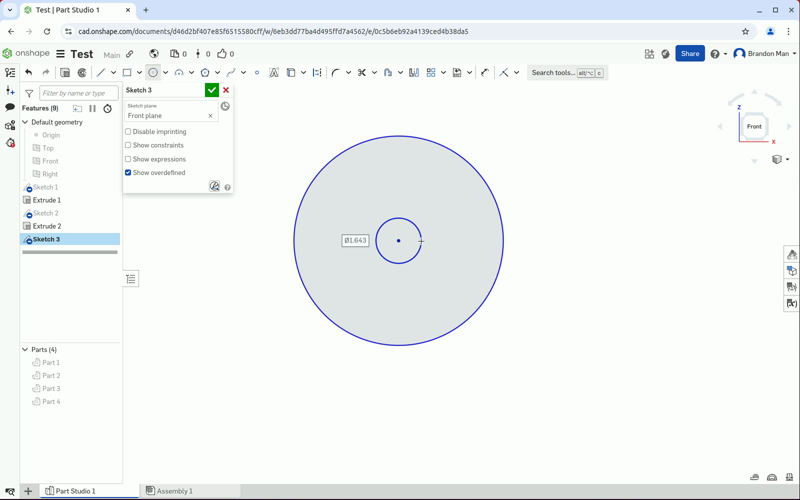
scroll(-6)
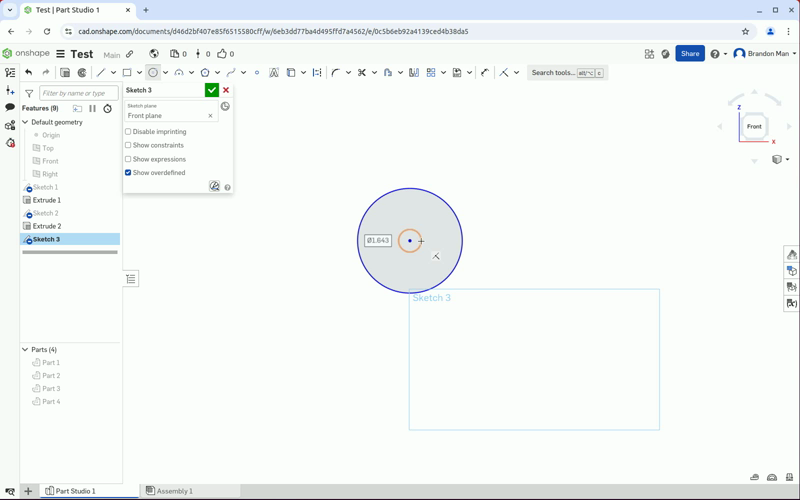
scroll(-6)
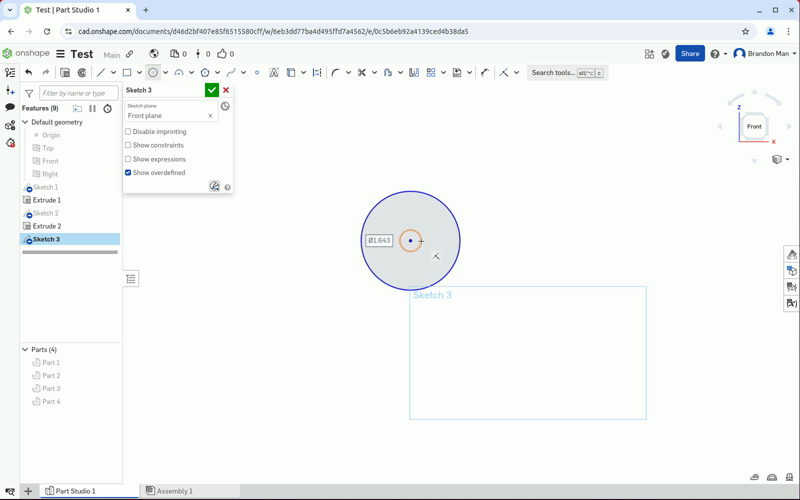
scroll(-6)
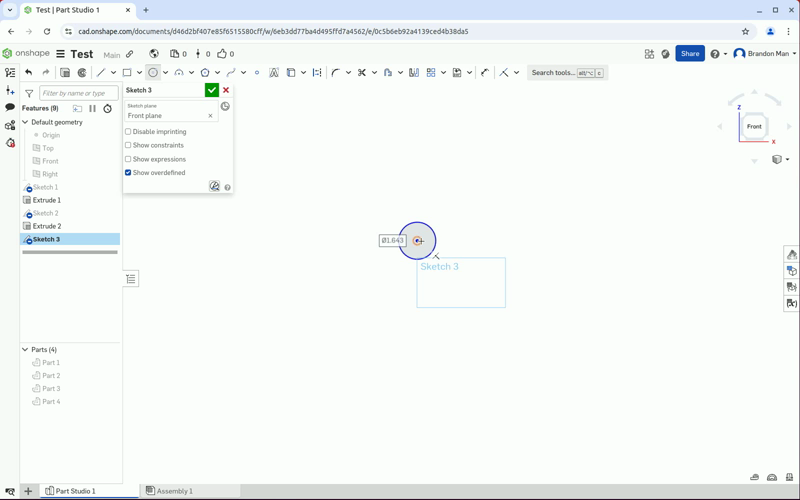
key(esc)
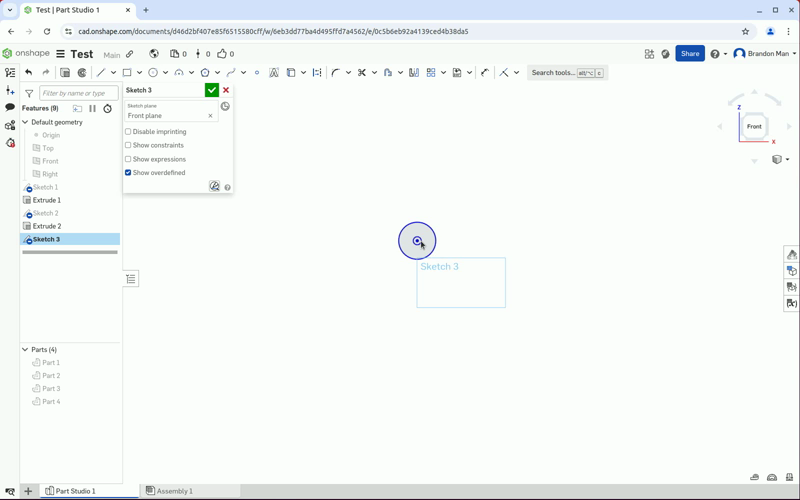
mouse_move(405, 248)
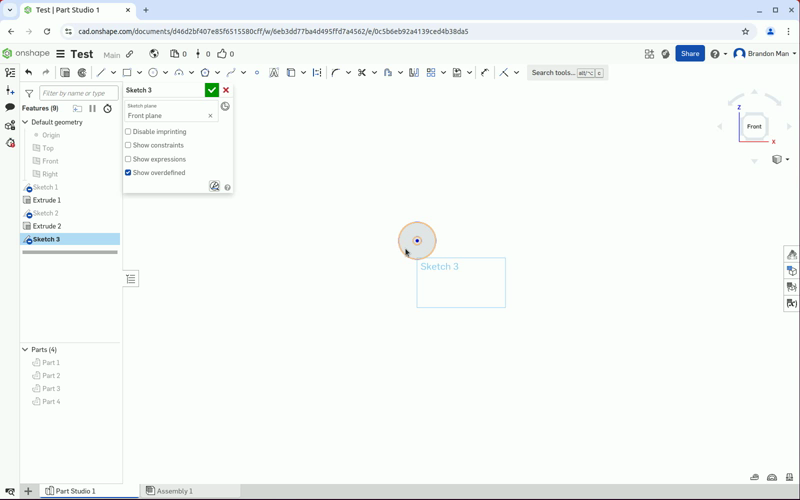
scroll(6)
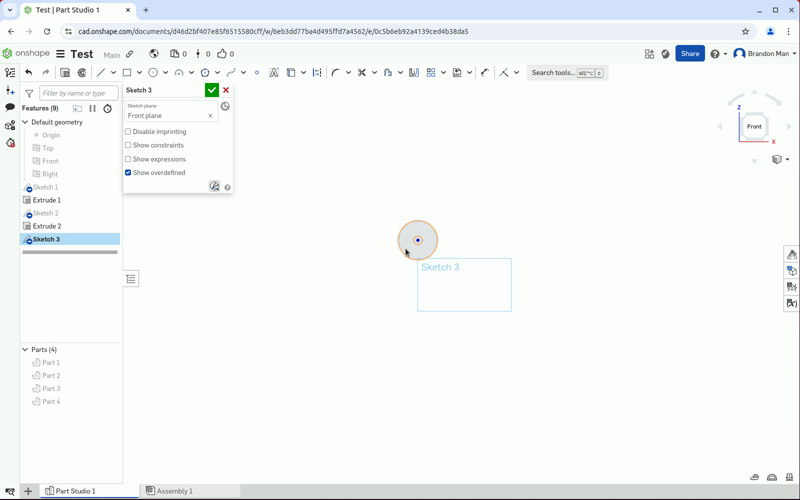
scroll(6)
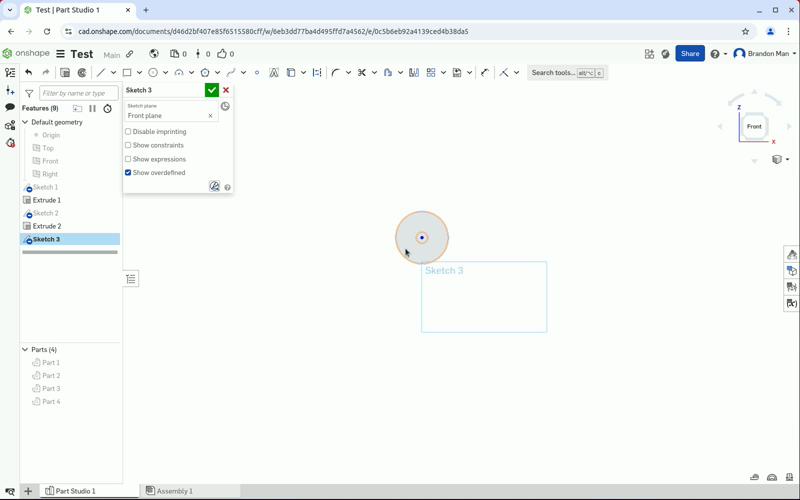
scroll(6)
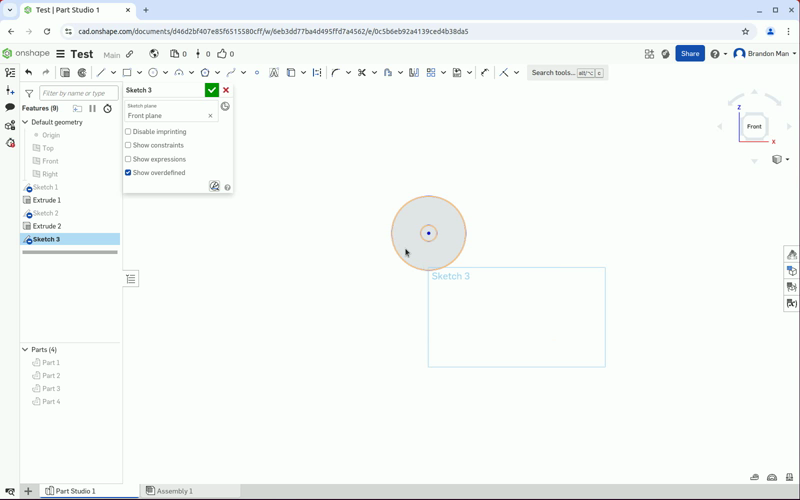
scroll(6)
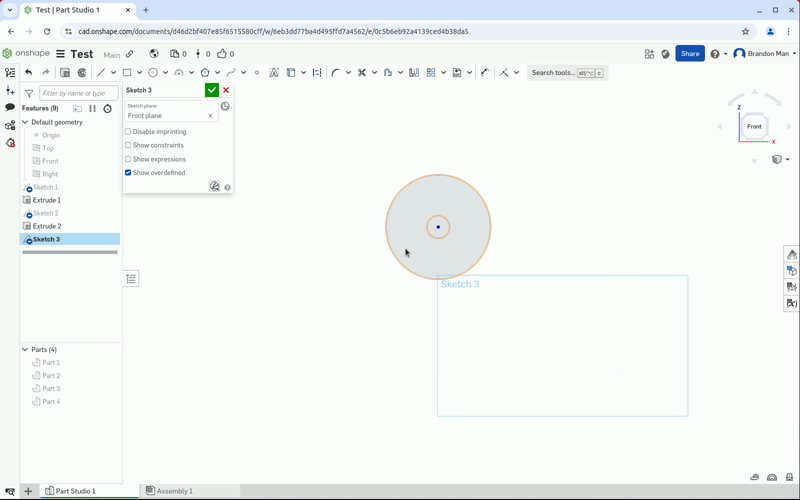
scroll(6)
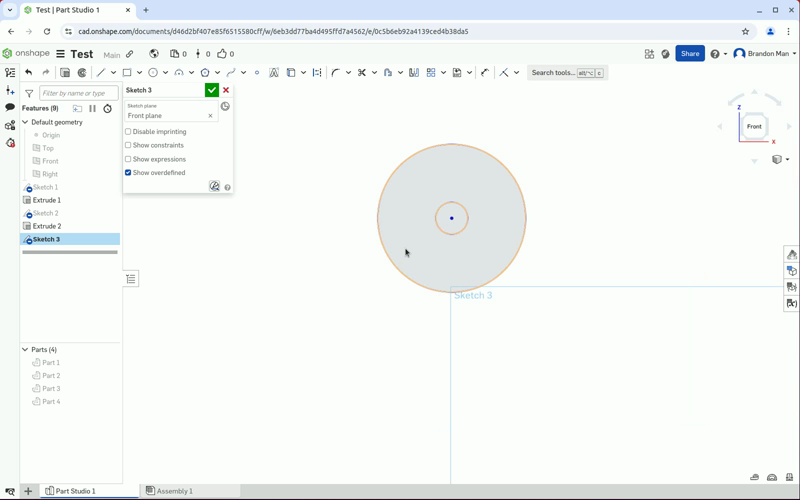
scroll(6)
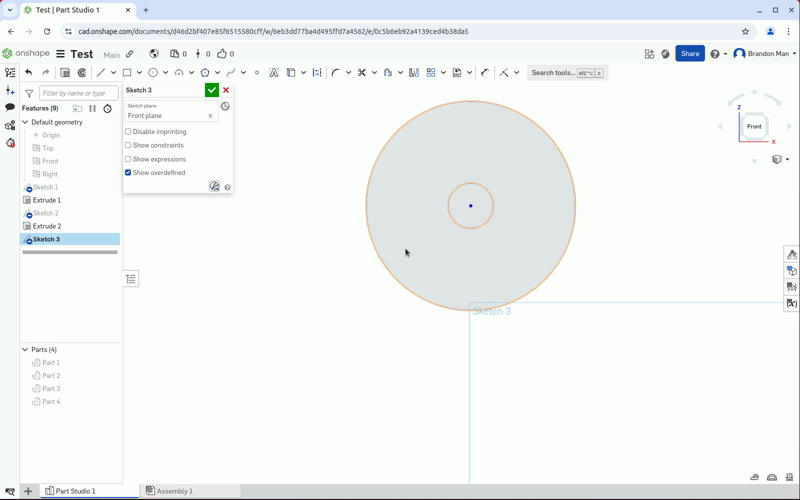
scroll(6)
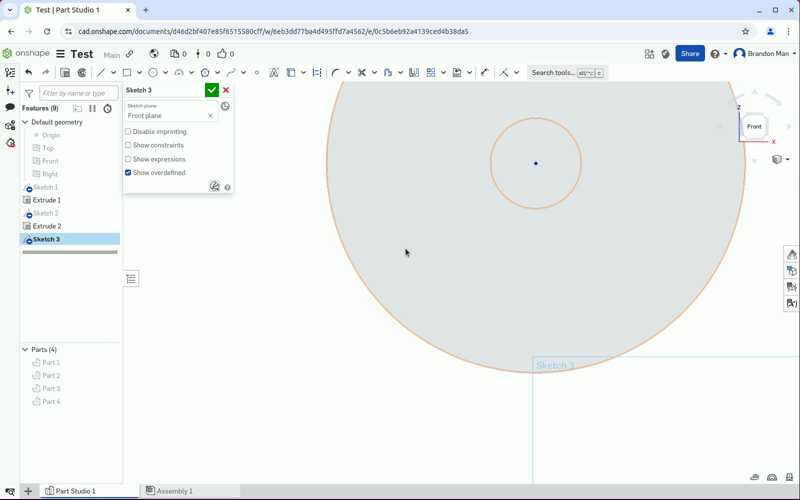
click(405, 248)
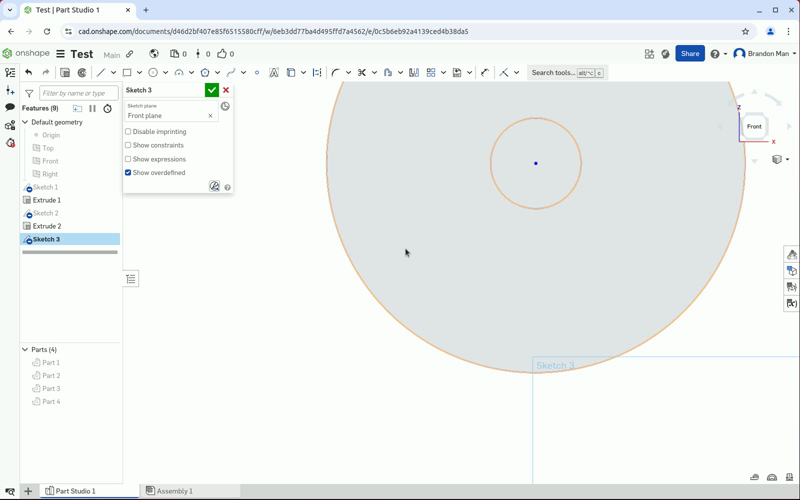
scroll(-6)
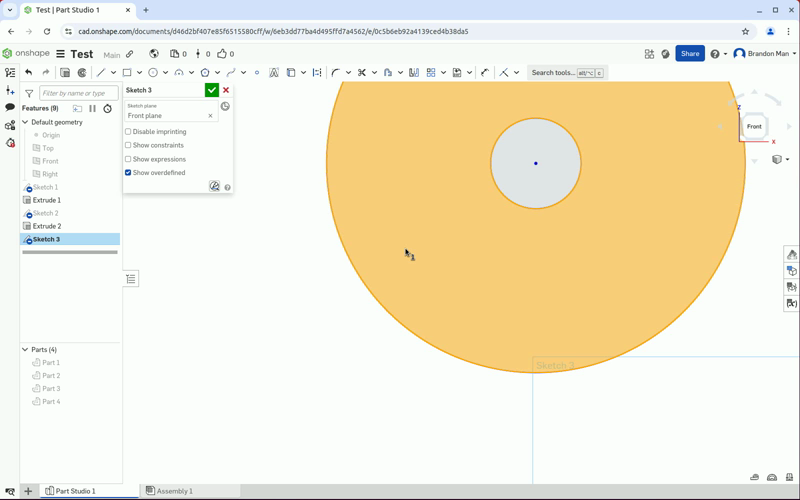
scroll(-6)
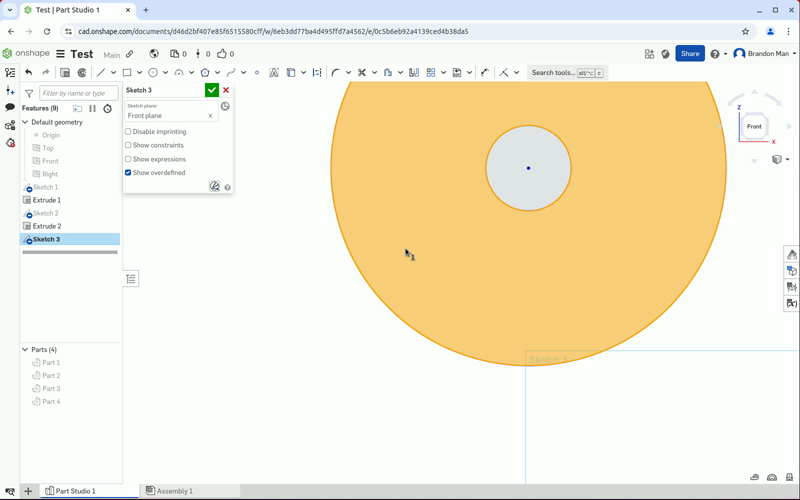
scroll(-6)
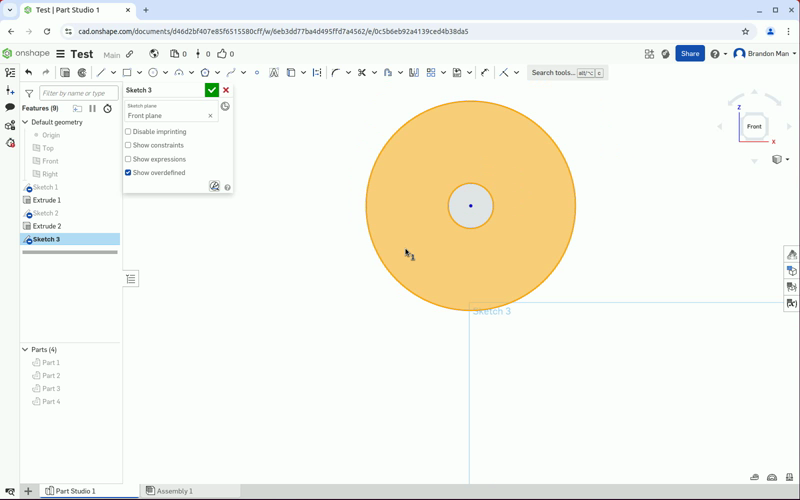
scroll(-6)
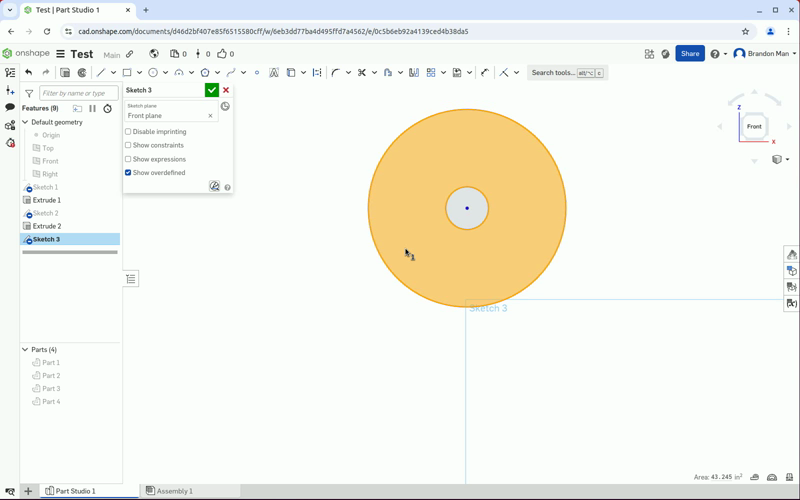
scroll(-6)
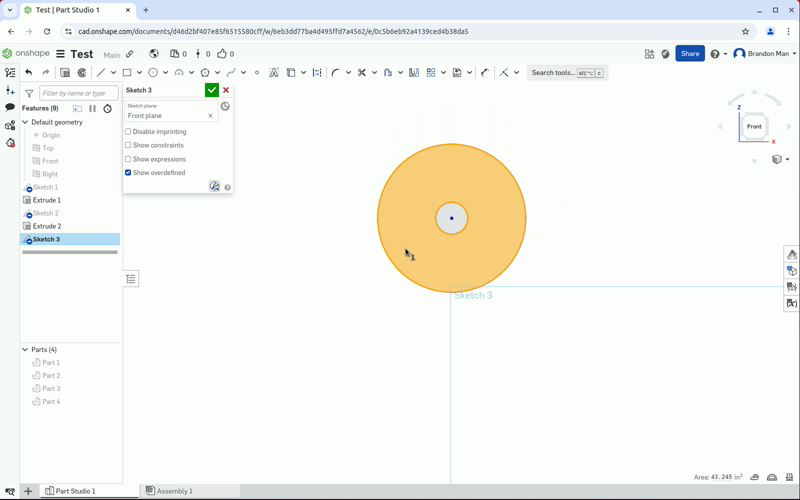
scroll(-6)
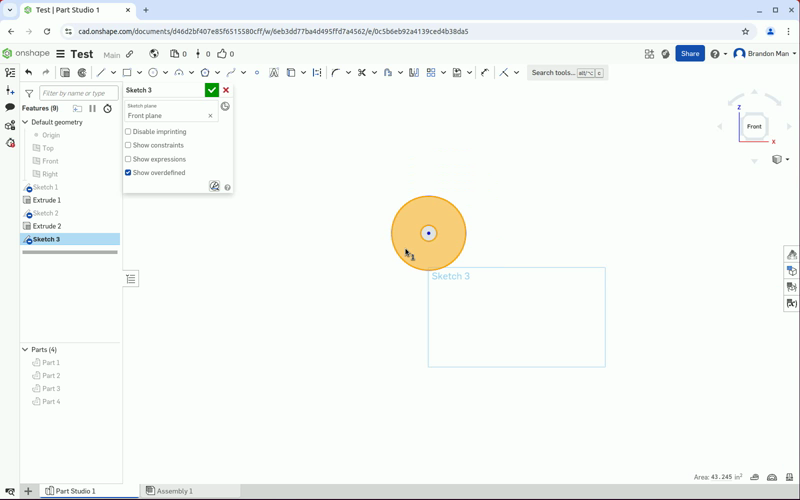
scroll(-6)
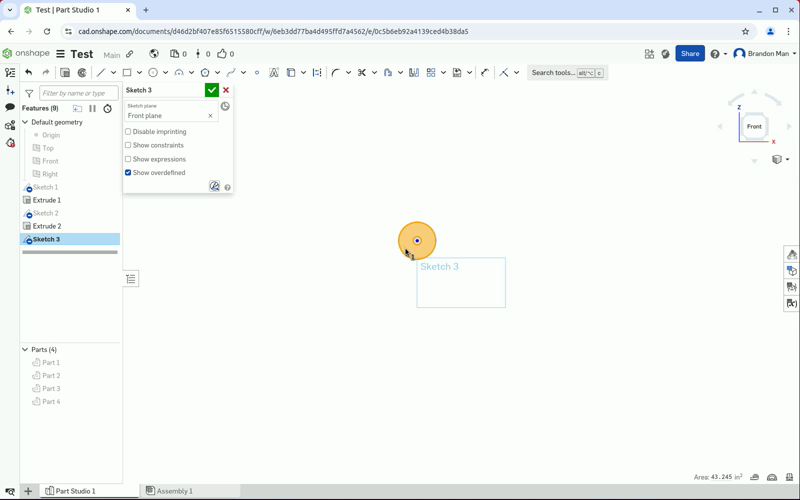
mouse_move(73, 352)
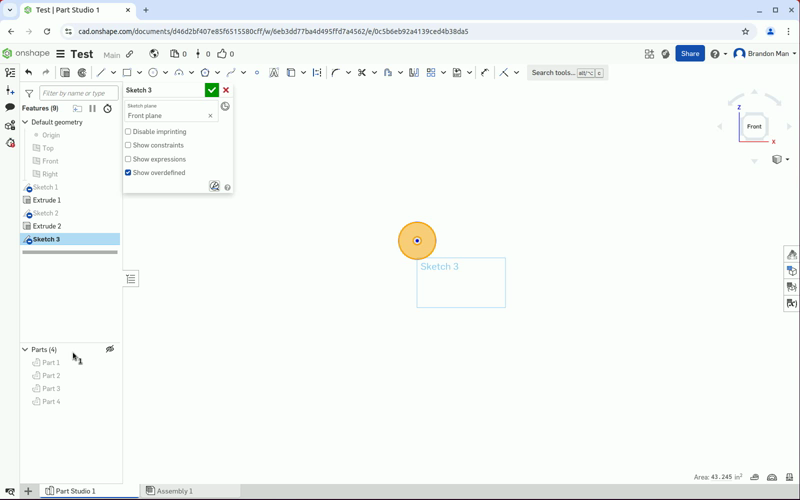
key(shift+y)
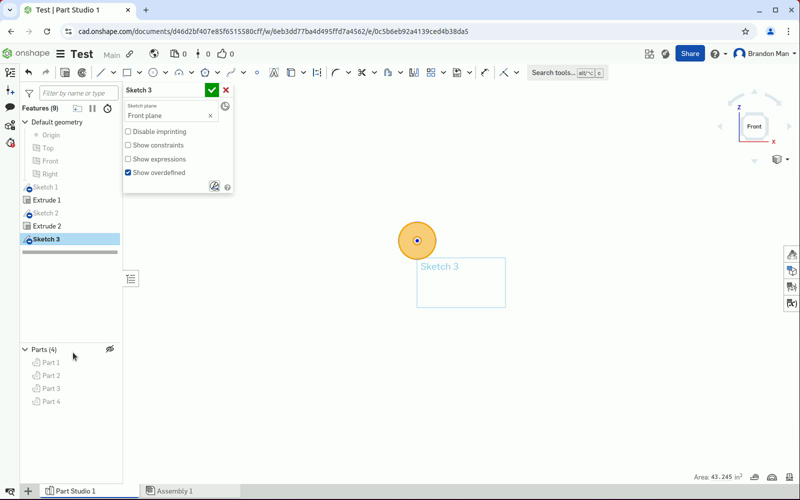
key(shift+e)
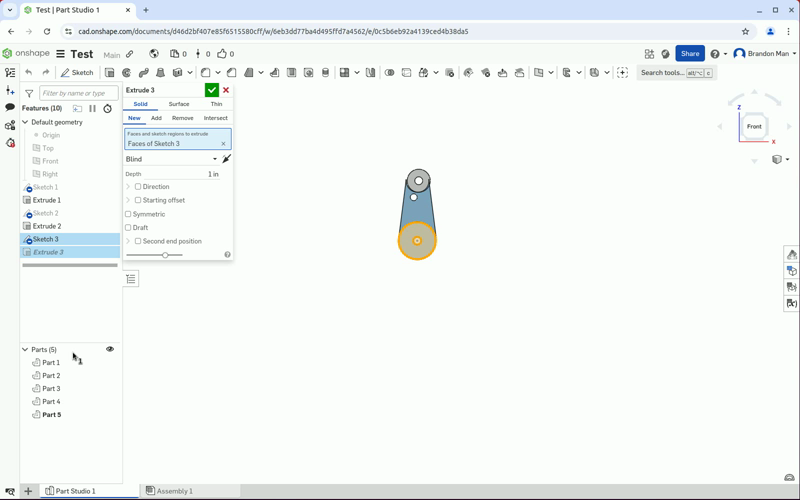
mouse_move(143, 106)
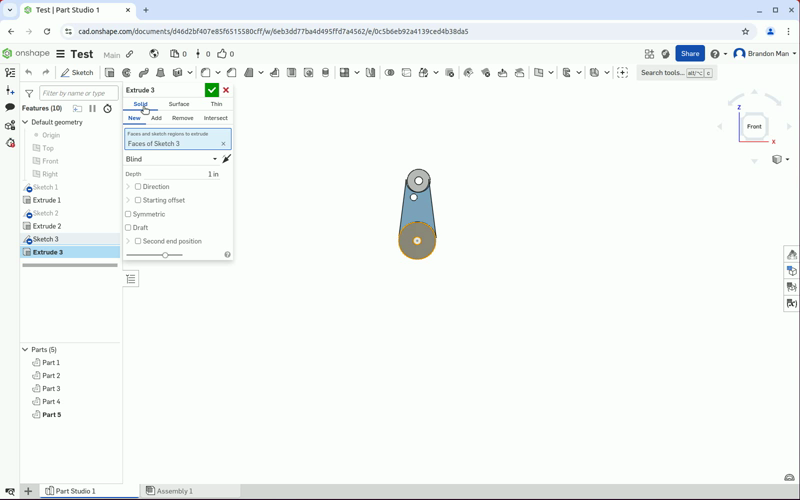
click(143, 106)
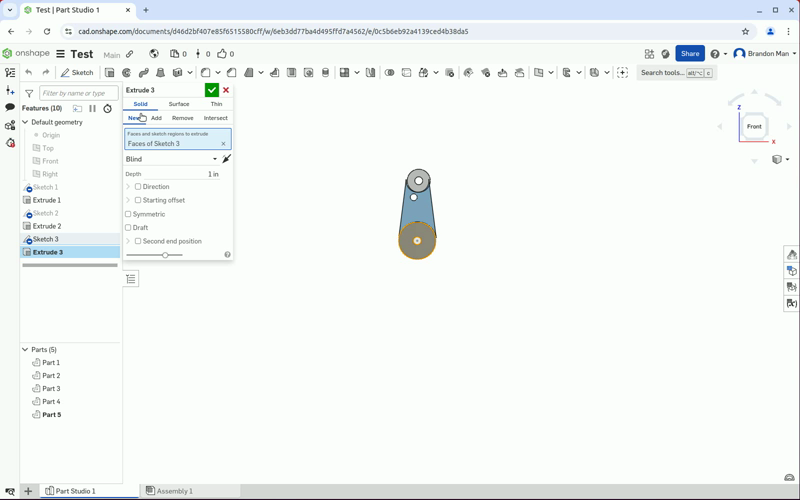
mouse_move(137, 120)
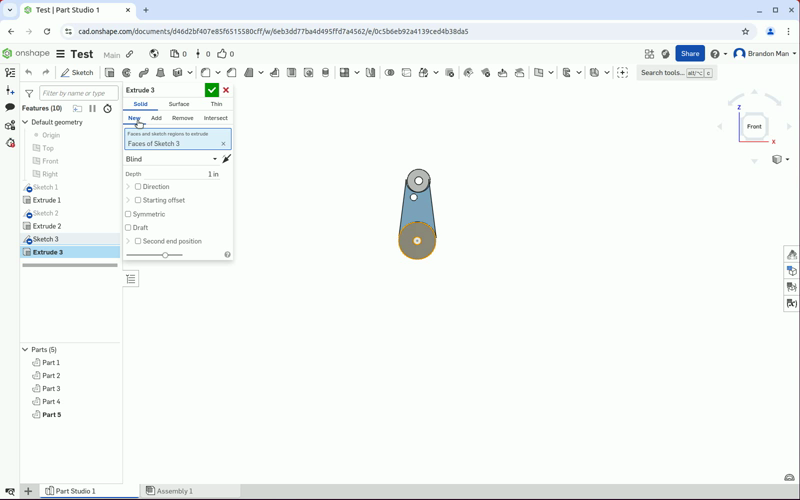
click(137, 120)
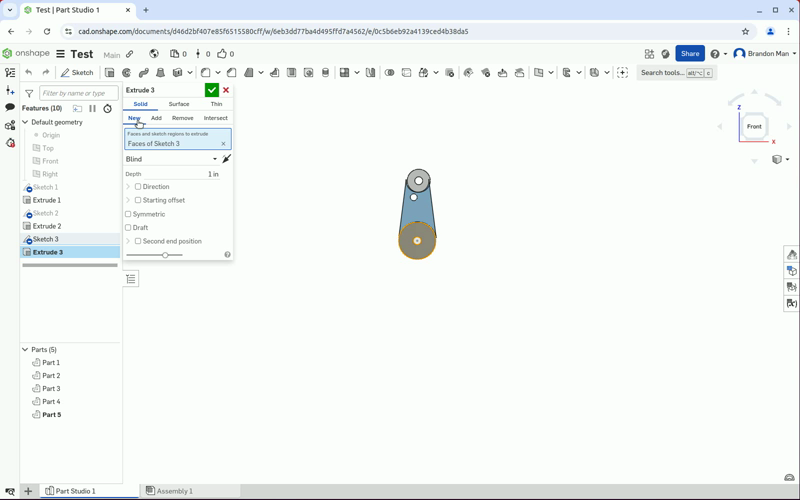
key(tab, 4)
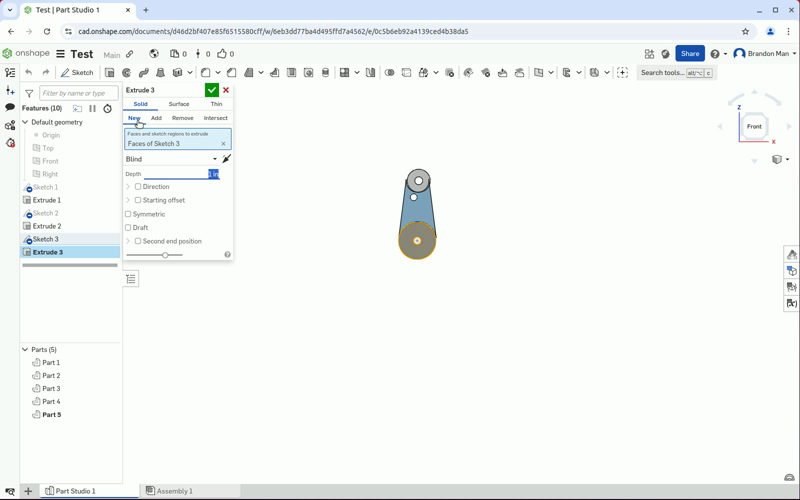
text(0.722)
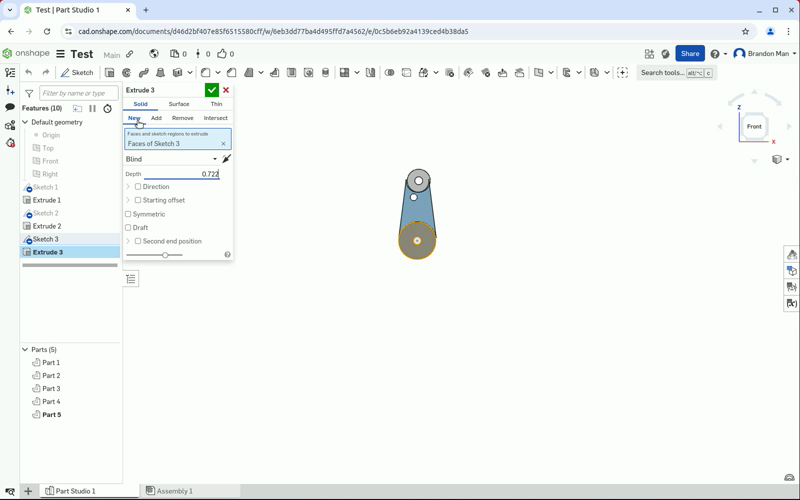
key(enter)
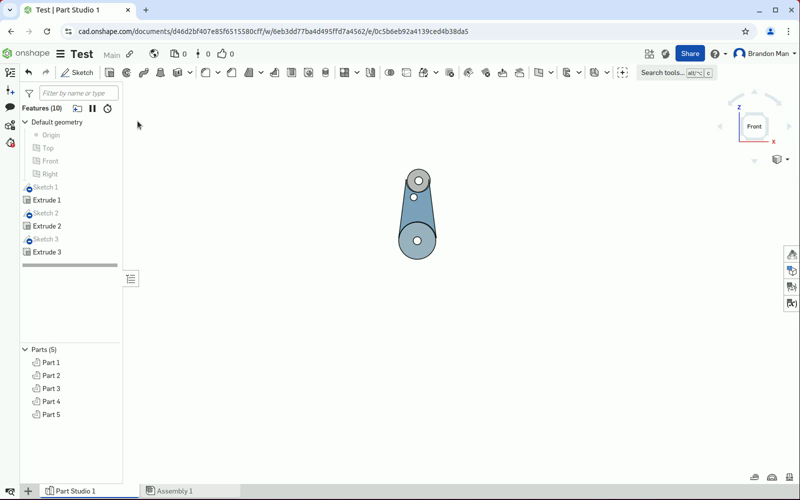
key(shift+h)
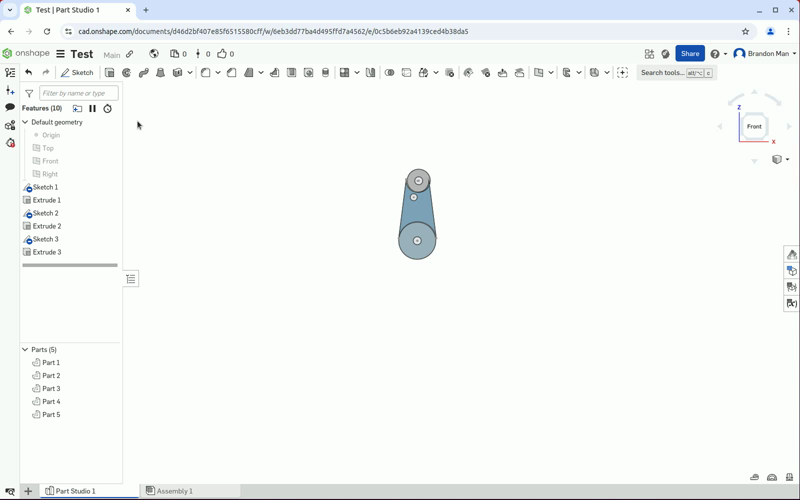
key(shift+h)
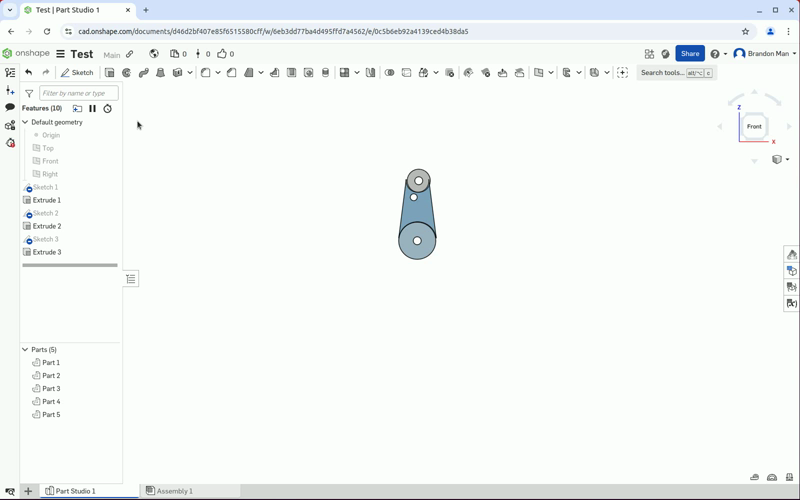
mouse_move(73, 189)
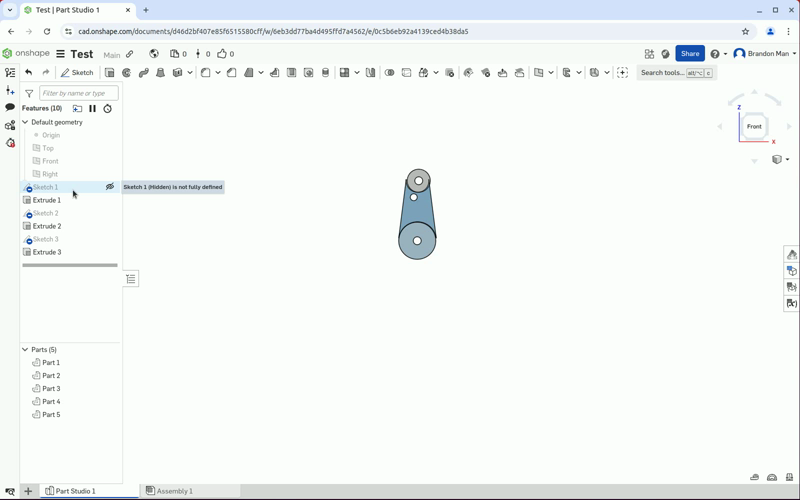
click(73, 189)
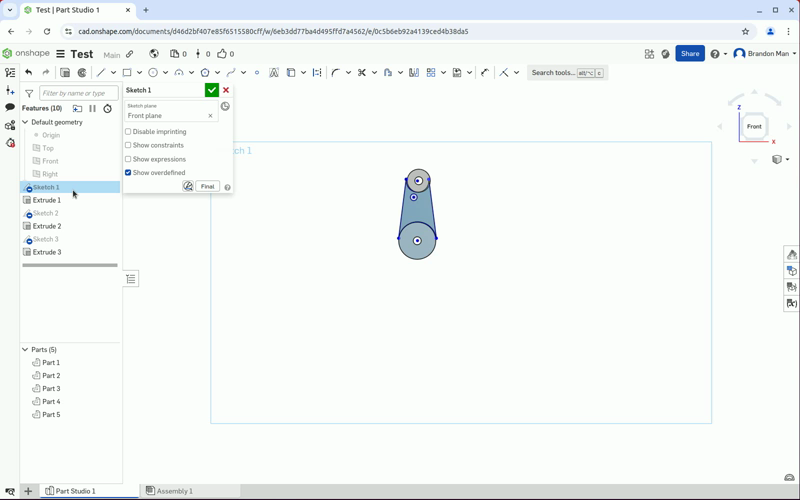
mouse_move(229, 92)
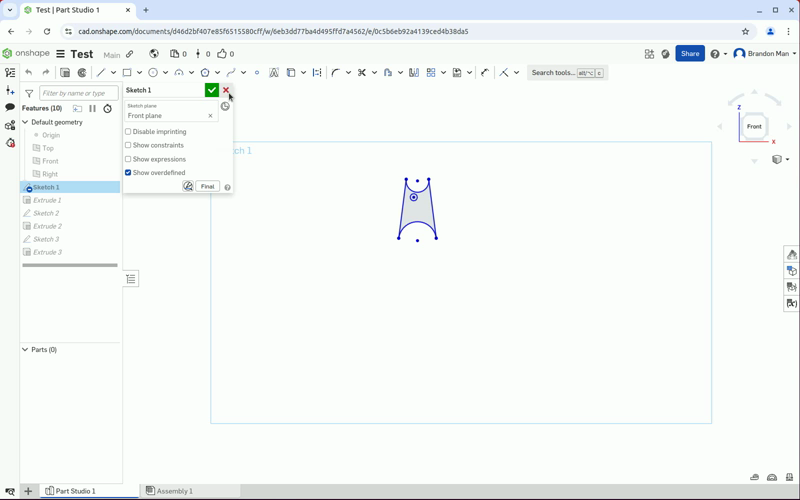
click(229, 92)
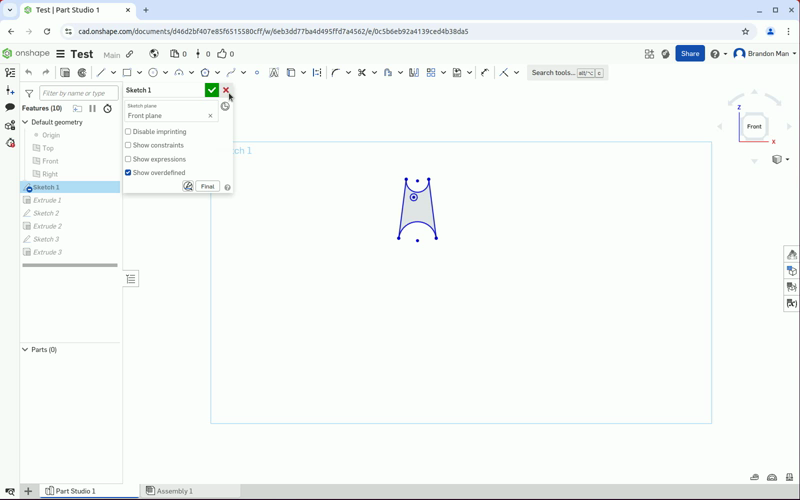
key(shift+s)
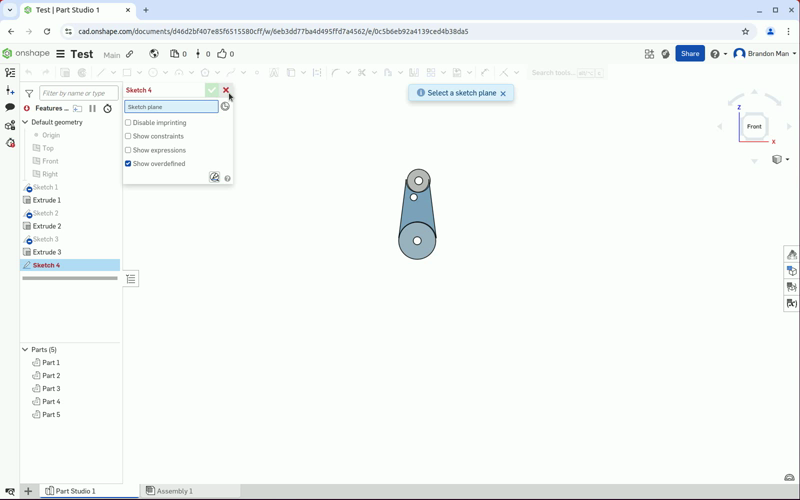
mouse_move(73, 163)
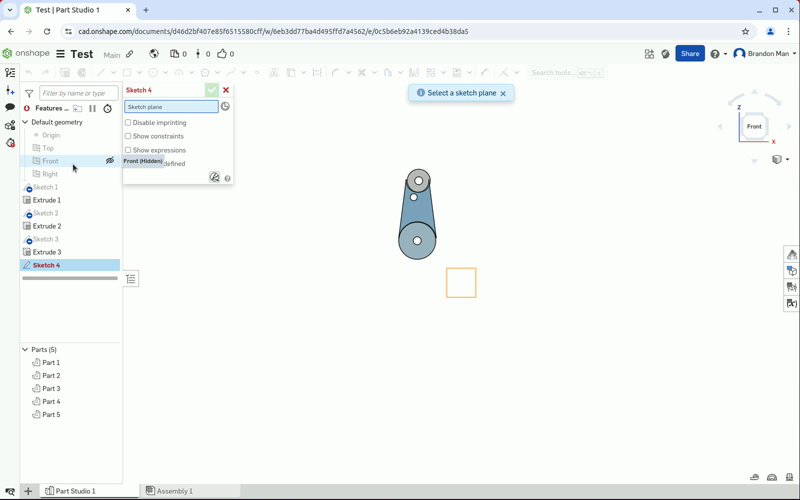
click(73, 163)
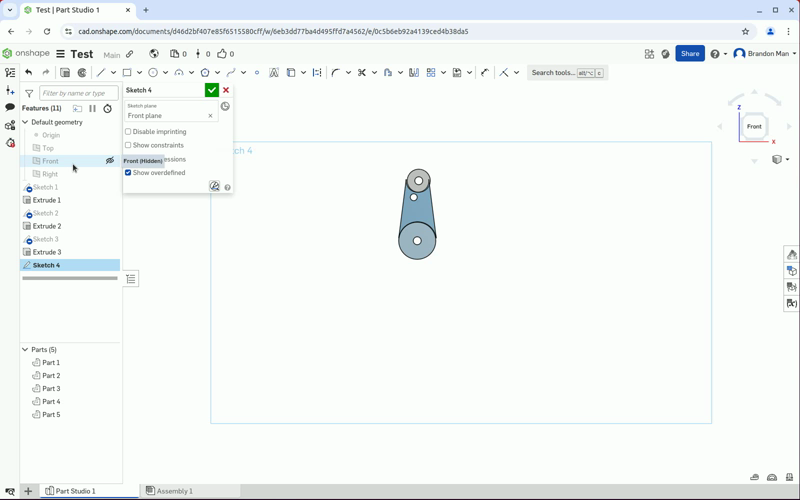
mouse_move(73, 352)
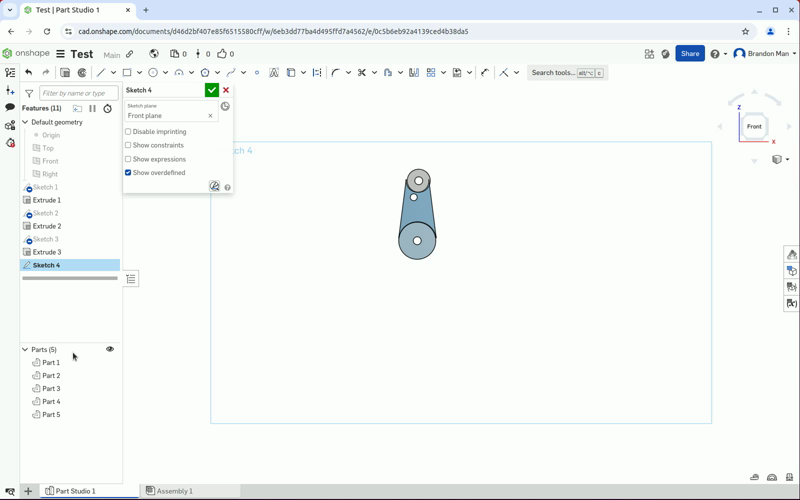
key(y)
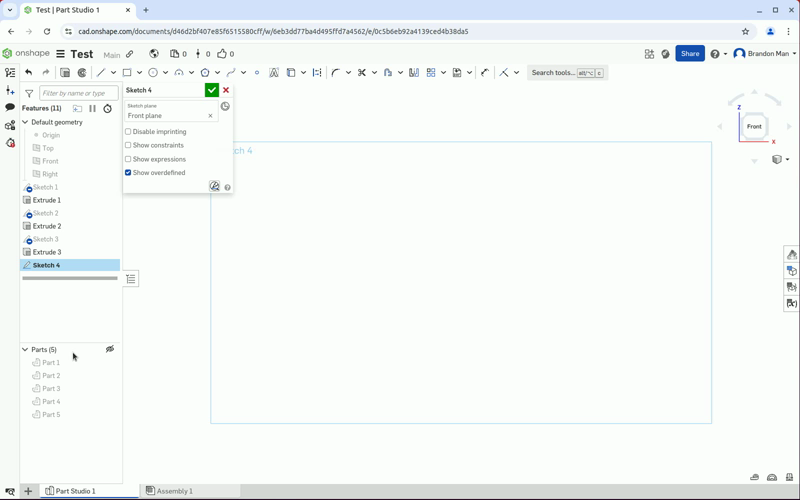
key(a)
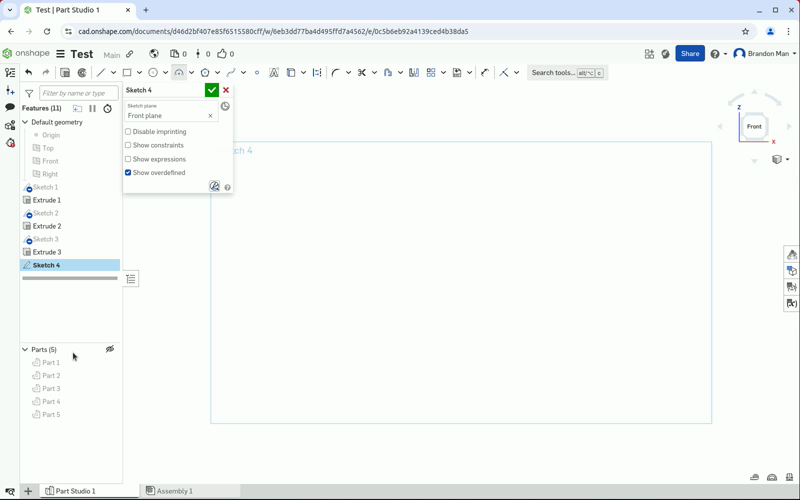
key_down(shift)
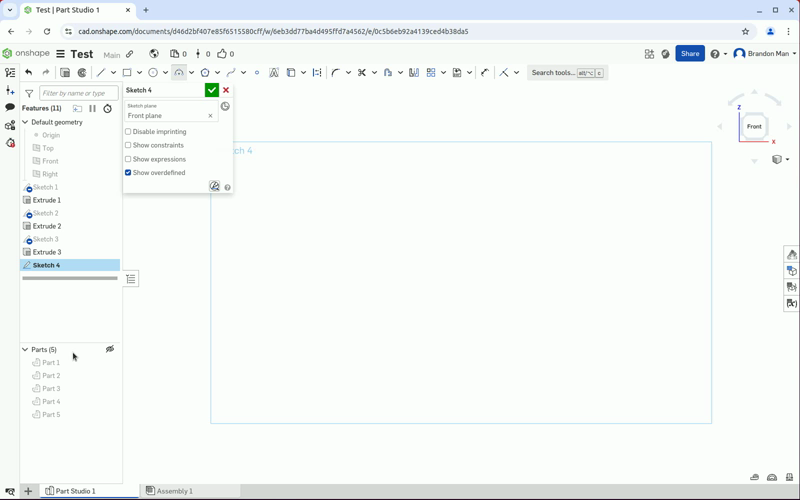
mouse_move(398, 314)
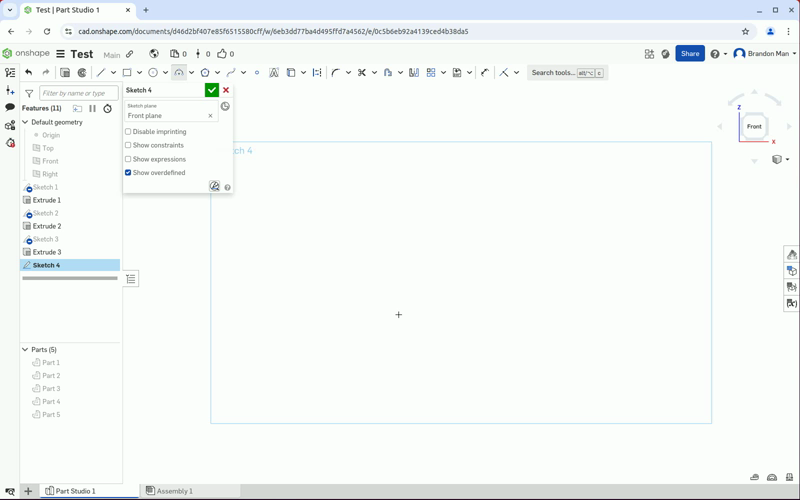
click(398, 314)
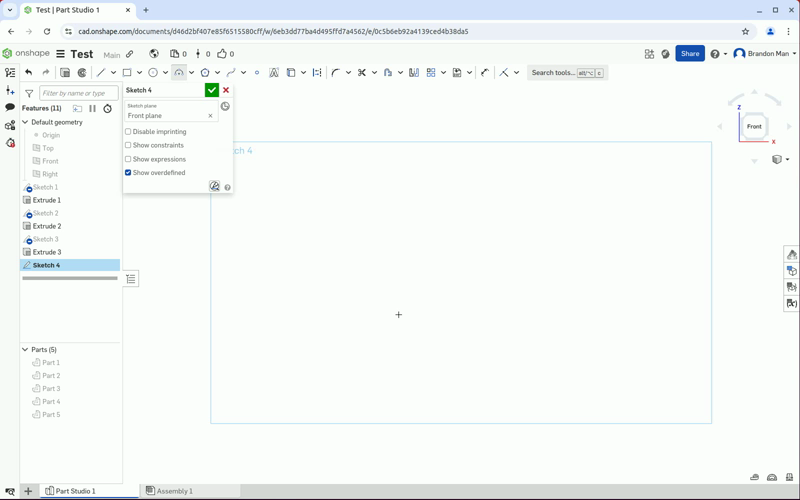
key_up(shift)
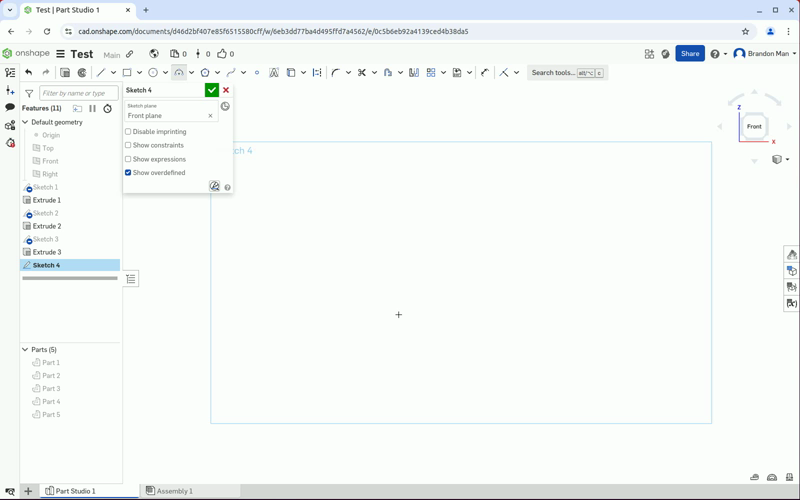
key_down(shift)
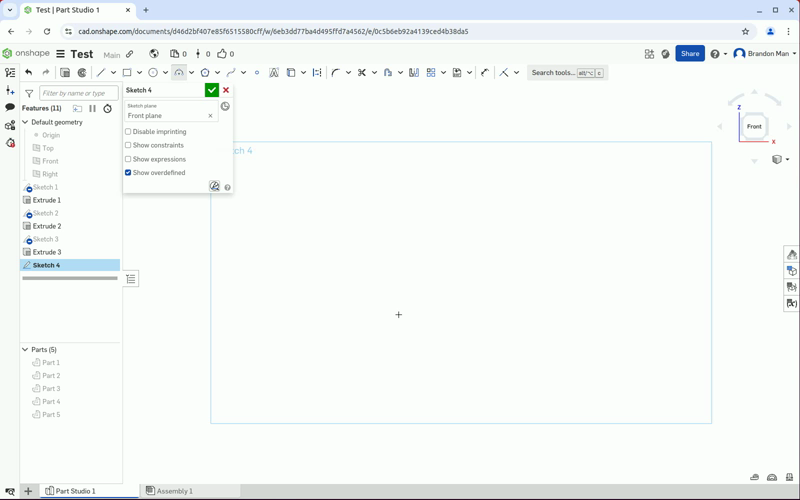
mouse_move(420, 332)
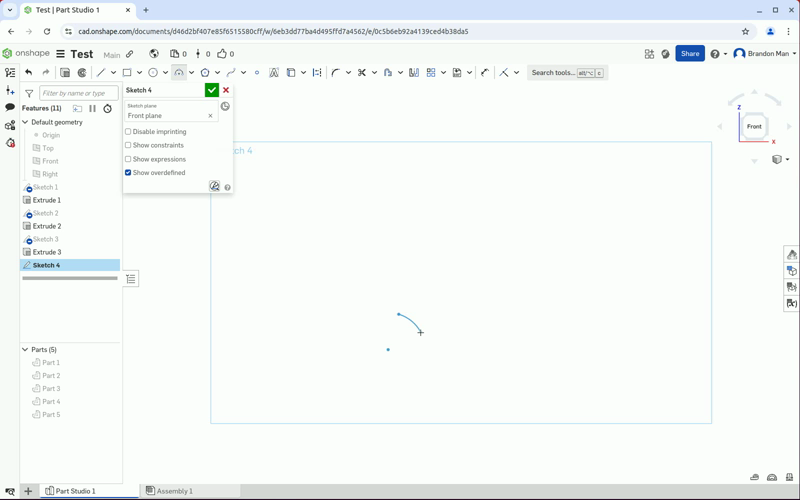
click(420, 332)
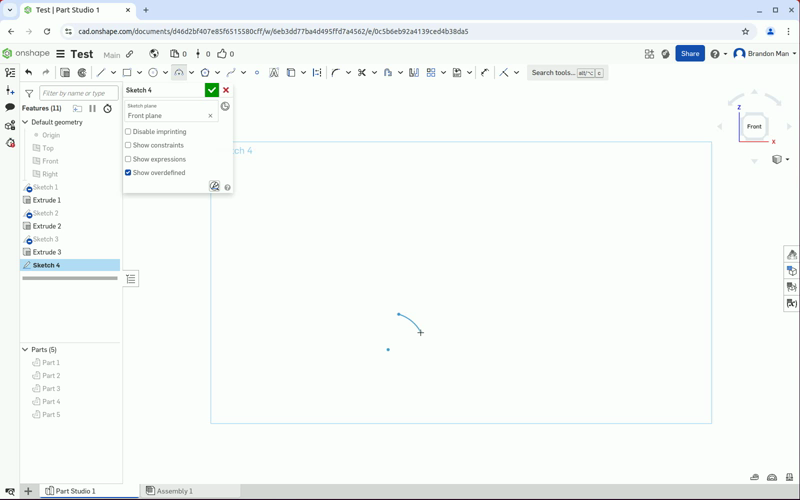
mouse_move(429, 300)
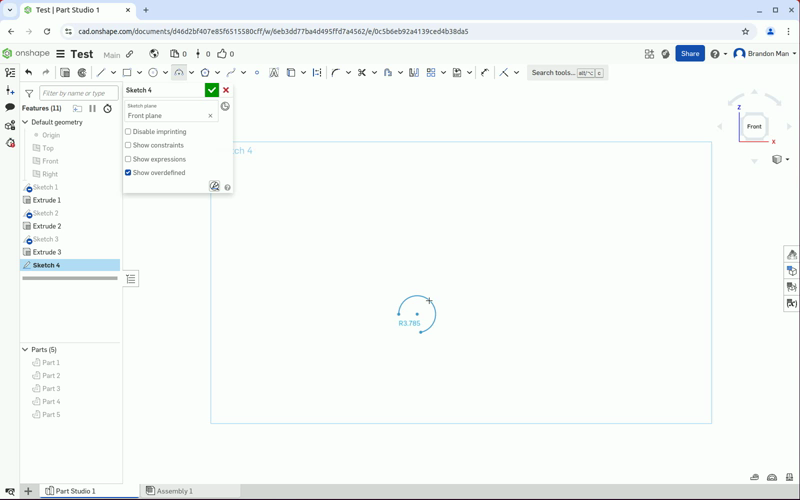
click(429, 300)
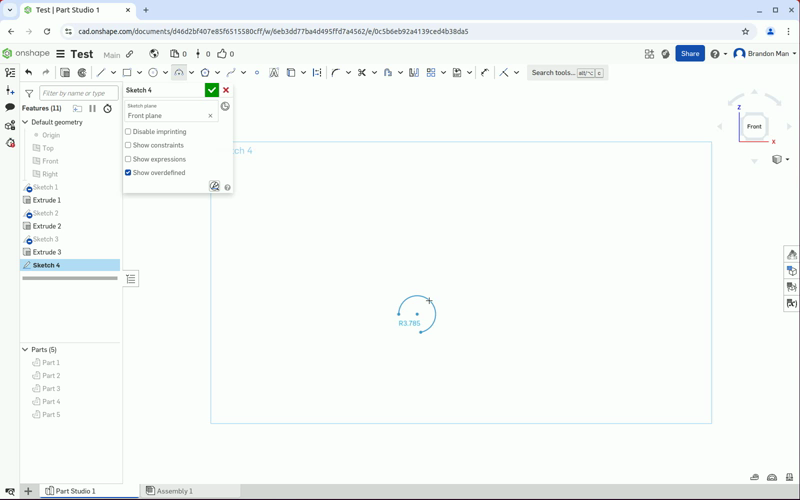
key_up(shift)
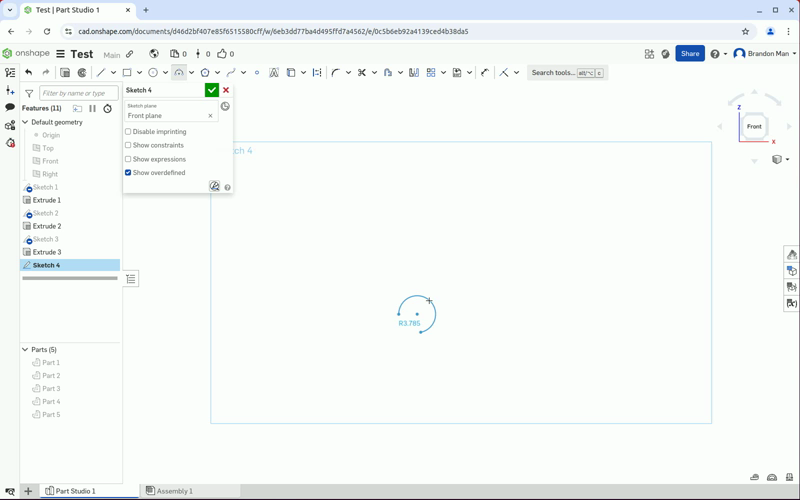
key(esc)
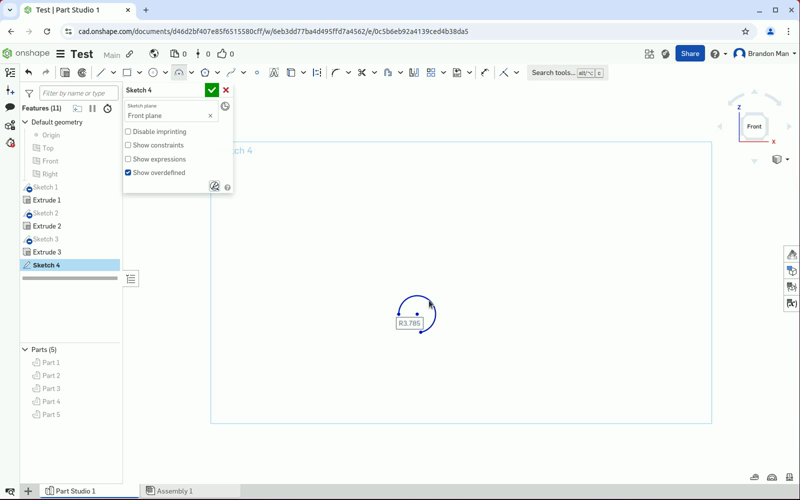
key(l)
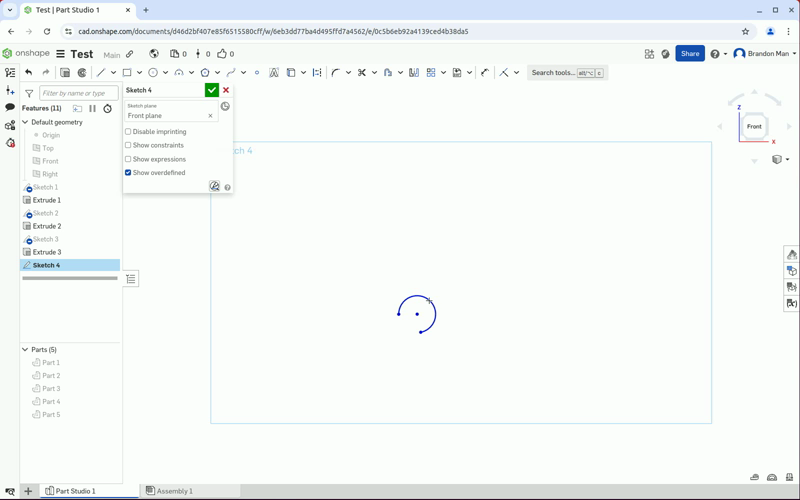
mouse_move(420, 332)
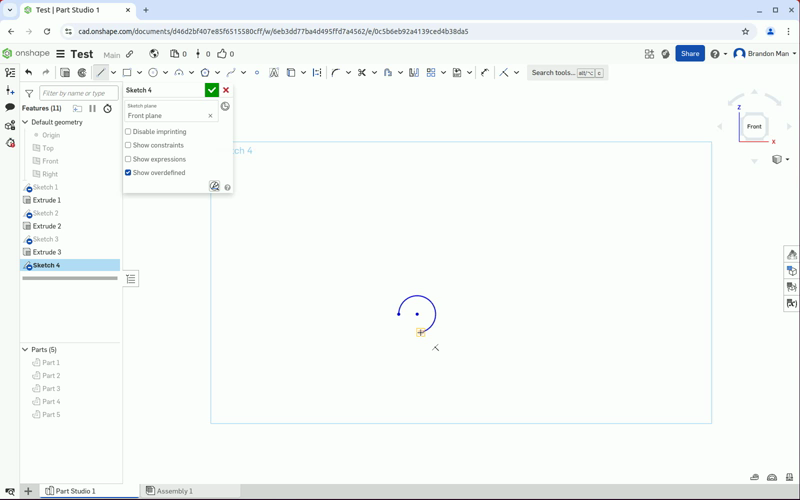
click(420, 332)
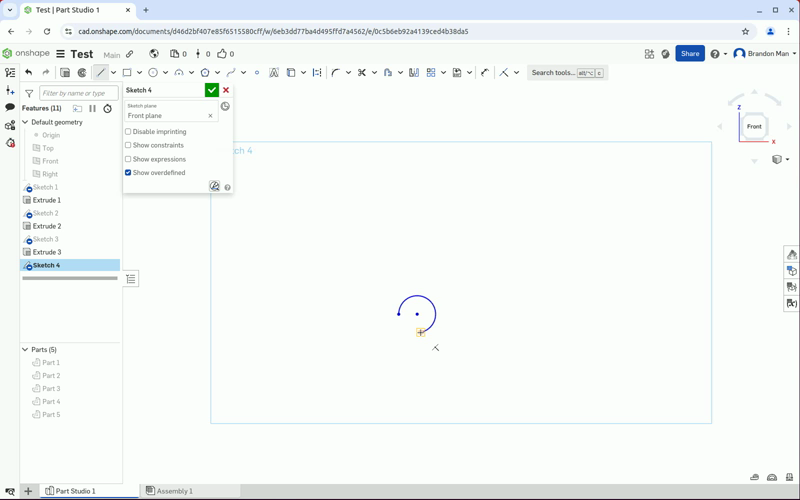
key_down(shift)
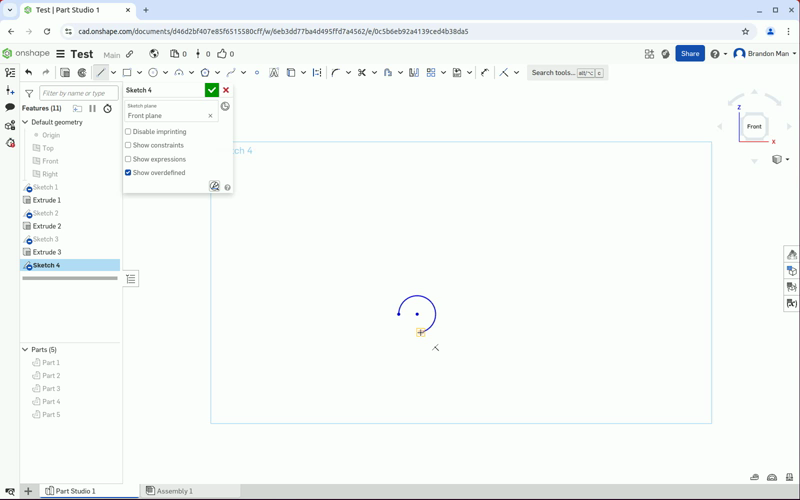
mouse_move(450, 332)
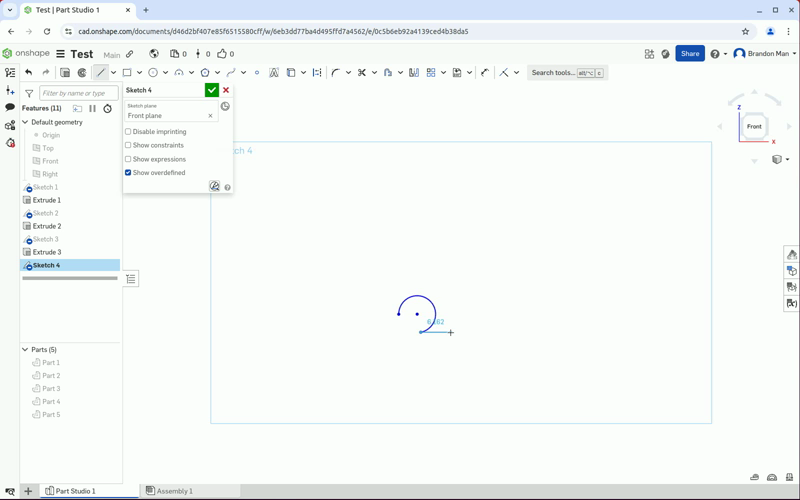
mouse_move(470, 324)
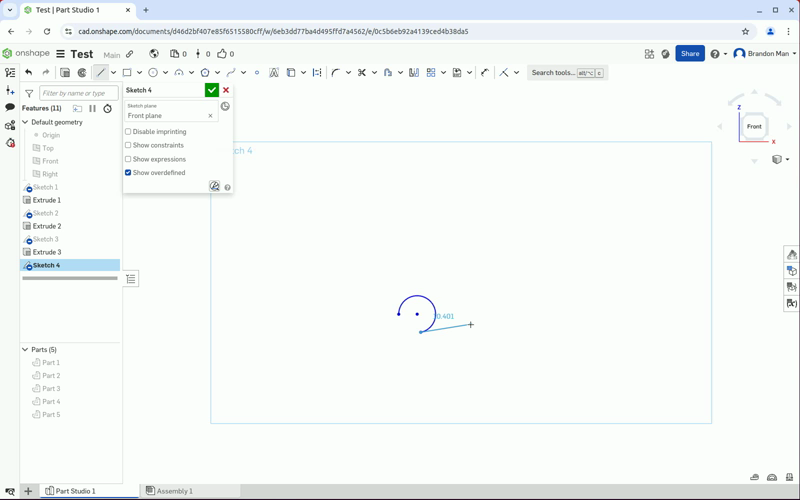
click(470, 324)
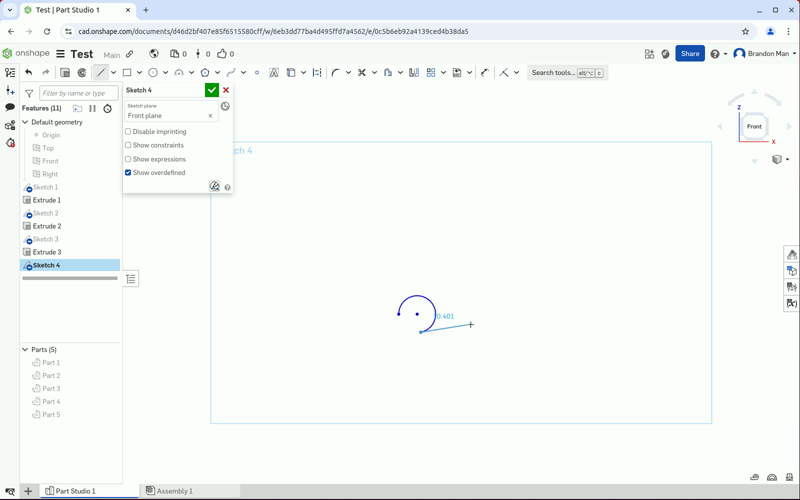
key_up(shift)
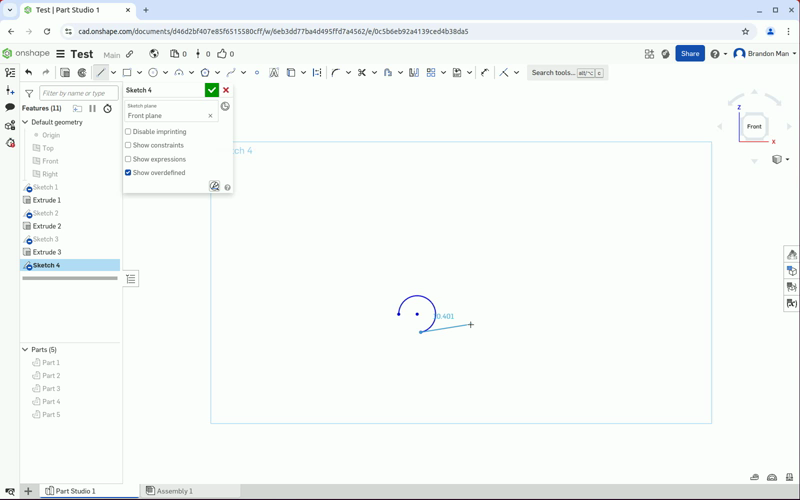
key(esc)
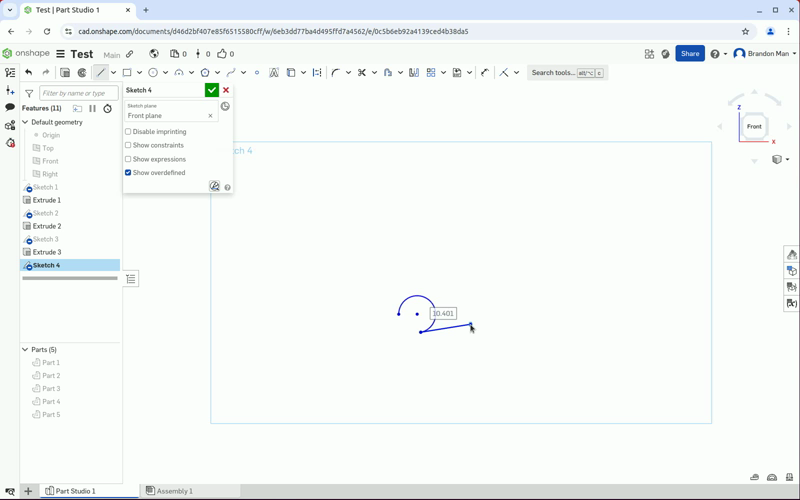
key(a)
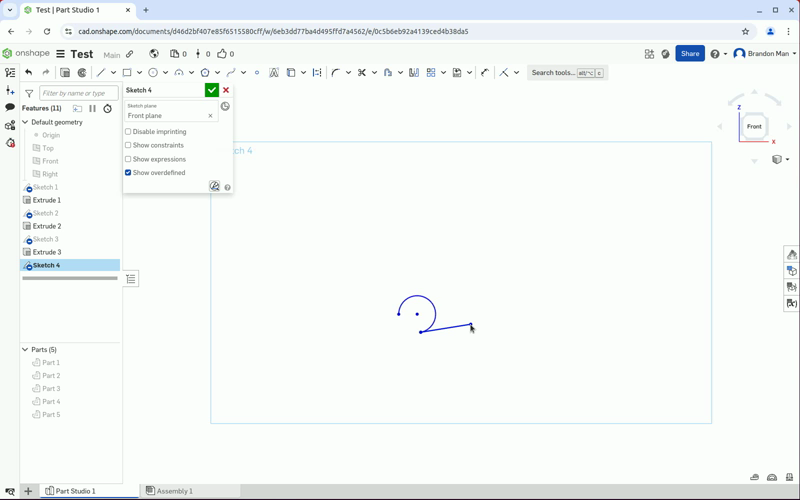
mouse_move(470, 324)
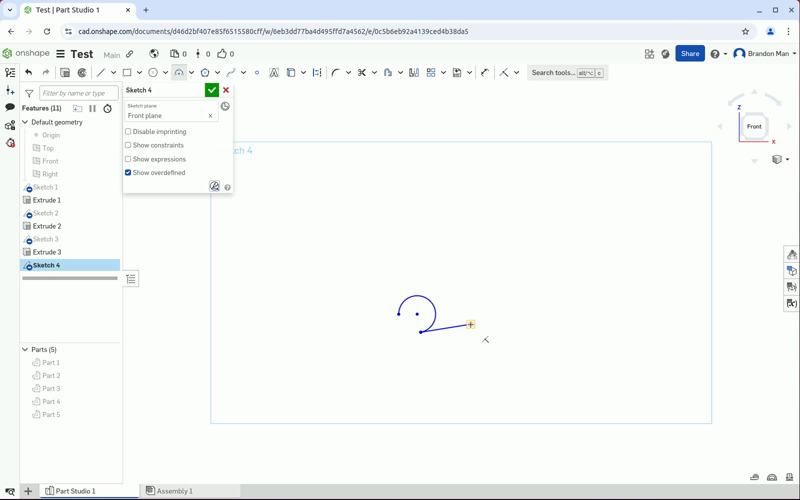
click(470, 324)
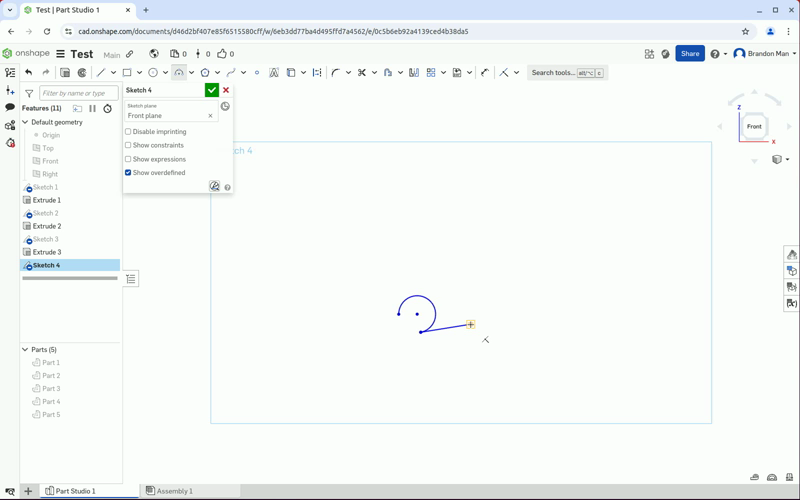
key_down(shift)
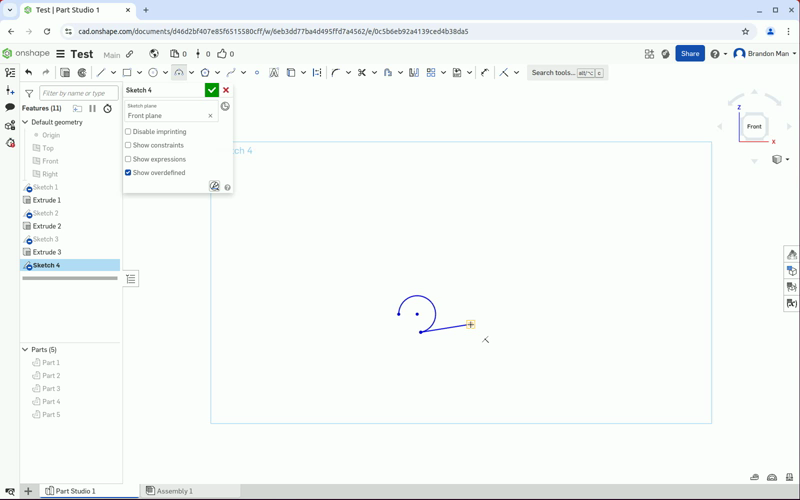
mouse_move(470, 305)
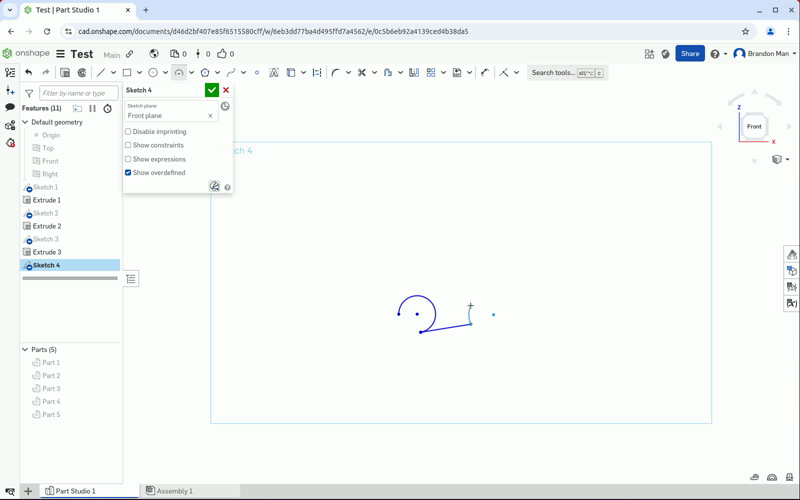
click(470, 305)
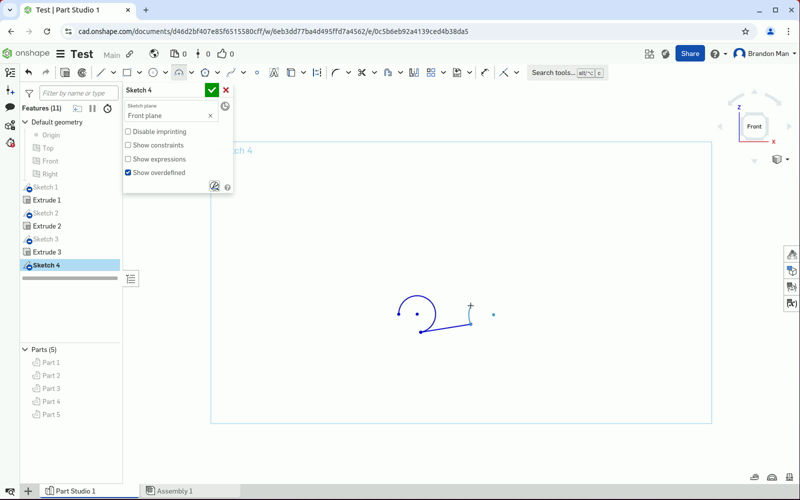
mouse_move(459, 314)
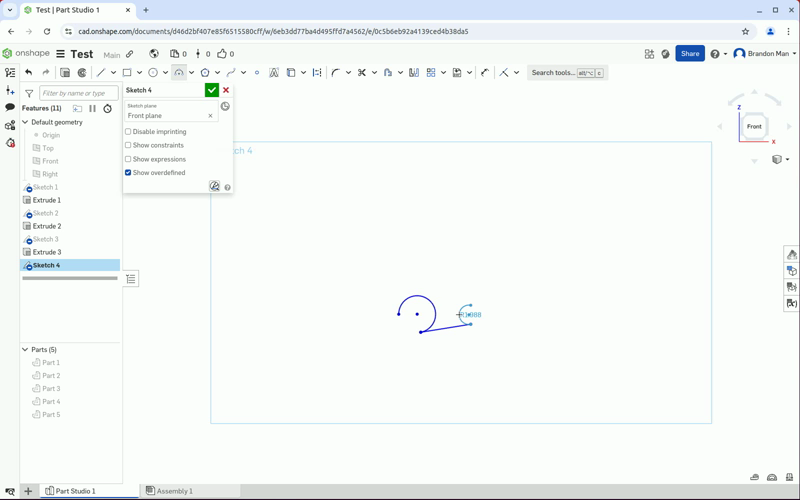
click(459, 314)
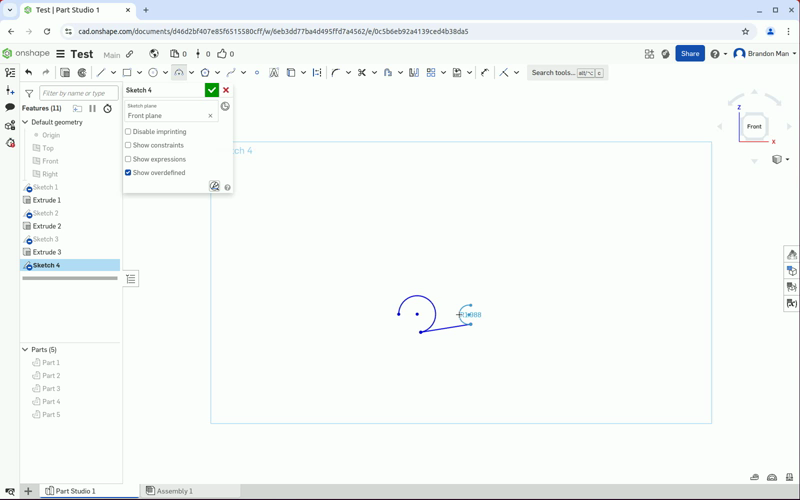
key_up(shift)
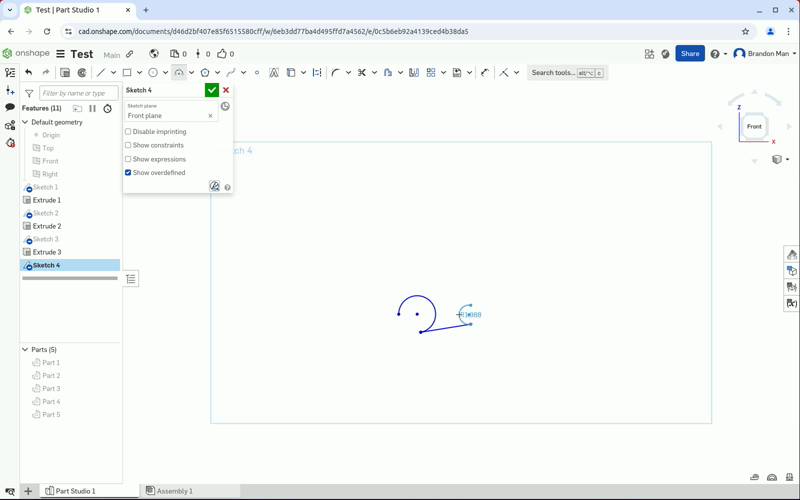
key(esc)
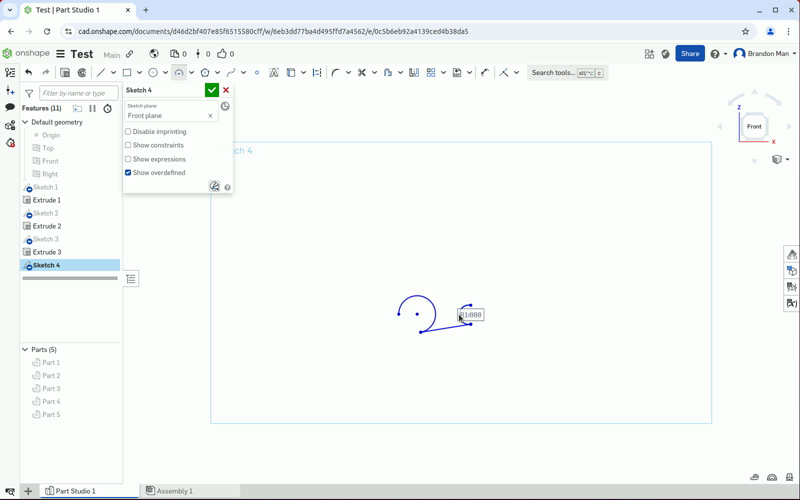
key(l)
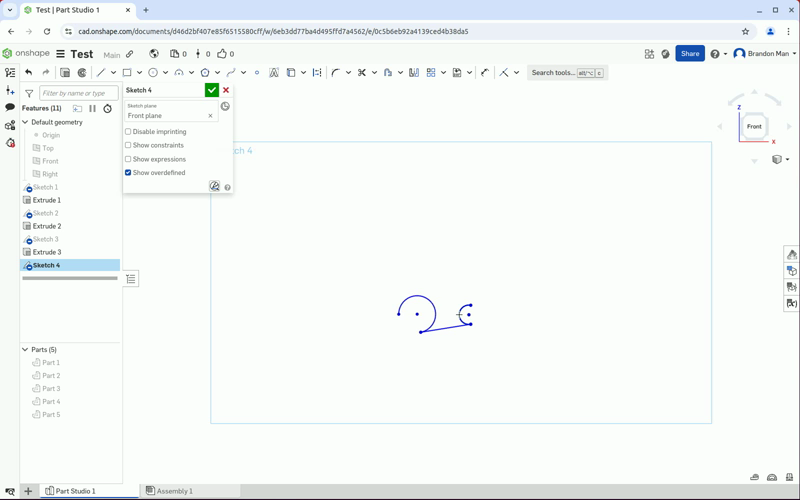
mouse_move(470, 305)
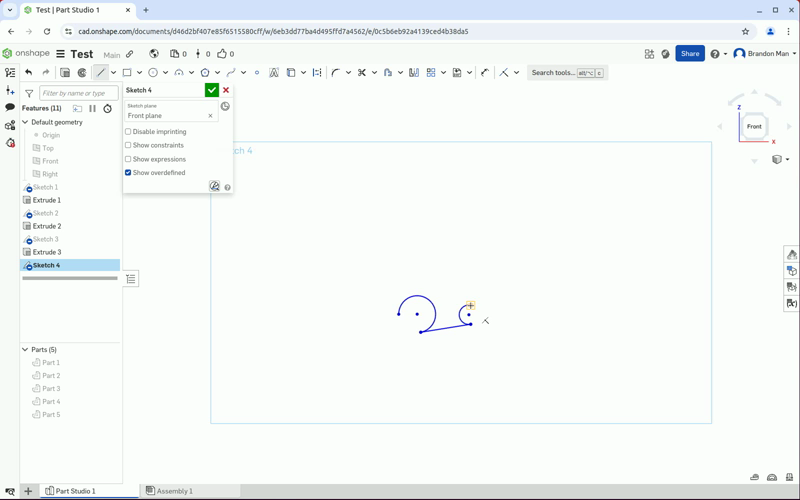
click(470, 305)
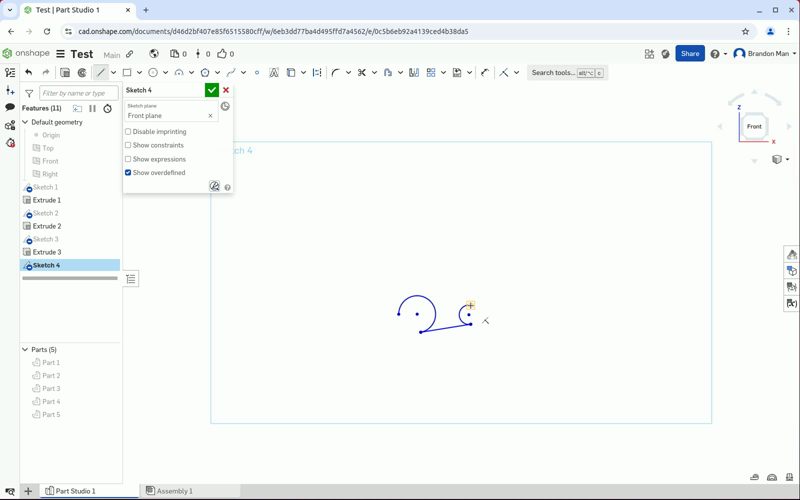
key_down(shift)
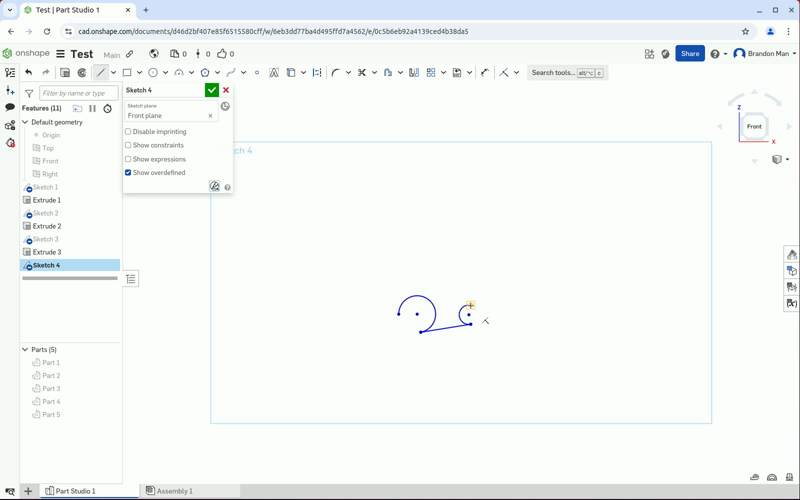
mouse_move(500, 305)
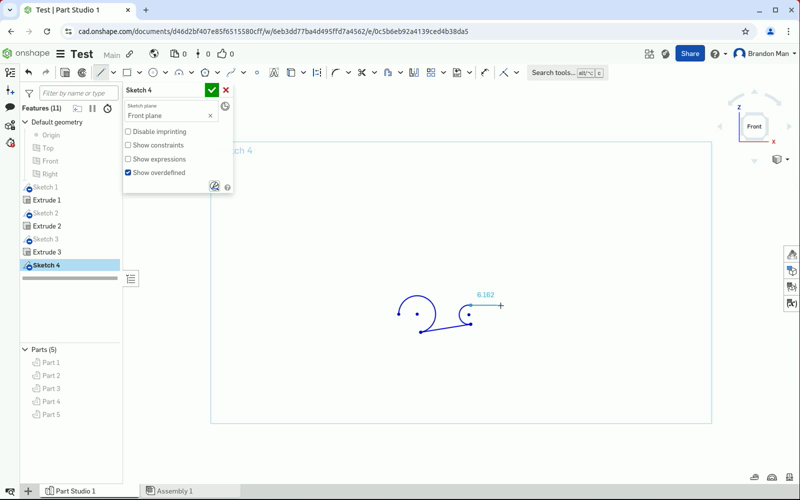
mouse_move(443, 300)
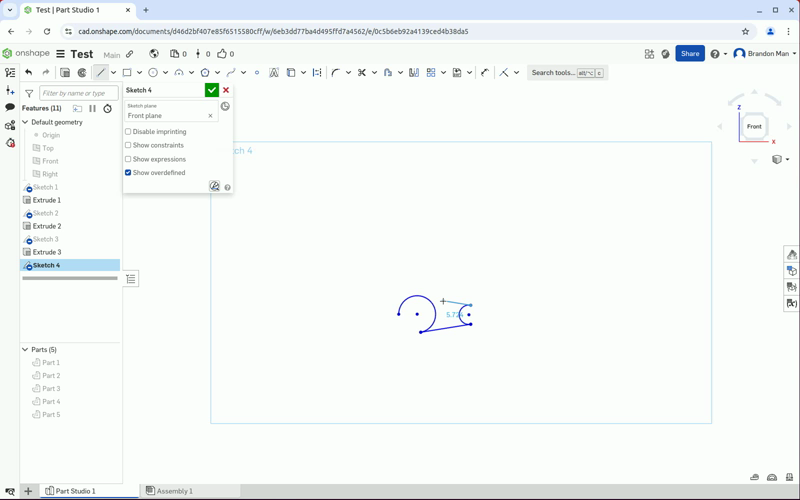
click(443, 300)
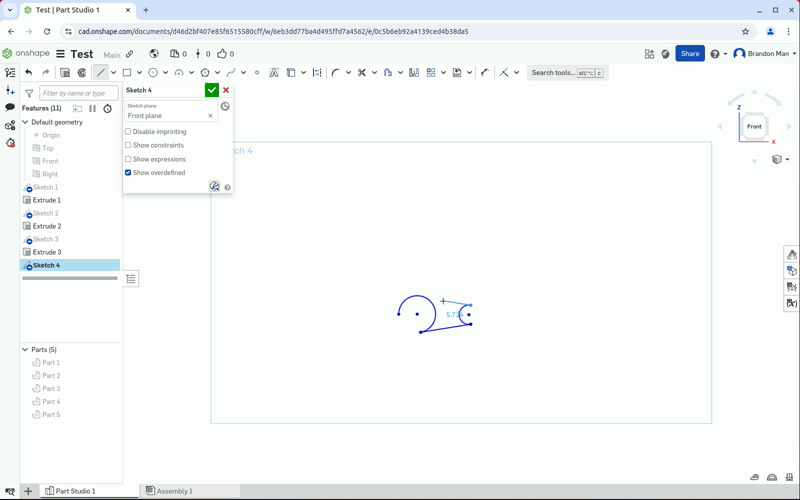
key_up(shift)
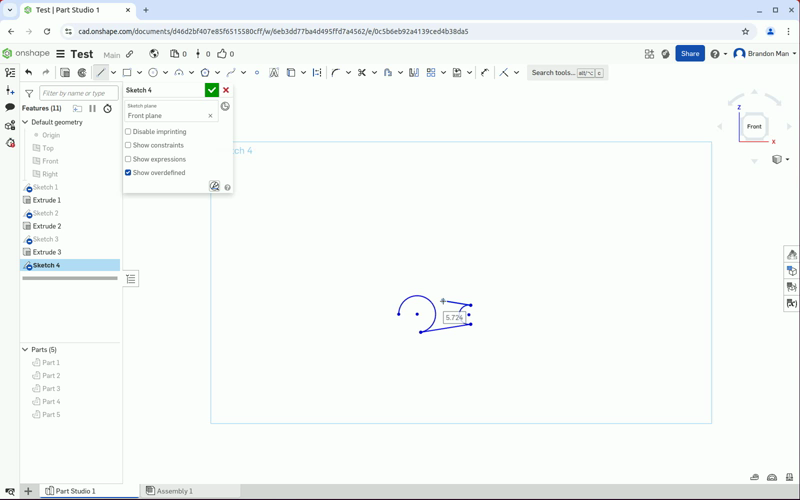
key(esc)
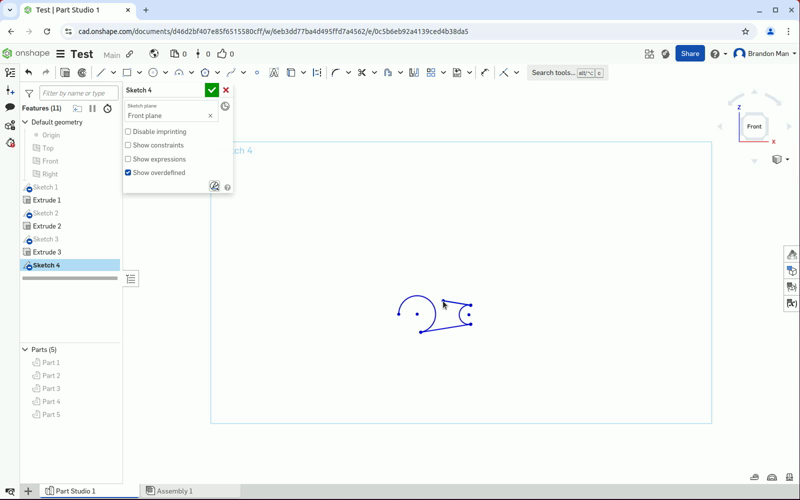
key(a)
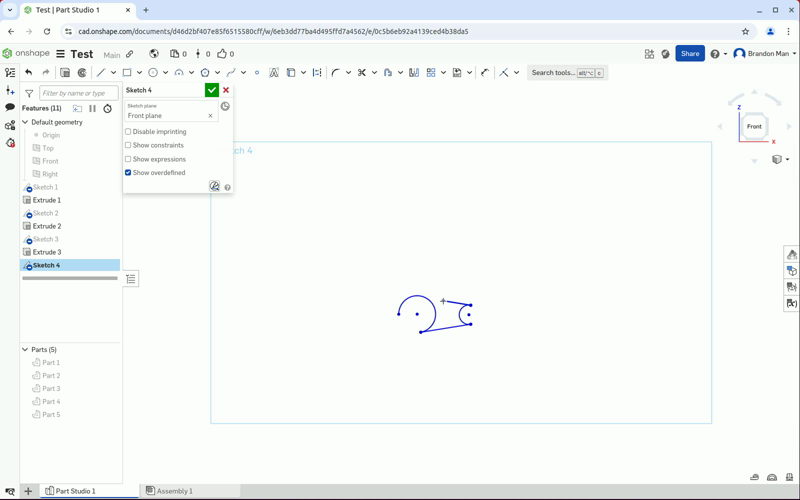
mouse_move(443, 300)
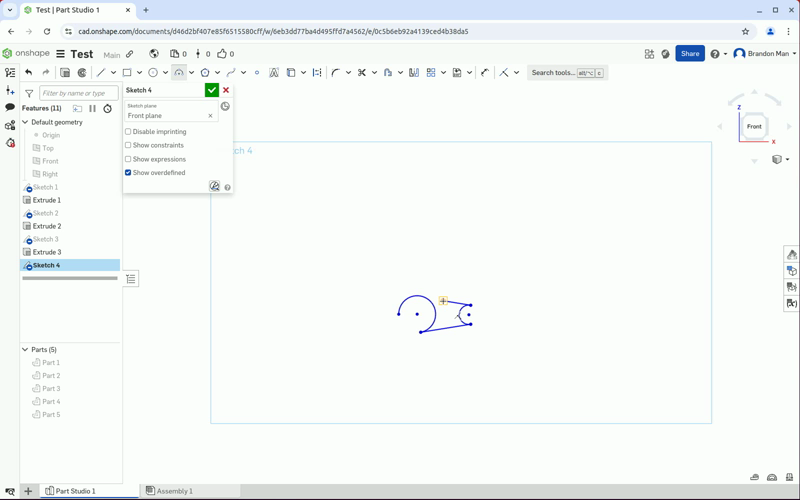
click(443, 300)
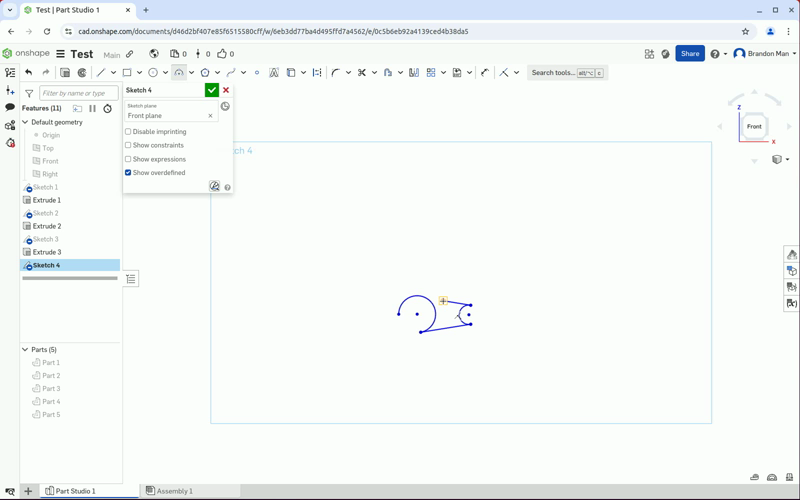
key_down(shift)
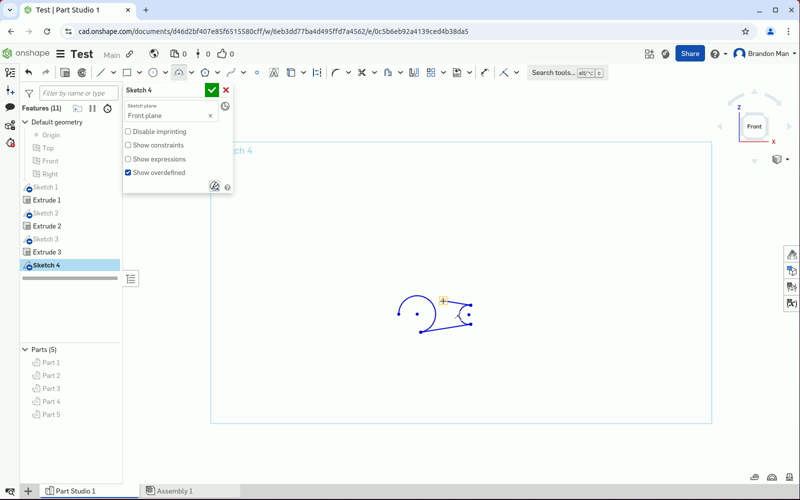
mouse_move(436, 291)
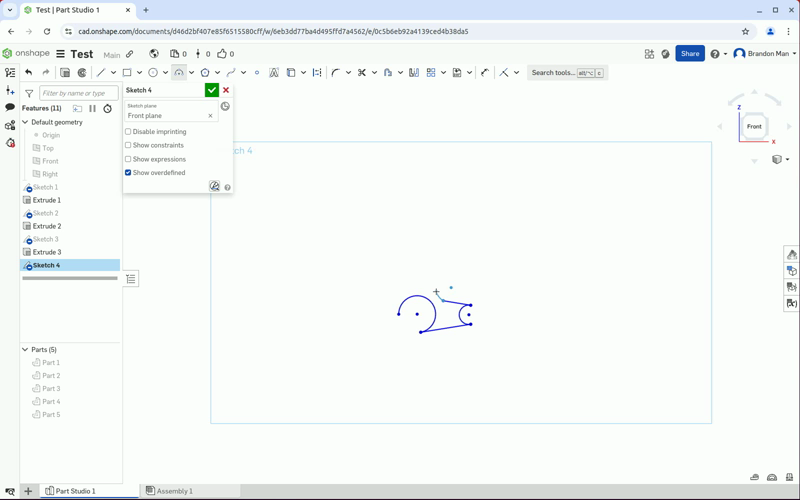
click(436, 291)
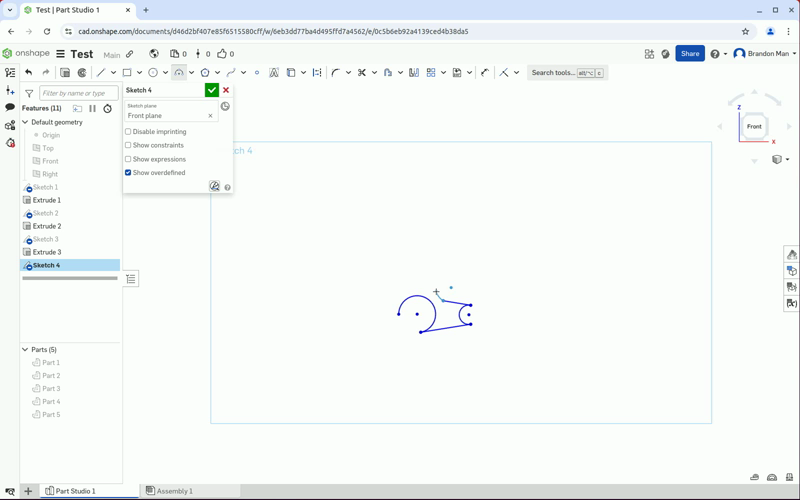
mouse_move(437, 297)
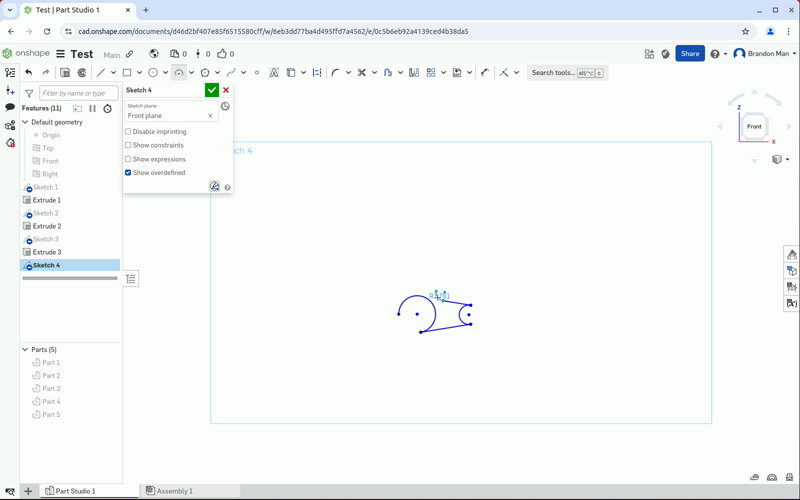
click(437, 297)
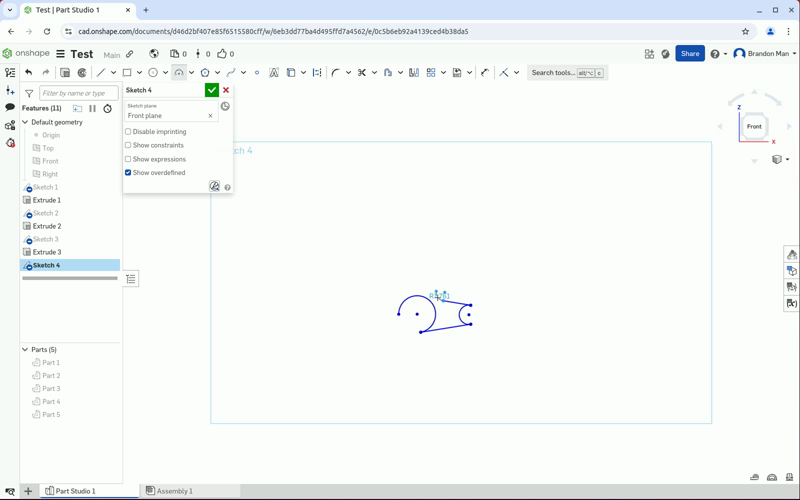
key_up(shift)
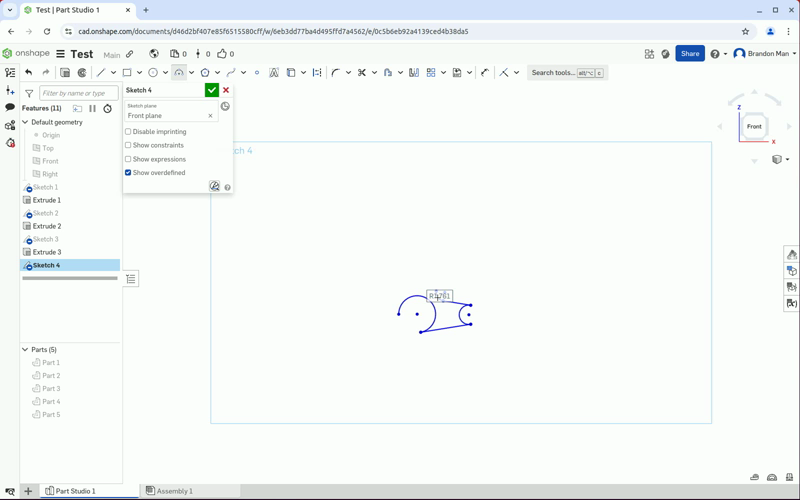
key(esc)
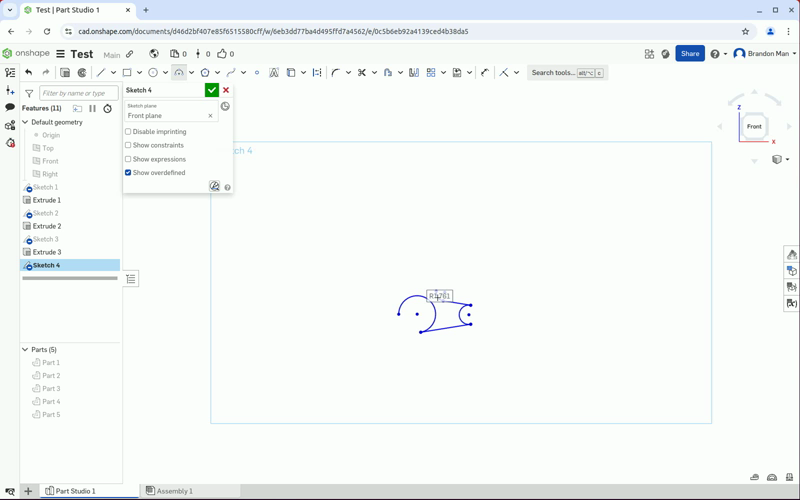
key(l)
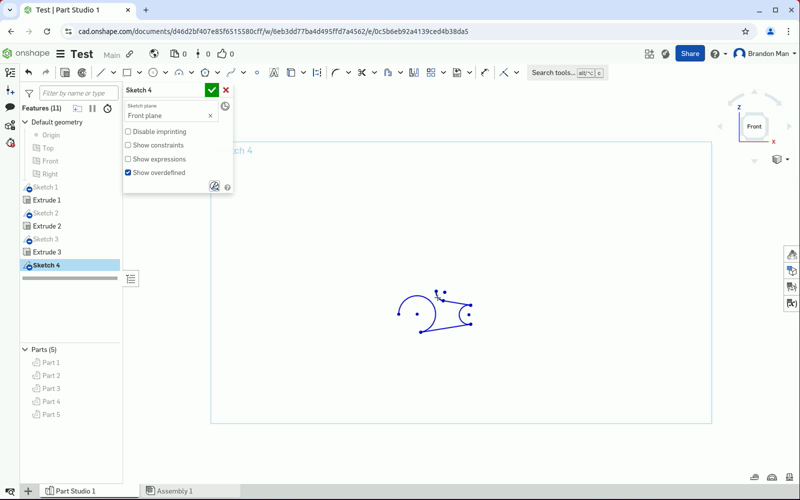
mouse_move(436, 291)
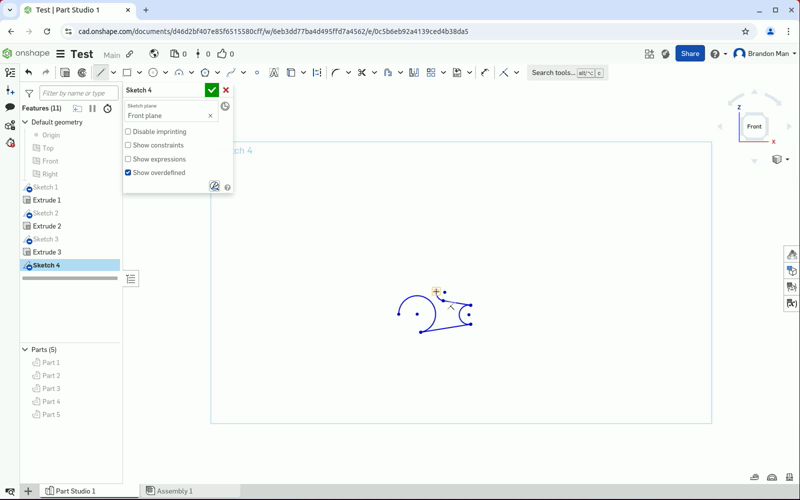
click(436, 291)
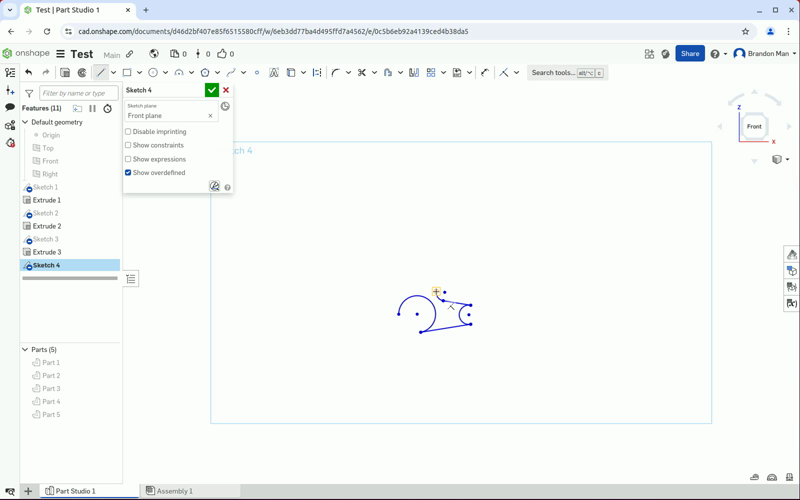
key_down(shift)
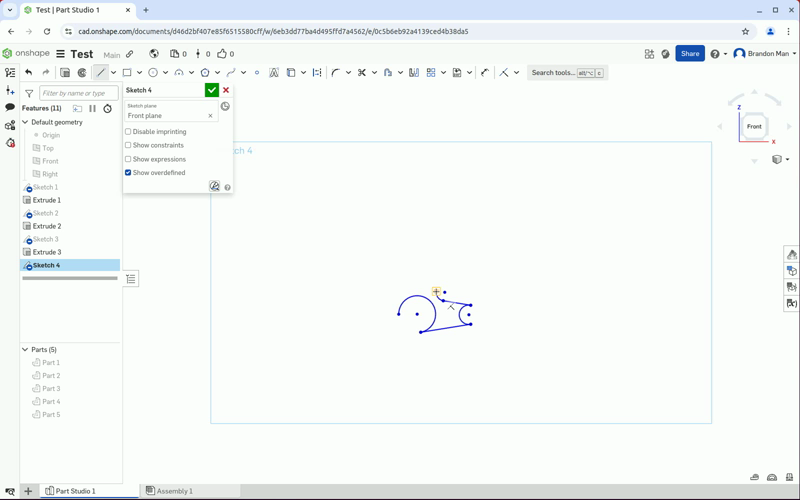
mouse_move(466, 291)
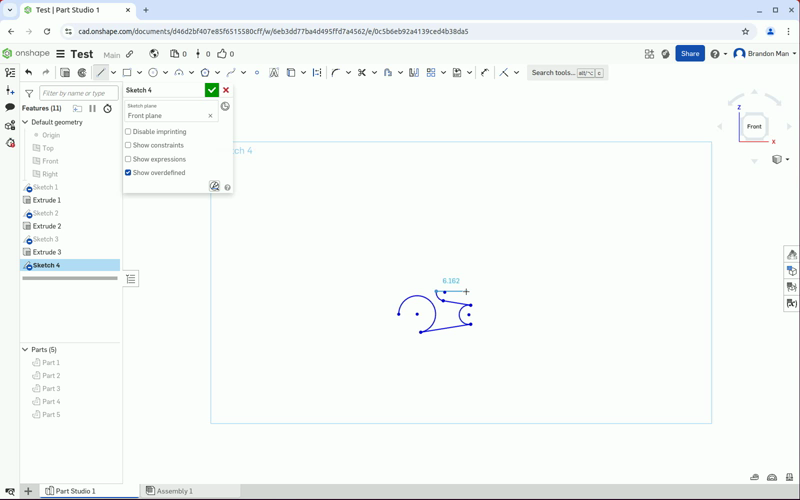
mouse_move(436, 240)
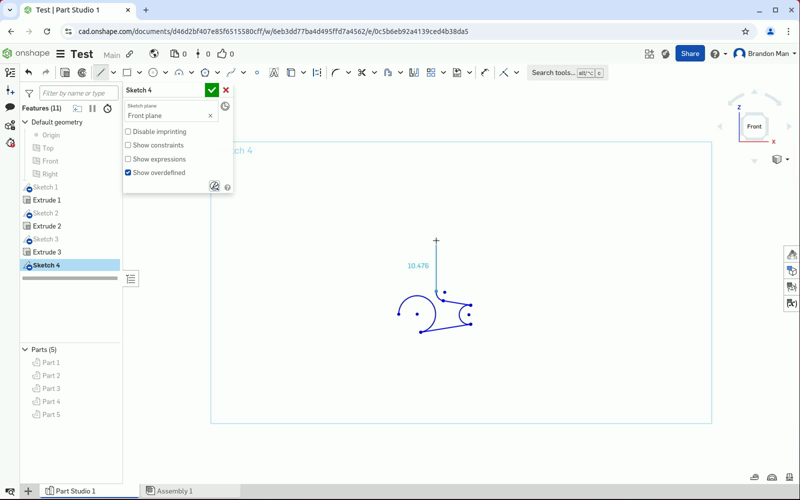
click(436, 240)
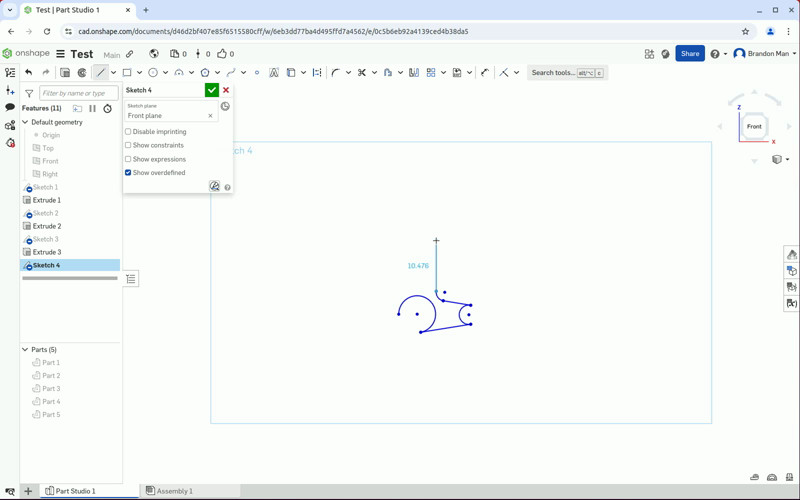
key_up(shift)
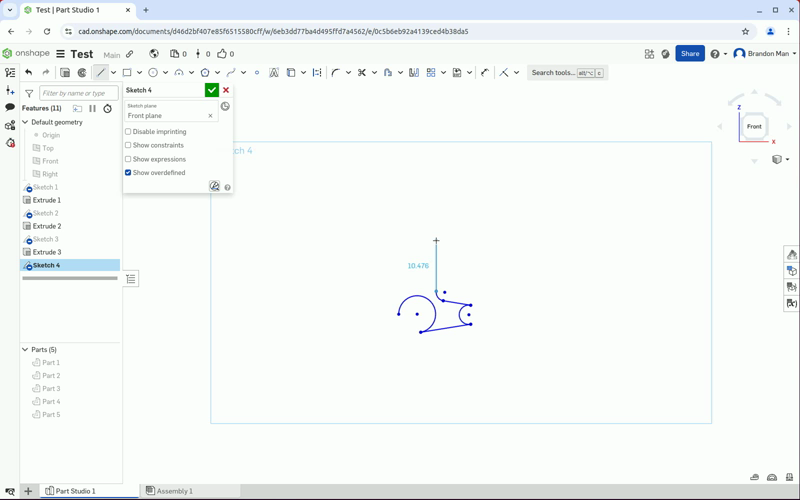
key(esc)
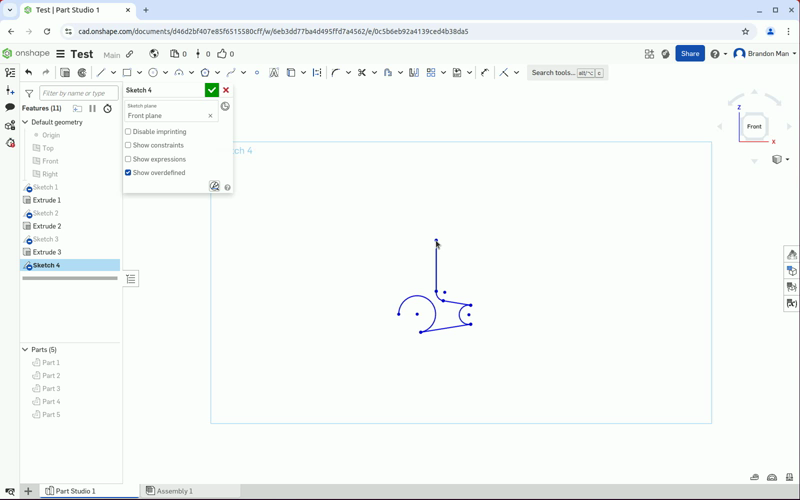
key(a)
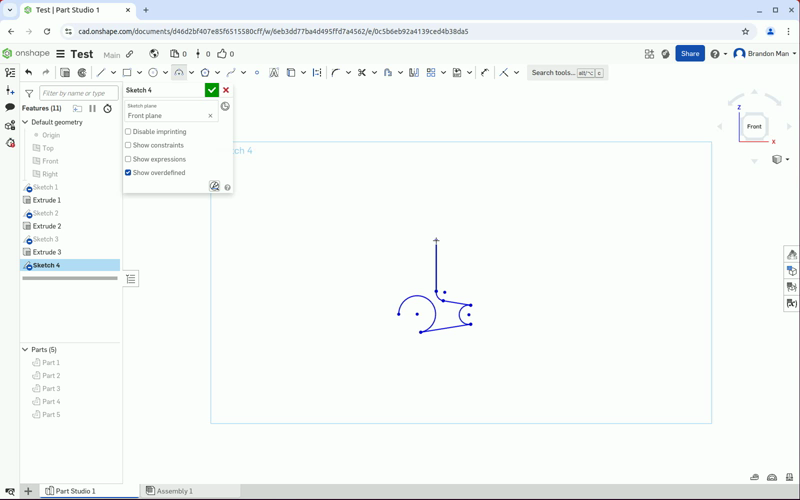
mouse_move(436, 240)
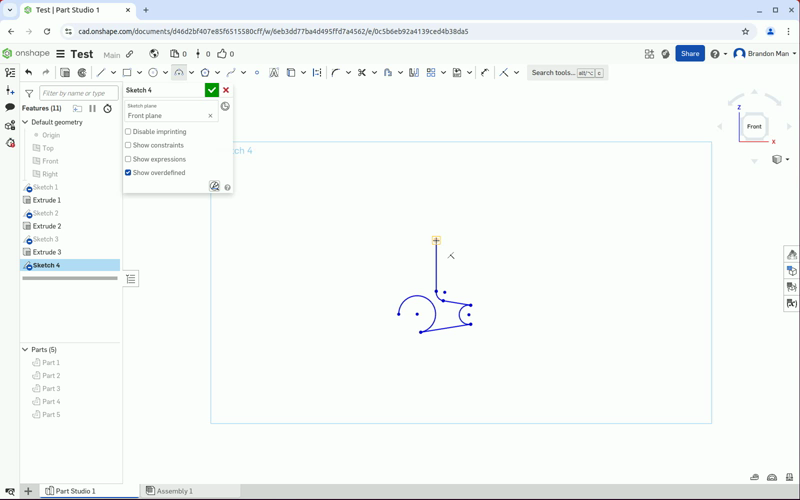
click(436, 240)
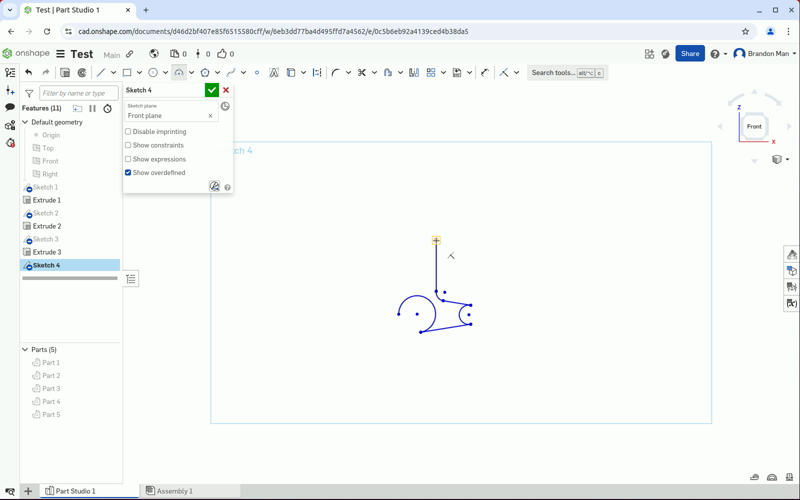
key_down(shift)
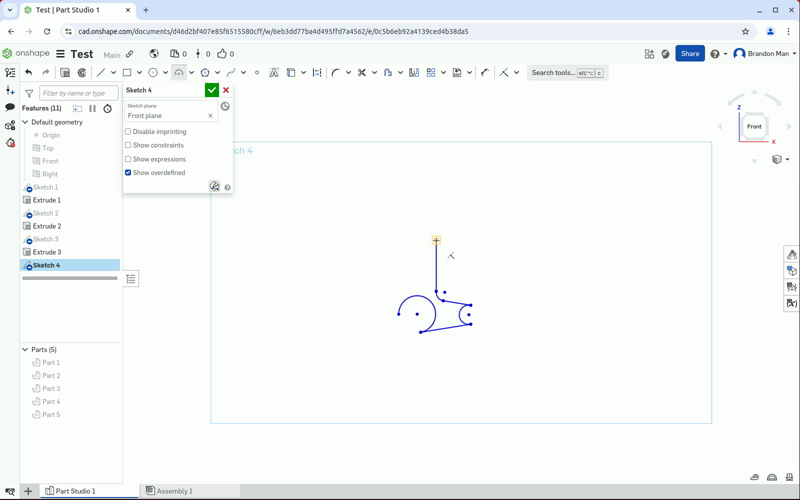
mouse_move(398, 240)
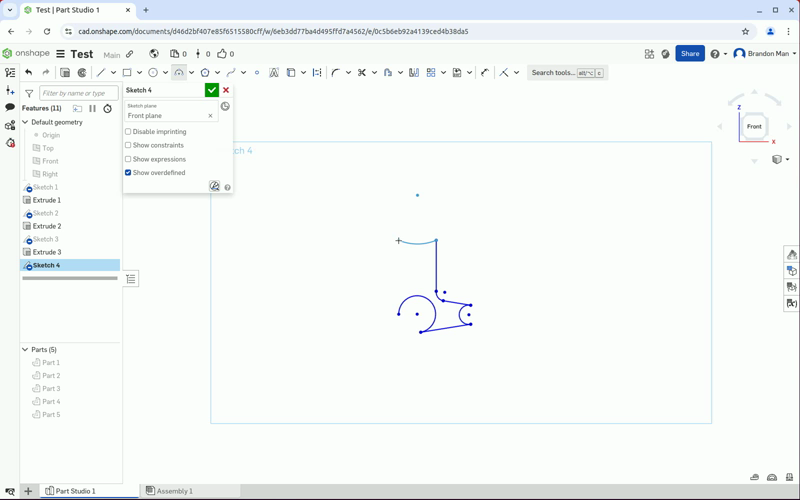
click(398, 240)
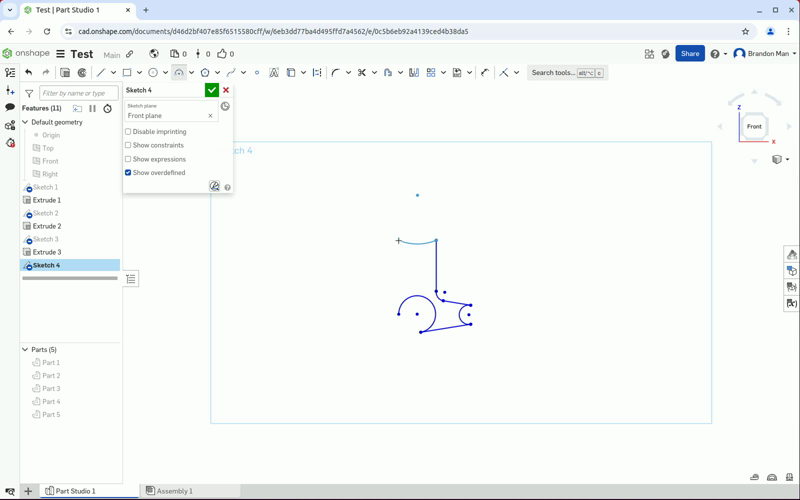
mouse_move(417, 259)
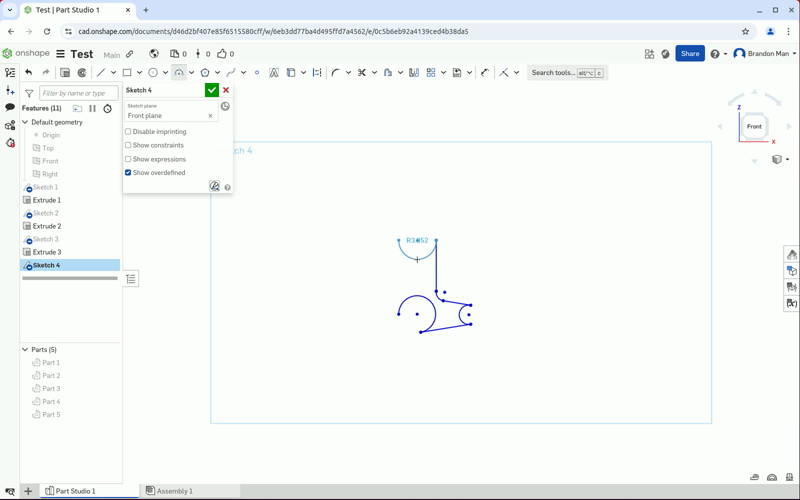
click(417, 259)
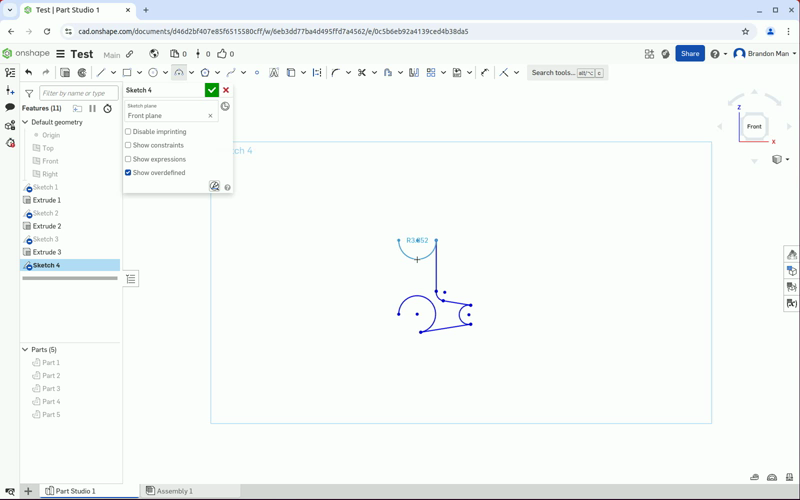
key_up(shift)
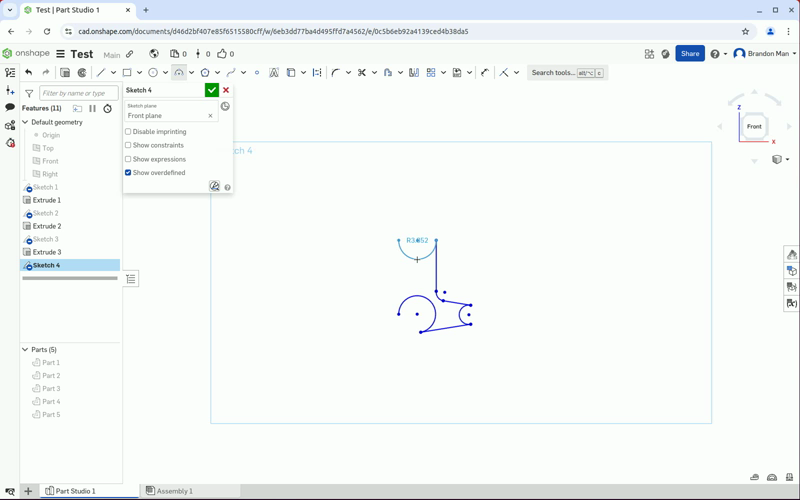
key(esc)
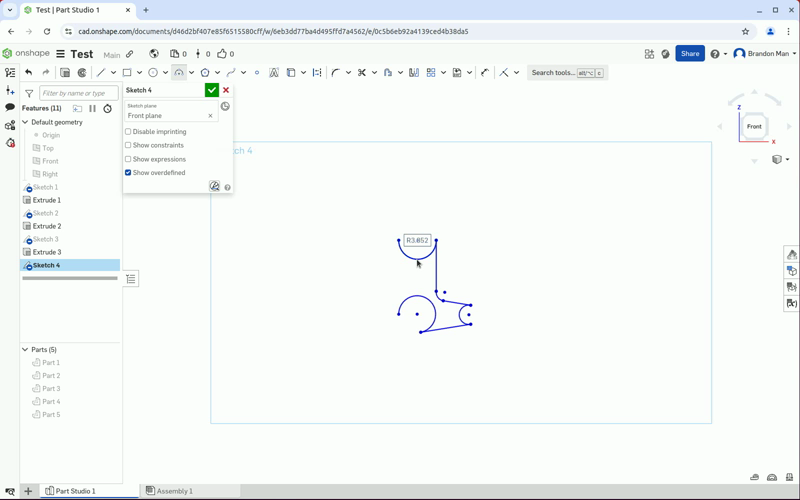
key(l)
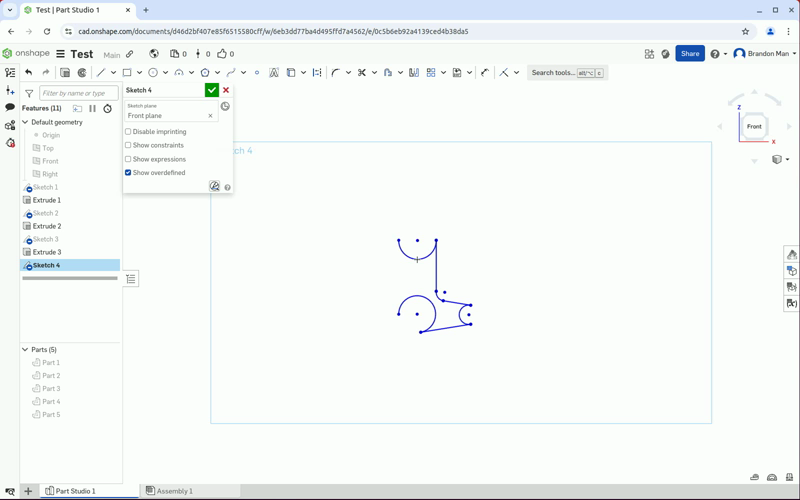
mouse_move(398, 240)
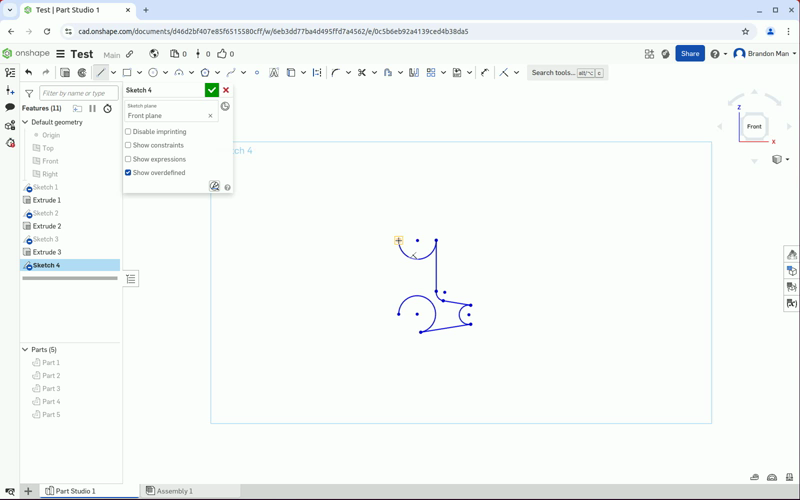
click(398, 240)
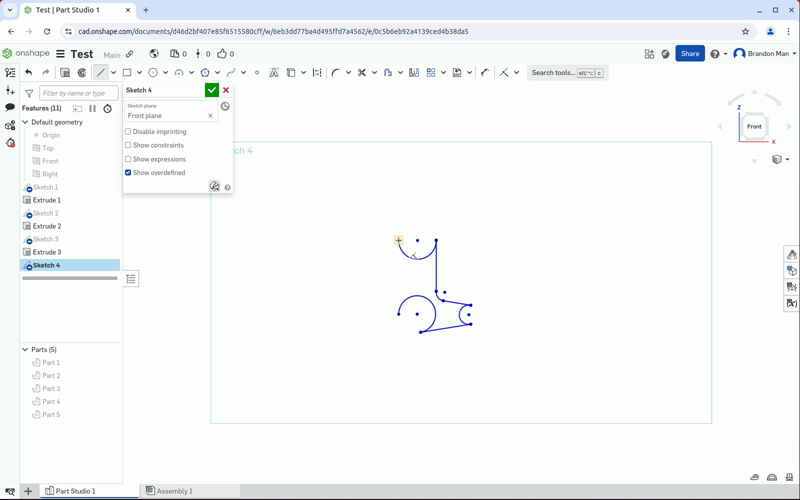
key_down(shift)
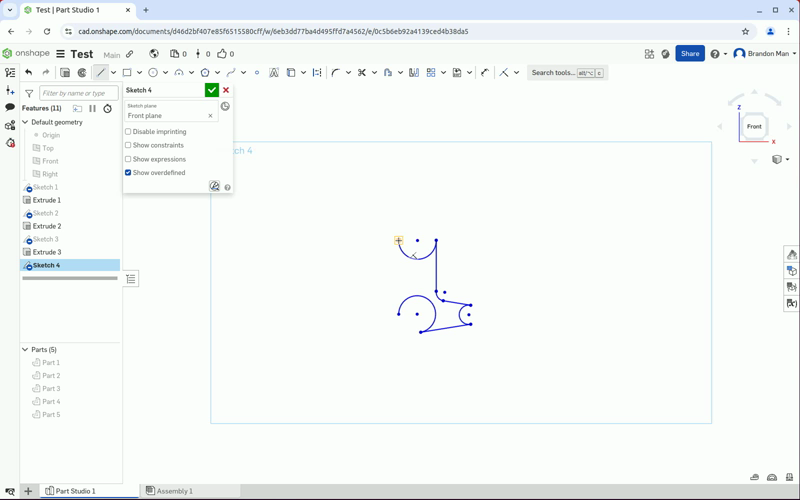
mouse_move(398, 314)
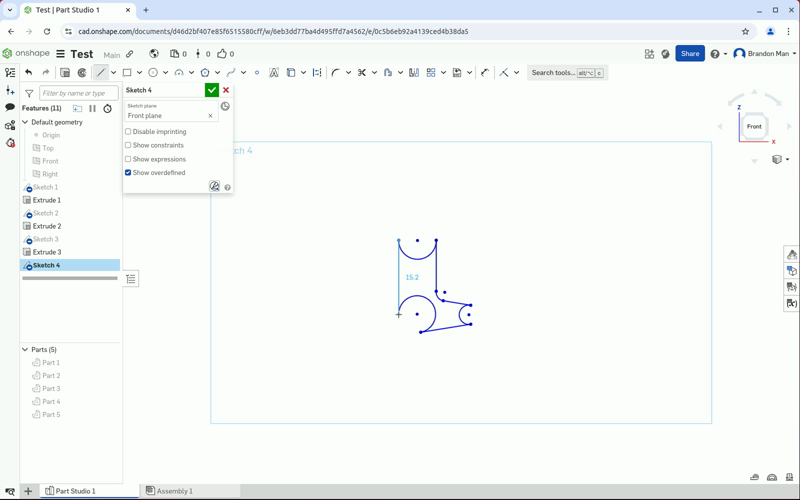
key_up(shift)
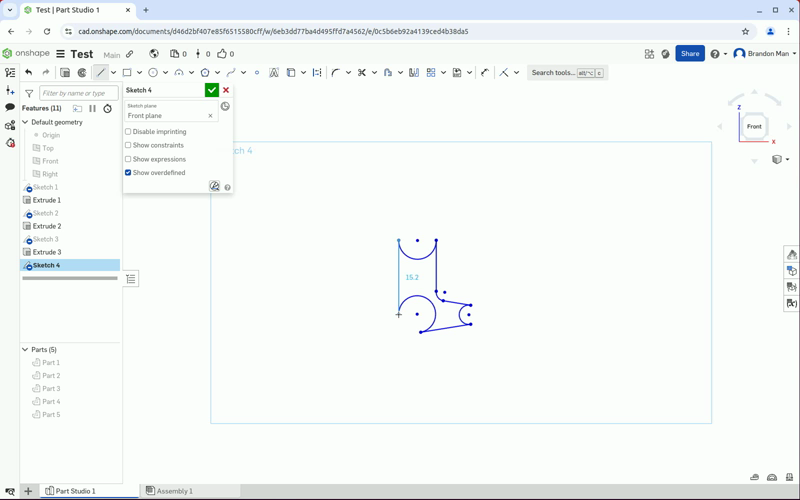
click(398, 314)
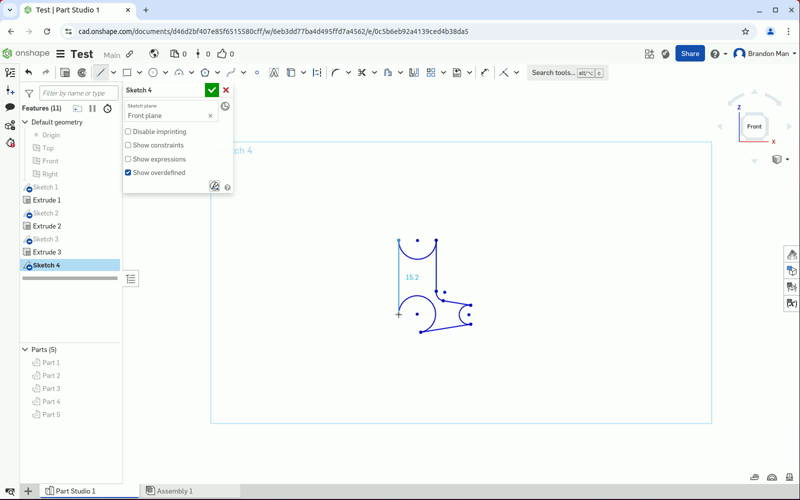
key(esc)
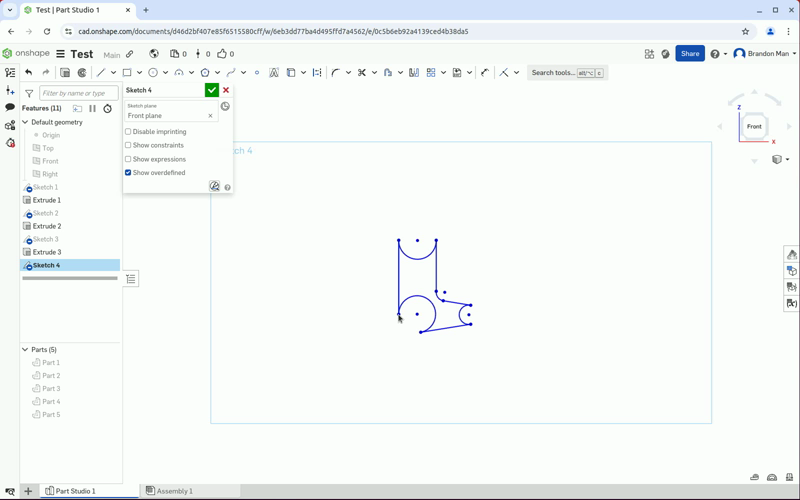
mouse_move(425, 282)
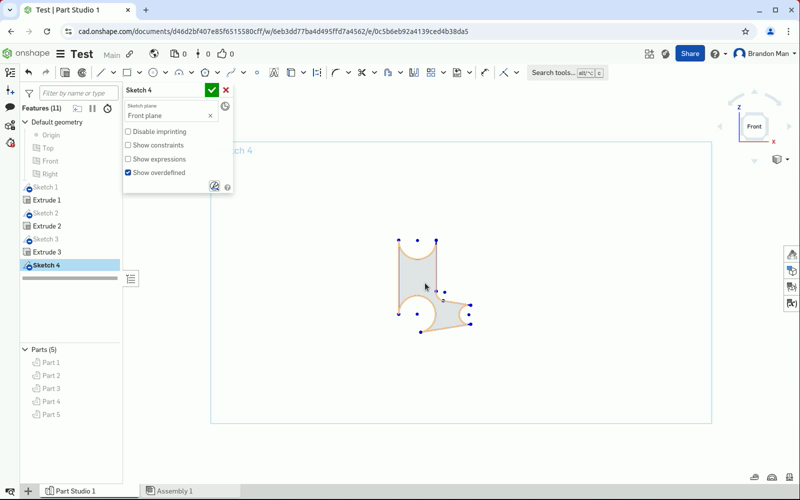
scroll(6)
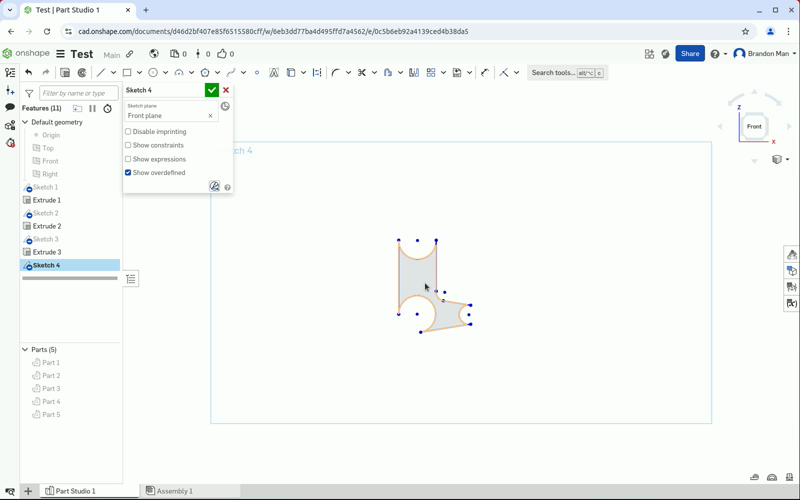
scroll(6)
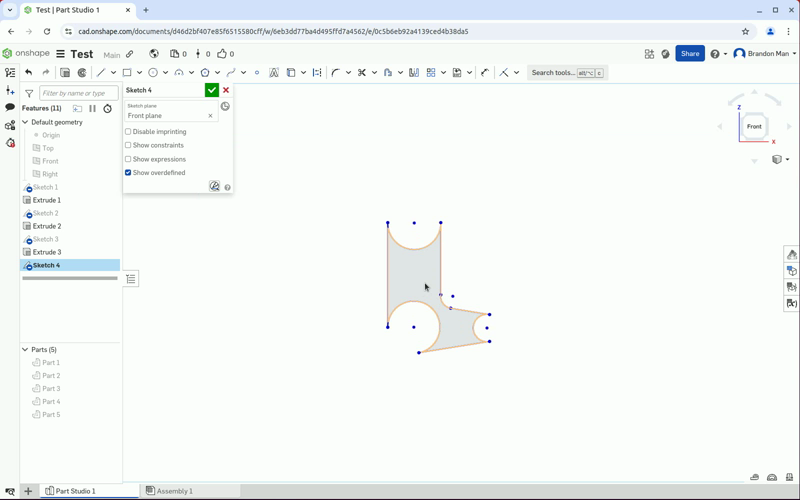
scroll(6)
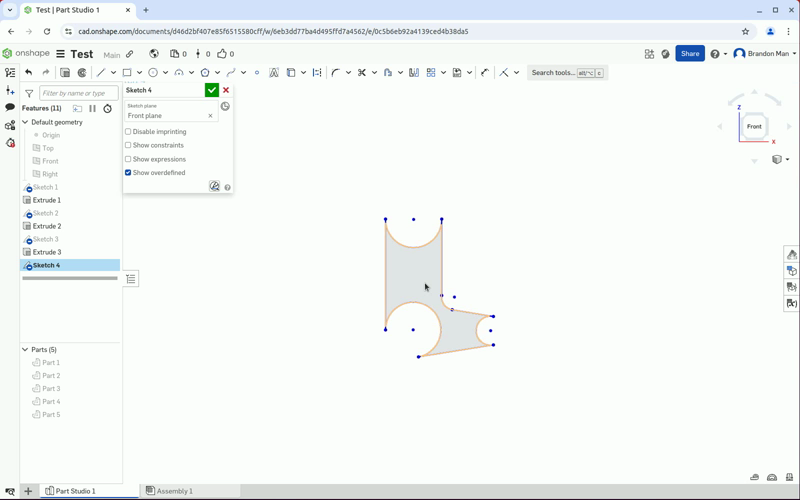
scroll(6)
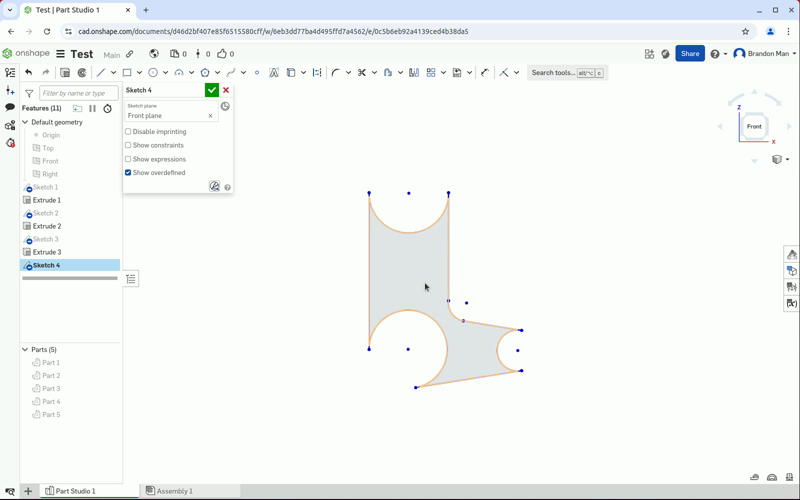
scroll(6)
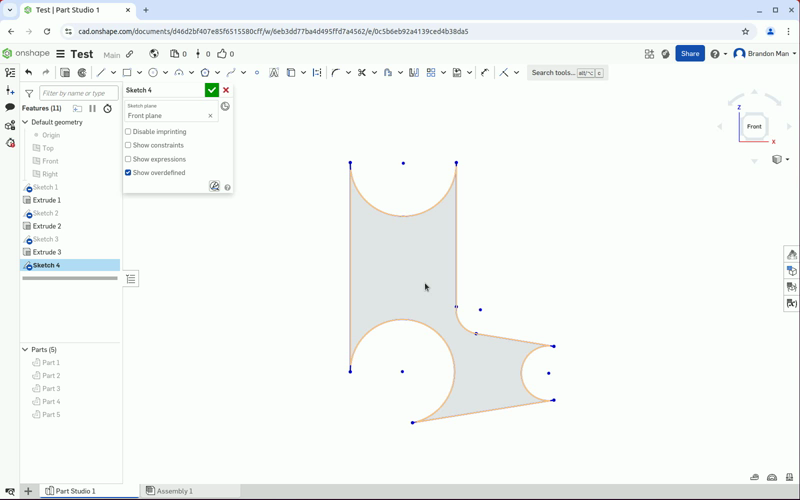
scroll(6)
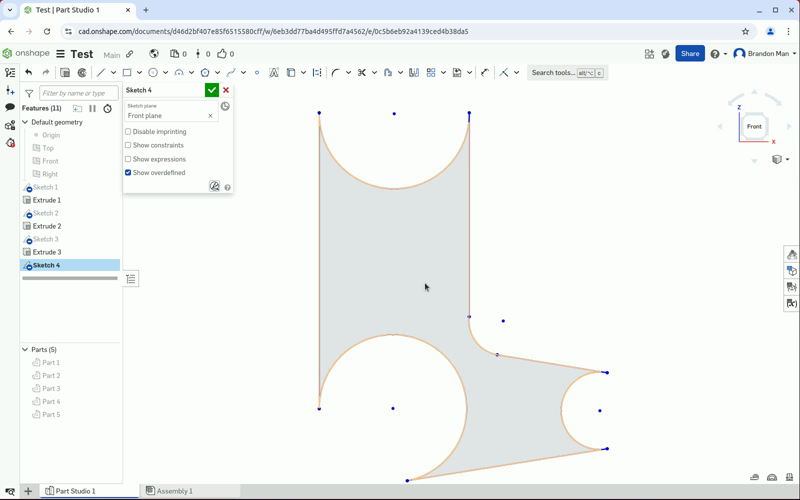
scroll(6)
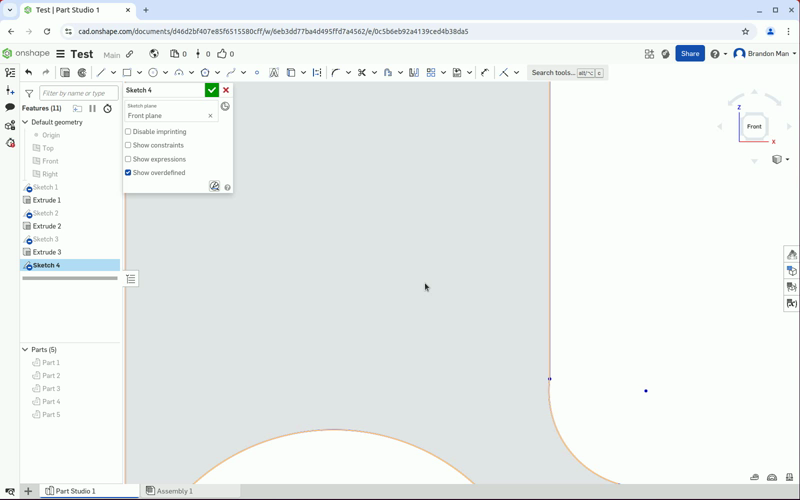
click(425, 282)
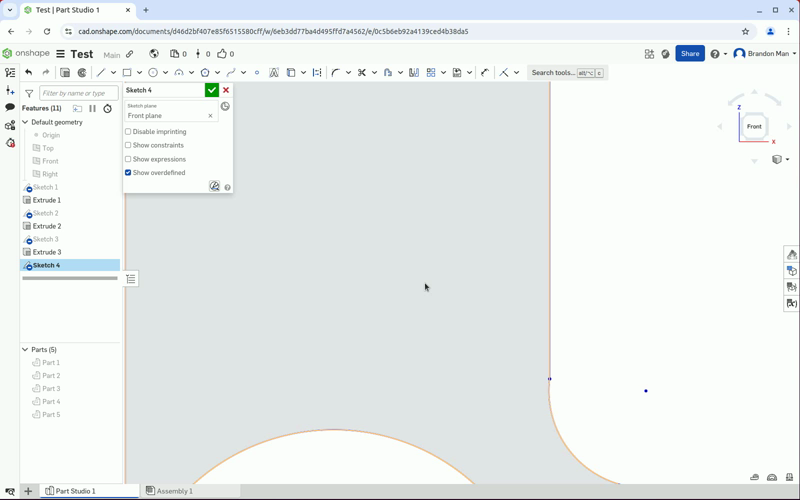
scroll(-6)
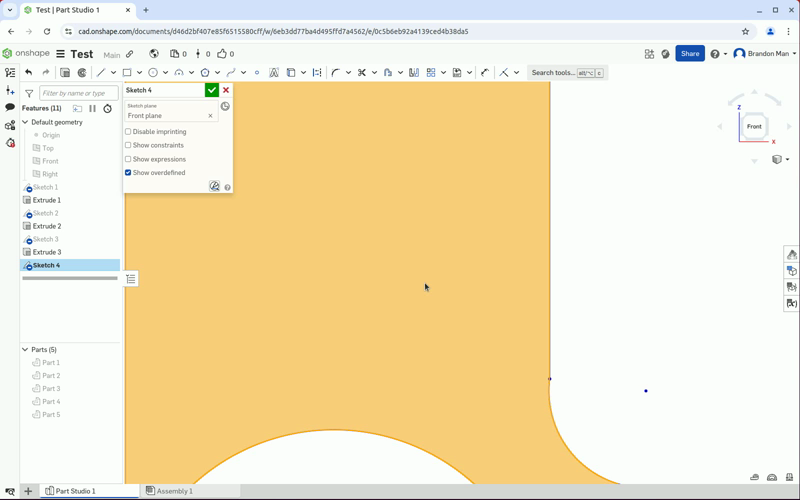
scroll(-6)
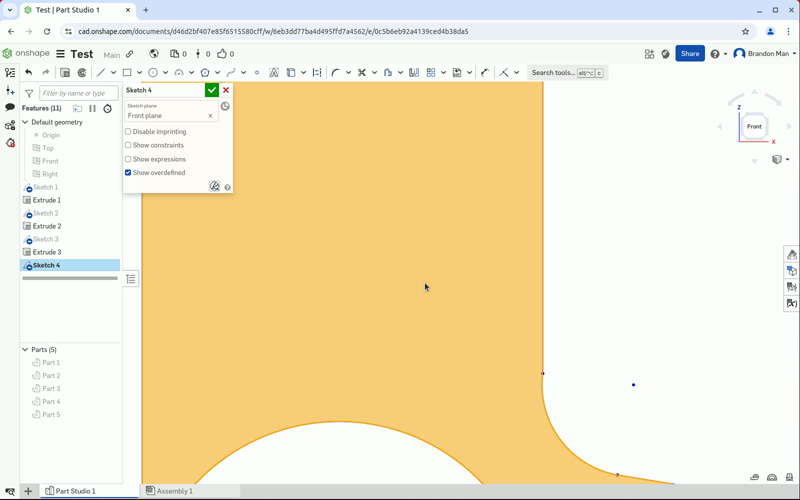
scroll(-6)
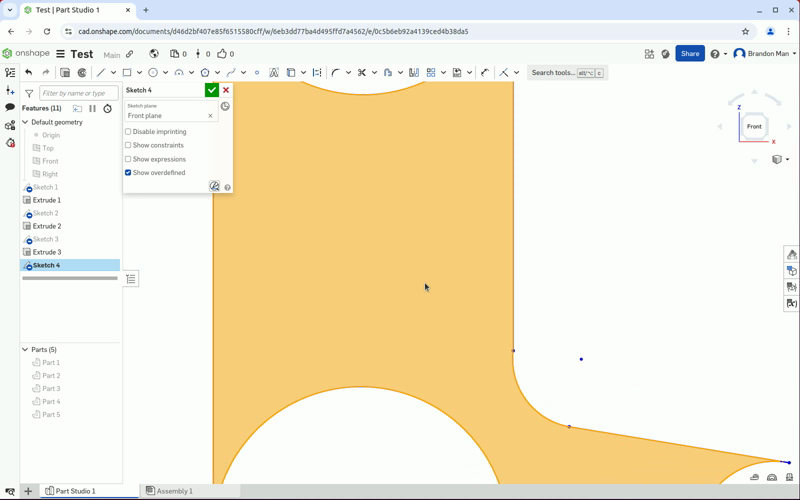
scroll(-6)
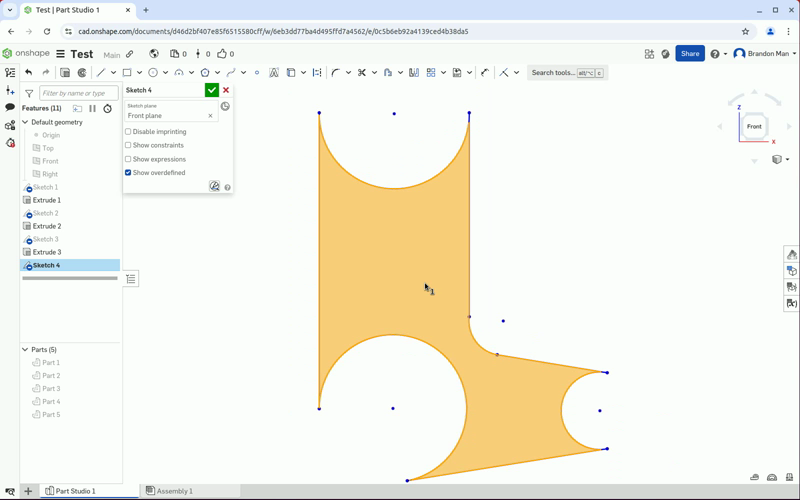
scroll(-6)
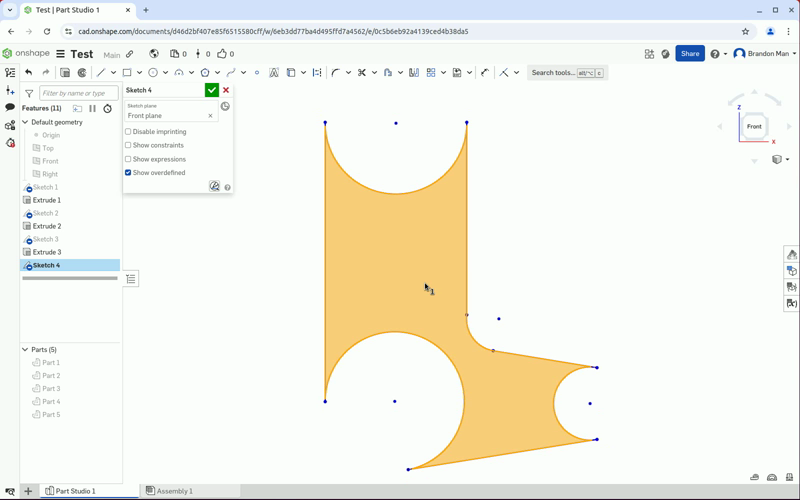
scroll(-6)
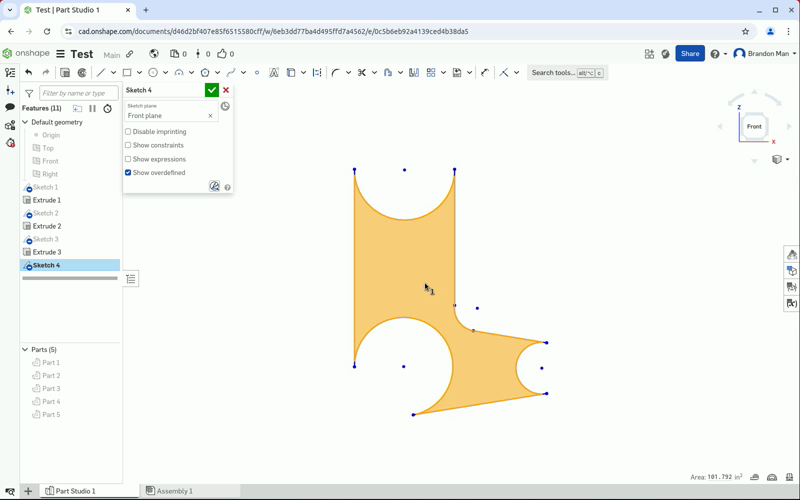
scroll(-6)
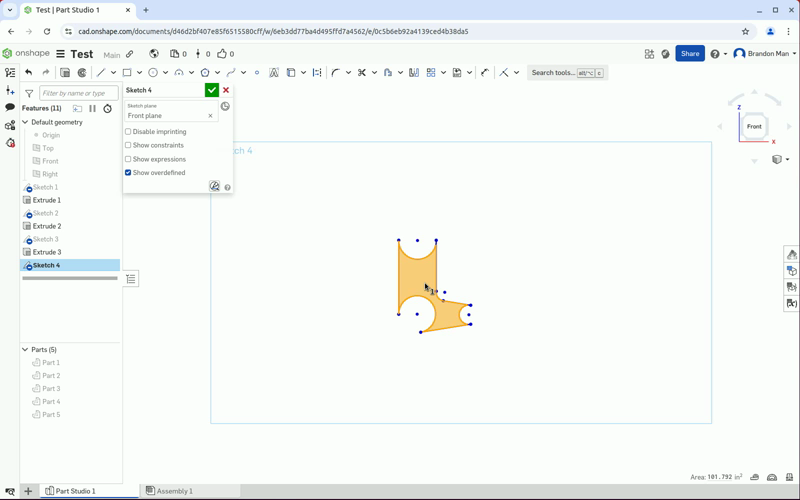
mouse_move(73, 352)
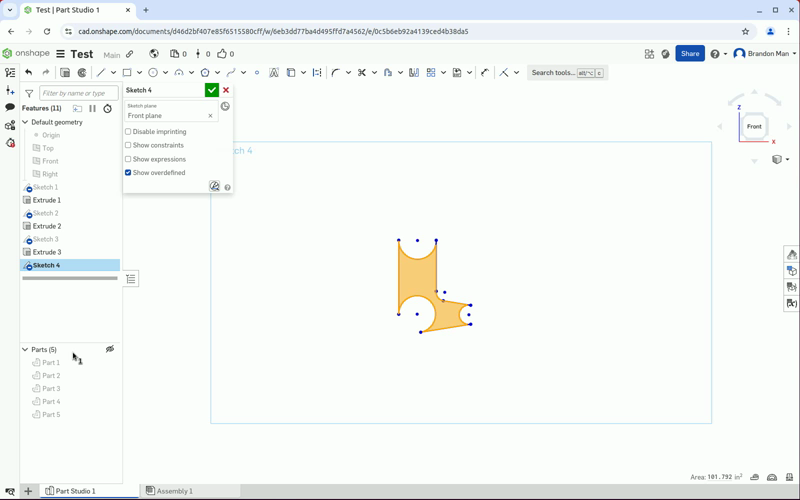
key(shift+y)
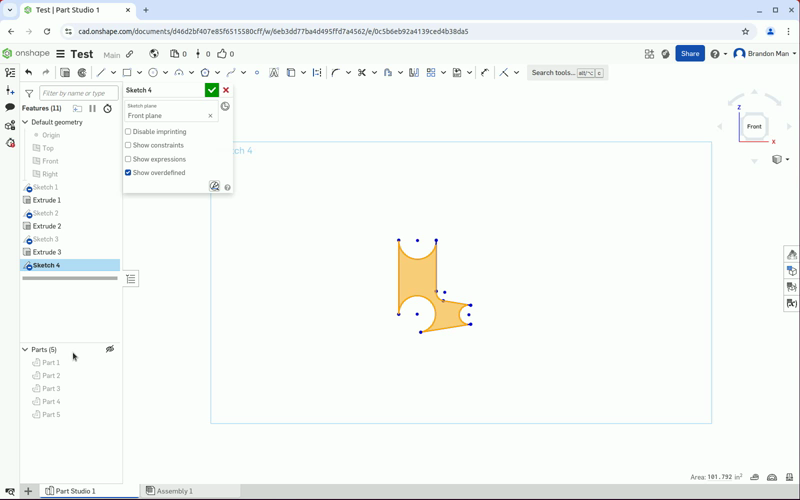
key(shift+e)
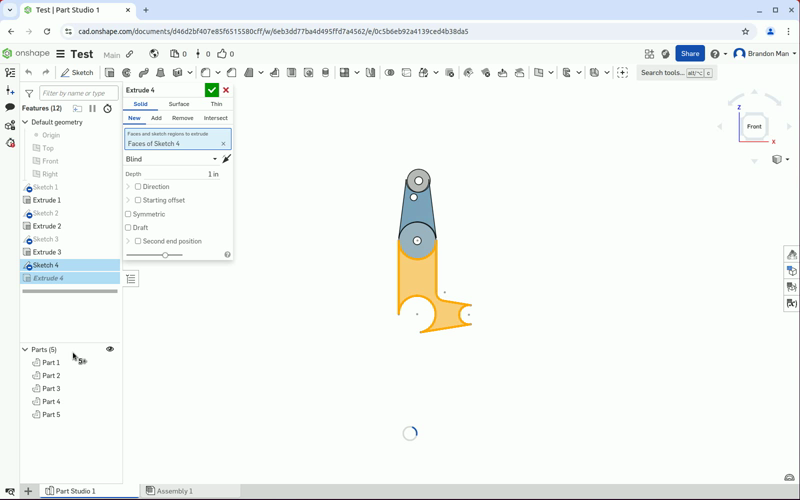
mouse_move(143, 106)
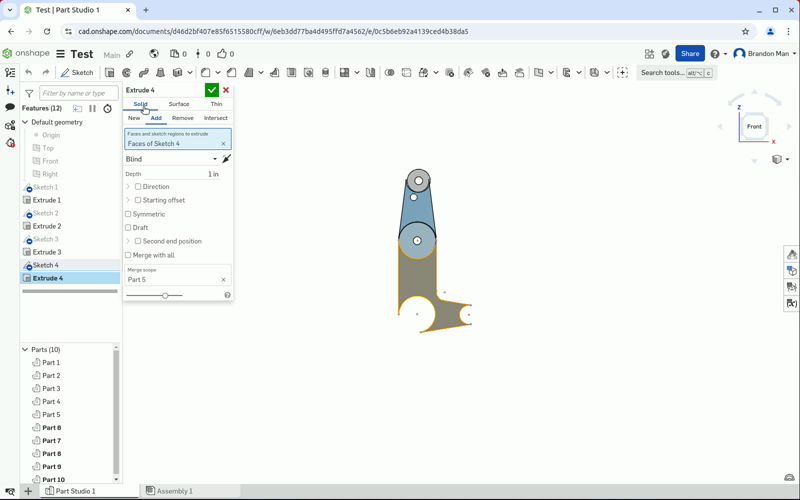
click(143, 106)
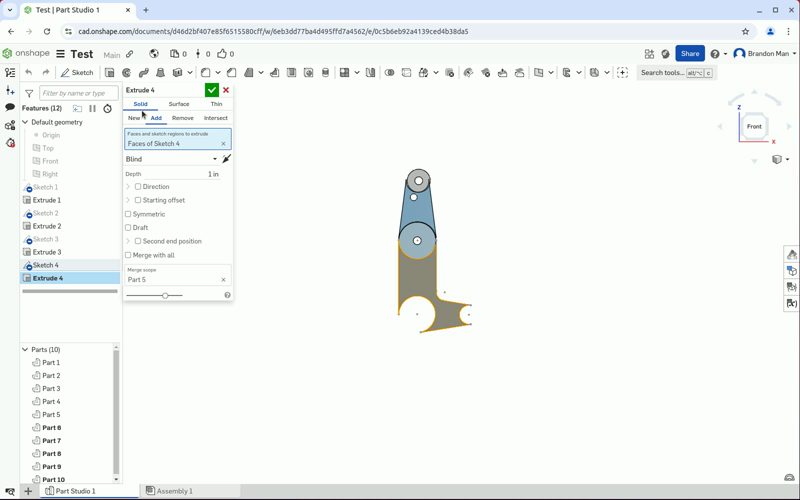
mouse_move(137, 120)
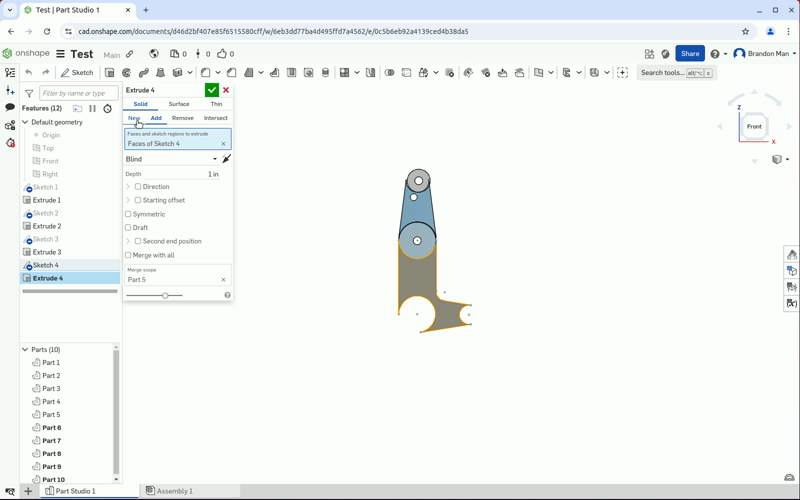
click(137, 120)
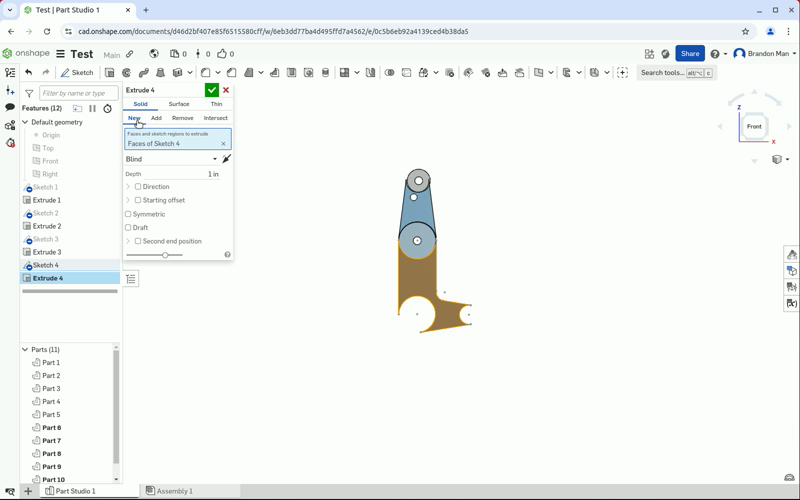
key(tab, 4)
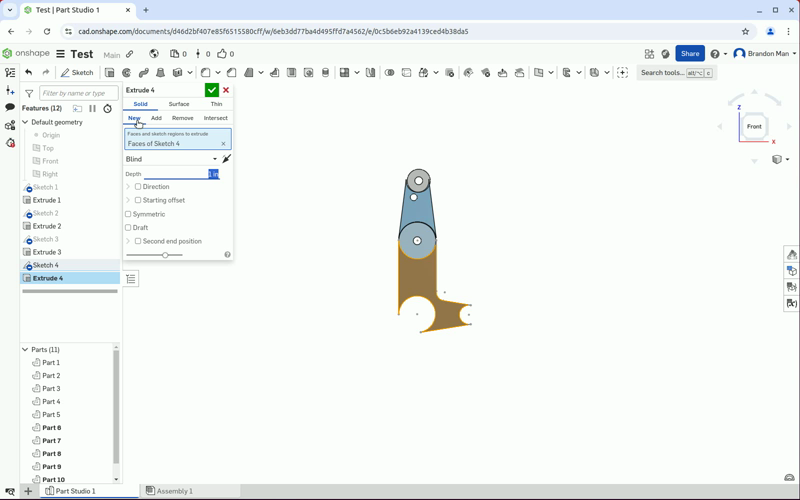
text(0.722)
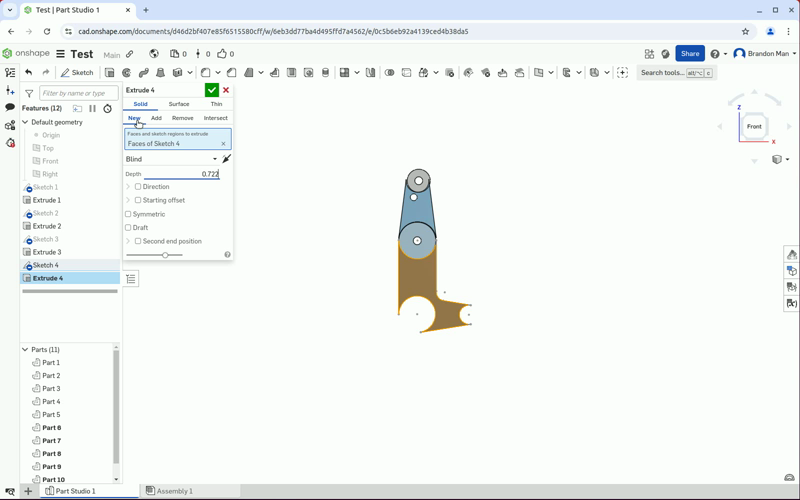
key(enter)
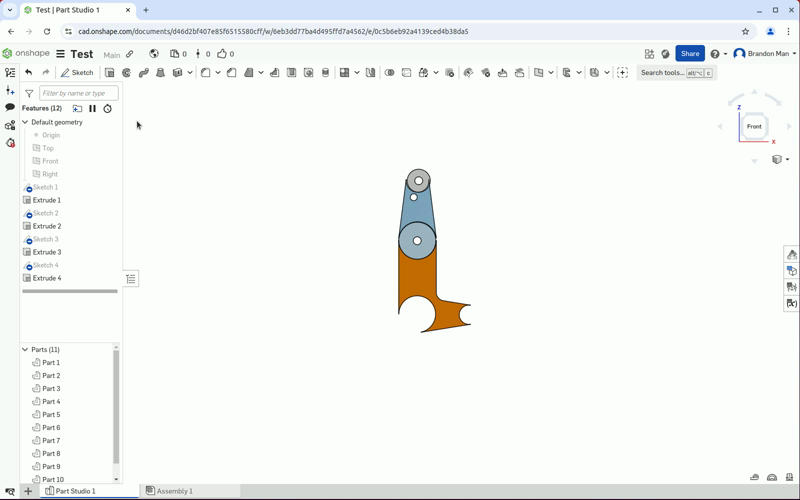
key(shift+h)
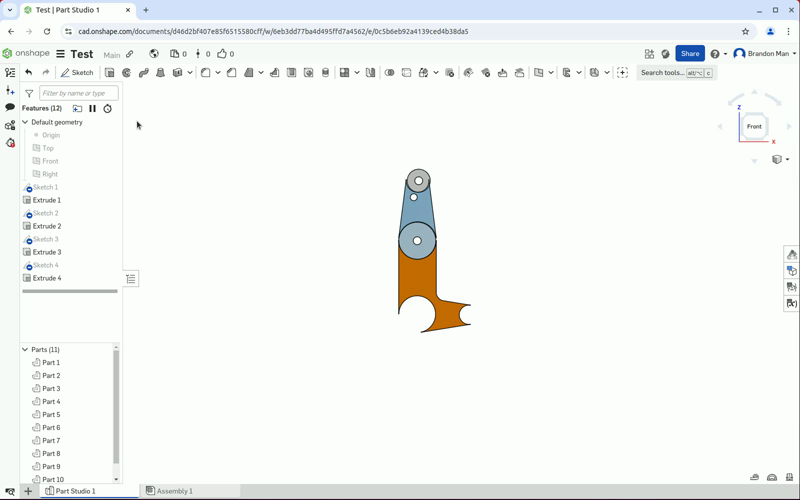
key(shift+h)
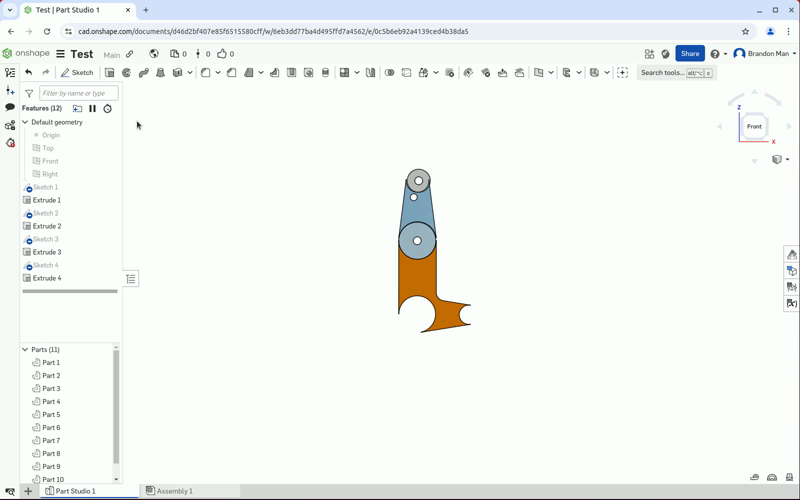
mouse_move(73, 189)
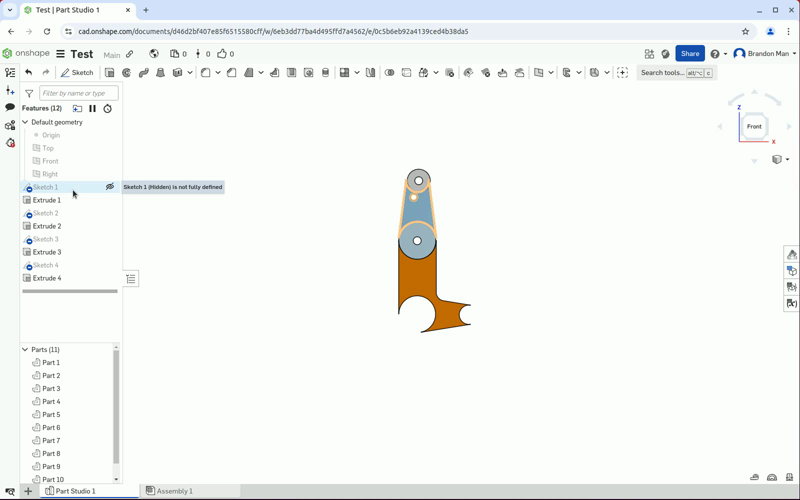
click(73, 189)
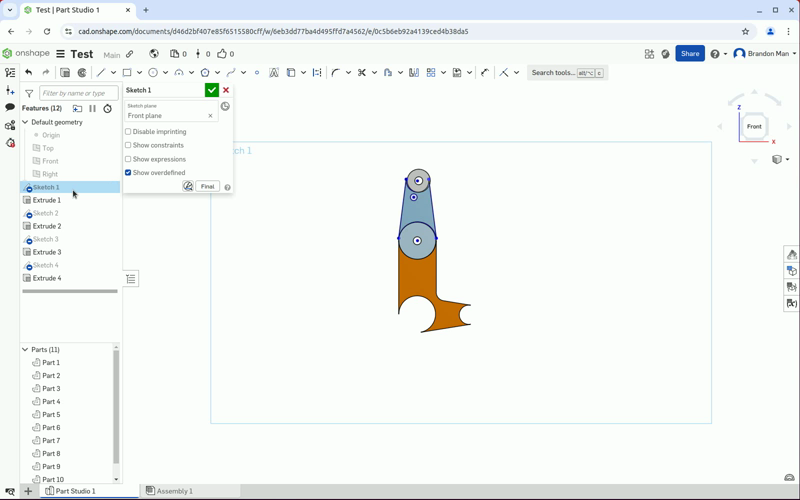
mouse_move(229, 92)
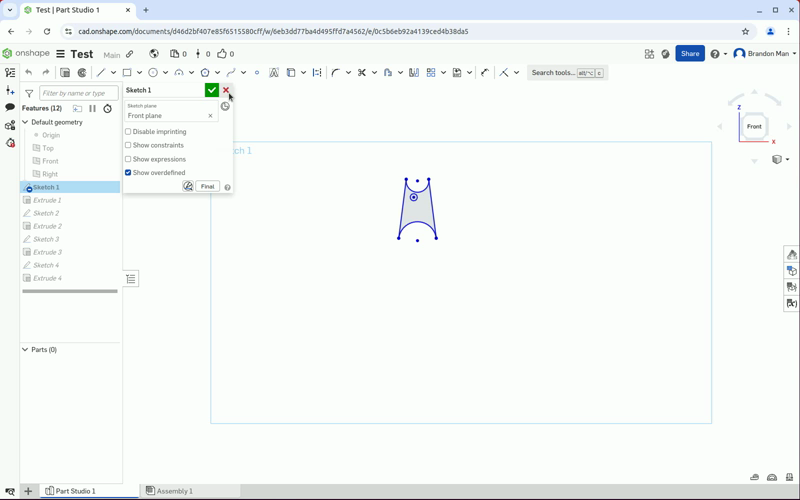
click(229, 92)
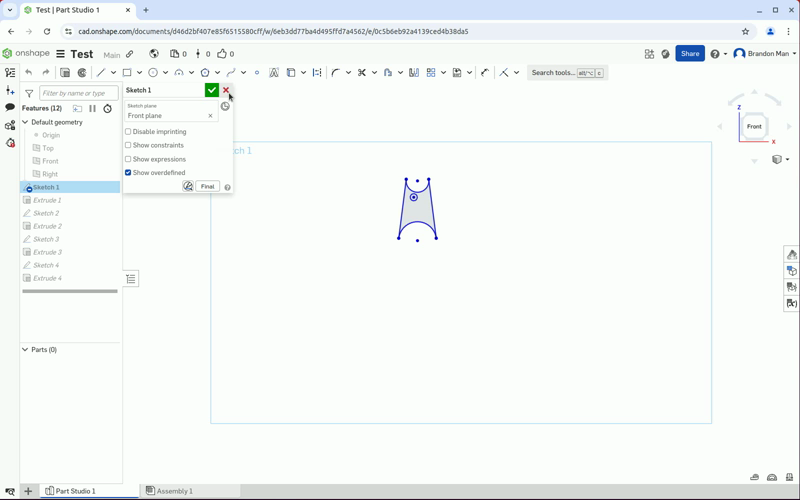
key(shift+s)
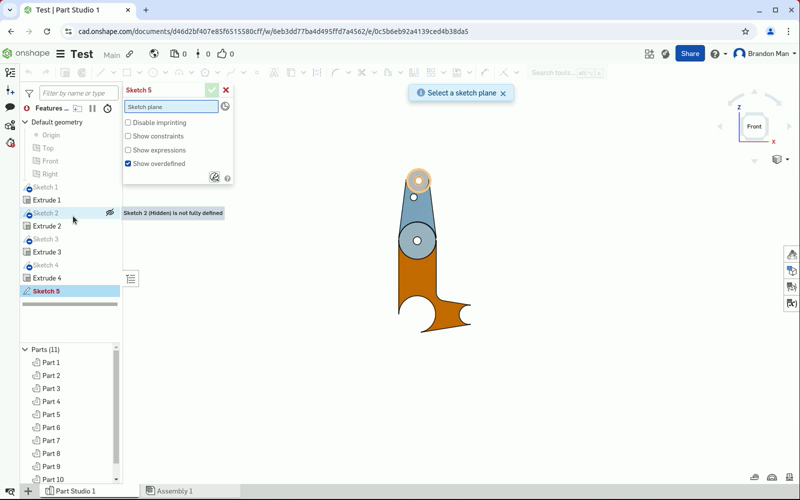
scroll(3)
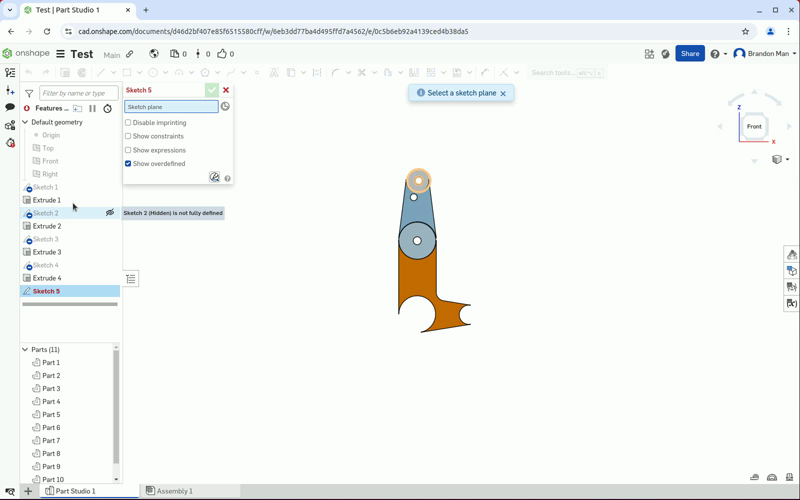
mouse_move(73, 163)
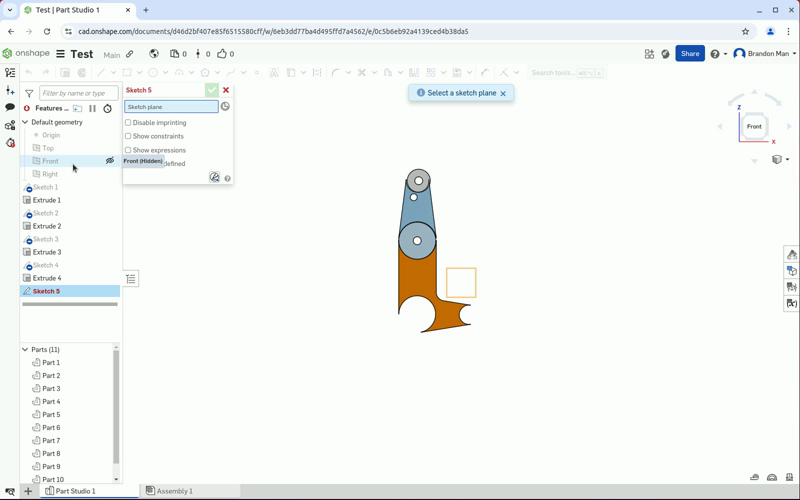
click(73, 163)
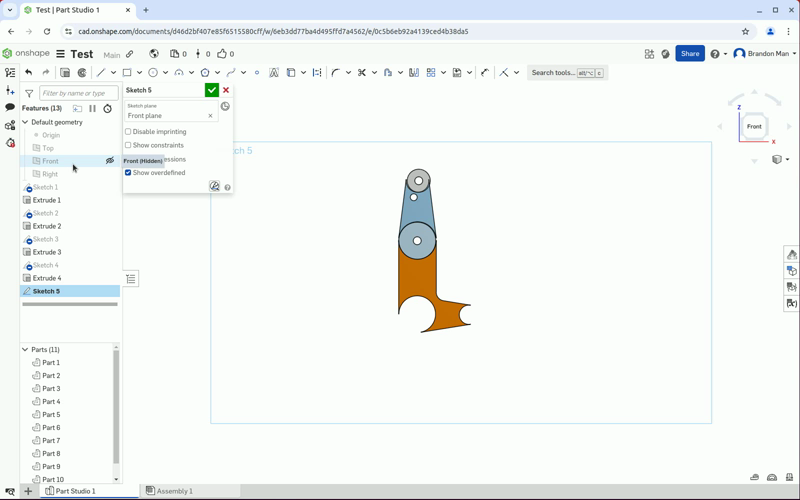
mouse_move(69, 352)
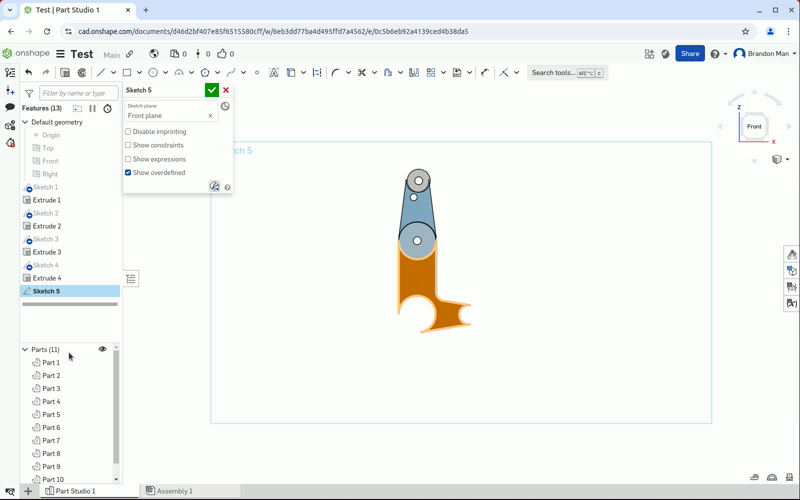
key(y)
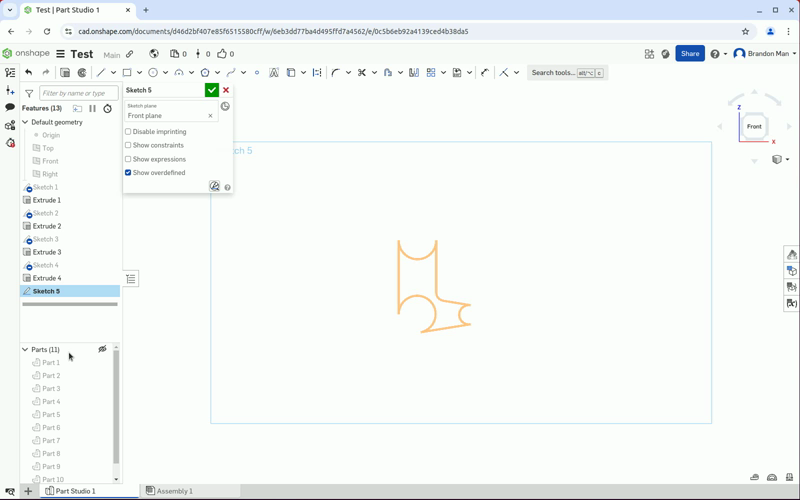
key(c)
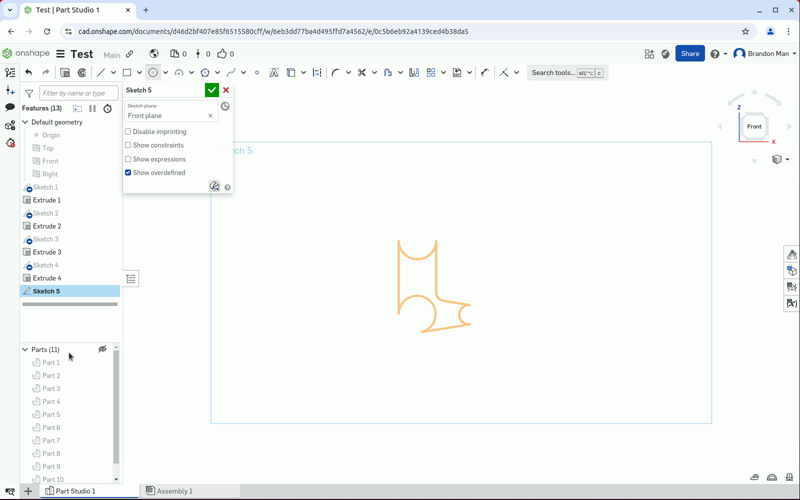
key_down(shift)
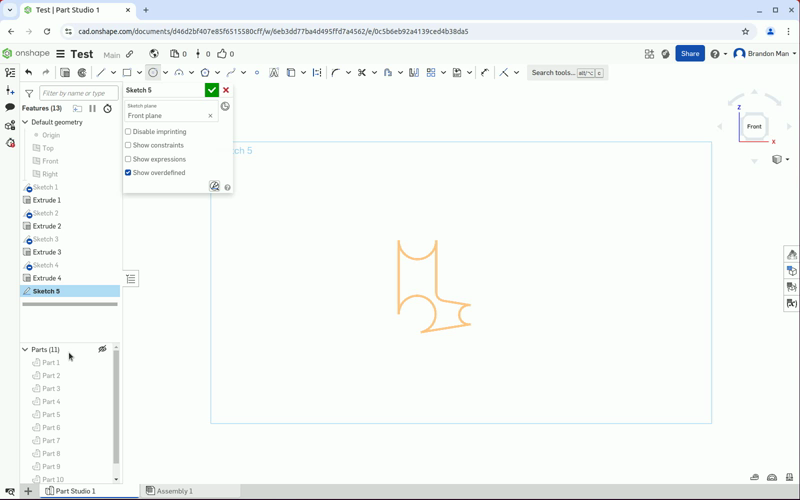
mouse_move(417, 314)
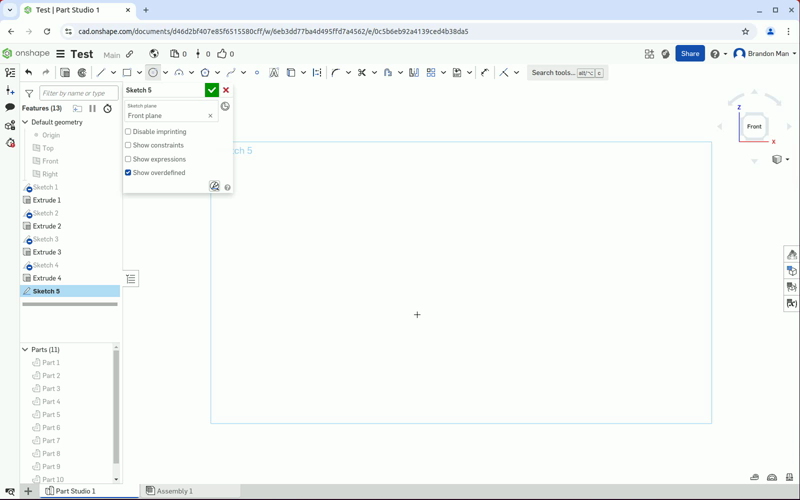
click(417, 314)
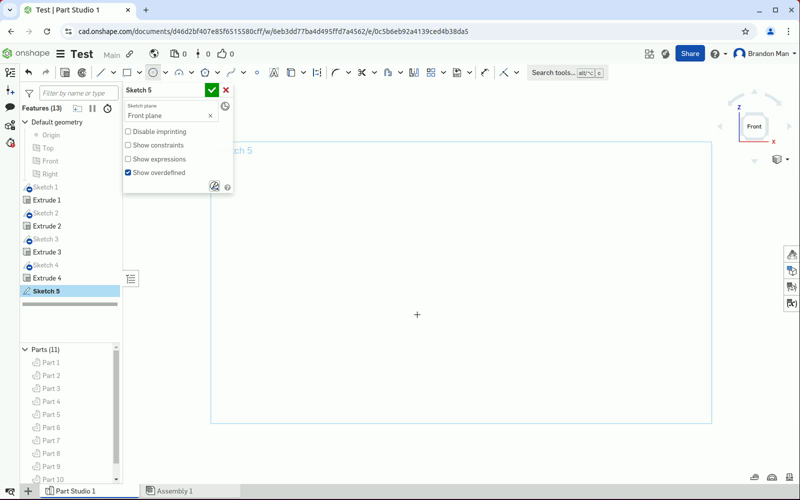
key_up(shift)
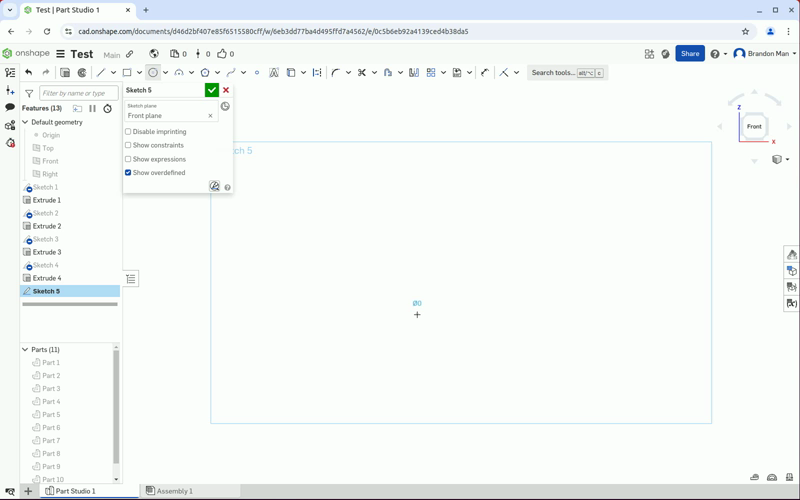
mouse_move(435, 314)
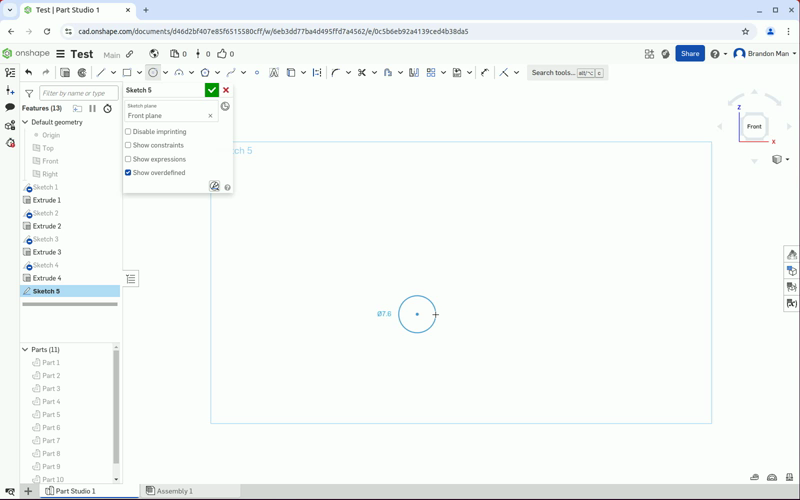
click(435, 314)
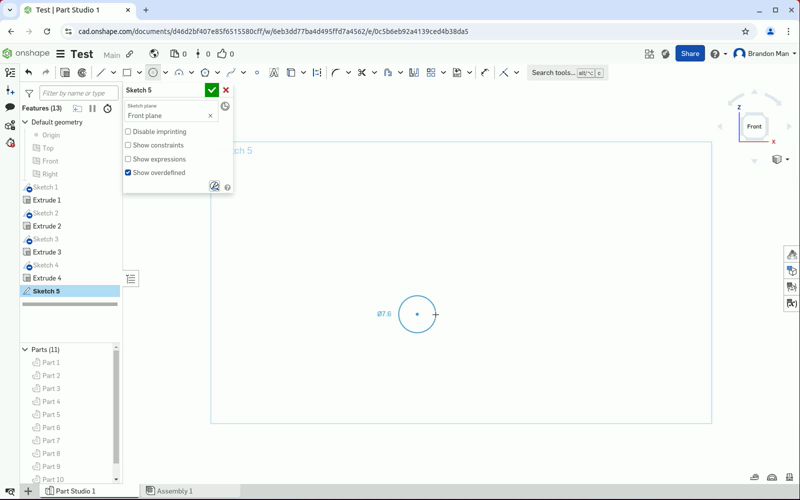
key(esc)
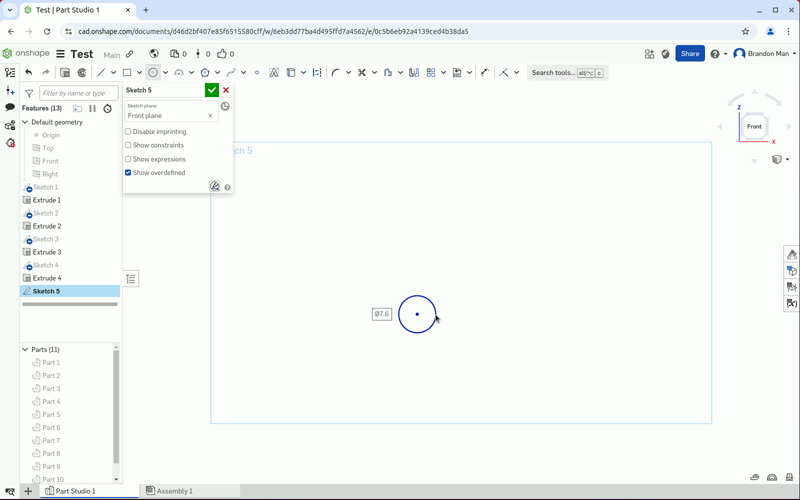
key(c)
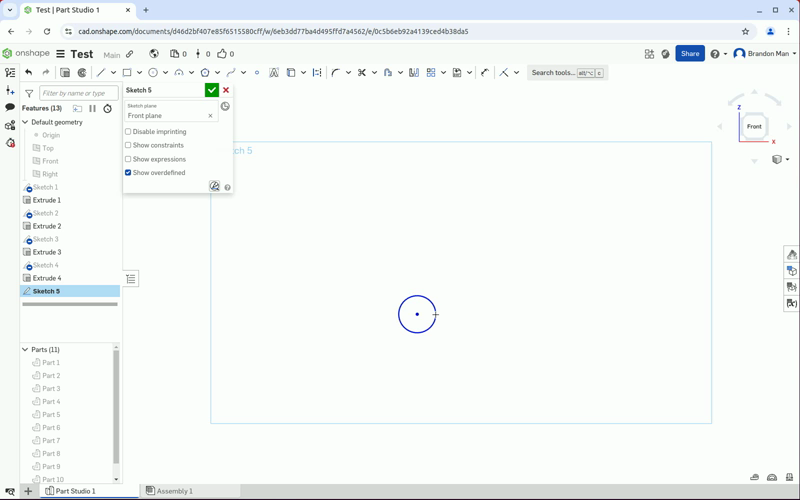
key_down(shift)
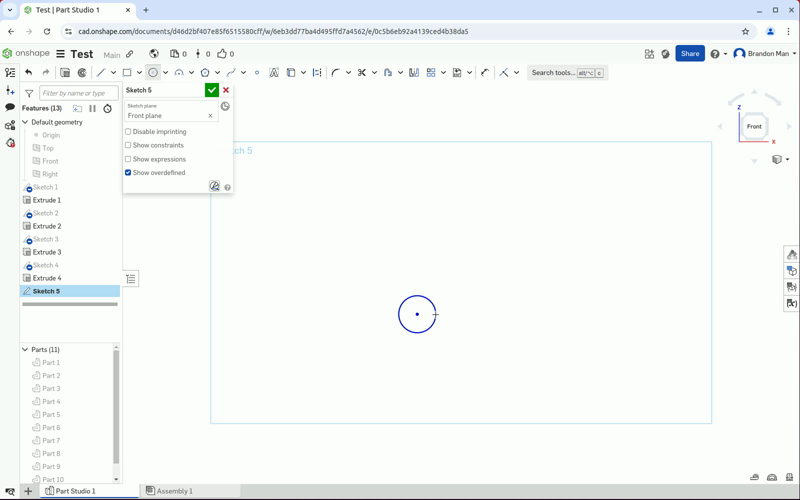
mouse_move(417, 314)
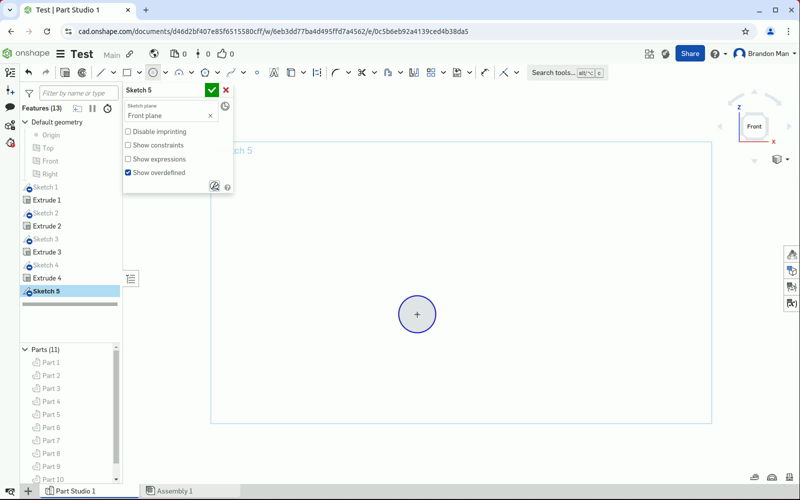
click(417, 314)
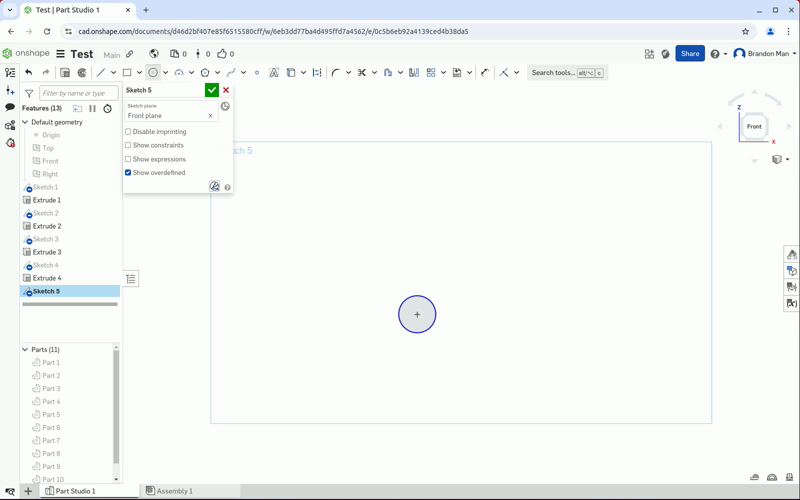
key_up(shift)
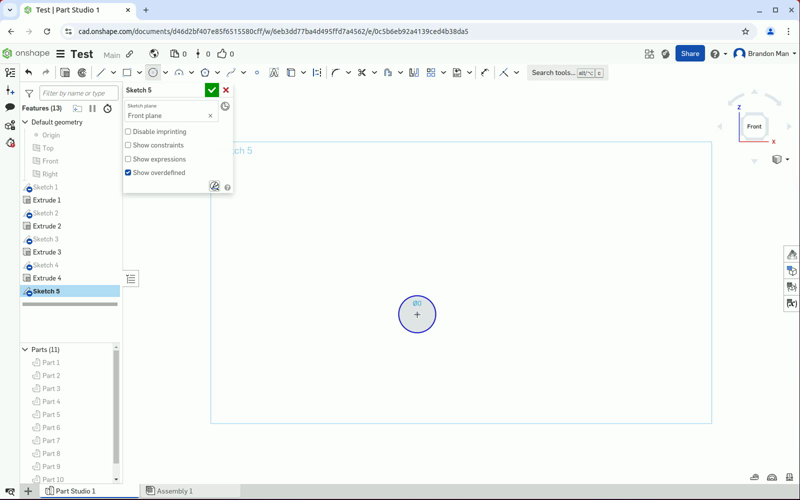
mouse_move(421, 314)
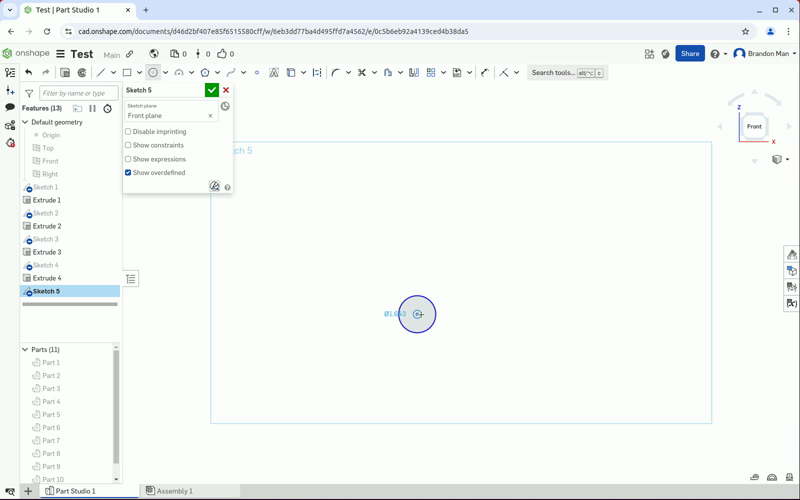
scroll(6)
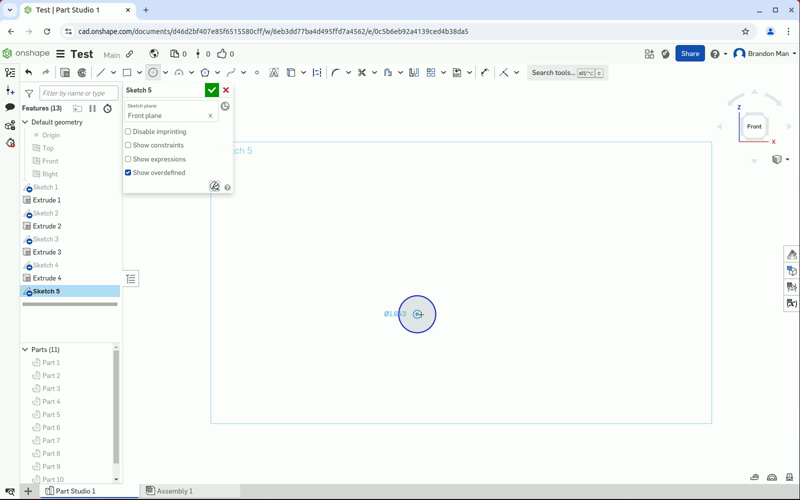
scroll(6)
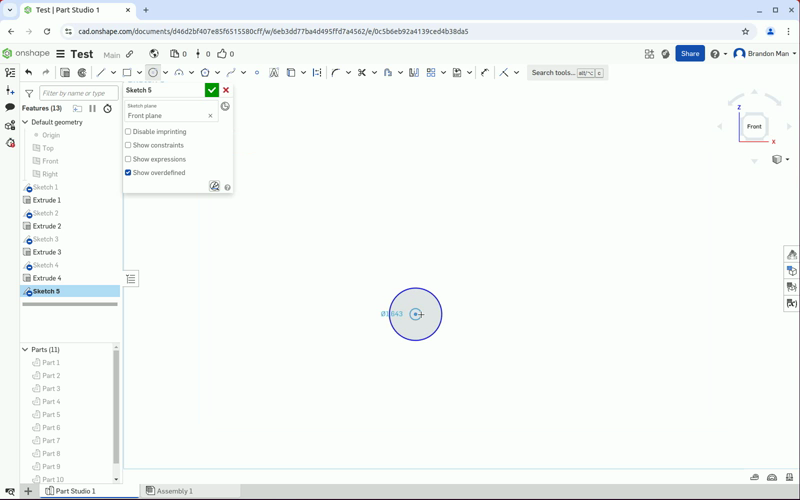
scroll(6)
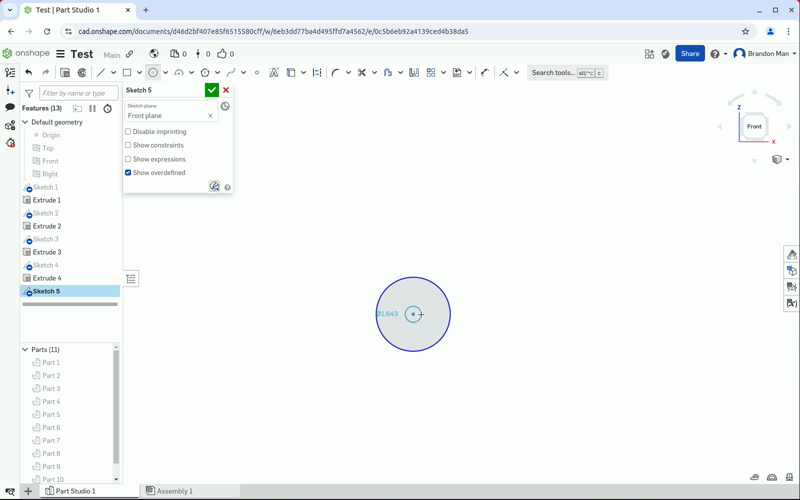
scroll(6)
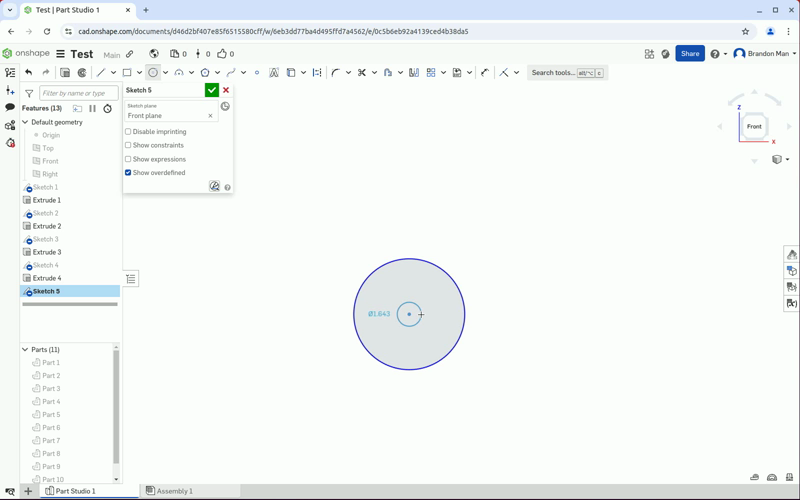
scroll(6)
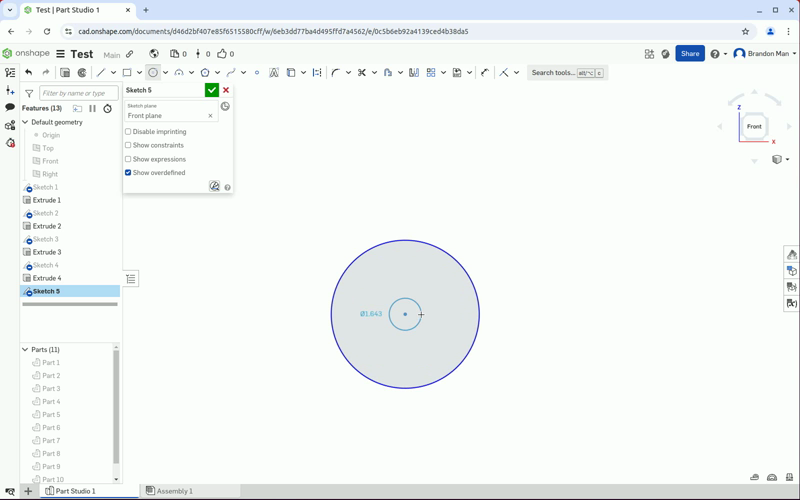
scroll(6)
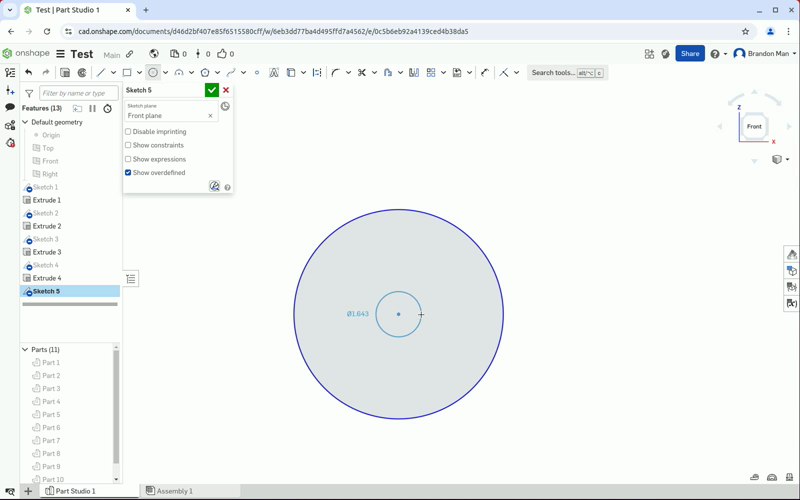
scroll(6)
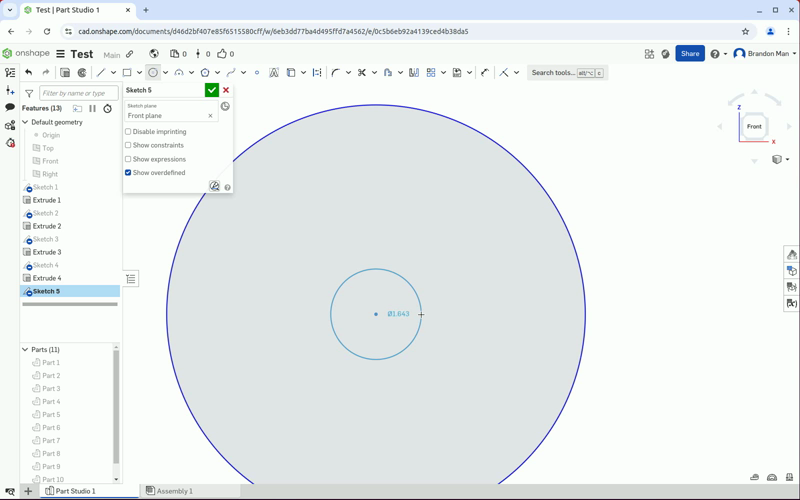
click(421, 314)
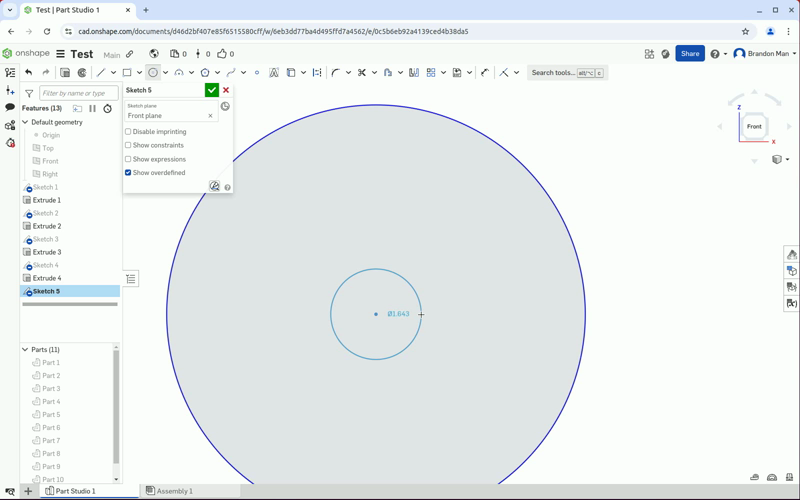
scroll(-6)
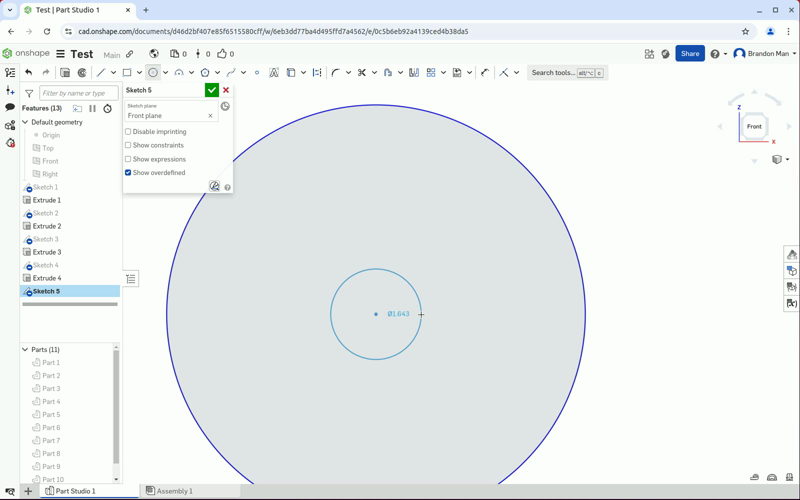
scroll(-6)
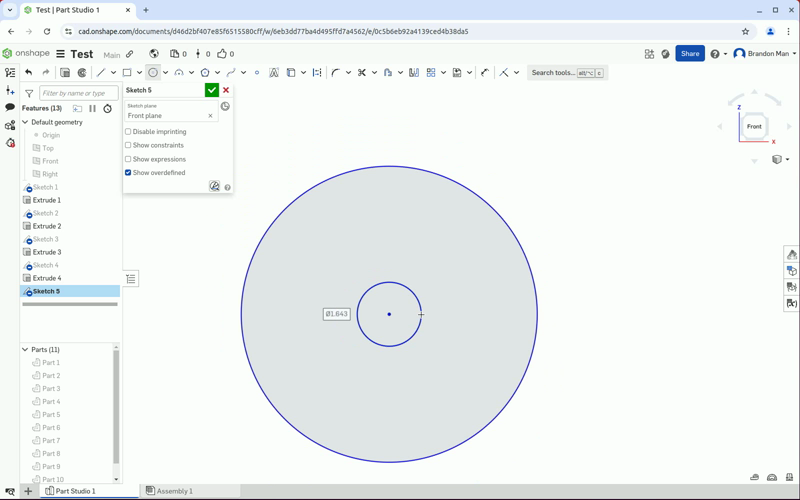
scroll(-6)
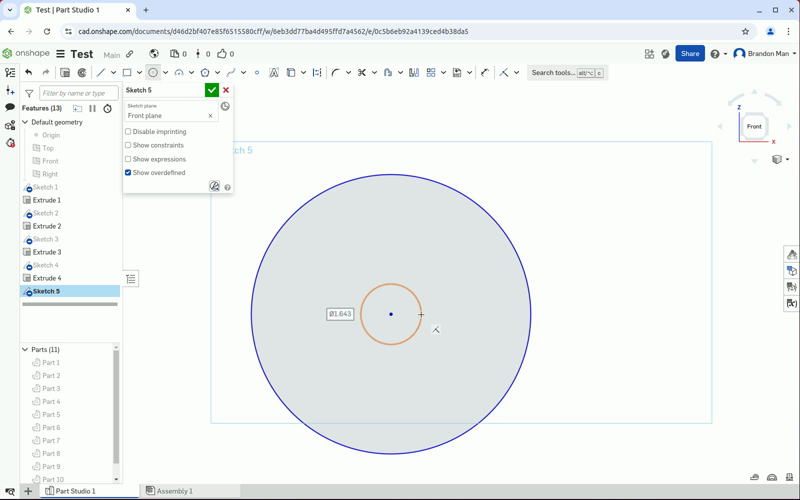
scroll(-6)
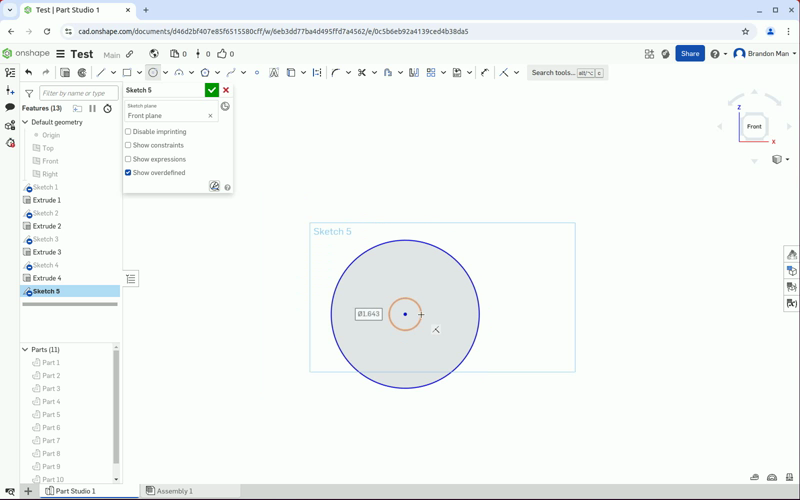
scroll(-6)
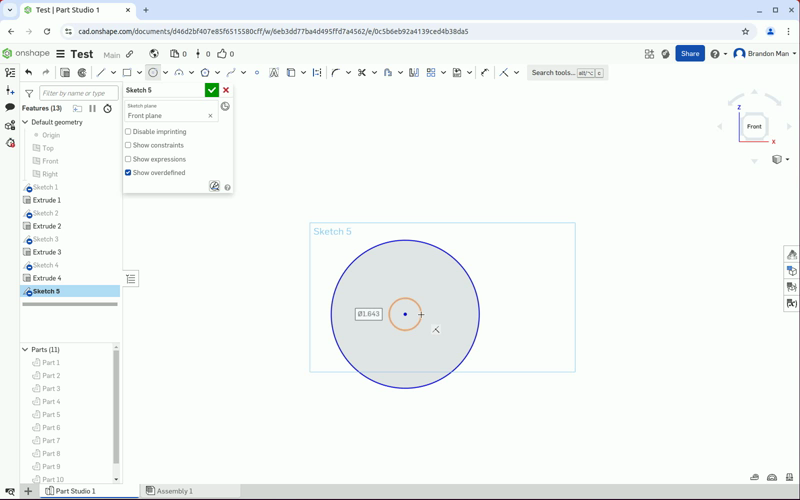
scroll(-6)
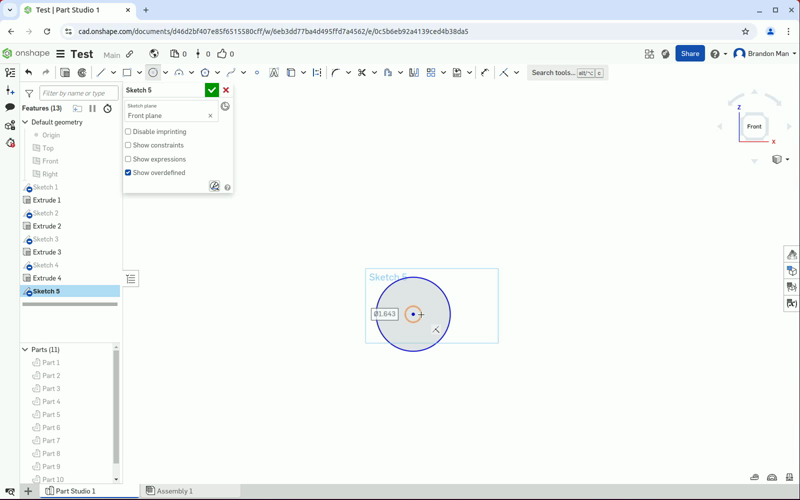
scroll(-6)
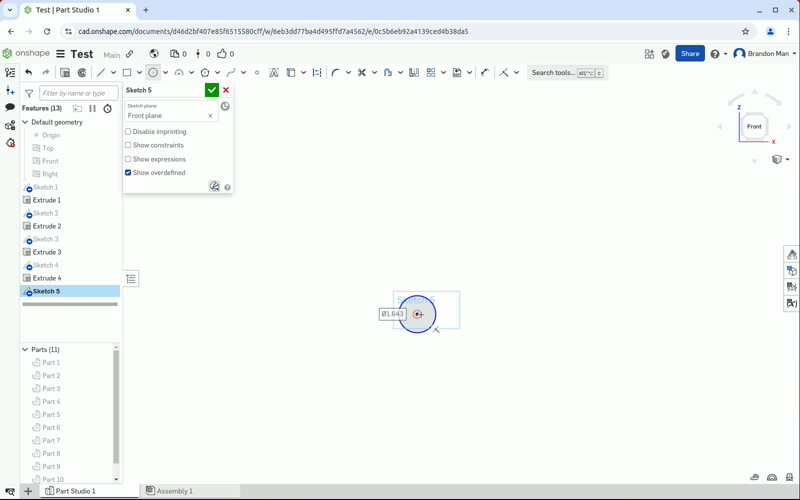
key(esc)
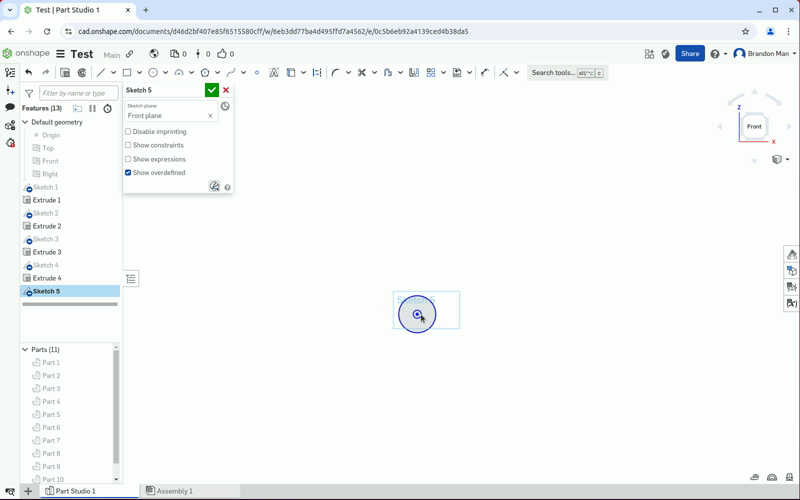
mouse_move(424, 322)
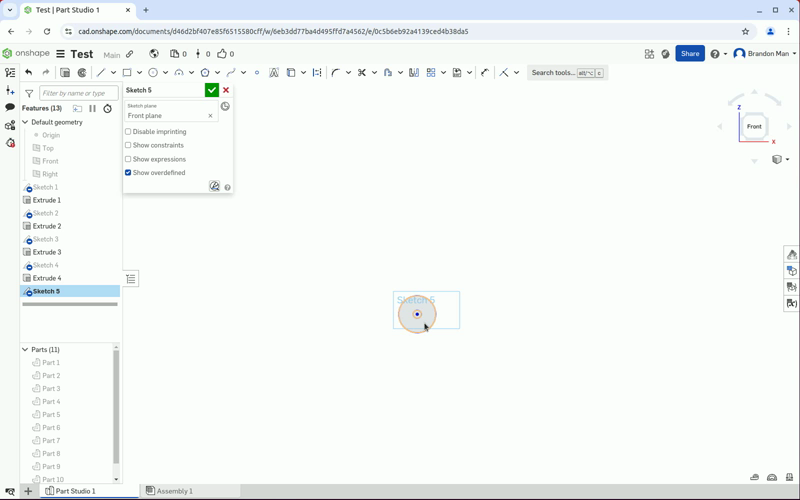
scroll(6)
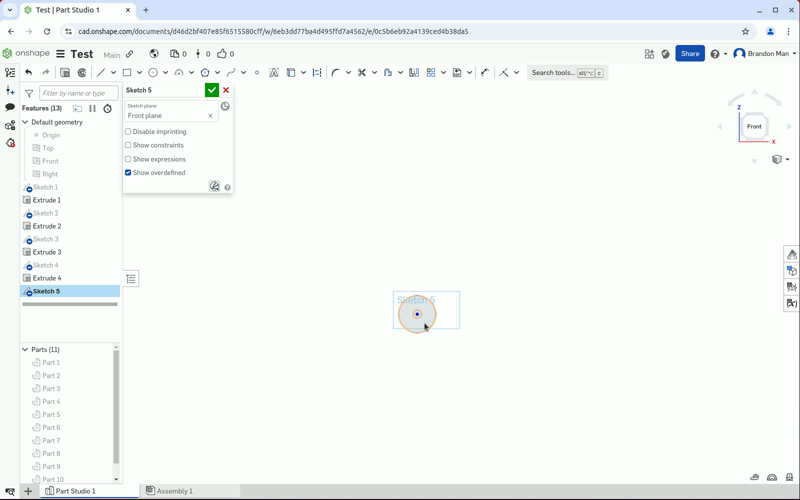
scroll(6)
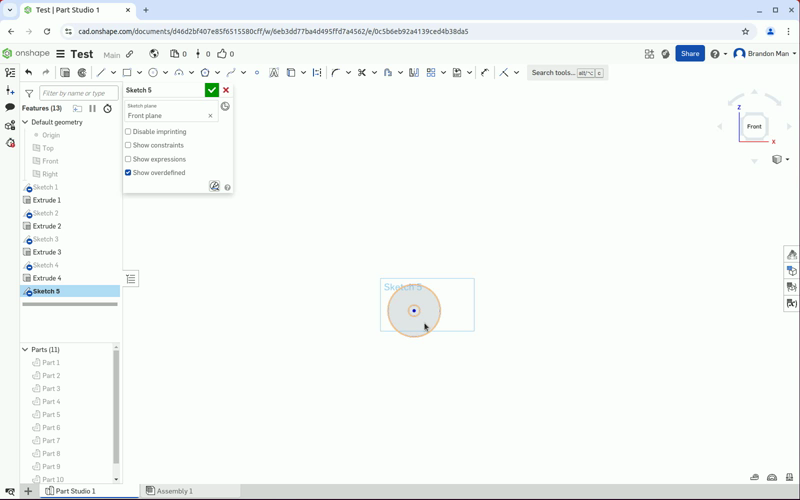
scroll(6)
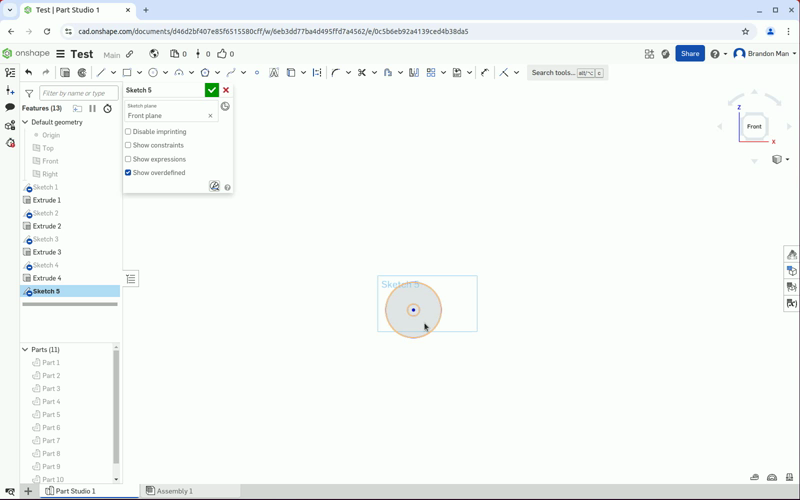
scroll(6)
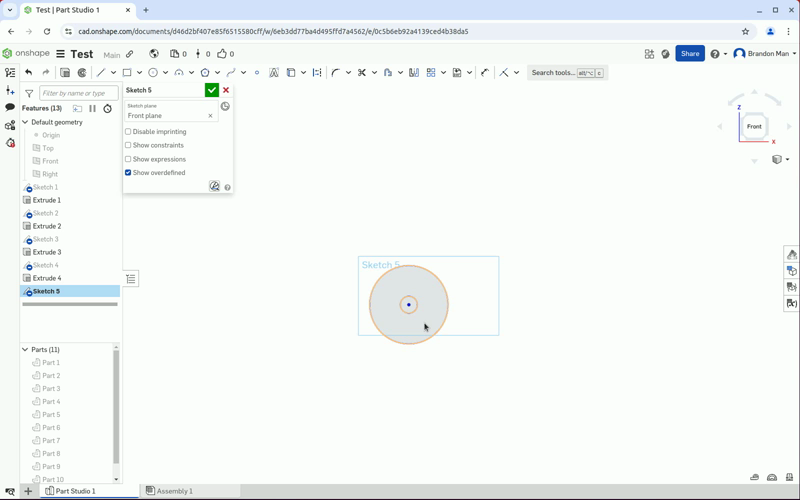
scroll(6)
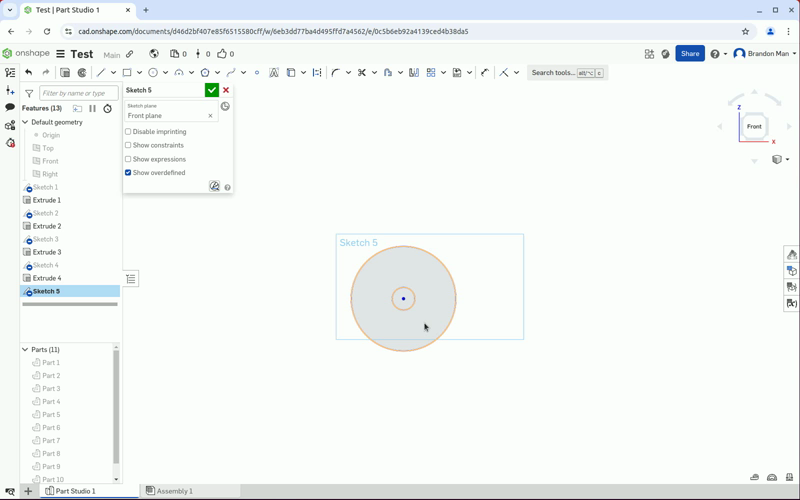
scroll(6)
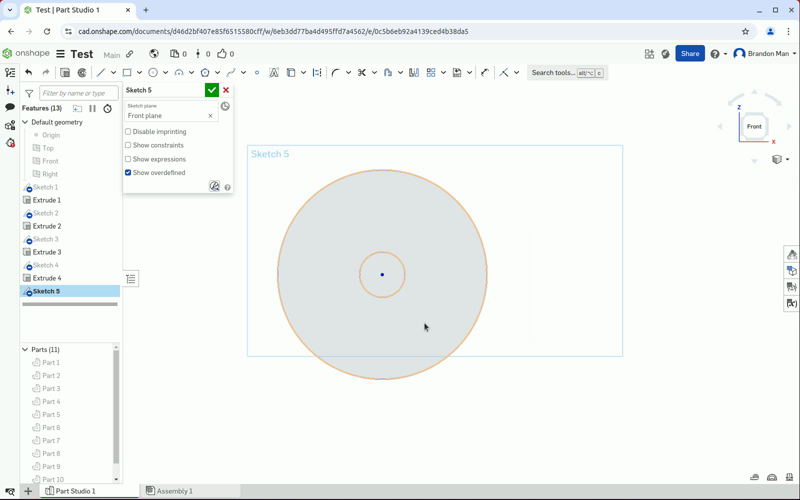
scroll(6)
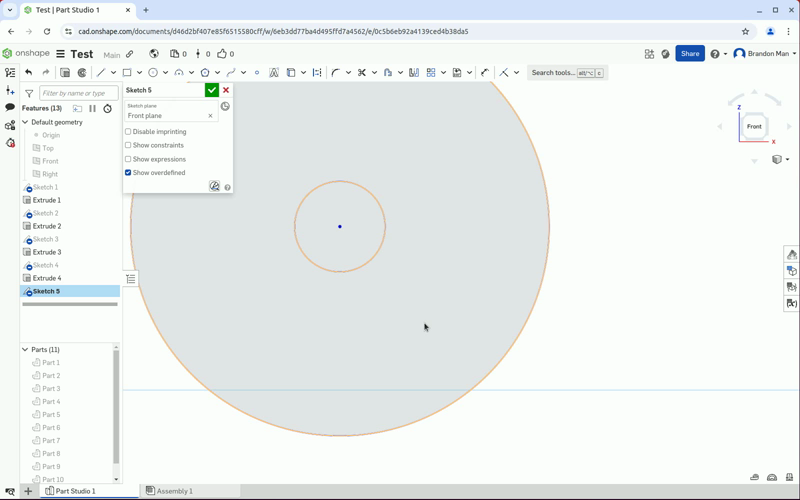
click(424, 322)
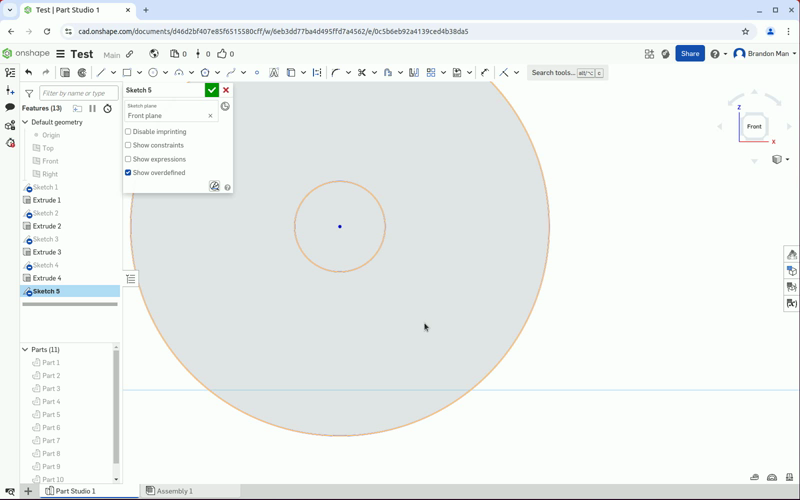
scroll(-6)
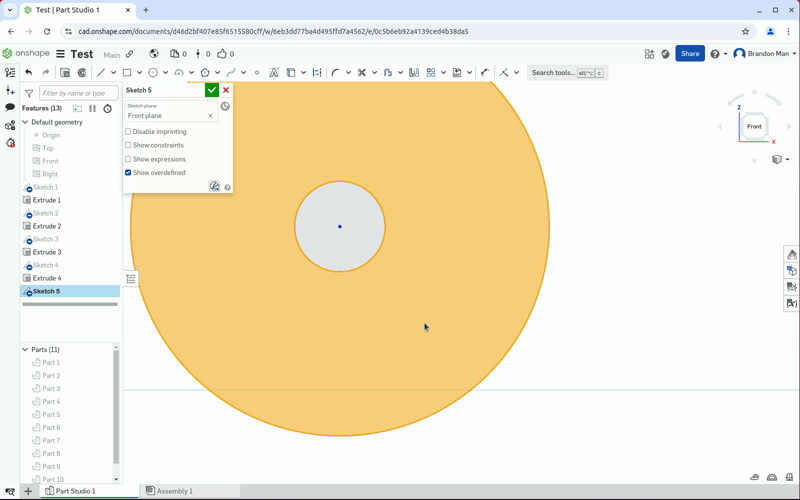
scroll(-6)
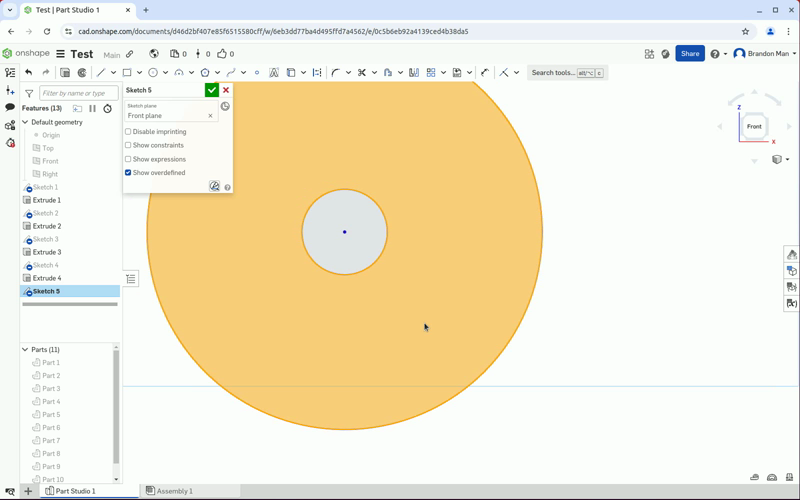
scroll(-6)
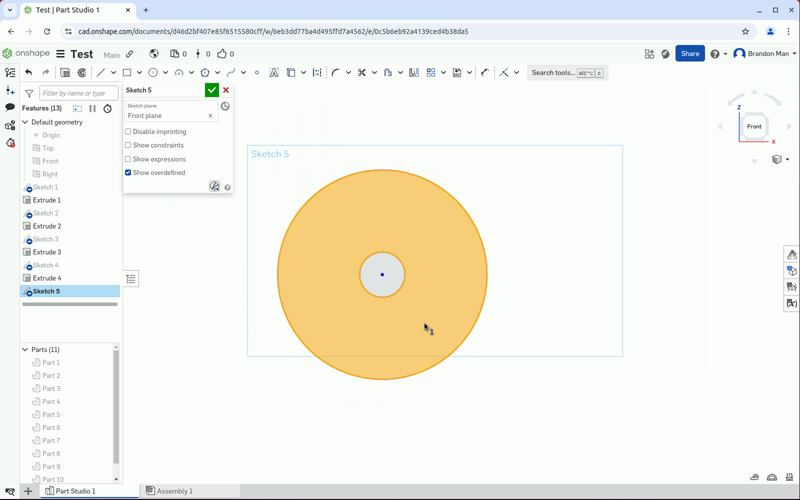
scroll(-6)
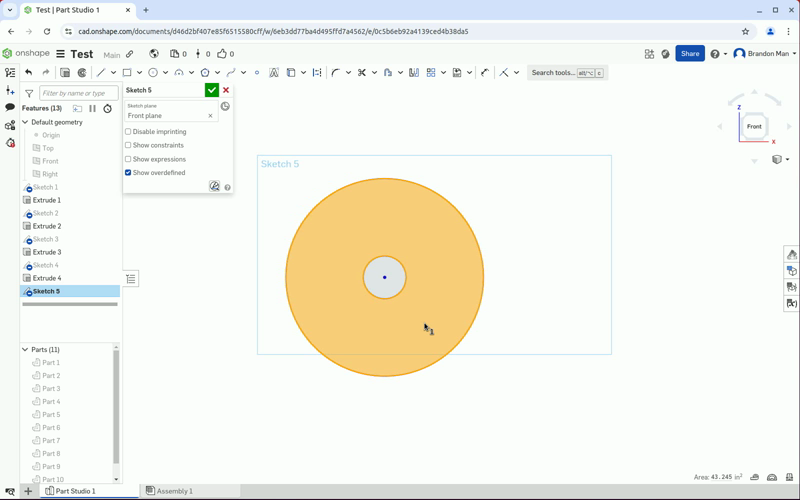
scroll(-6)
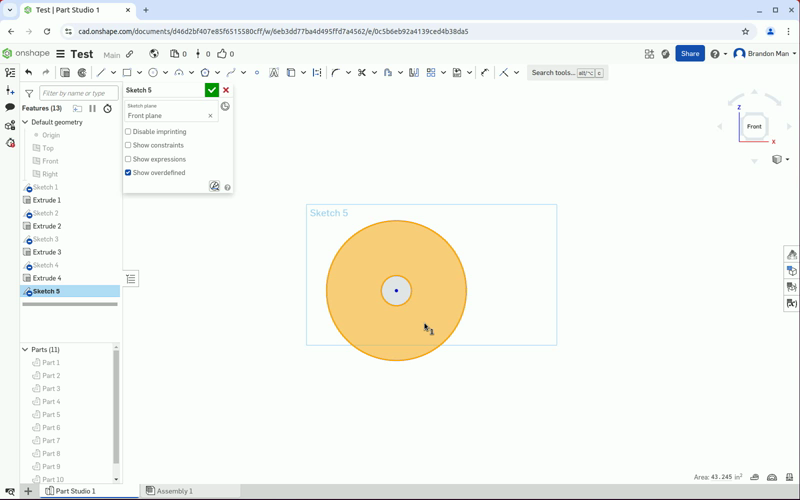
scroll(-6)
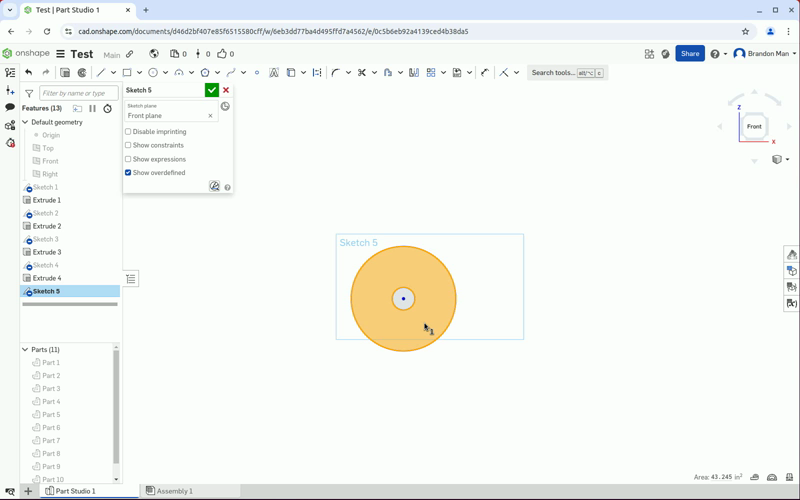
scroll(-6)
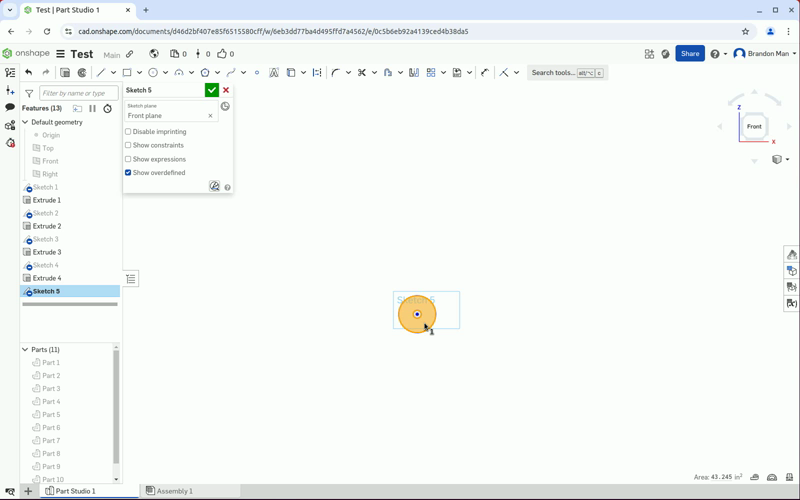
mouse_move(69, 352)
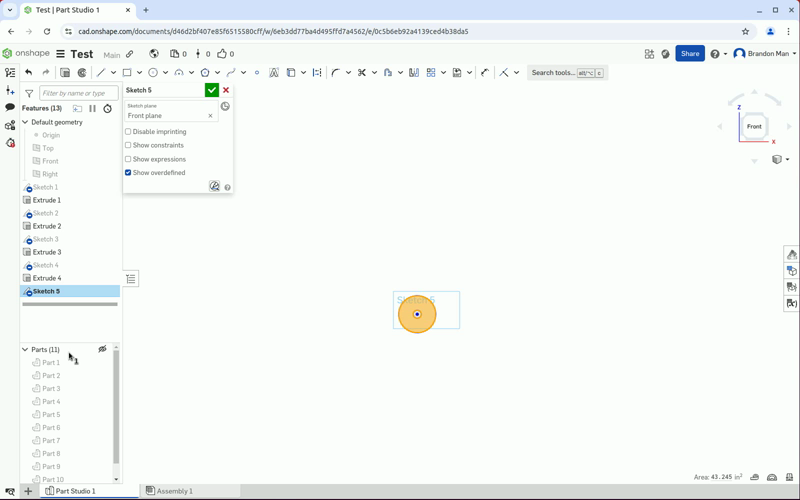
key(shift+y)
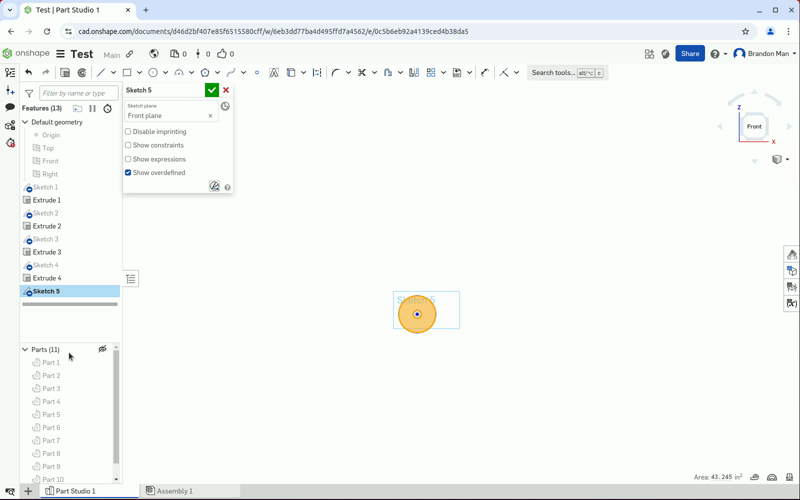
key(shift+e)
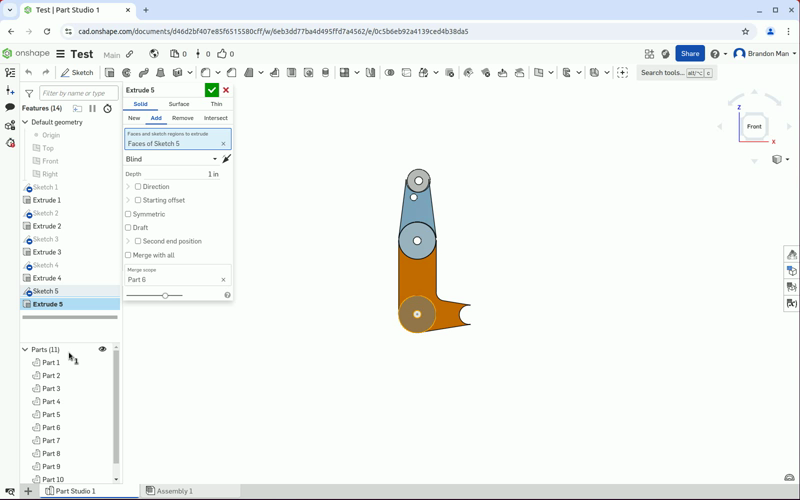
mouse_move(143, 106)
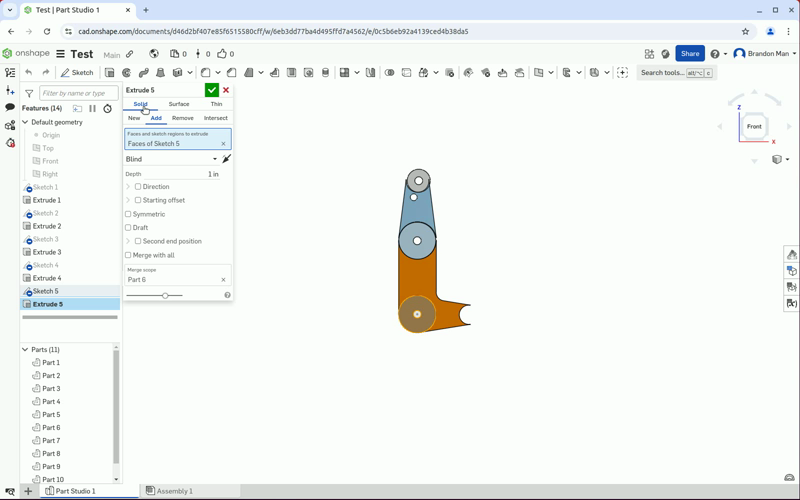
click(143, 106)
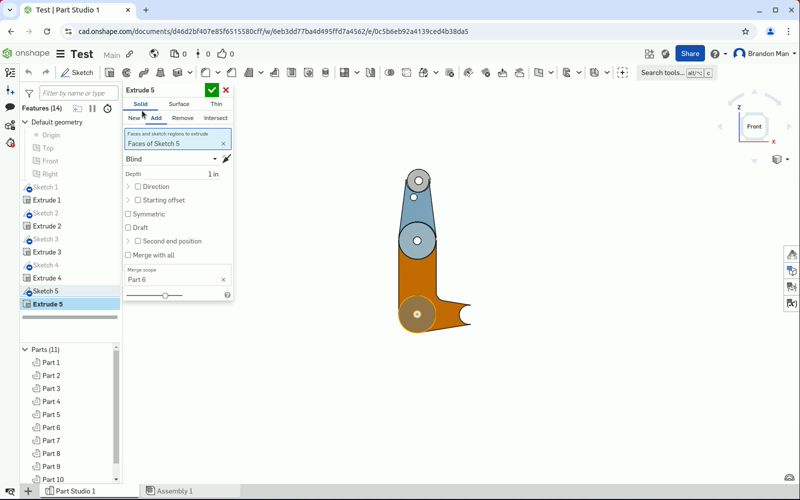
mouse_move(137, 120)
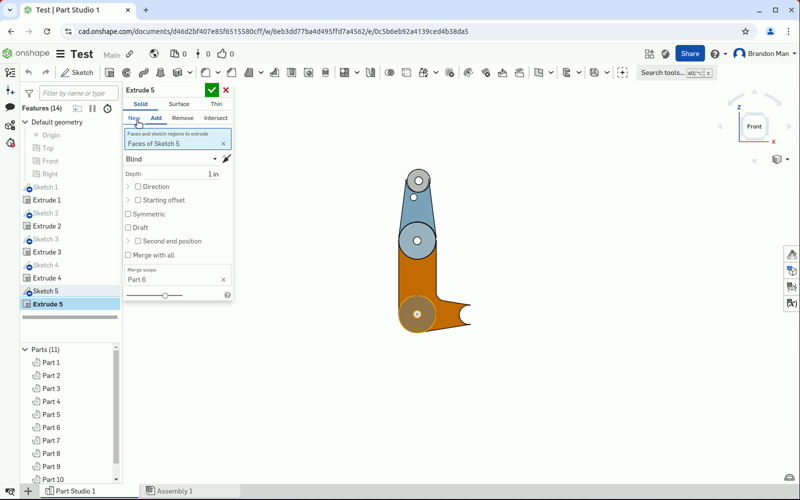
click(137, 120)
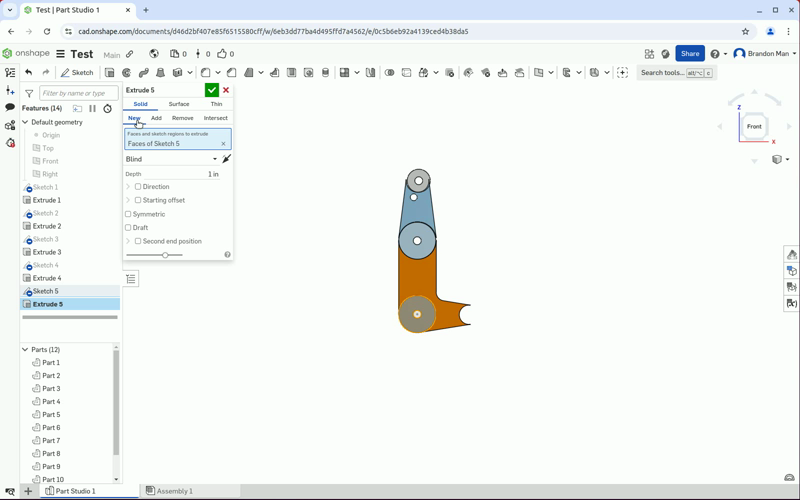
key(tab, 4)
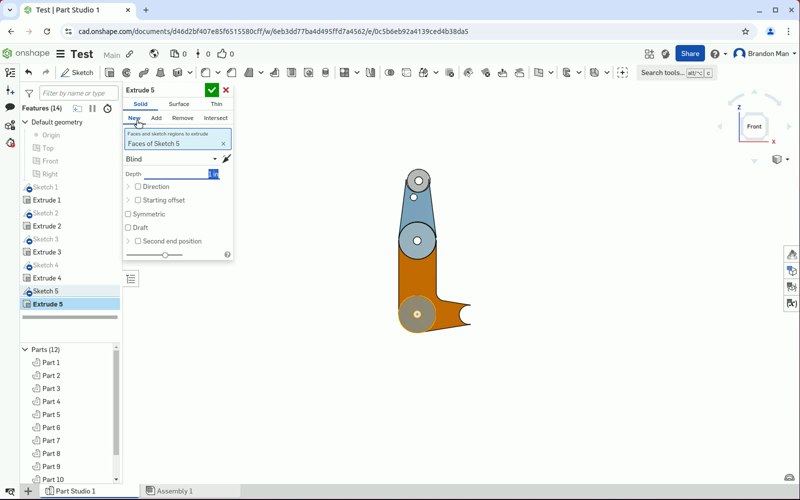
text(0.722)
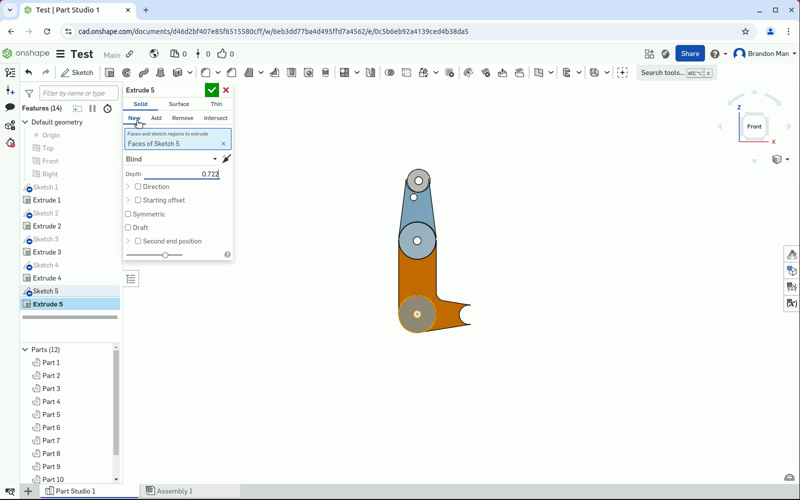
key(enter)
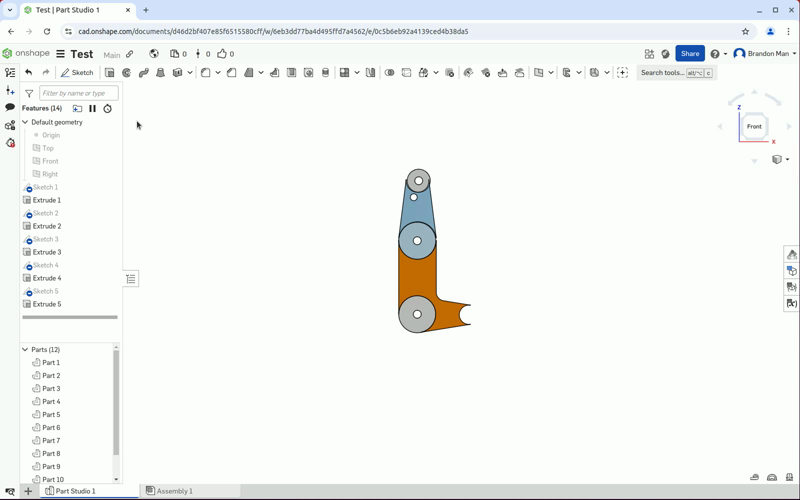
key(shift+h)
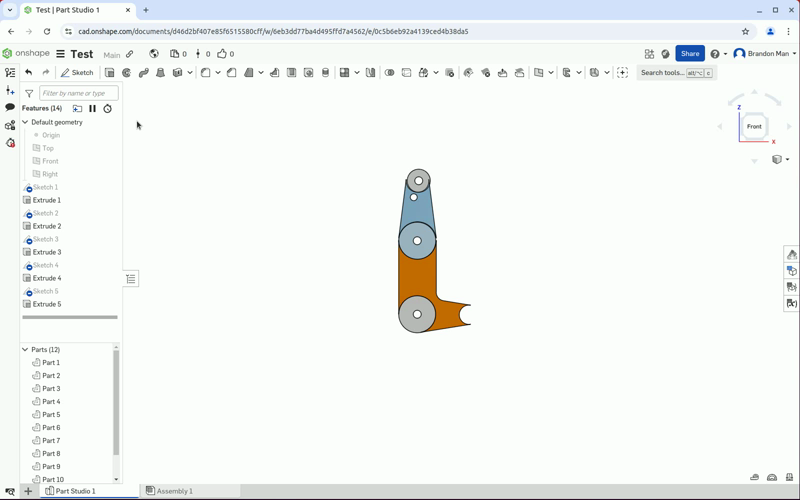
key(shift+h)
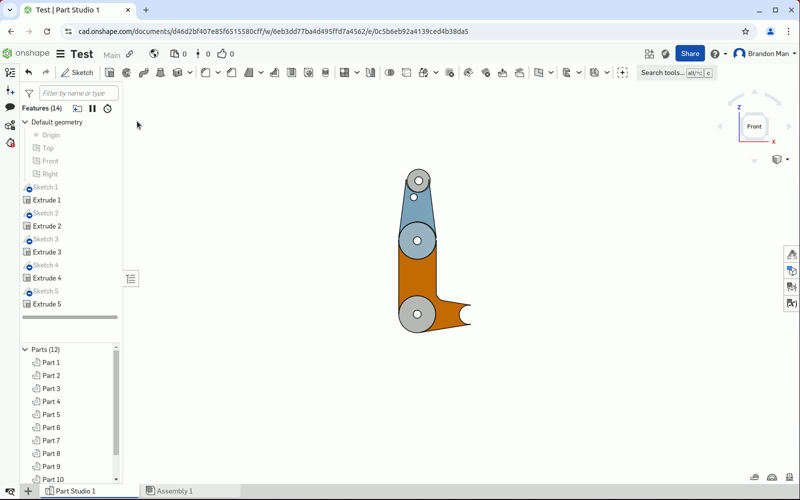
mouse_move(73, 189)
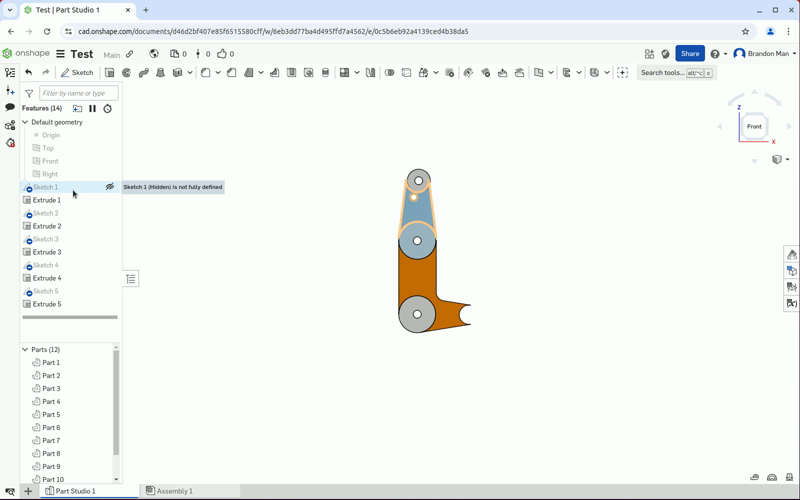
click(73, 189)
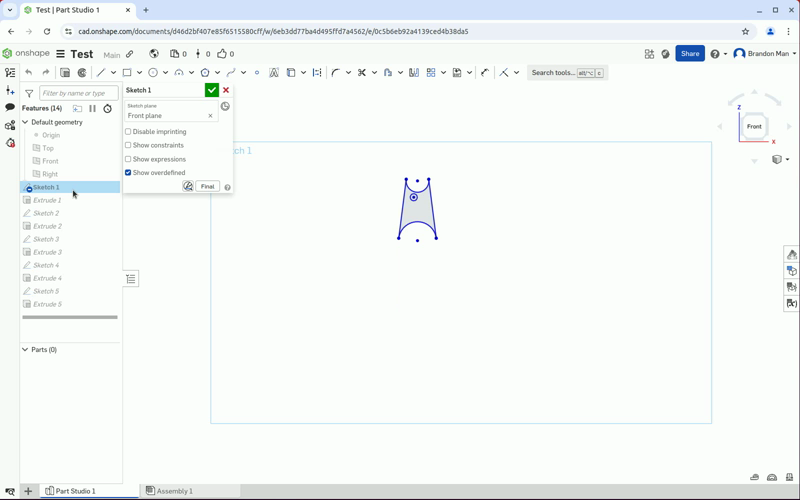
mouse_move(229, 92)
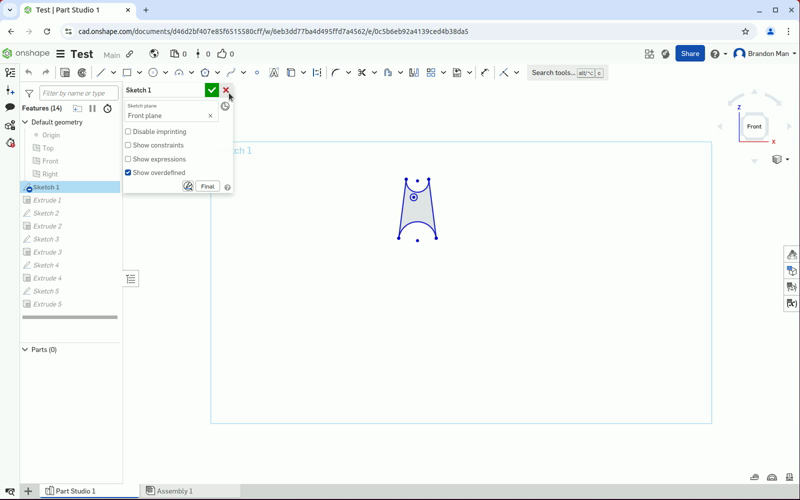
click(229, 92)
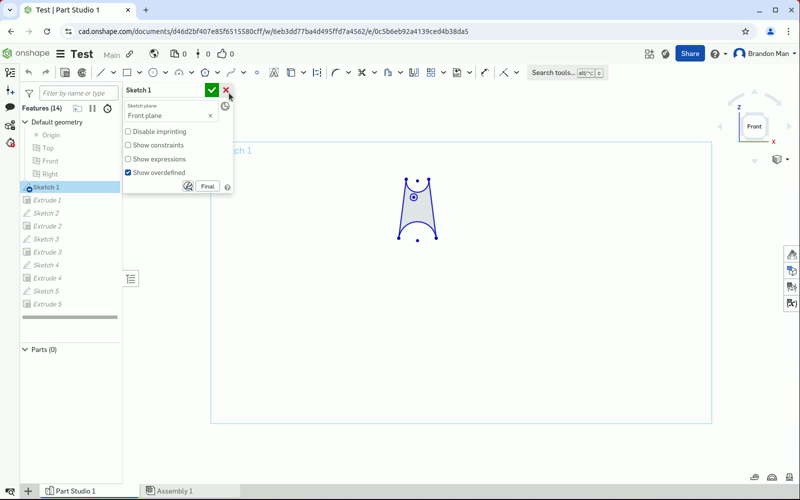
key(shift+s)
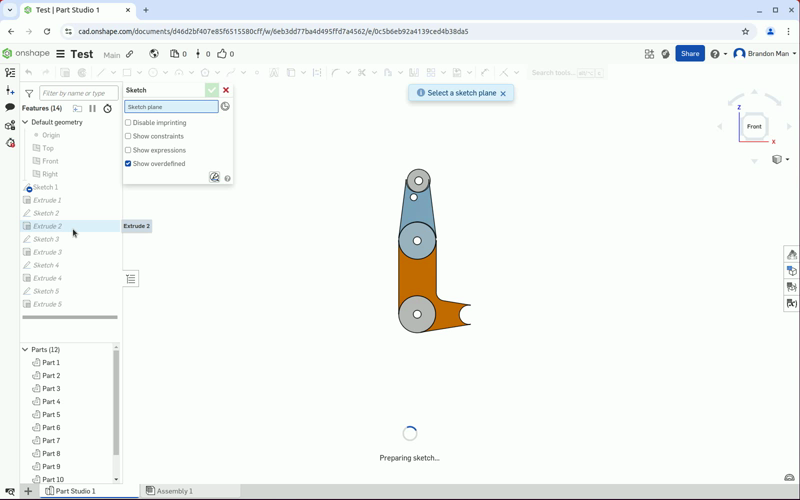
scroll(3)
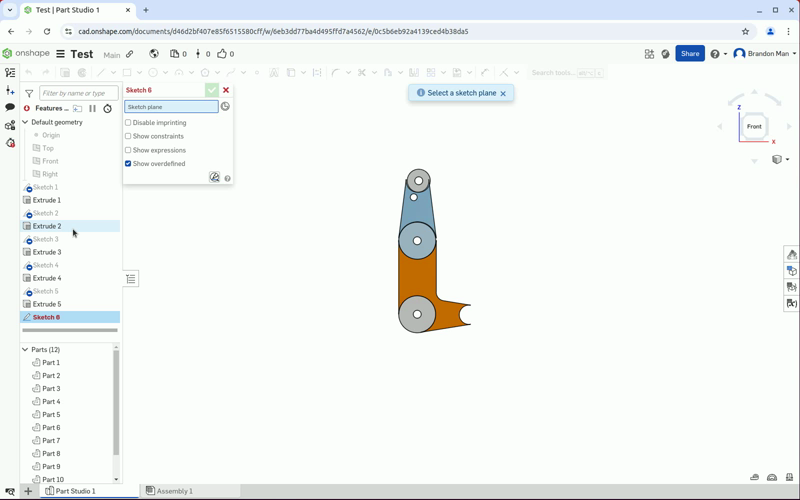
mouse_move(73, 163)
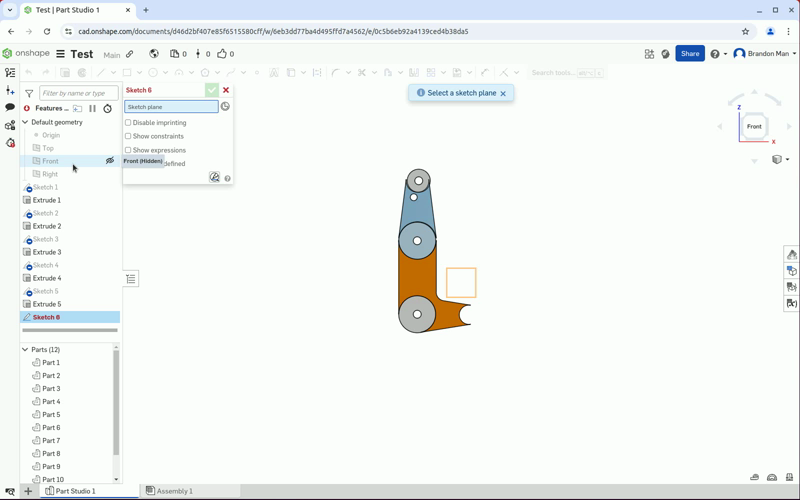
click(73, 163)
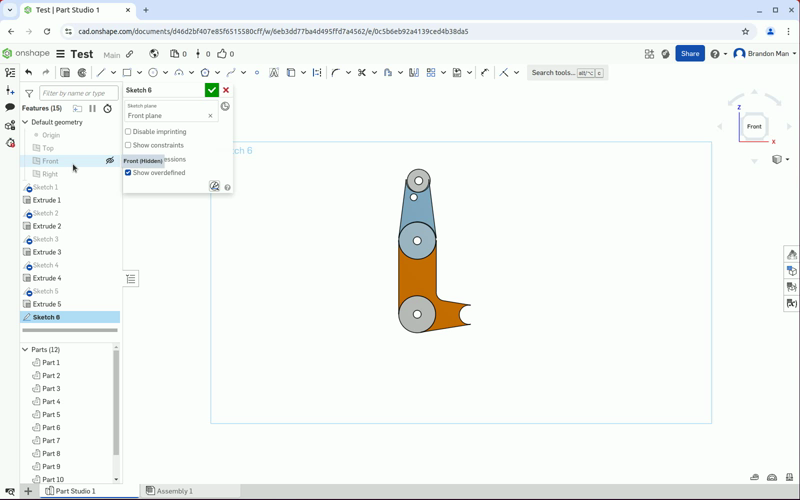
mouse_move(69, 352)
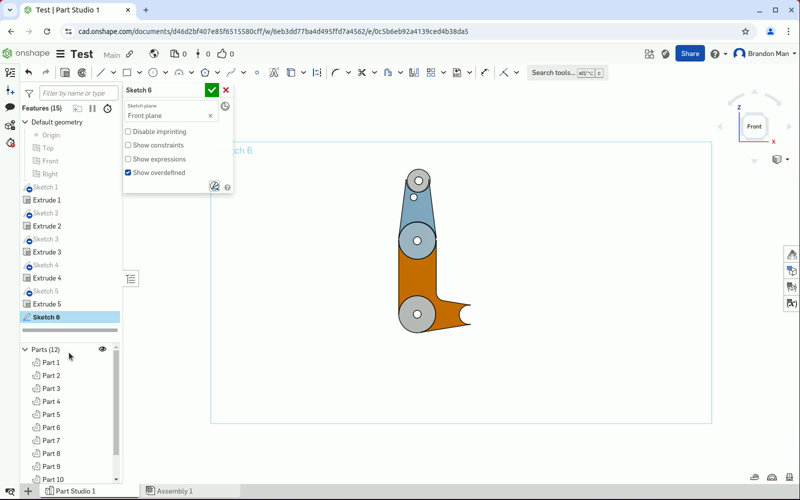
key(y)
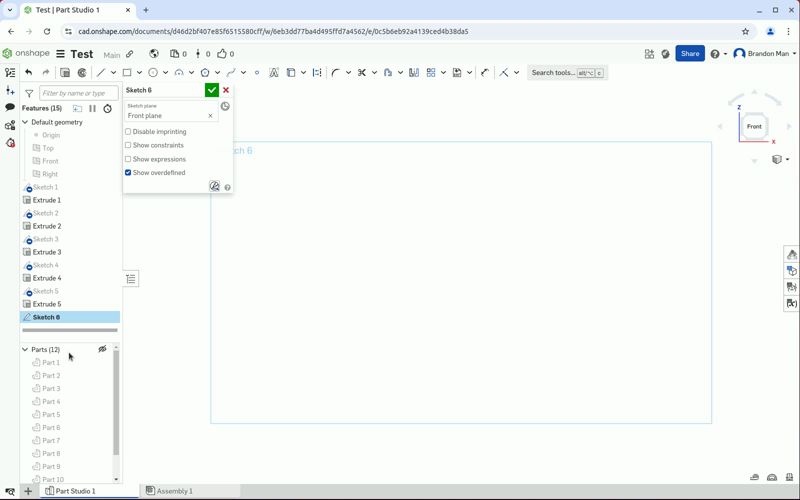
key(c)
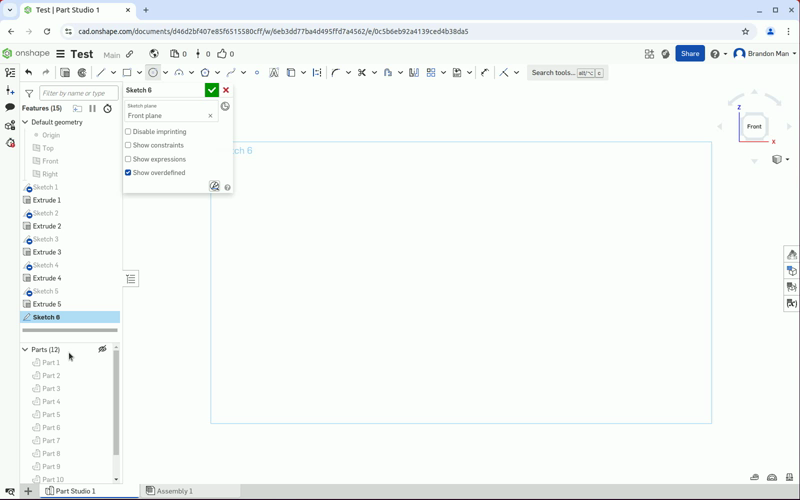
key_down(shift)
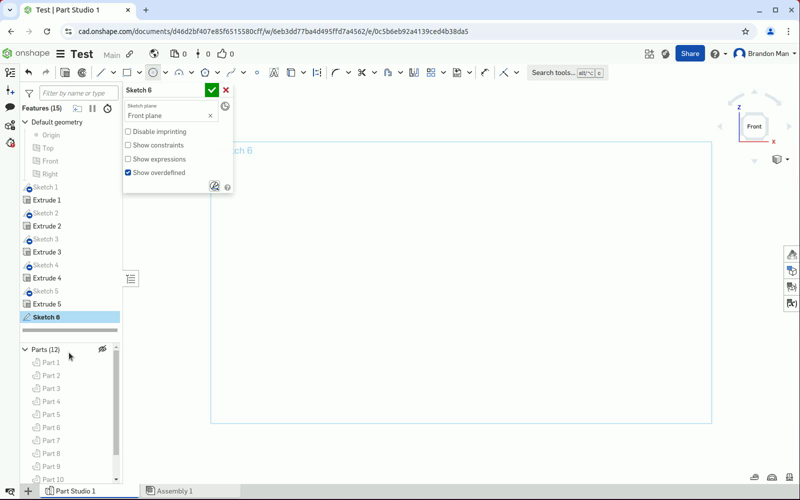
mouse_move(469, 314)
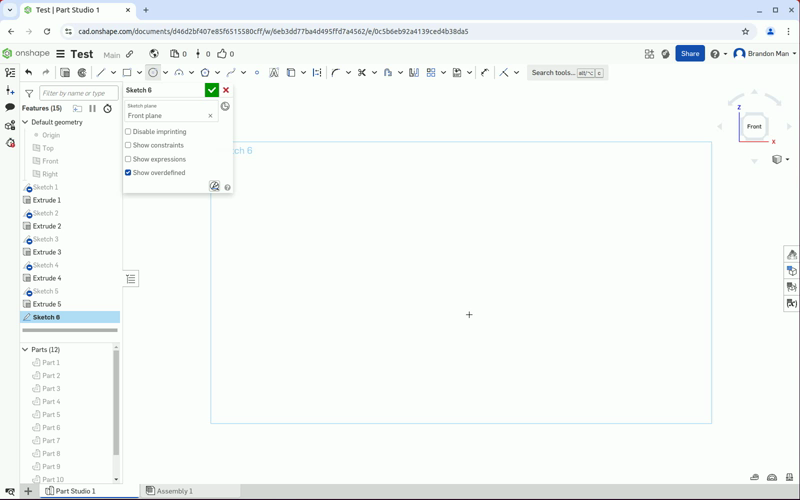
click(469, 314)
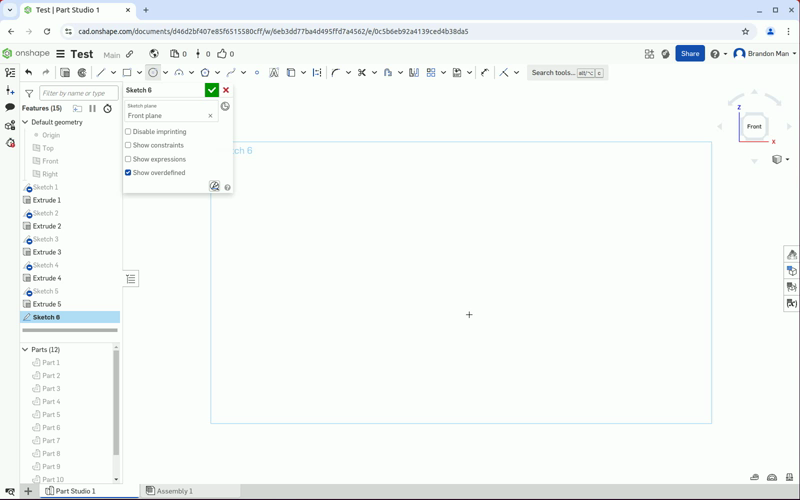
key_up(shift)
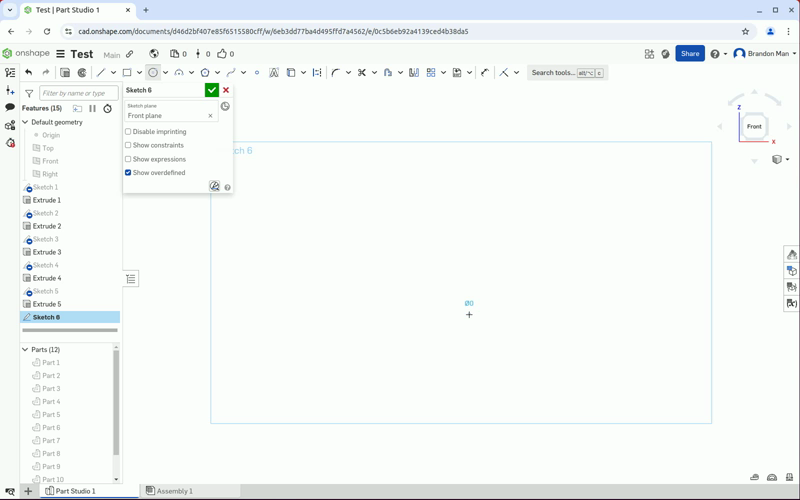
mouse_move(479, 314)
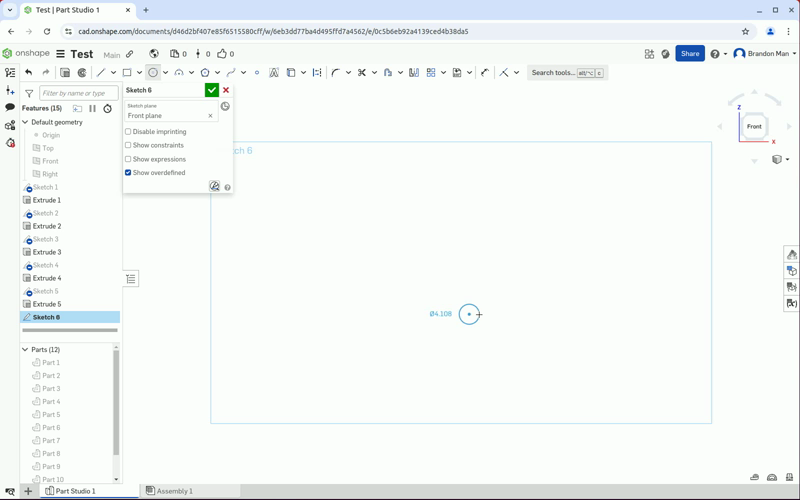
click(479, 314)
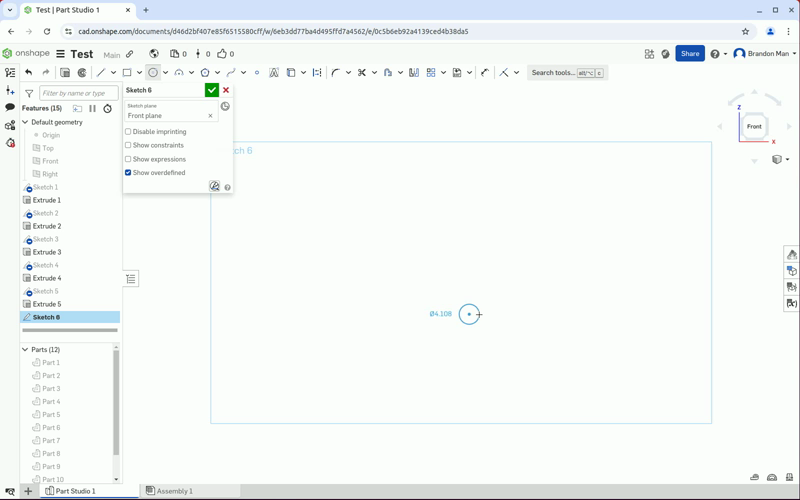
key(esc)
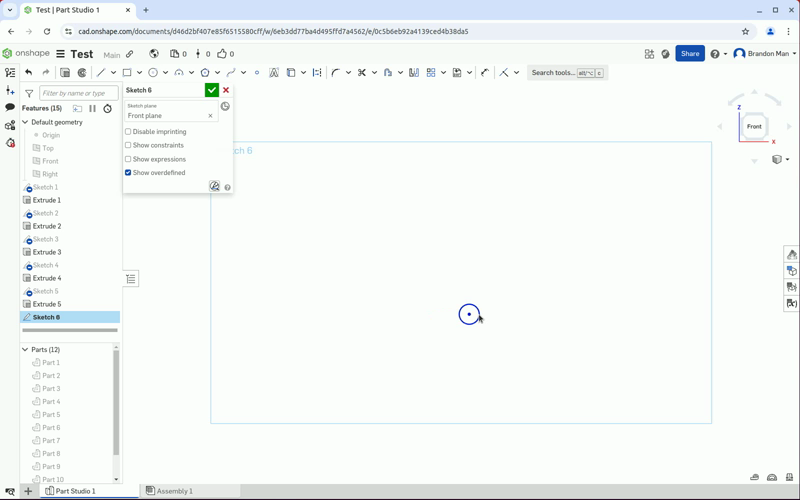
key(c)
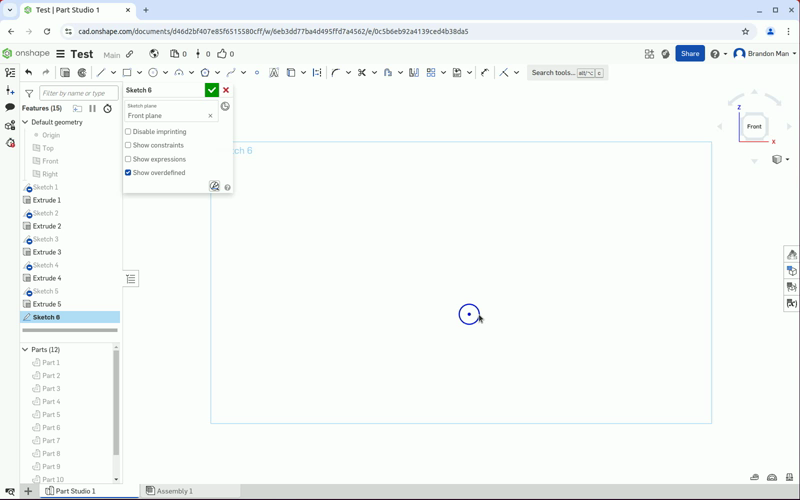
key_down(shift)
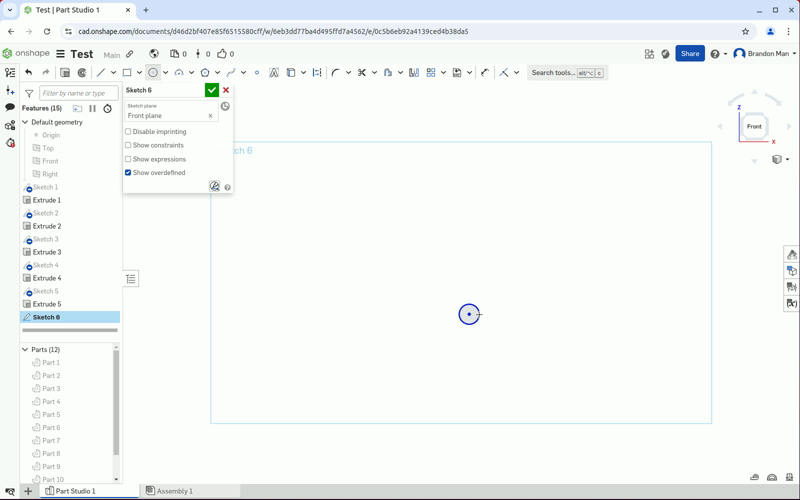
mouse_move(469, 314)
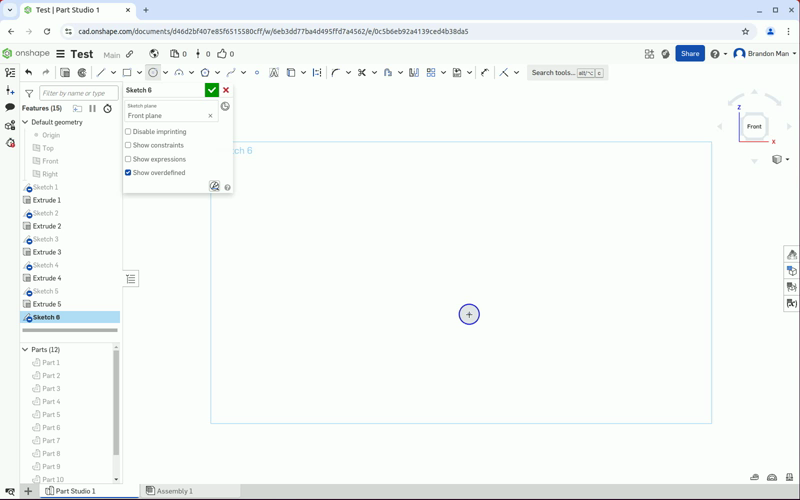
click(469, 314)
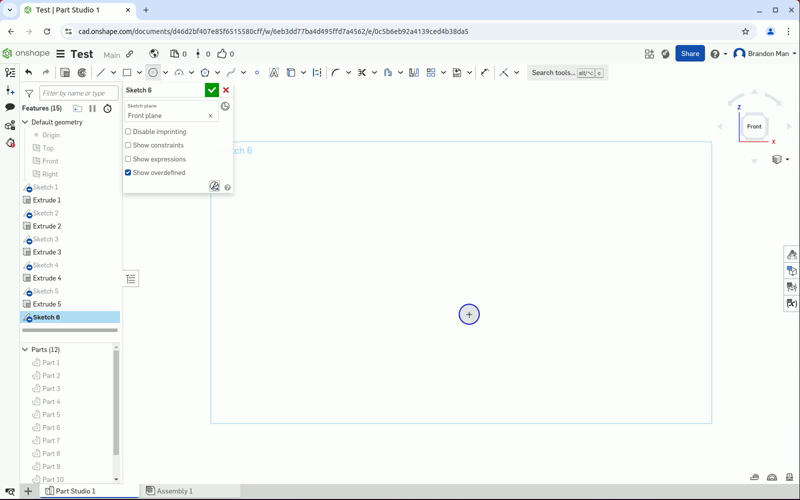
key_up(shift)
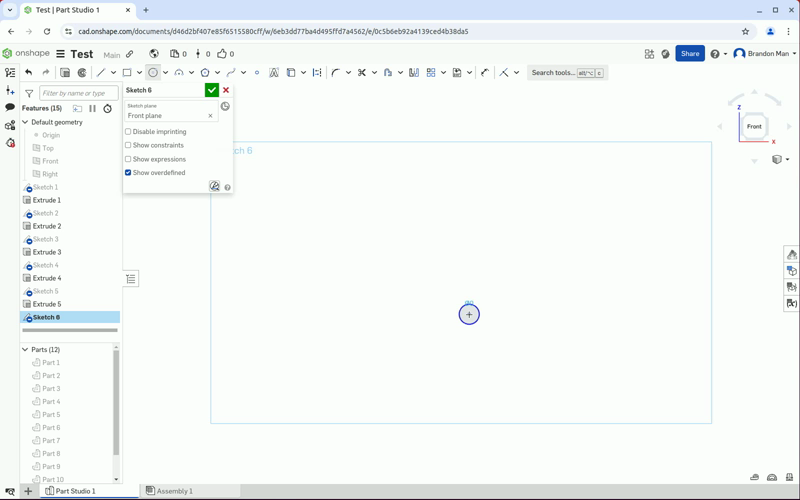
mouse_move(473, 314)
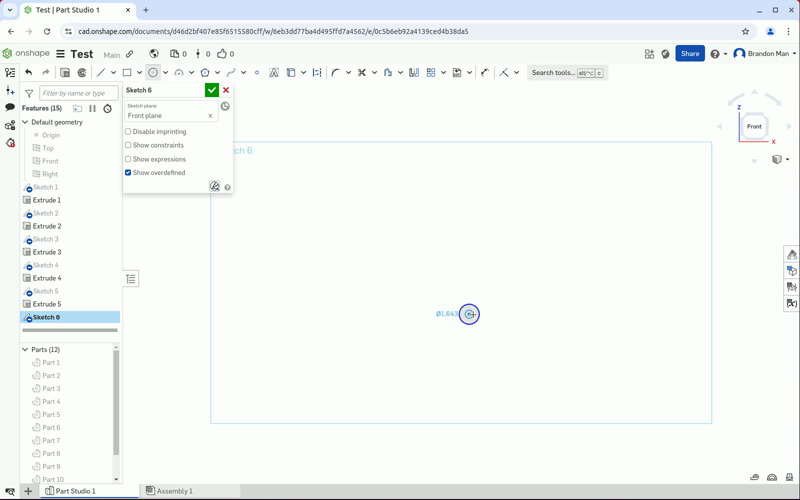
scroll(6)
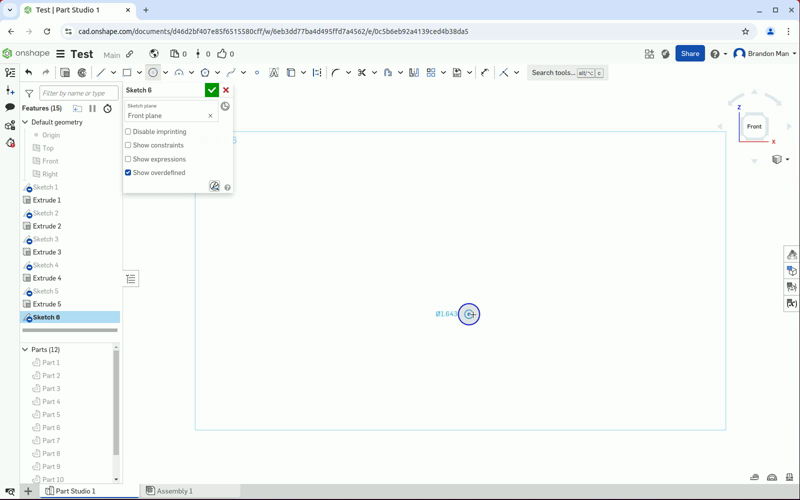
scroll(6)
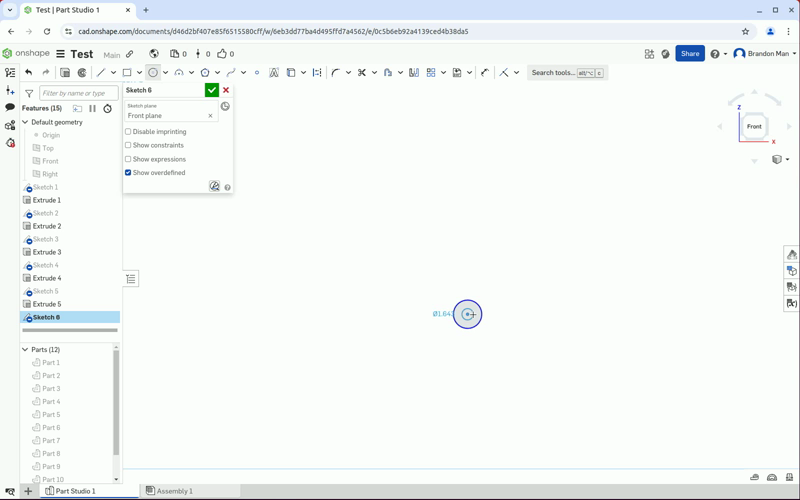
scroll(6)
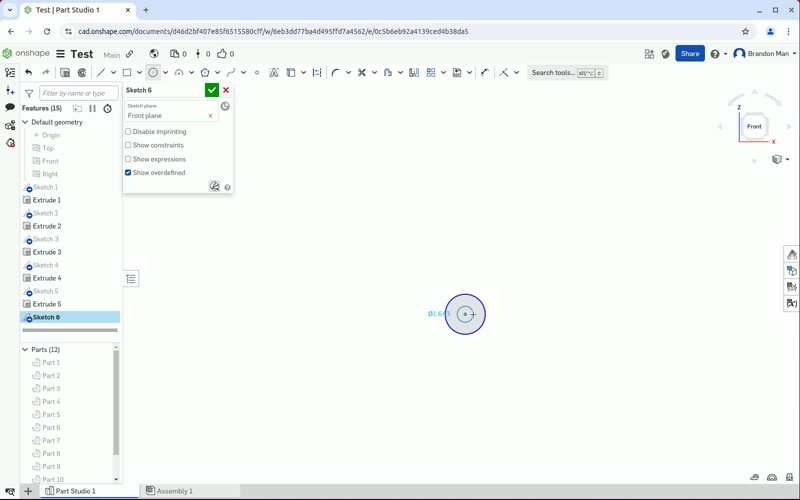
scroll(6)
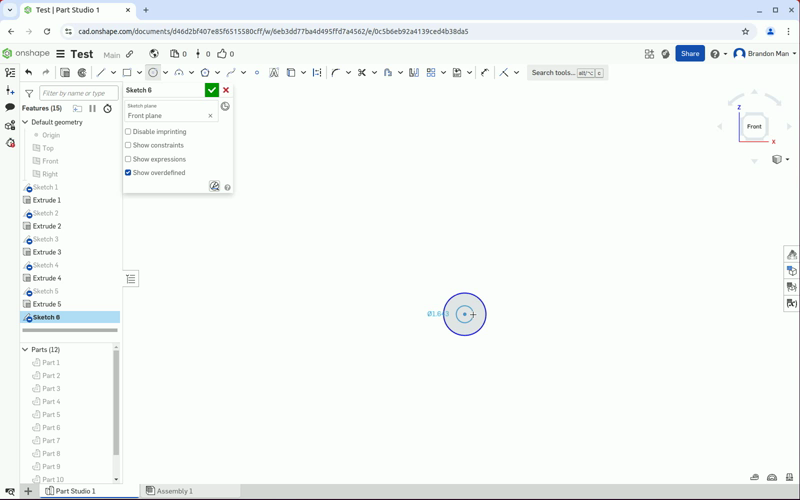
scroll(6)
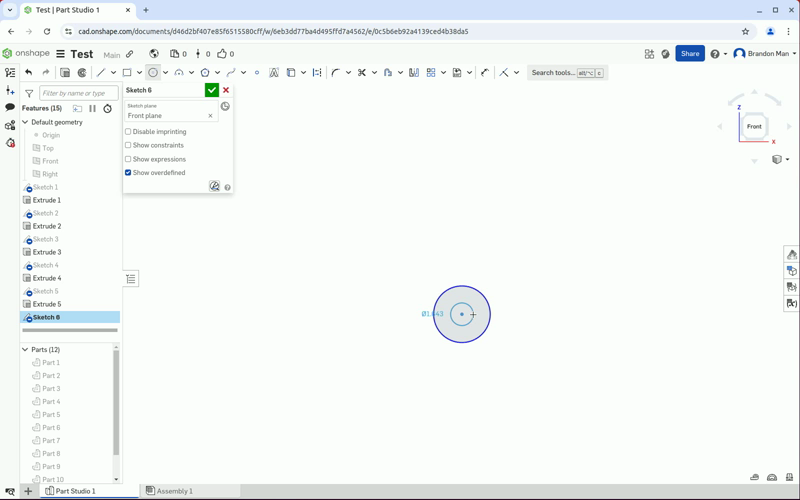
scroll(6)
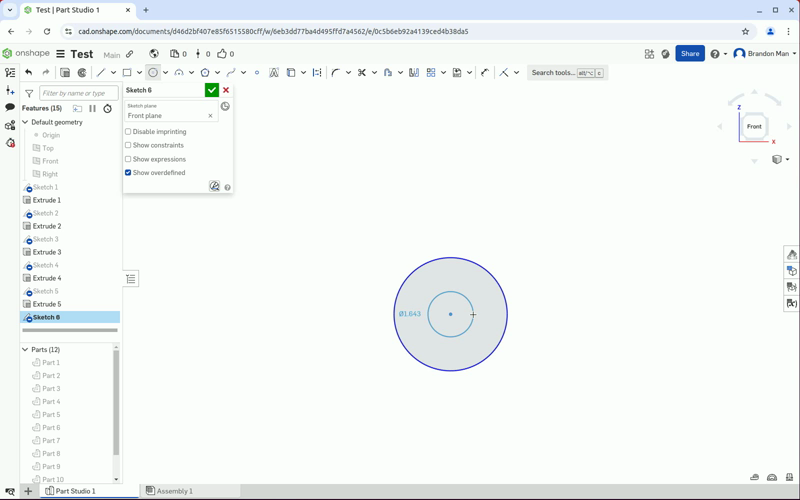
scroll(6)
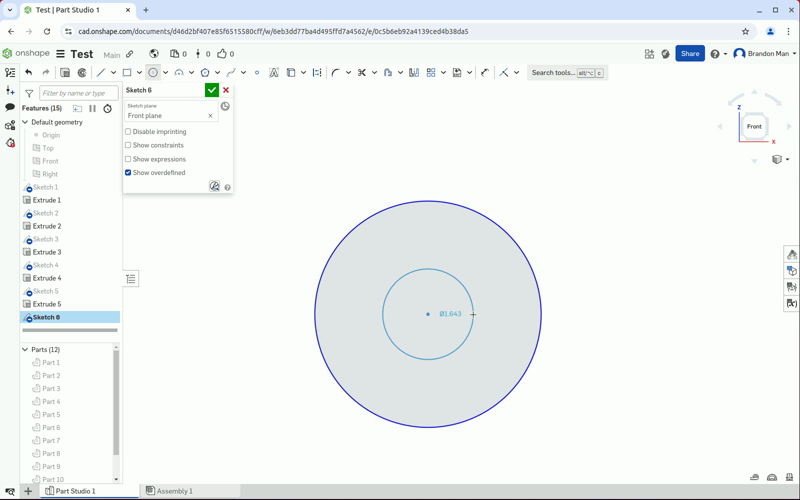
click(473, 314)
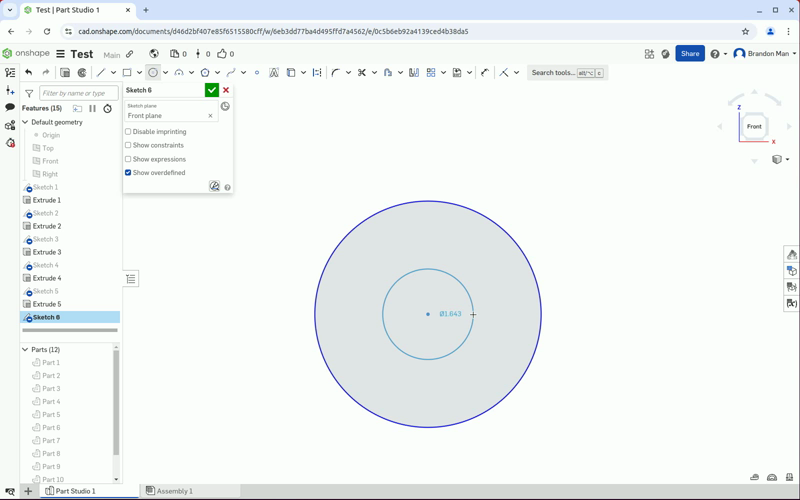
scroll(-6)
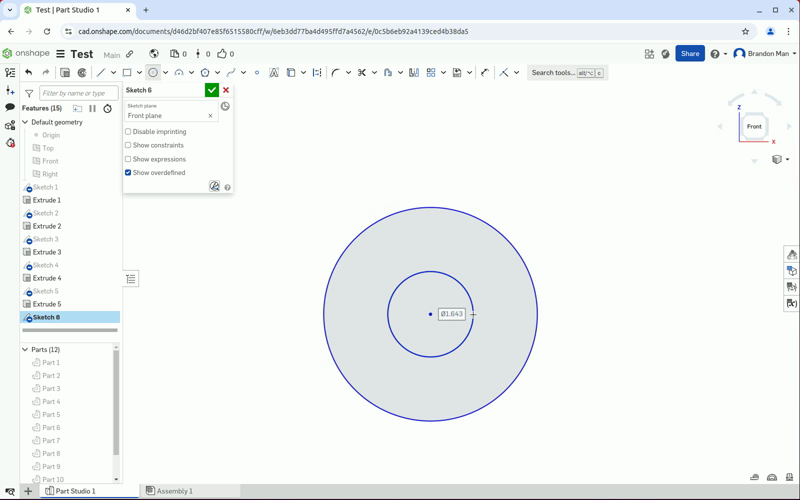
scroll(-6)
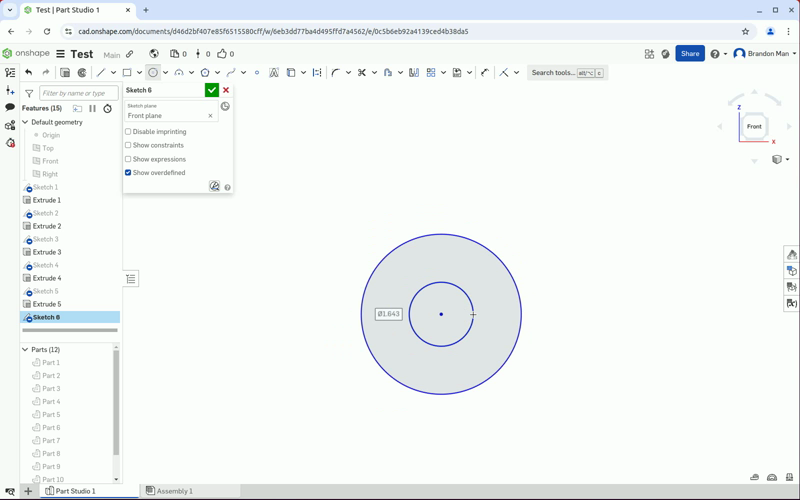
scroll(-6)
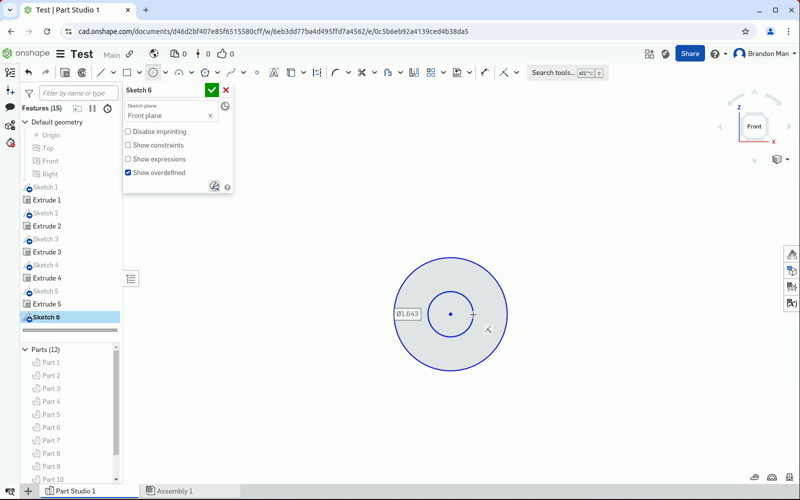
scroll(-6)
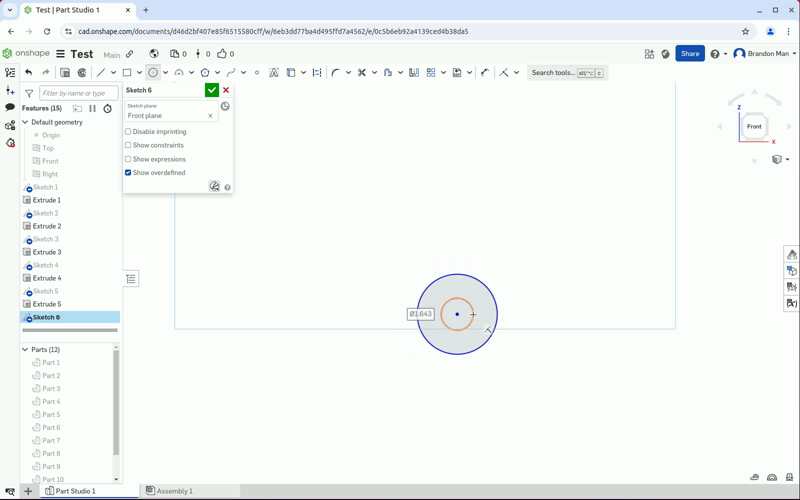
scroll(-6)
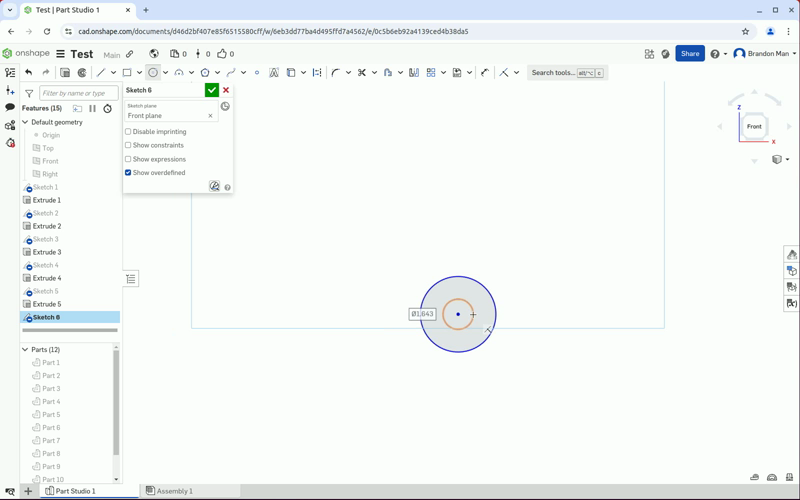
scroll(-6)
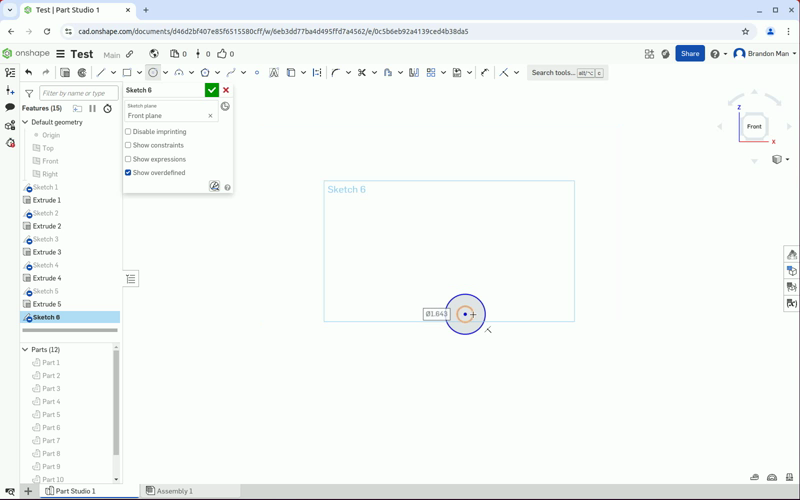
scroll(-6)
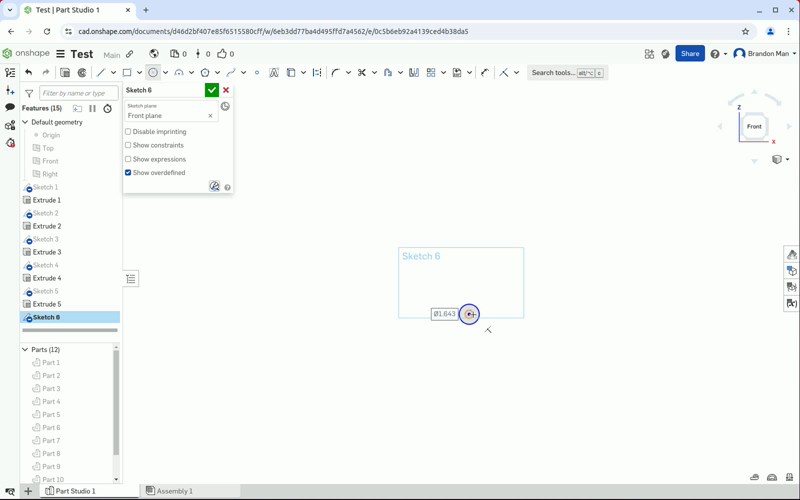
key(esc)
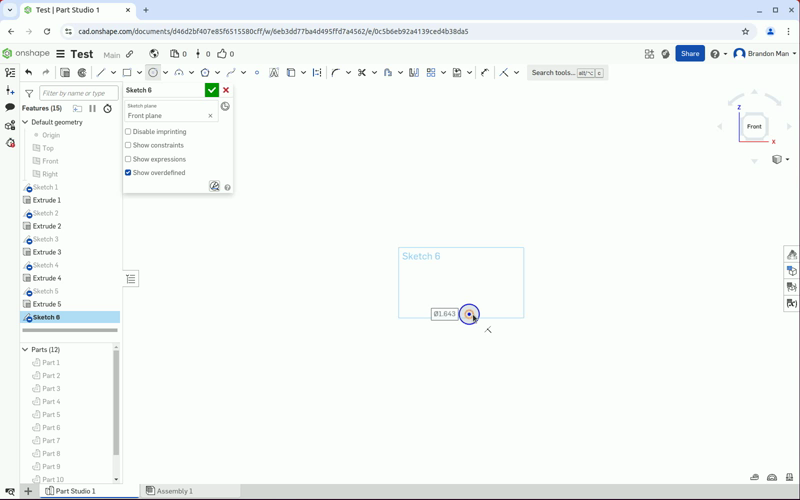
mouse_move(465, 318)
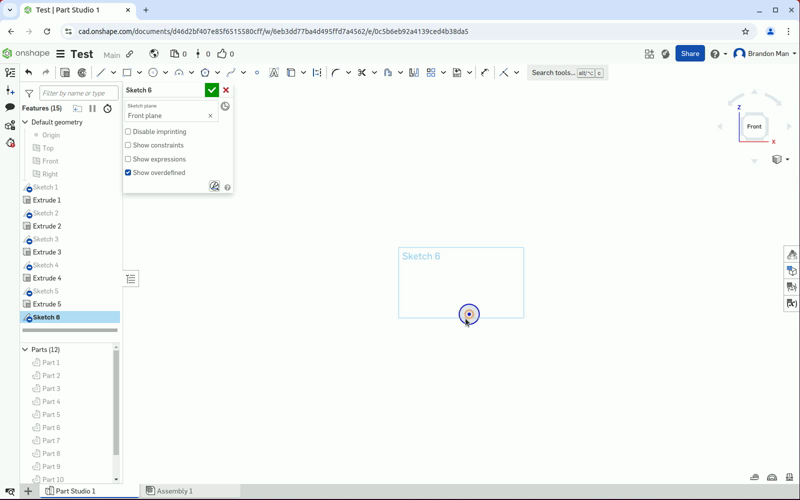
scroll(6)
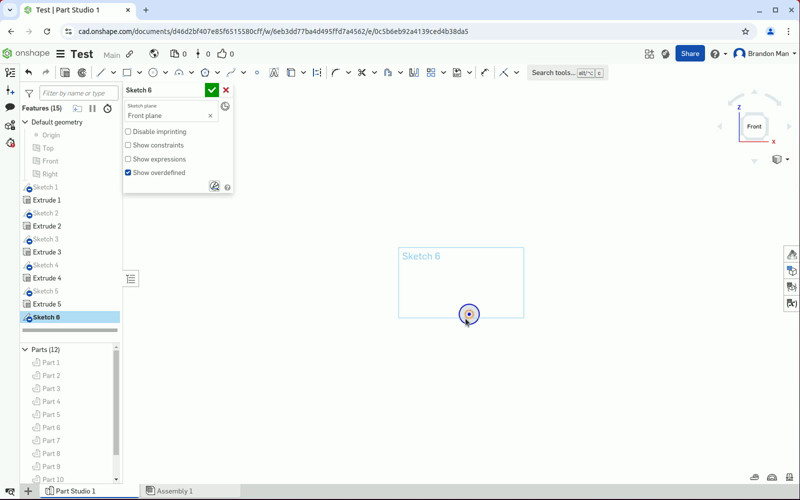
scroll(6)
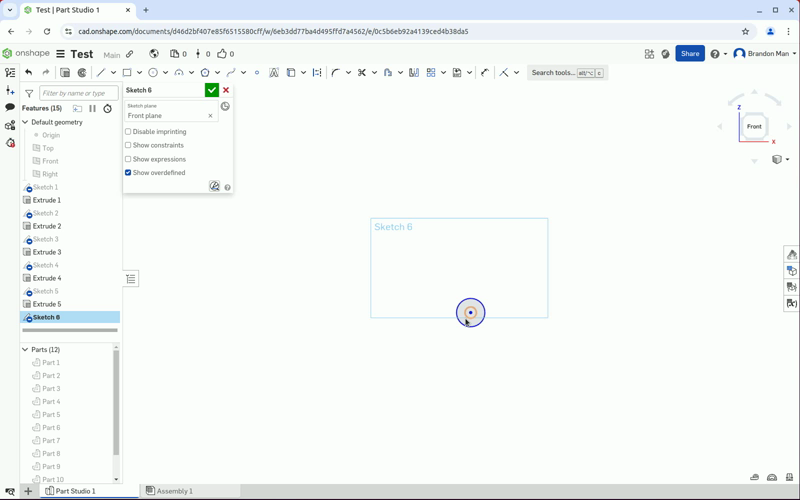
scroll(6)
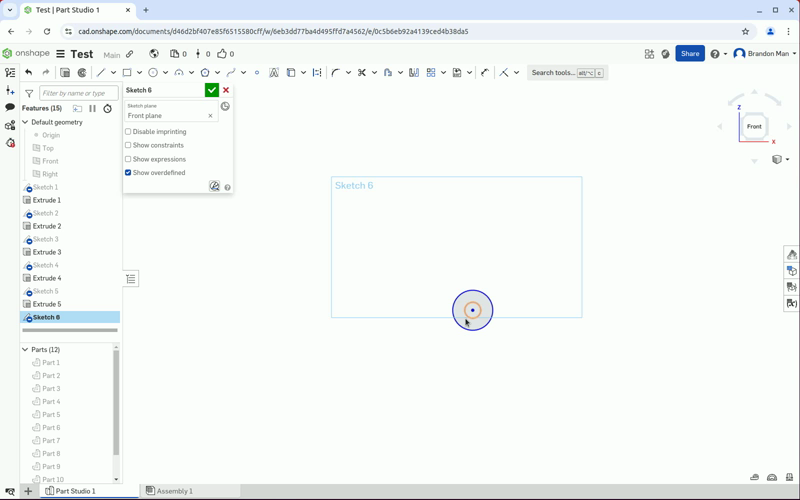
scroll(6)
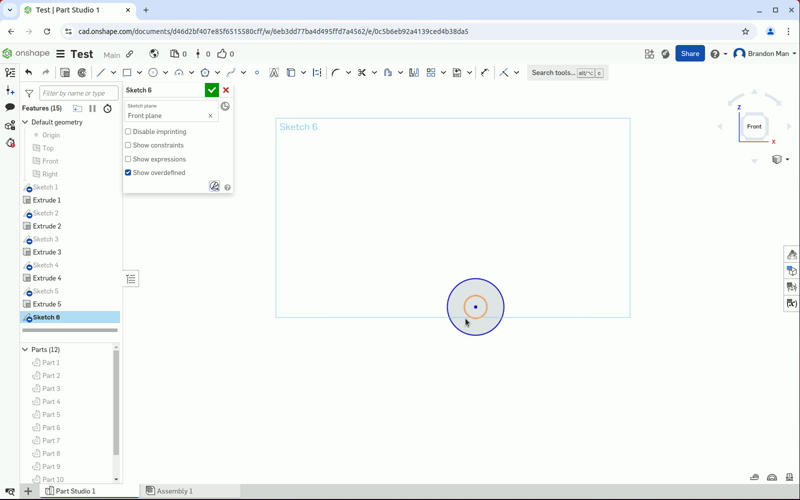
scroll(6)
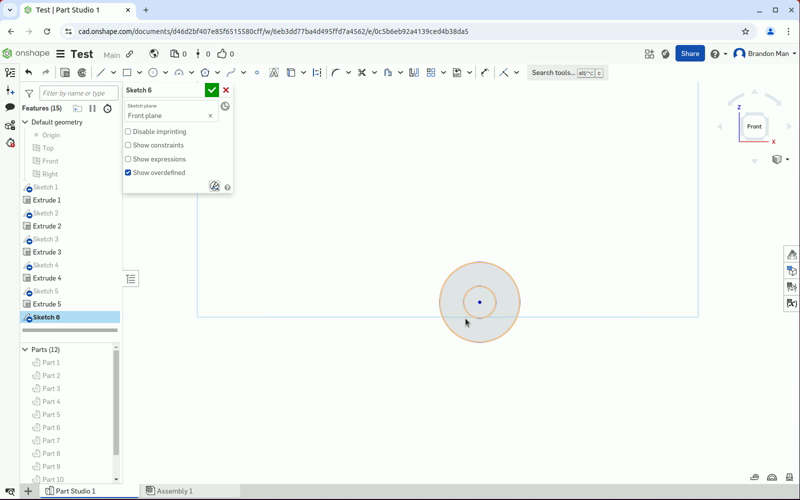
scroll(6)
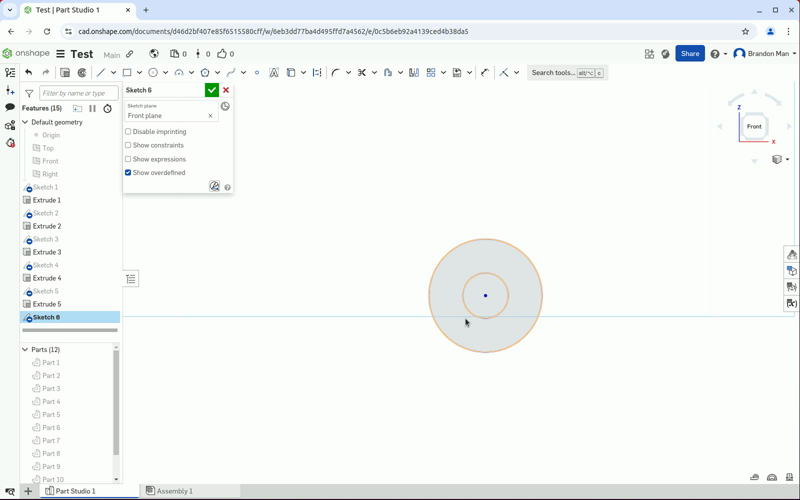
scroll(6)
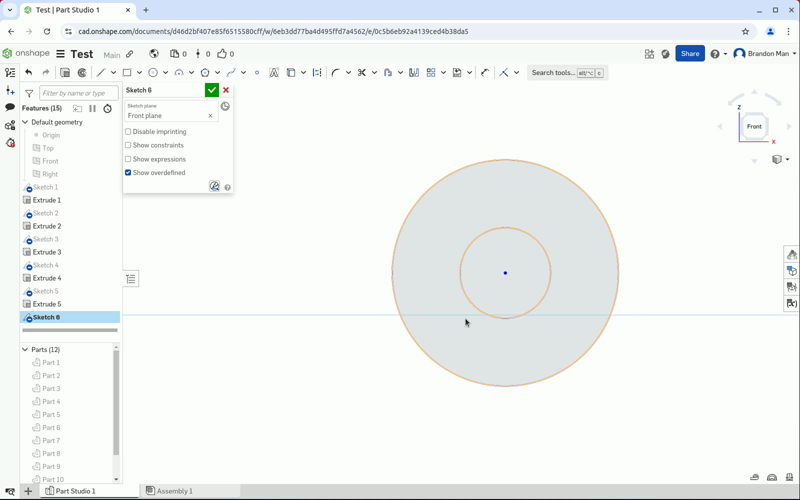
click(465, 318)
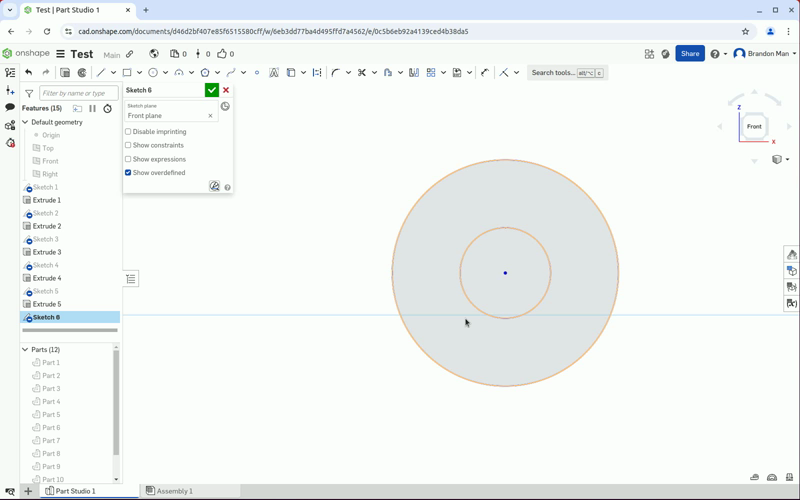
scroll(-6)
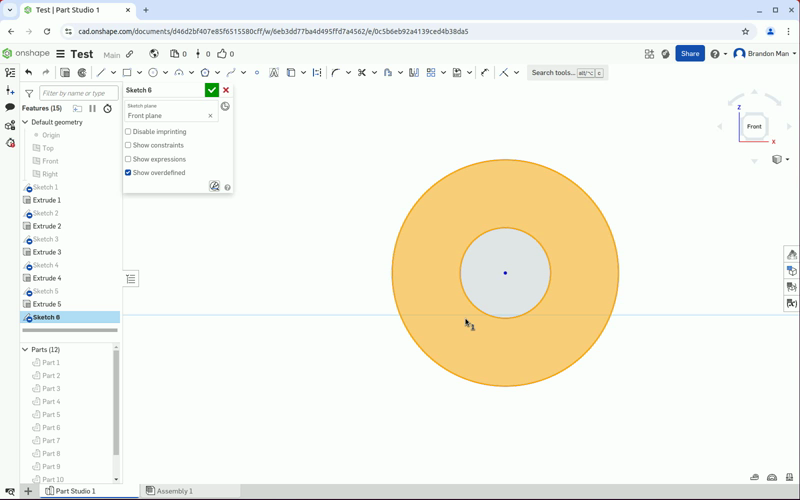
scroll(-6)
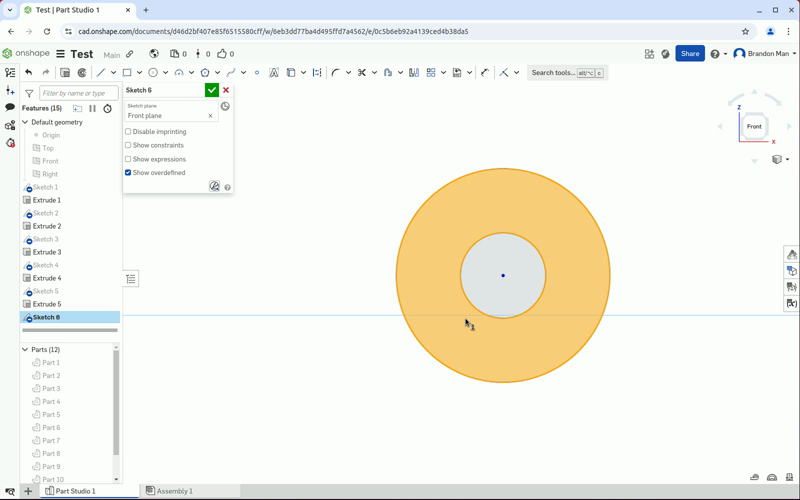
scroll(-6)
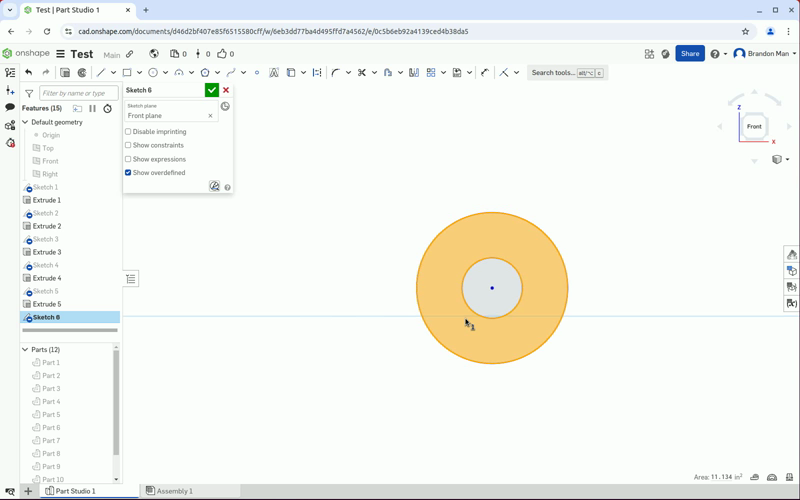
scroll(-6)
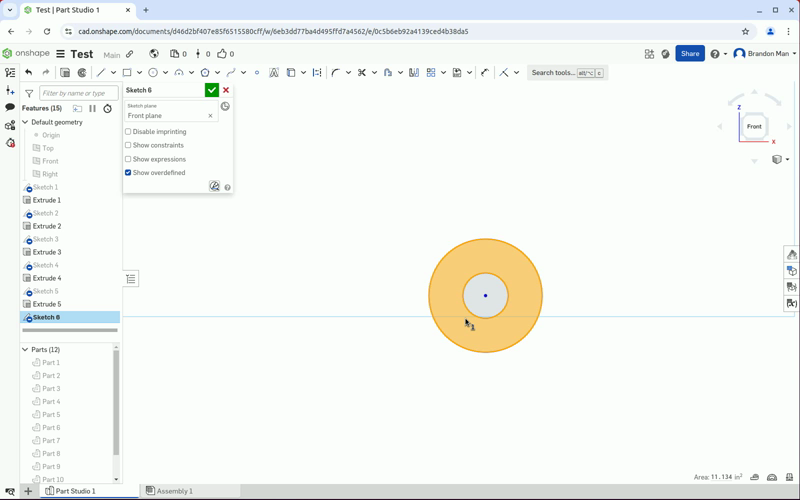
scroll(-6)
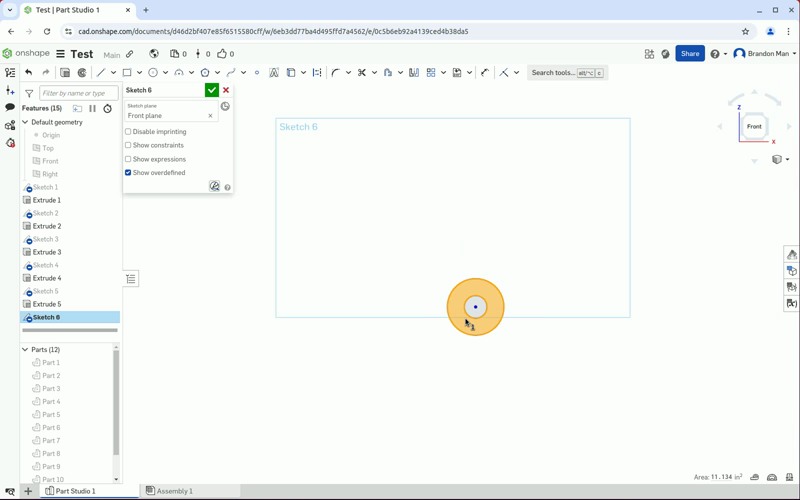
scroll(-6)
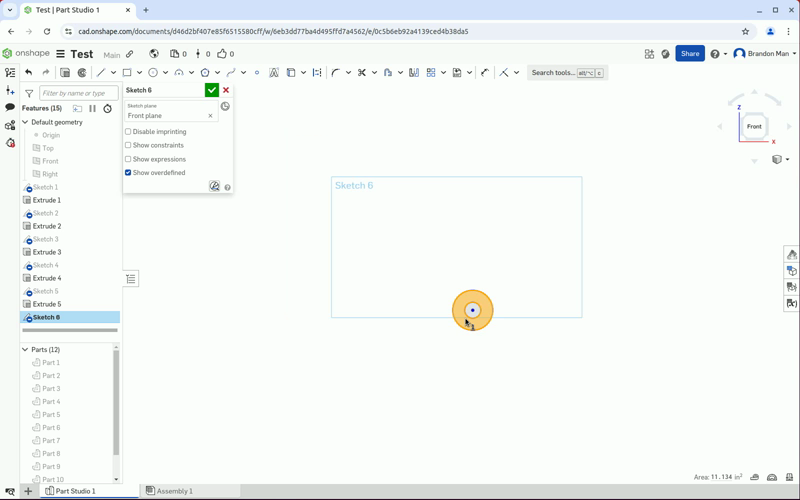
scroll(-6)
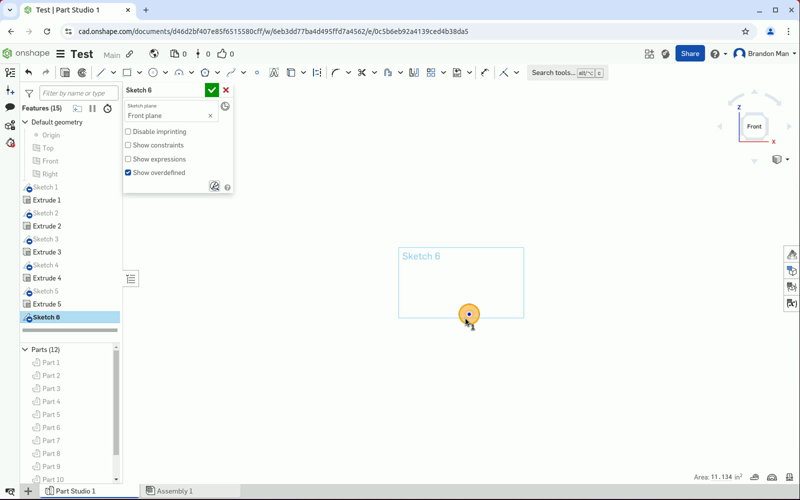
mouse_move(69, 352)
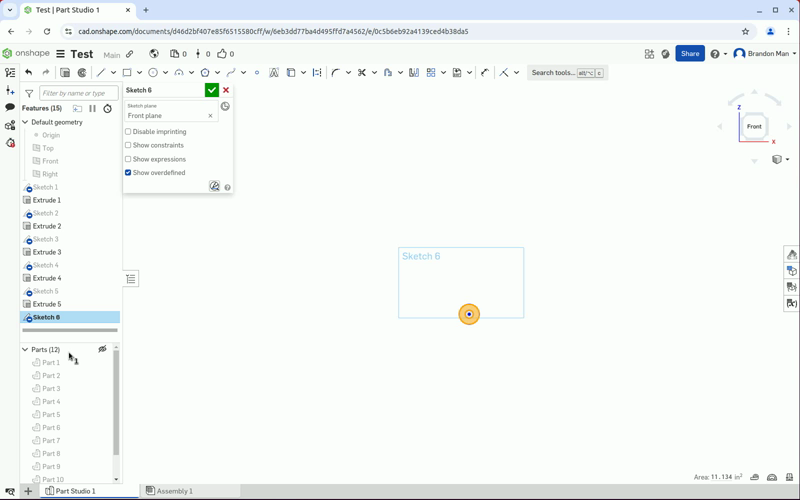
key(shift+y)
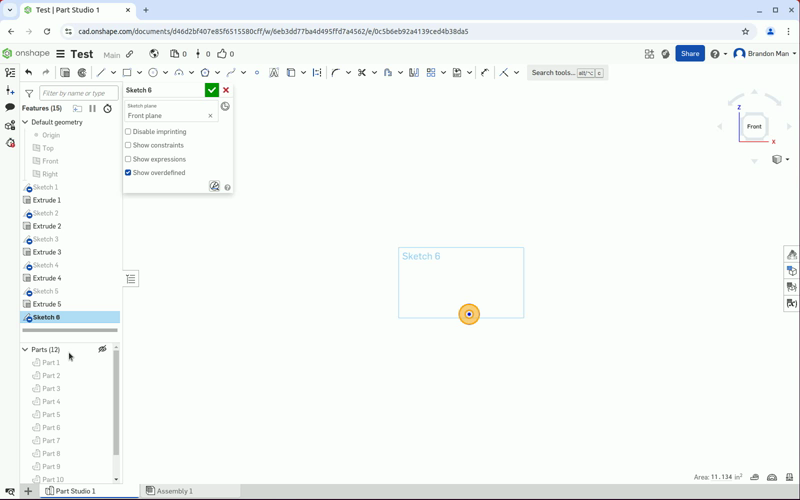
key(shift+e)
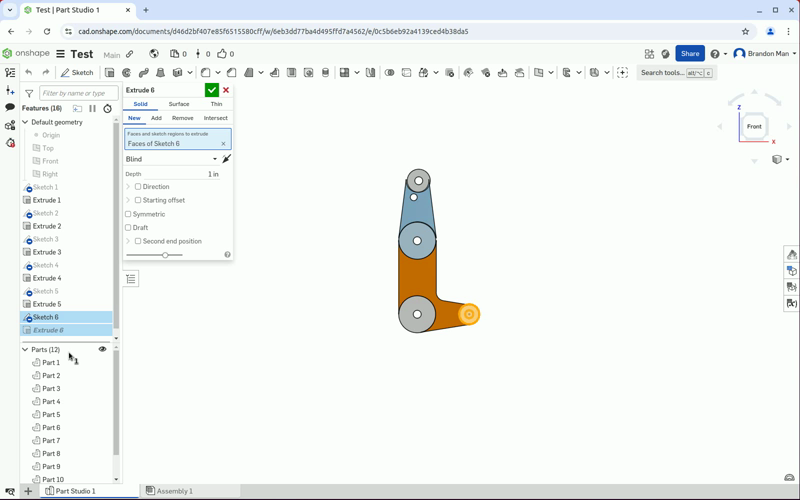
mouse_move(143, 106)
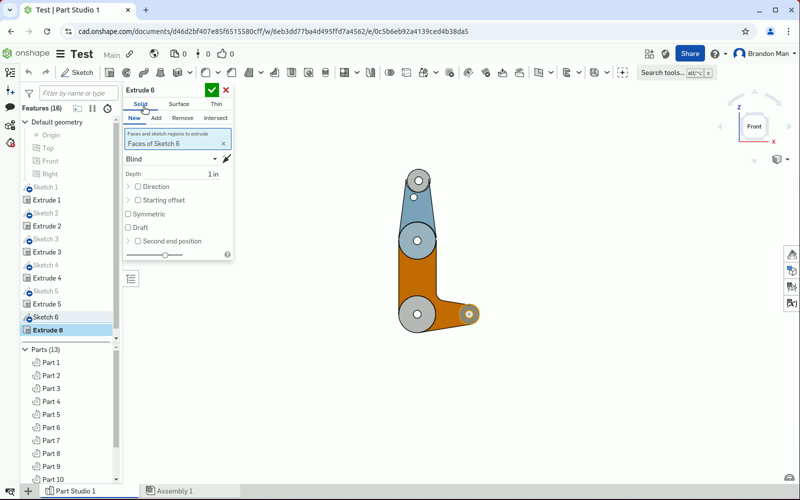
click(143, 106)
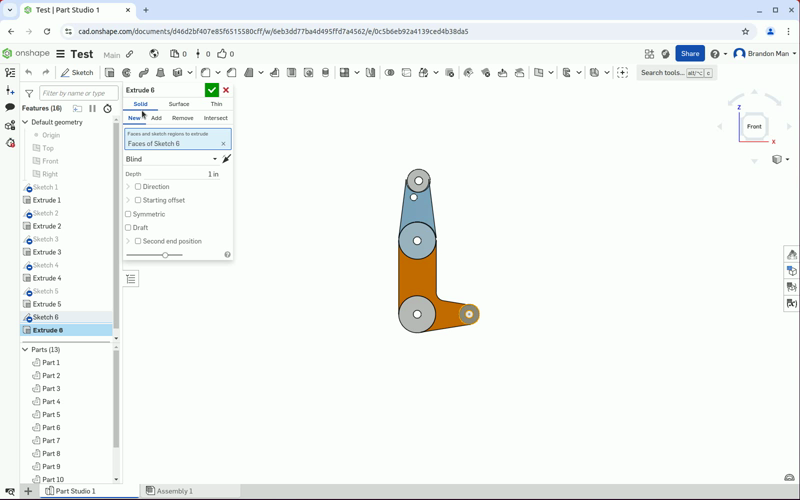
mouse_move(137, 120)
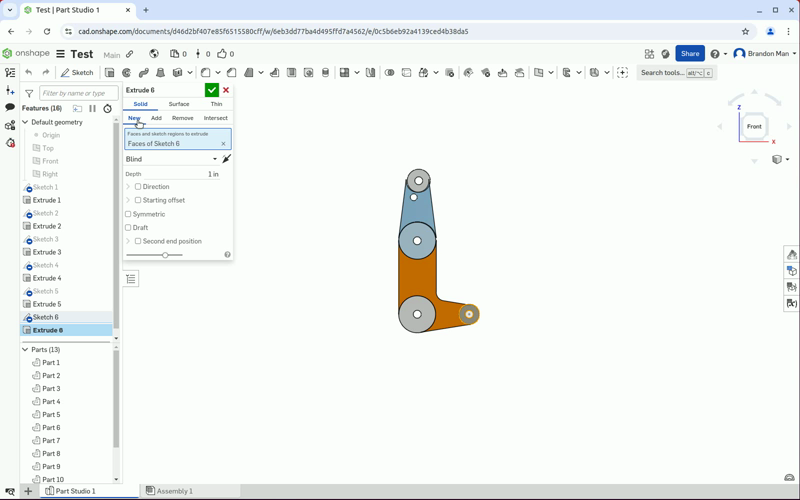
click(137, 120)
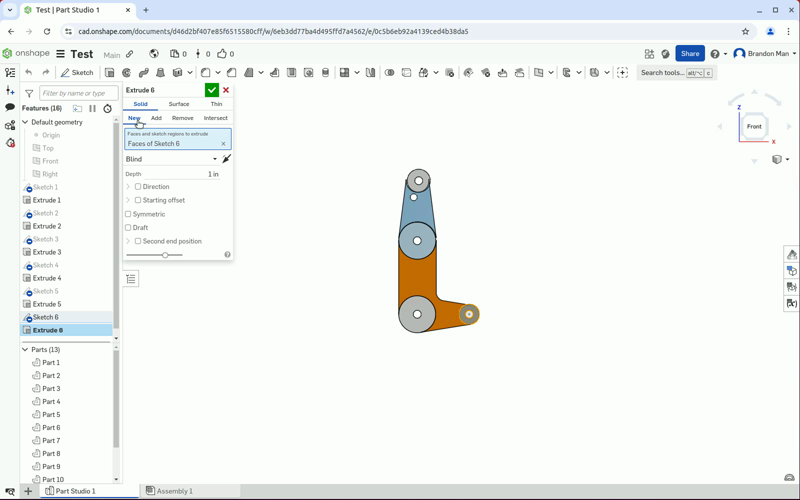
key(tab, 4)
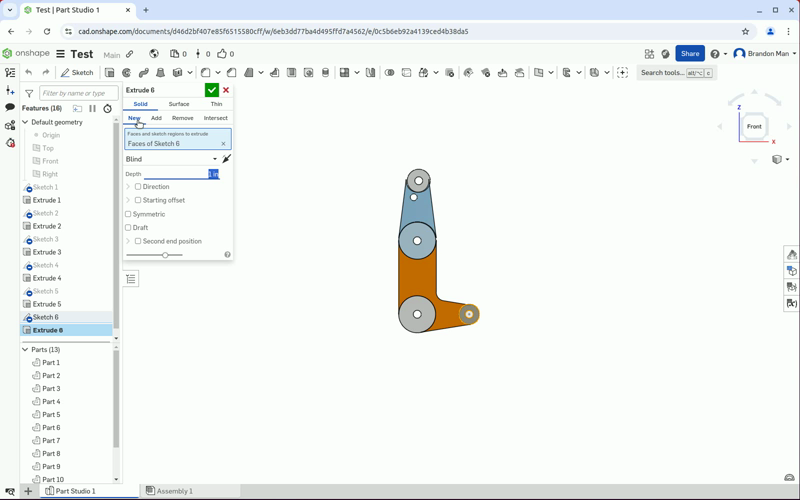
text(0.722)
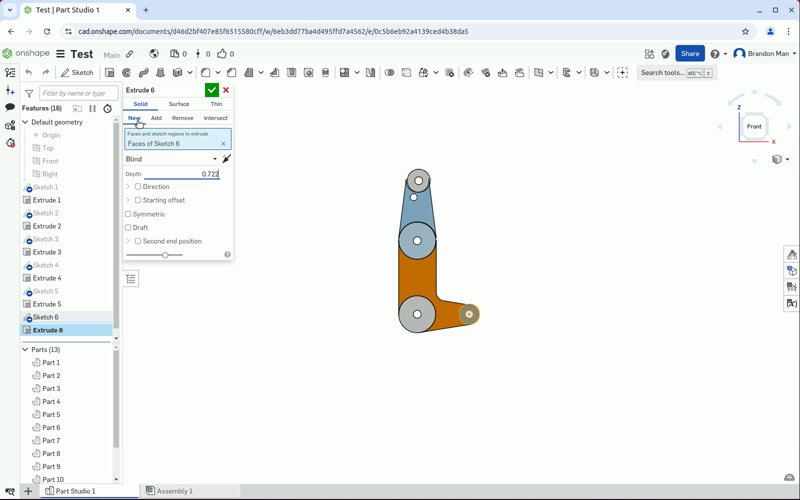
key(enter)
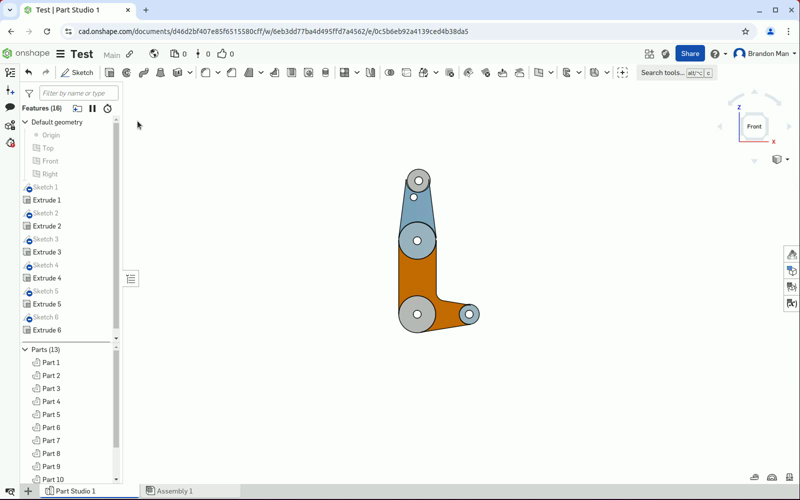
key(shift+h)
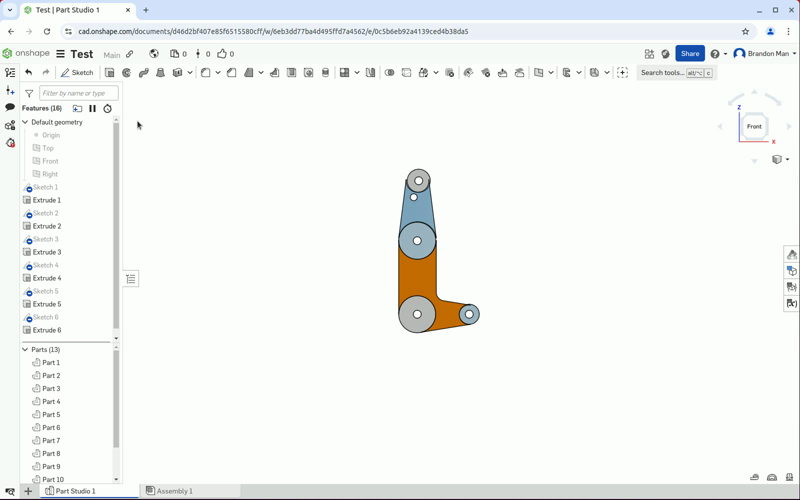
key(shift+h)
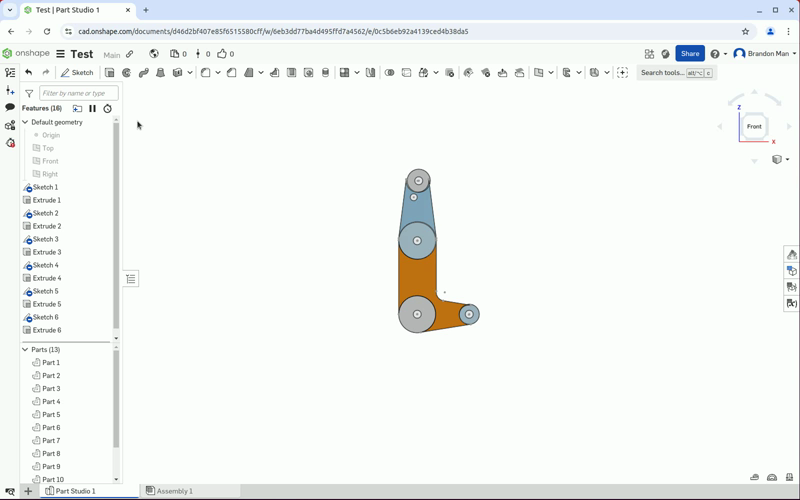
key(shift+7)
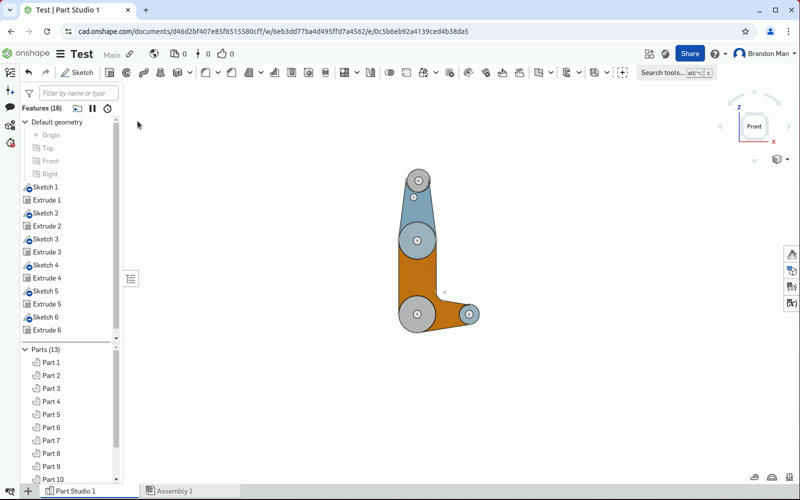
key(left, 2)
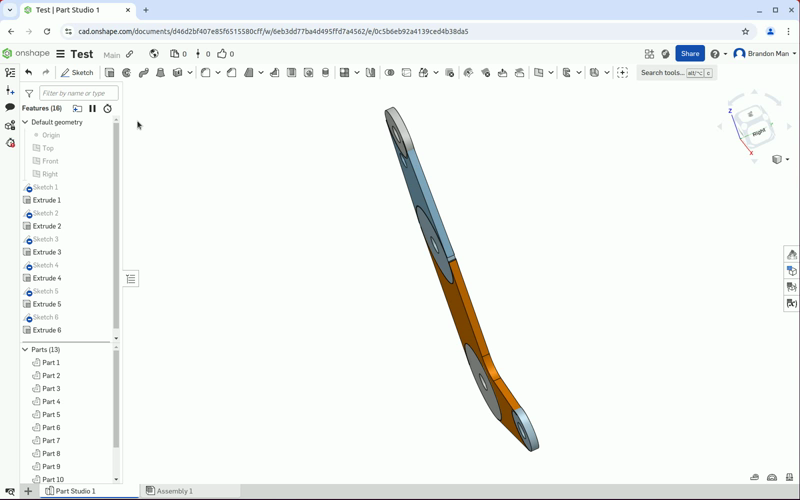
key(down, 2)
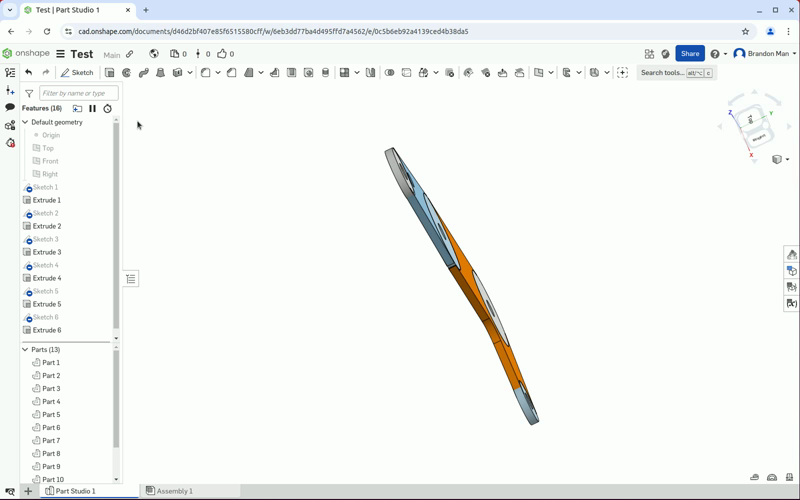
key(up, 2)
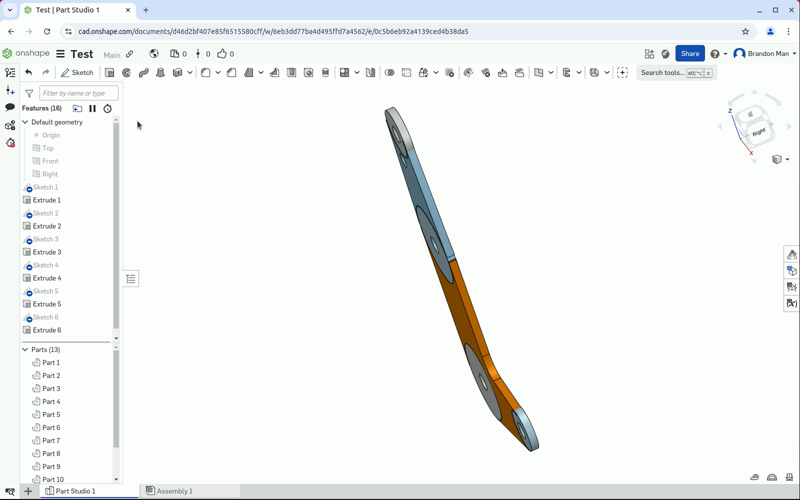
key(right, 2)
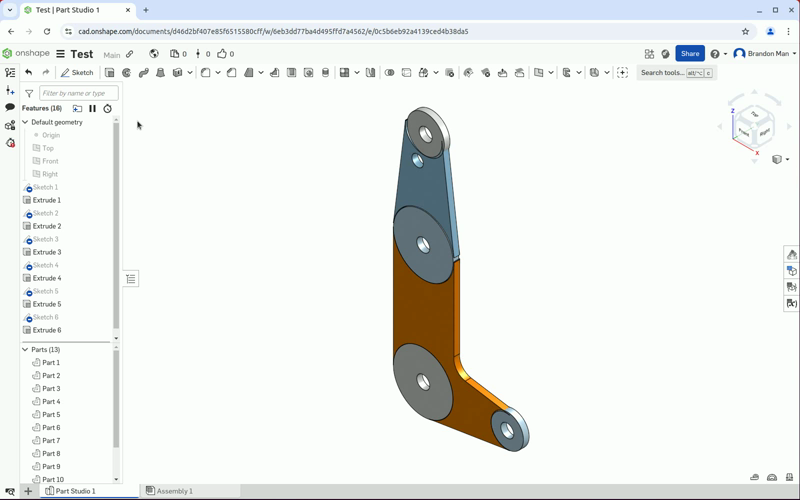
mouse_move(69, 189)
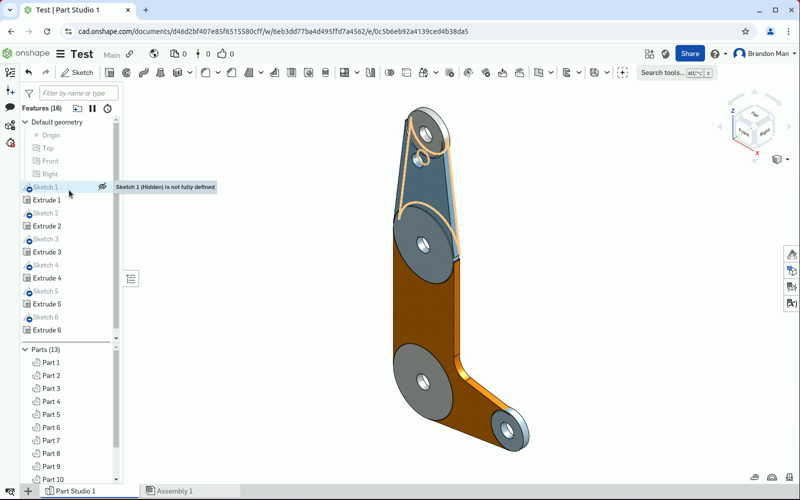
click(69, 189)